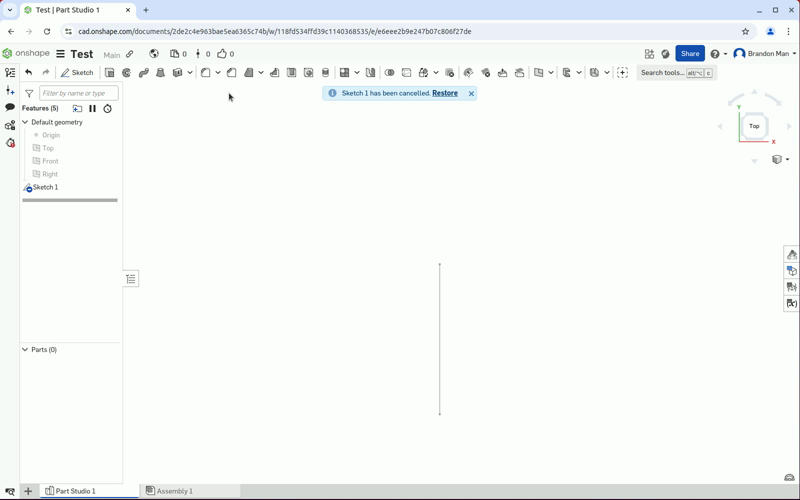
key(shift+h)
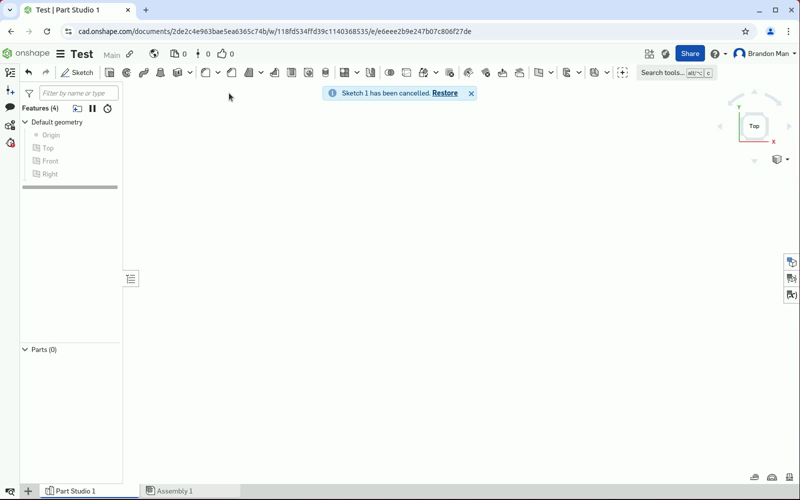
mouse_move(73, 352)
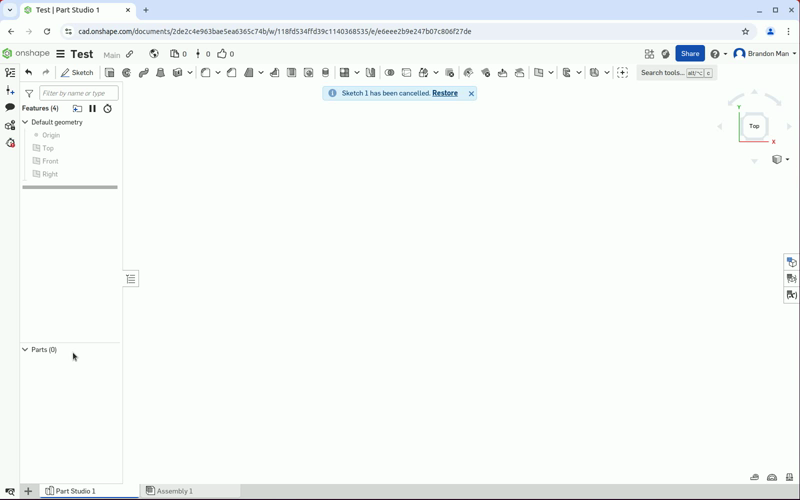
key(y)
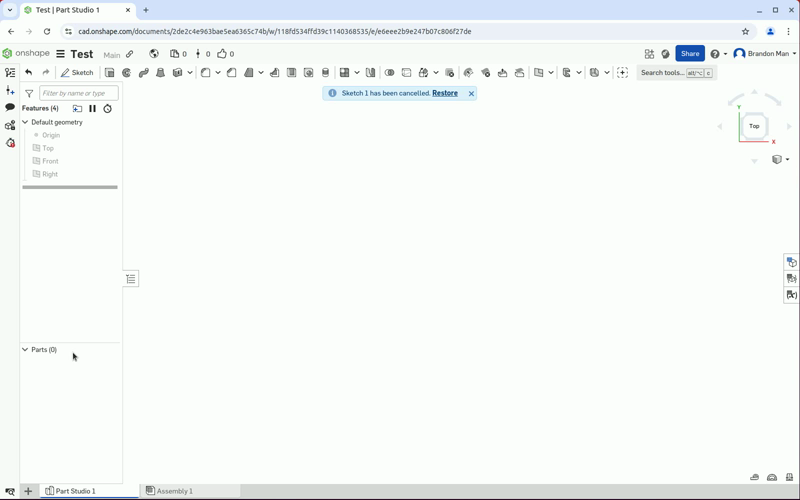
key(shift+p)
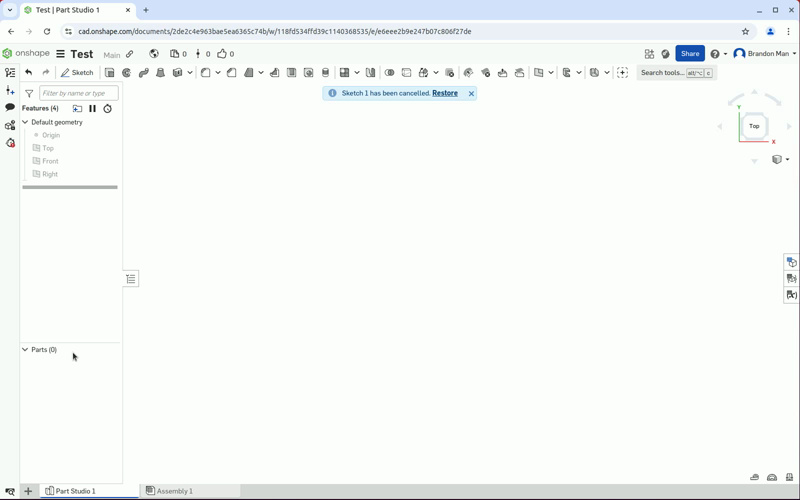
key(space)
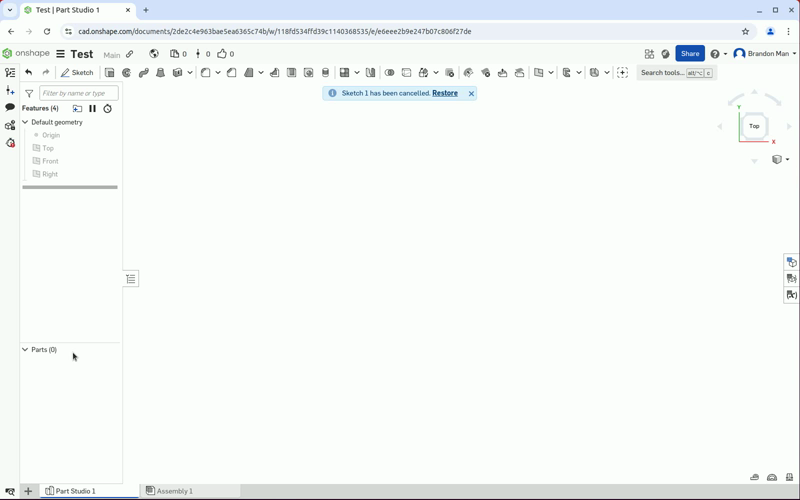
key_down(shift)
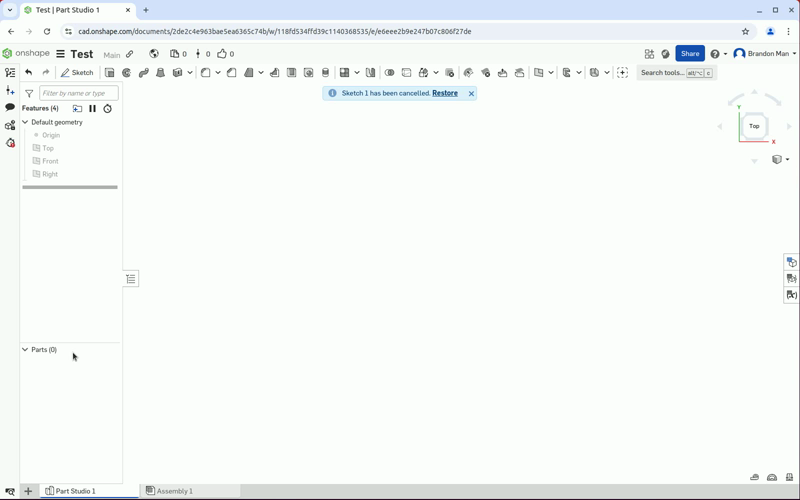
key(up)
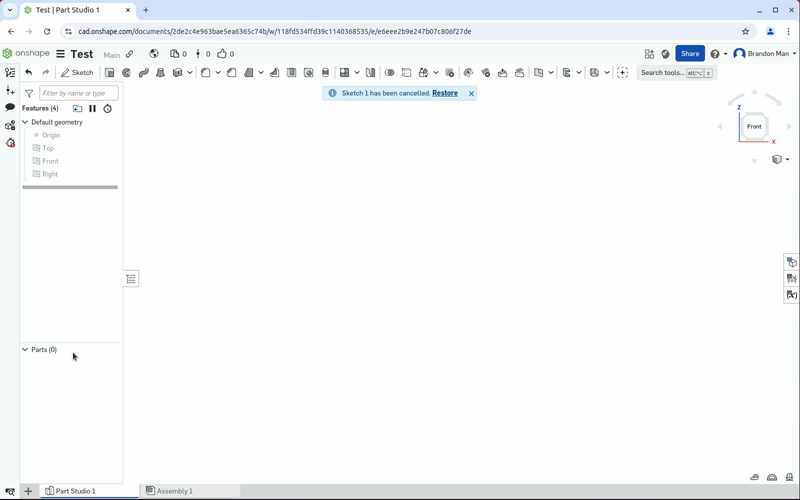
key_up(shift)
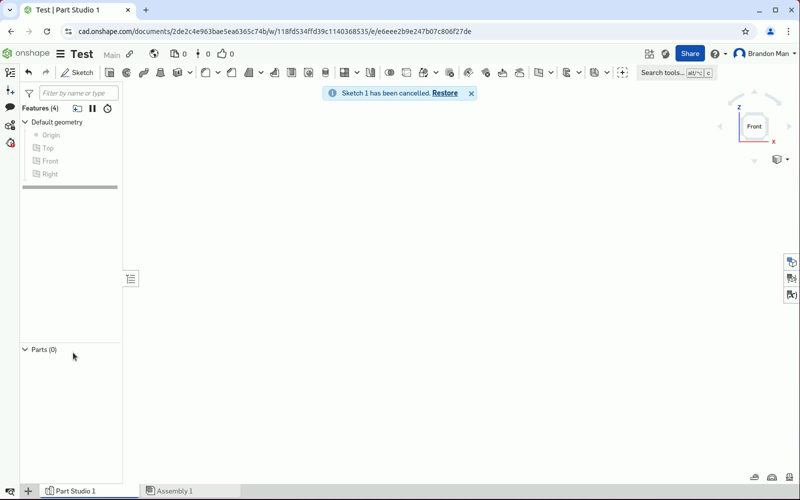
mouse_move(73, 352)
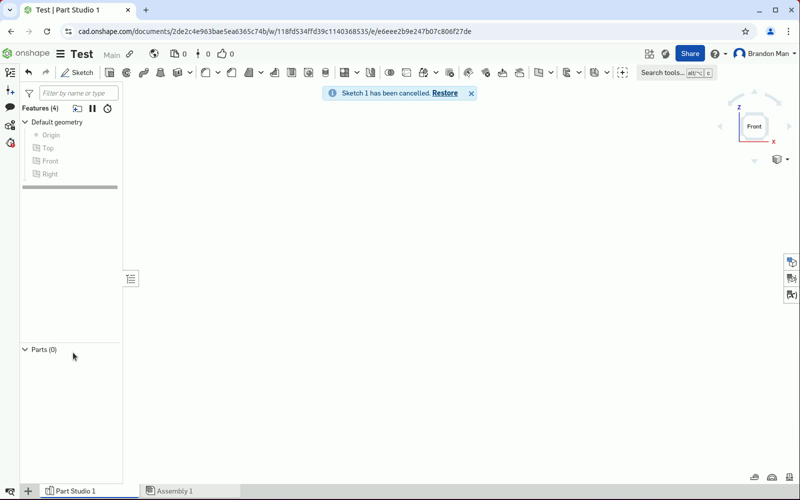
key(shift+y)
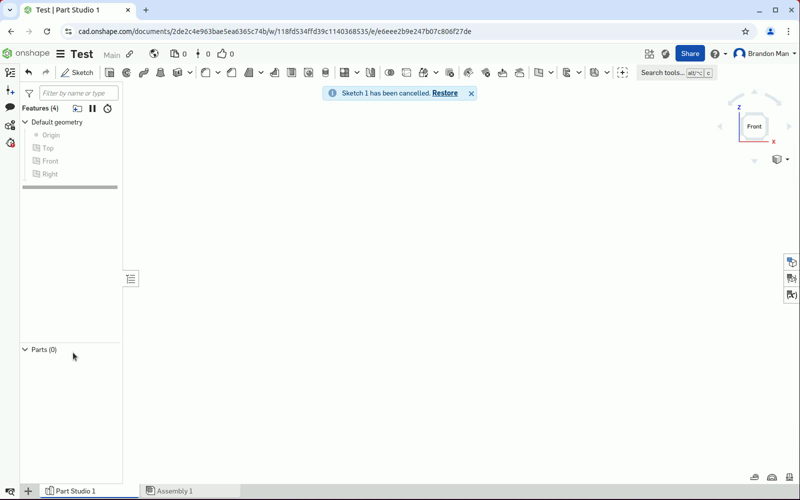
key(shift+s)
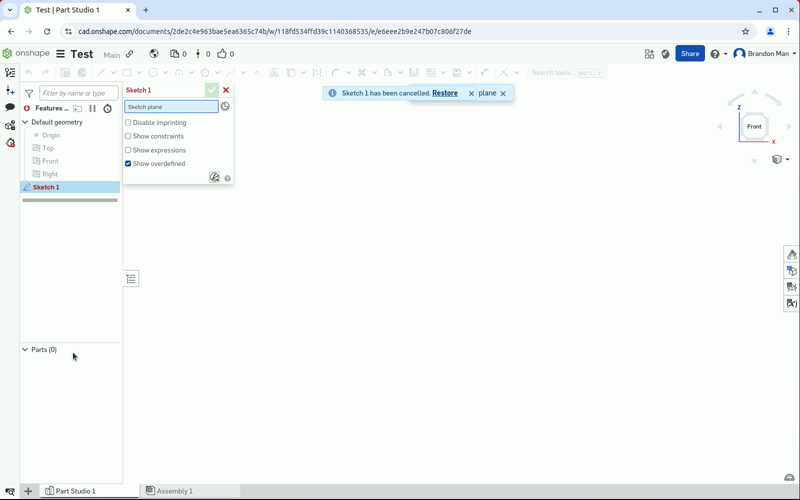
mouse_move(73, 163)
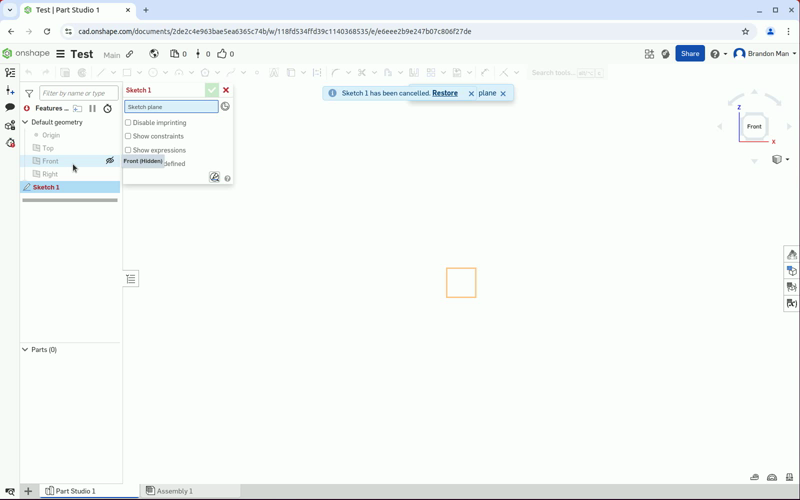
click(73, 163)
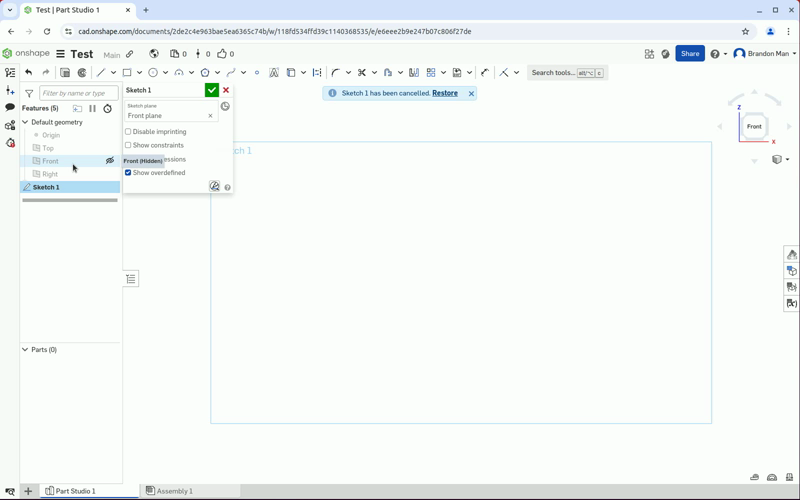
mouse_move(73, 352)
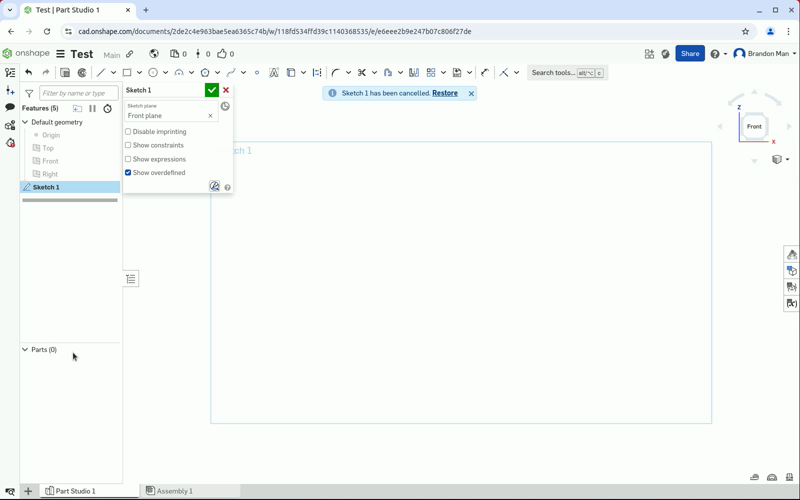
key(y)
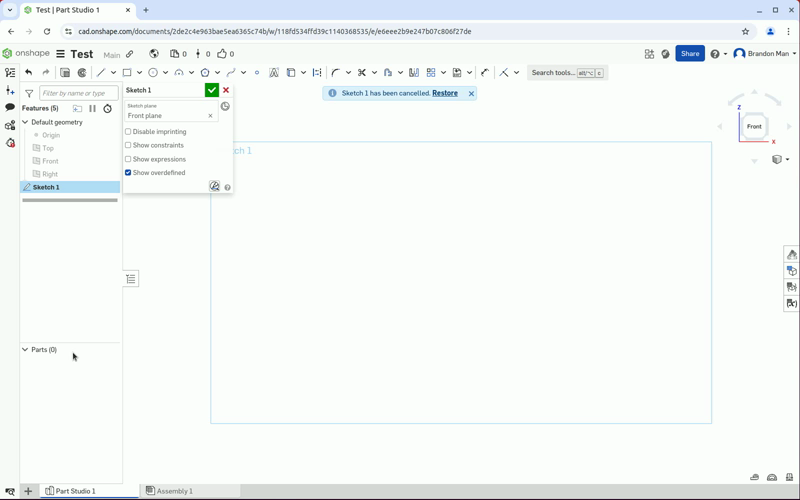
key(c)
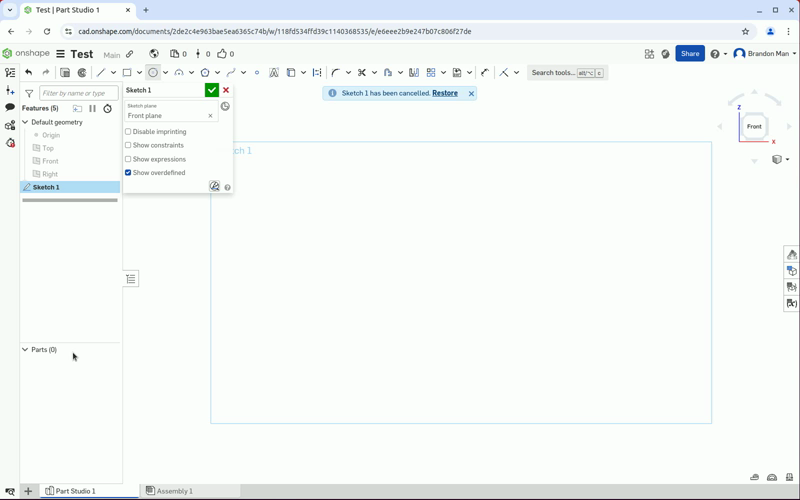
key_down(shift)
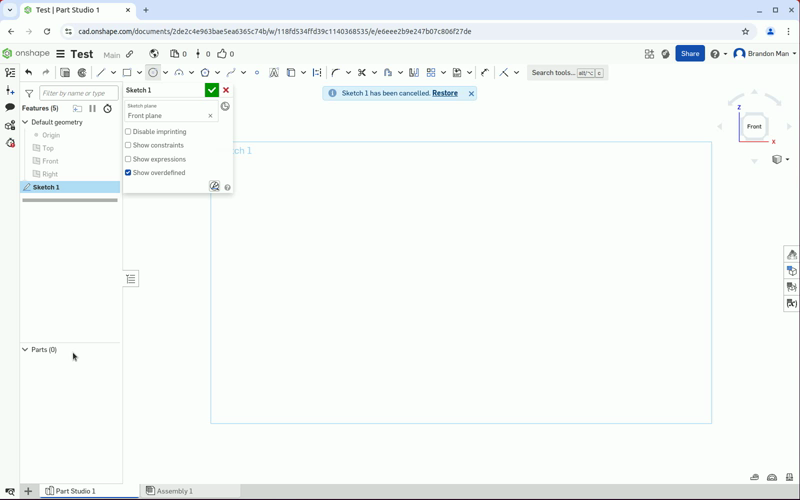
mouse_move(402, 184)
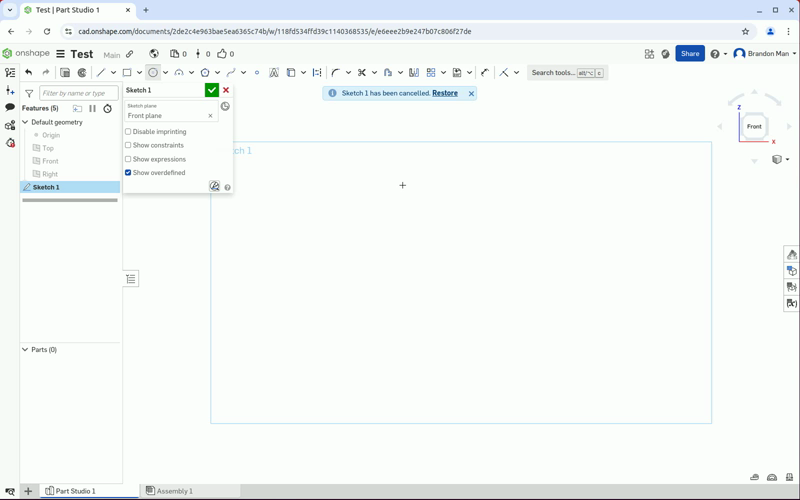
click(402, 184)
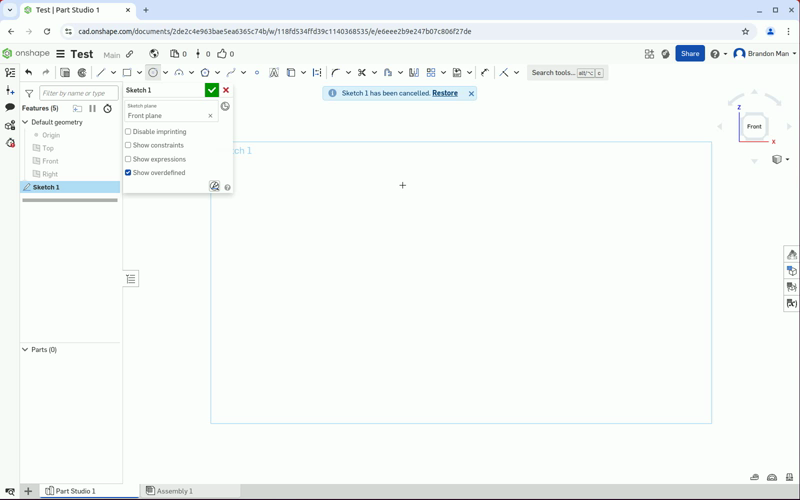
key_up(shift)
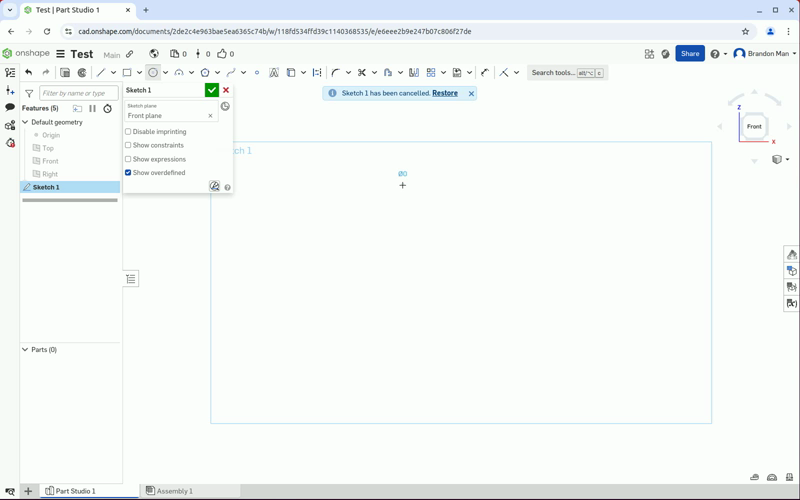
mouse_move(417, 184)
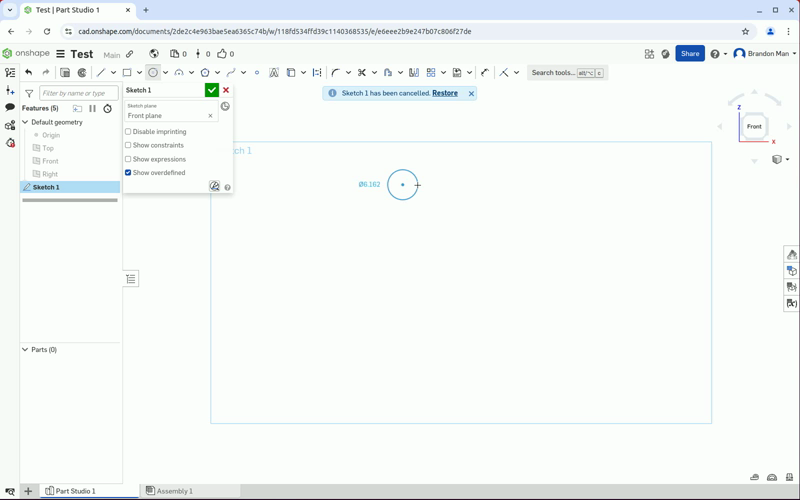
click(417, 184)
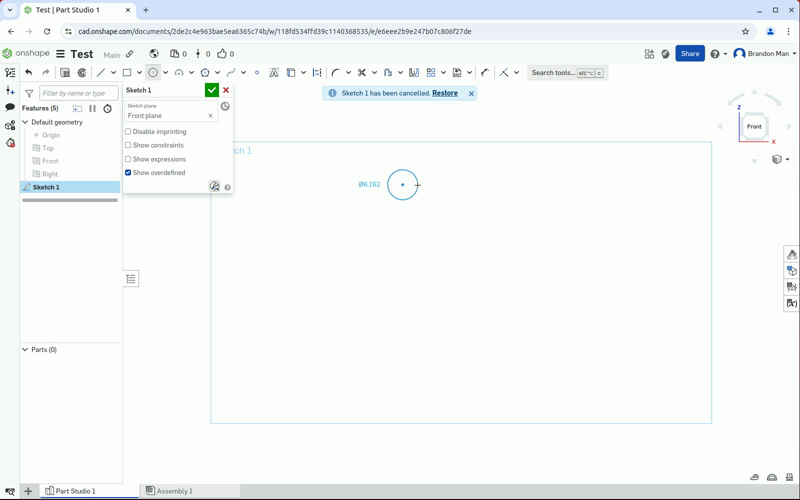
key(esc)
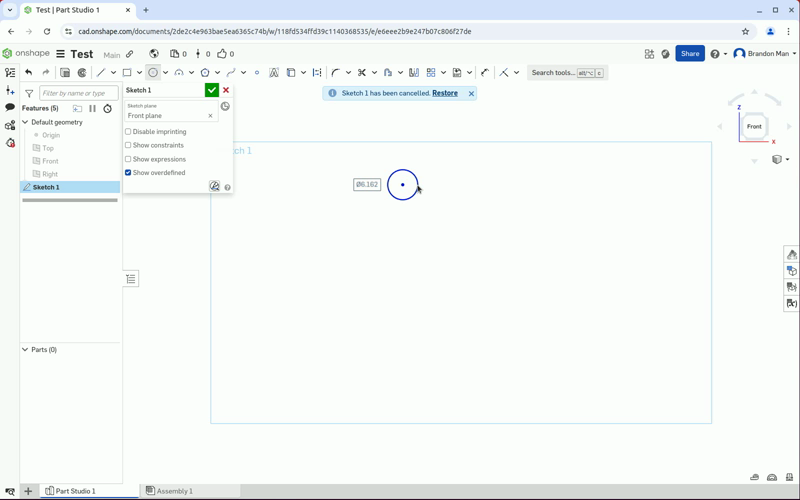
mouse_move(404, 175)
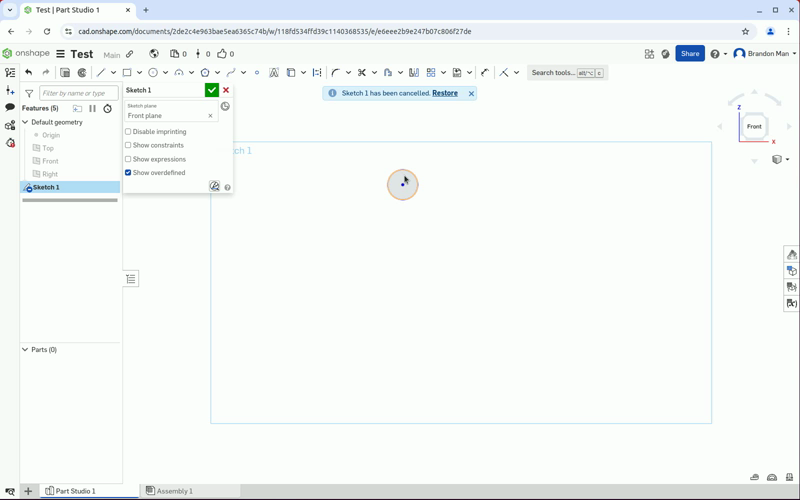
scroll(6)
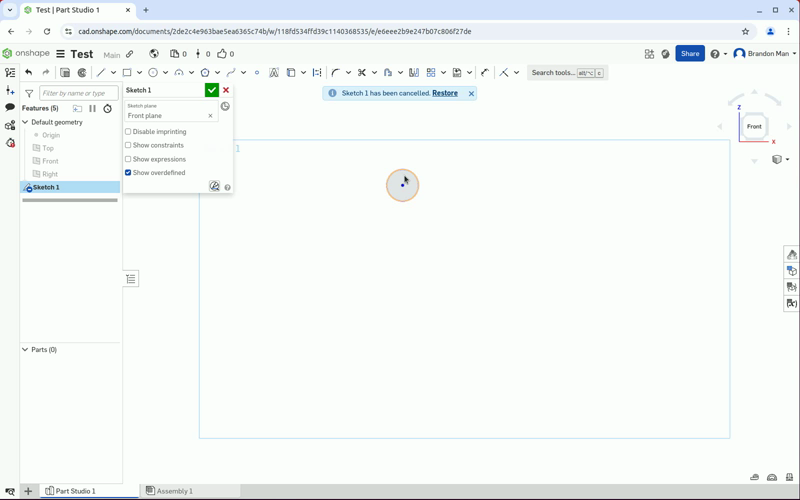
scroll(6)
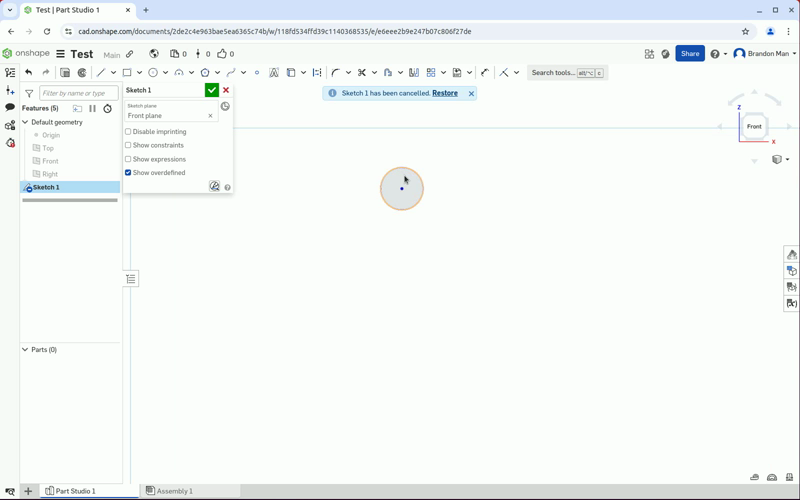
scroll(6)
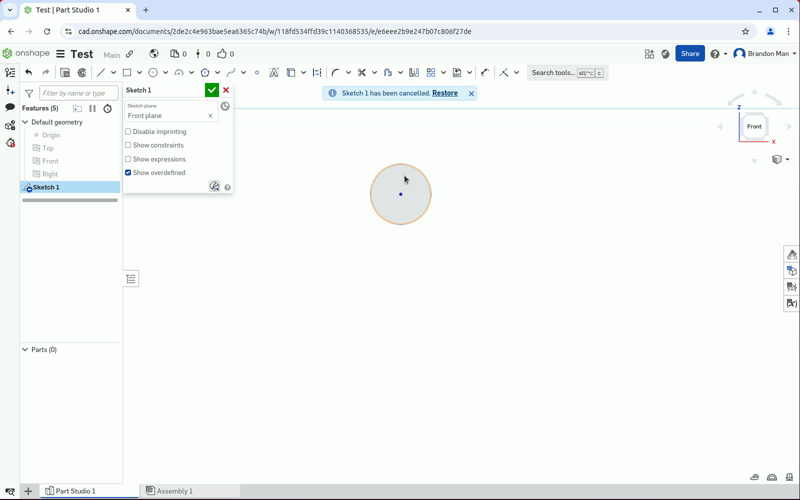
scroll(6)
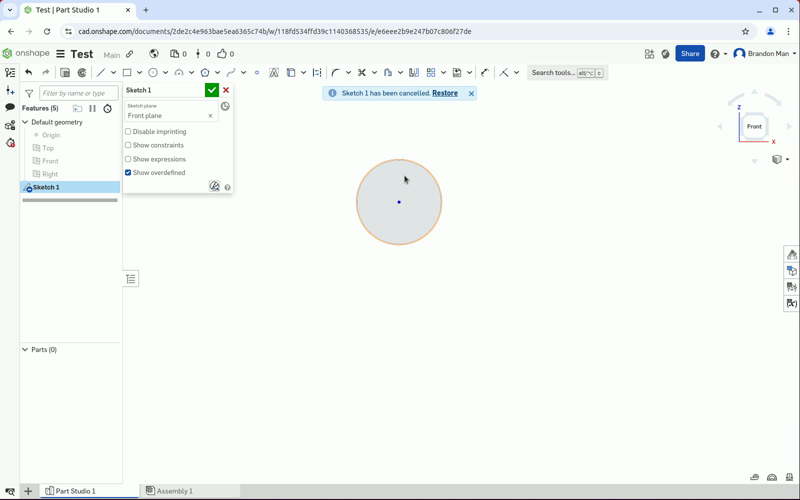
scroll(6)
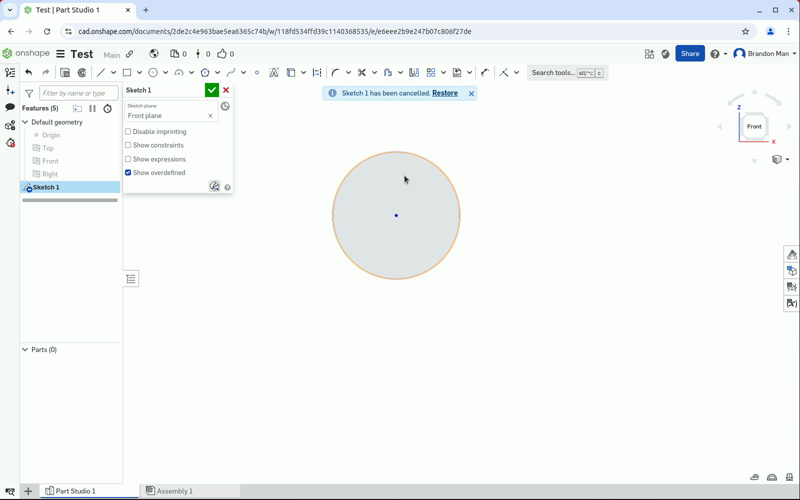
scroll(6)
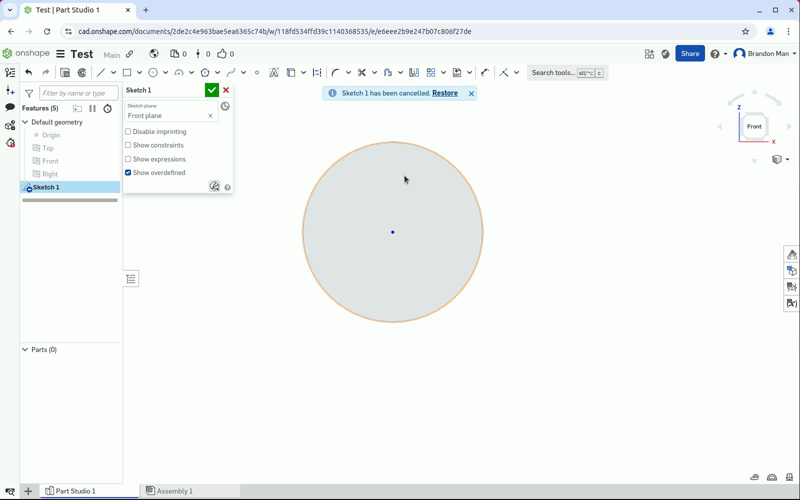
scroll(6)
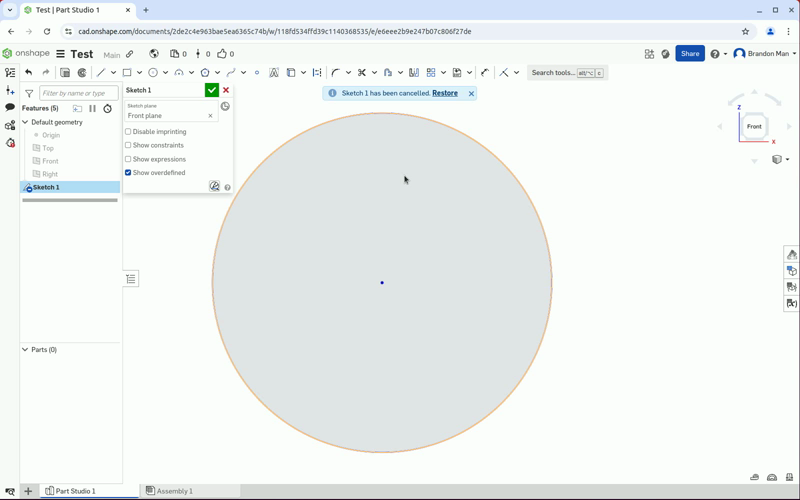
click(404, 175)
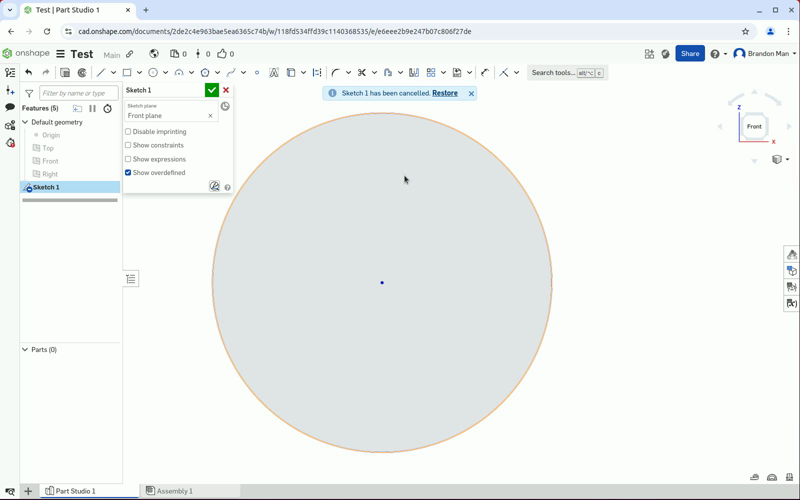
scroll(-6)
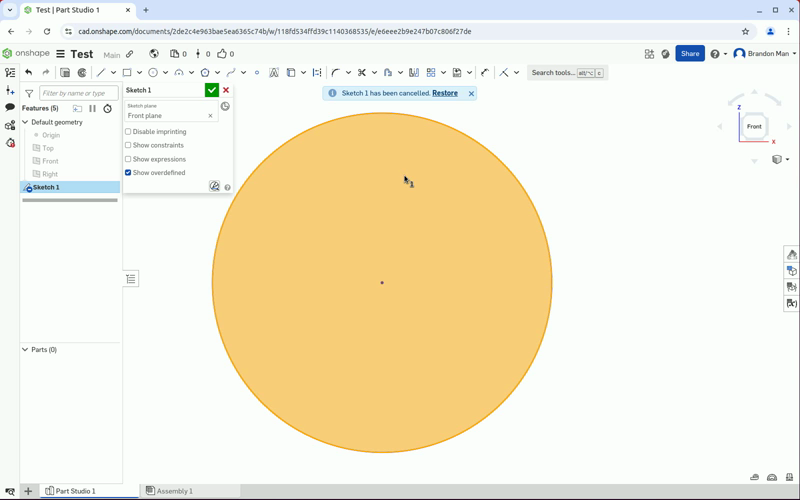
scroll(-6)
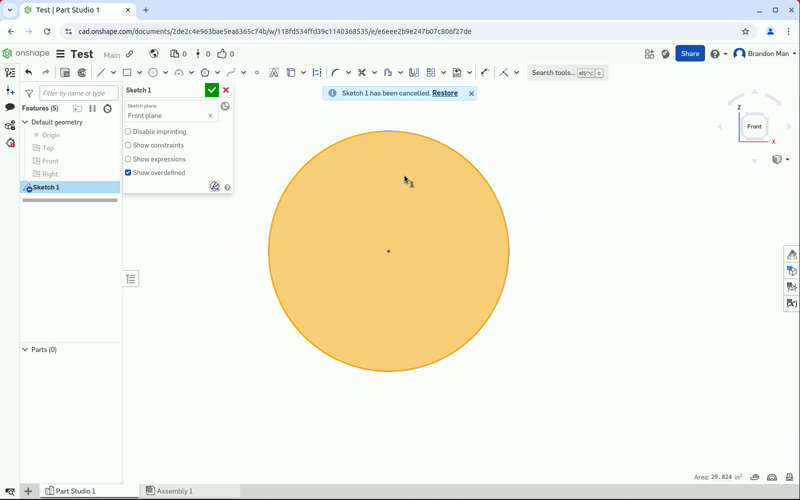
scroll(-6)
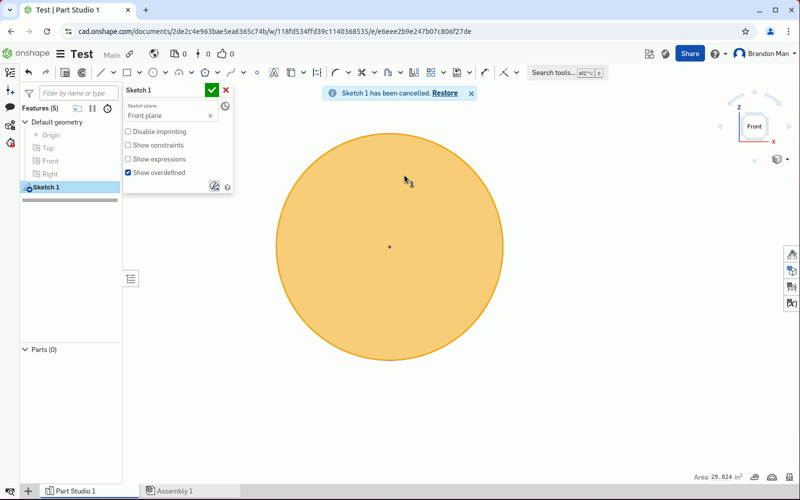
scroll(-6)
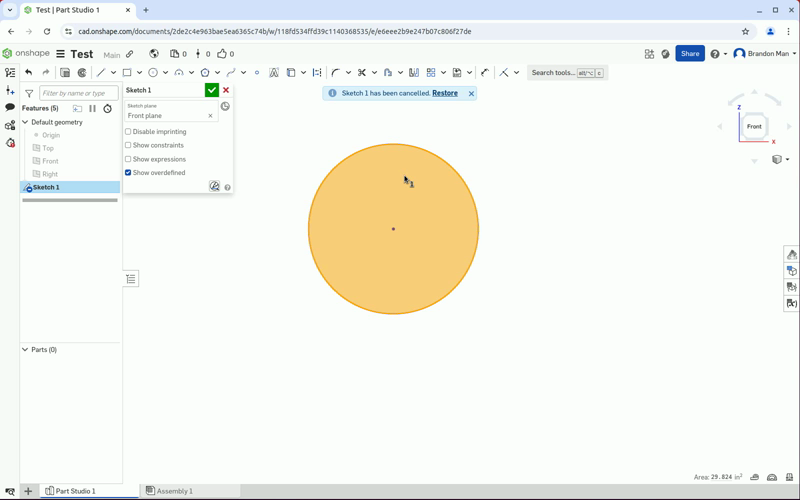
scroll(-6)
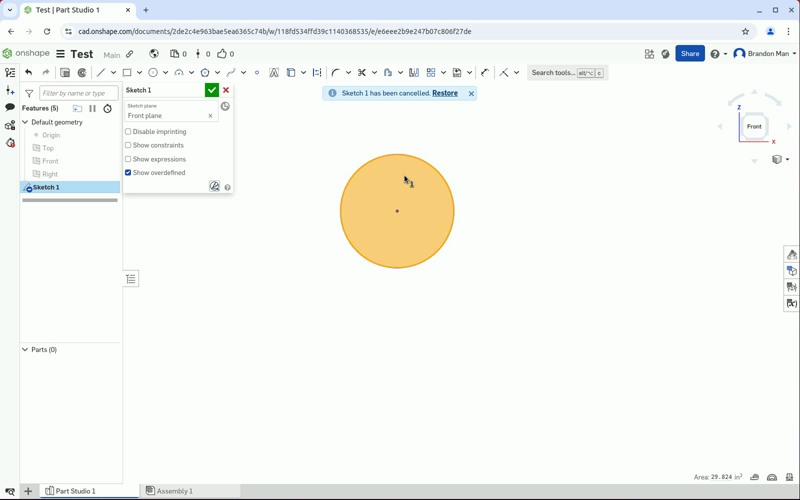
scroll(-6)
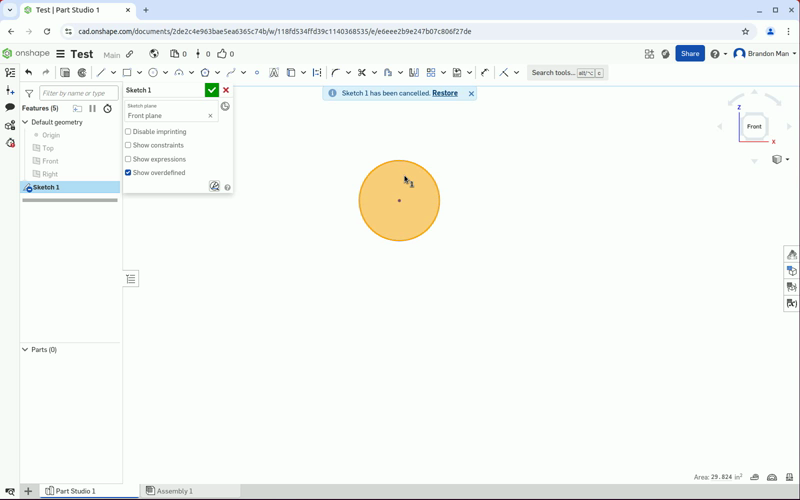
scroll(-6)
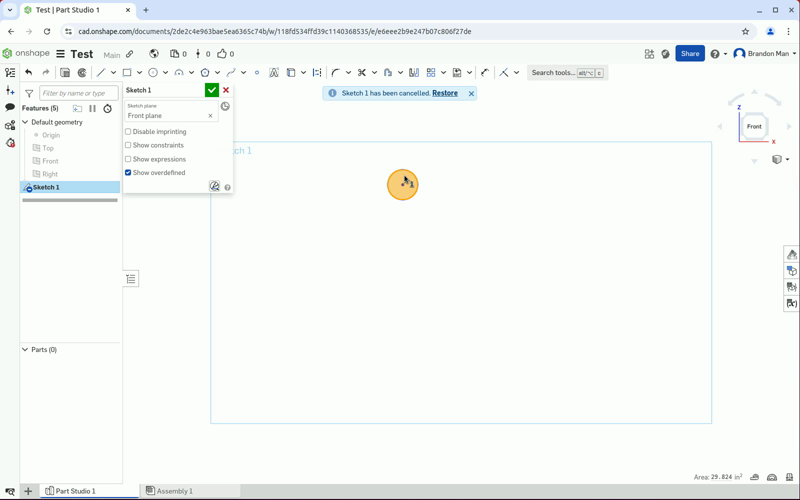
mouse_move(73, 352)
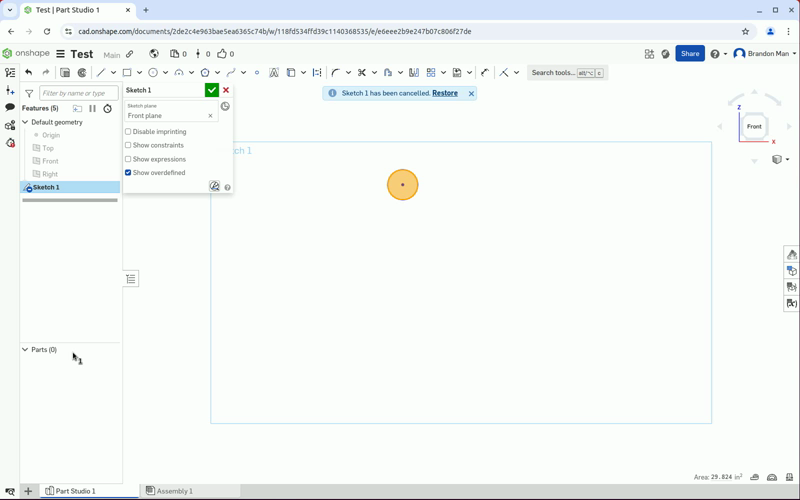
key(shift+y)
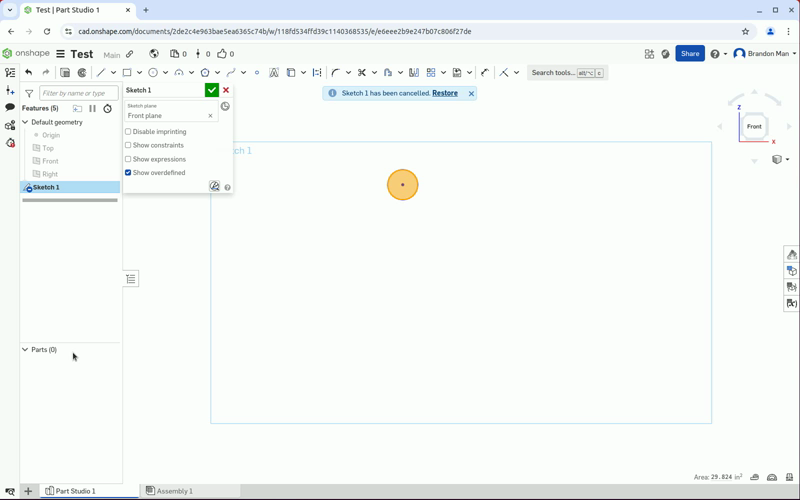
key(shift+e)
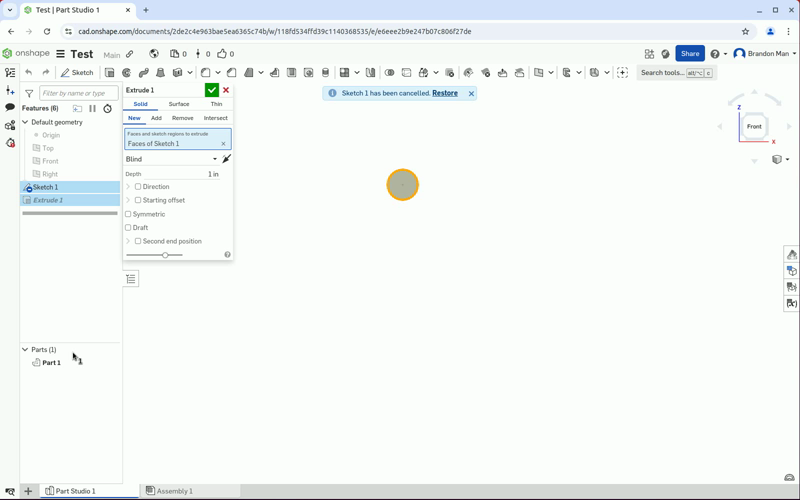
mouse_move(143, 106)
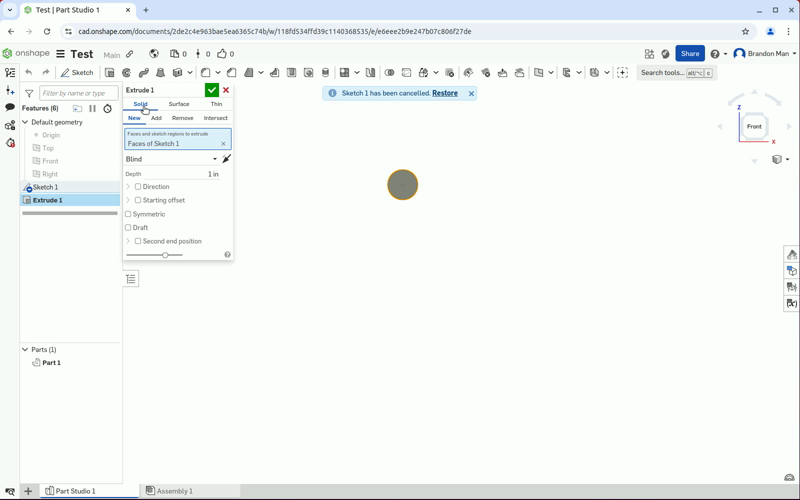
click(143, 106)
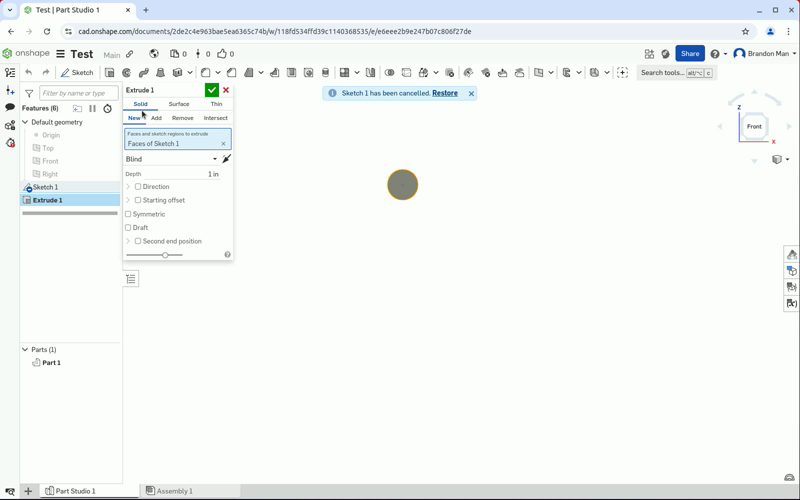
mouse_move(137, 120)
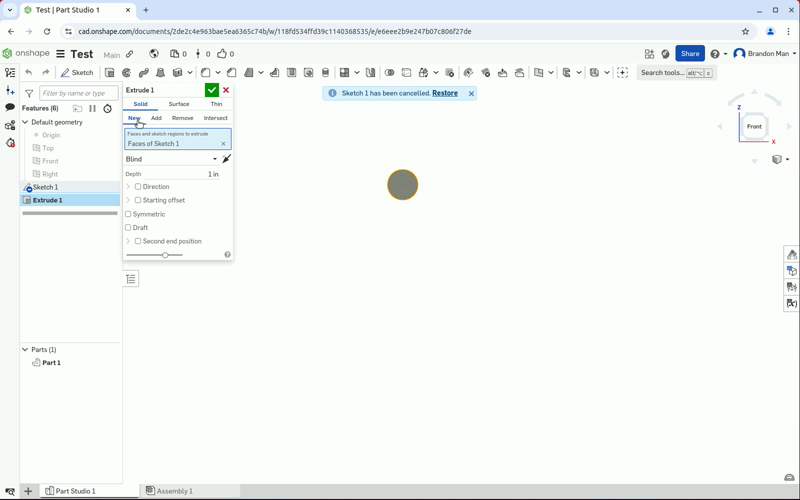
click(137, 120)
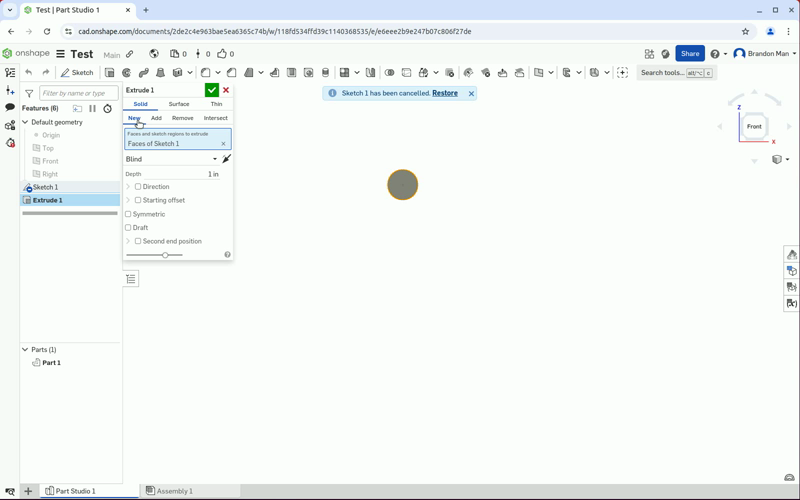
key(tab, 4)
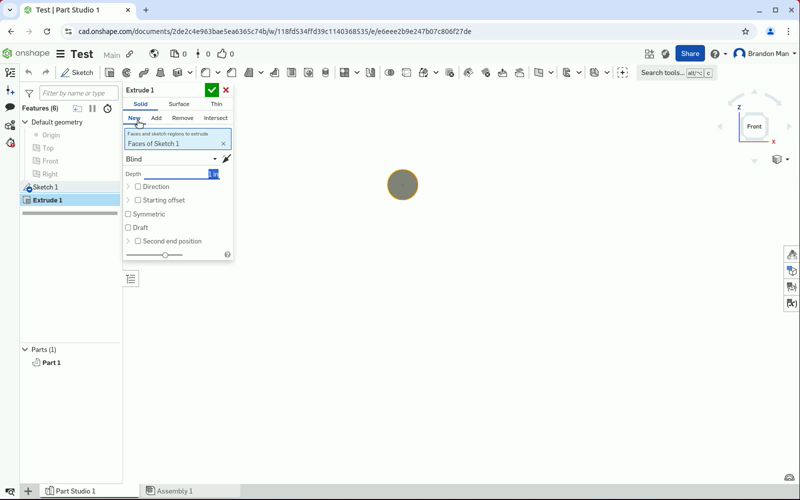
text(0.963)
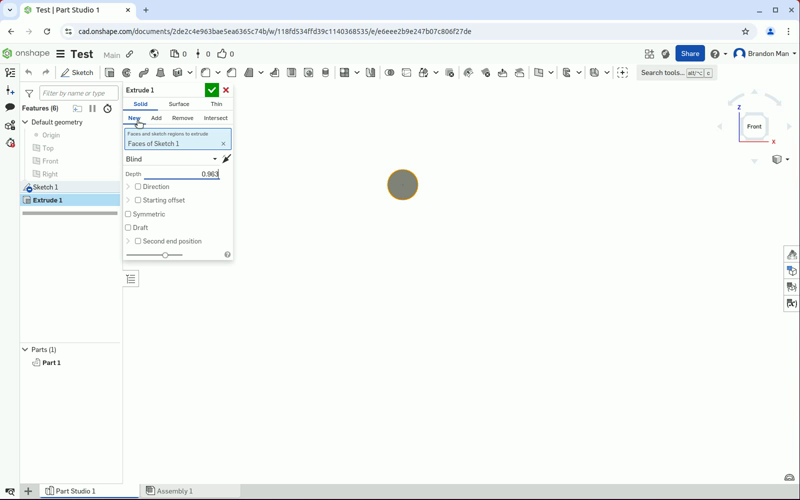
key(enter)
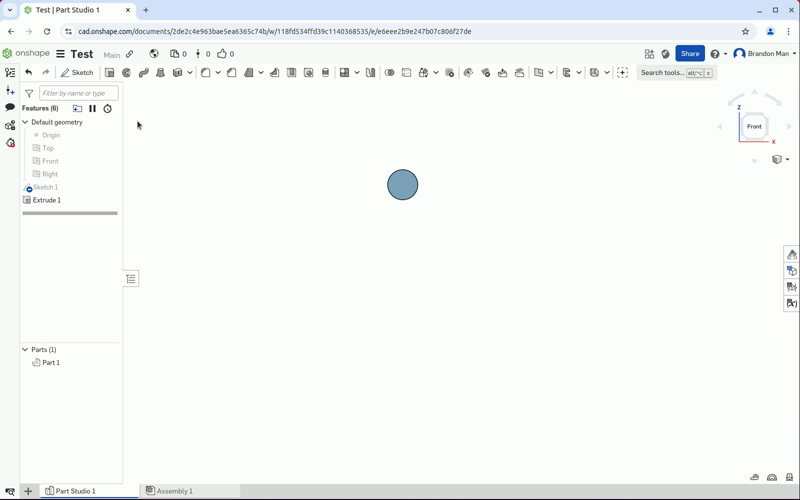
key(shift+h)
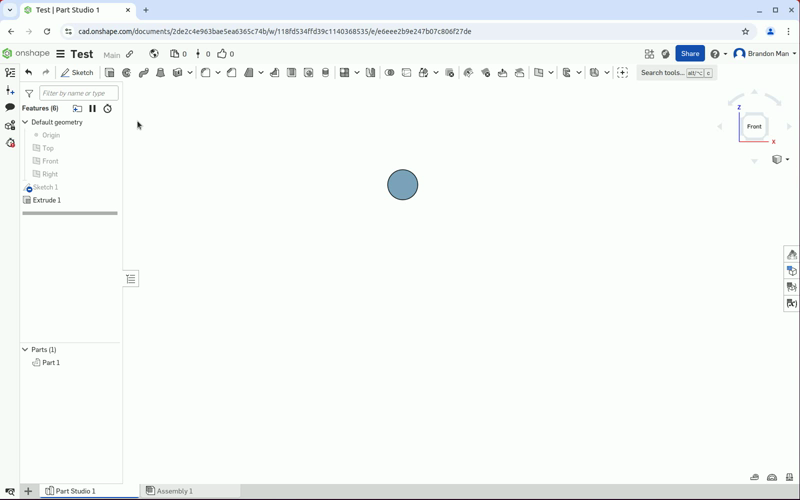
key(shift+h)
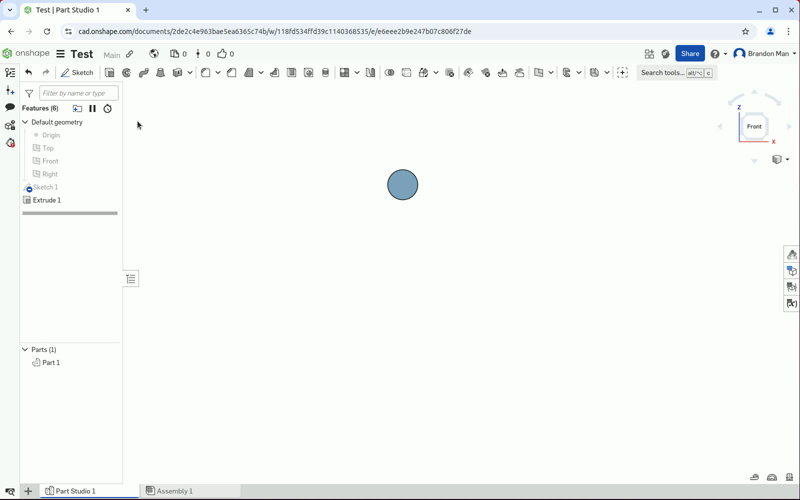
mouse_move(73, 189)
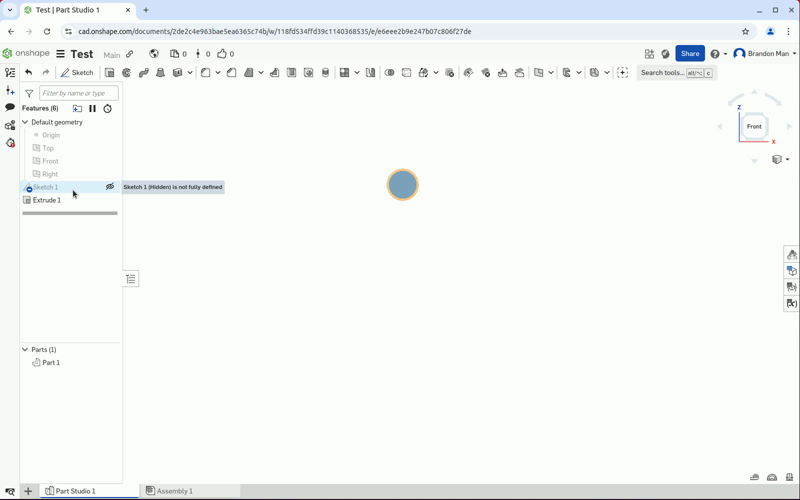
click(73, 189)
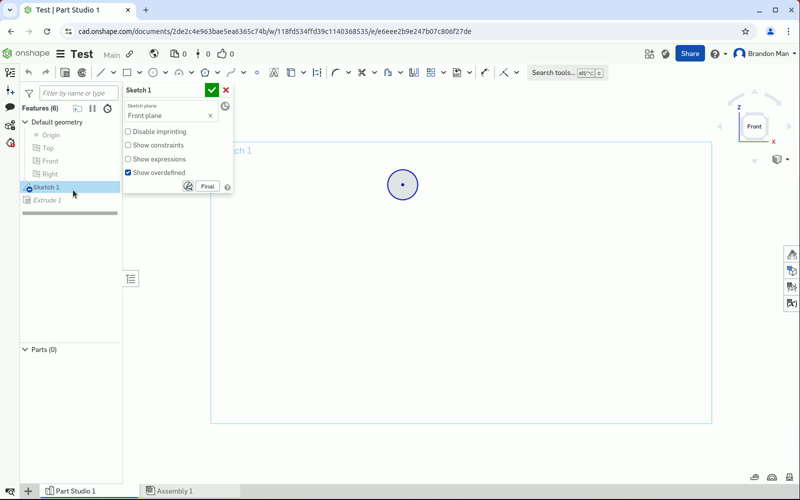
mouse_move(229, 92)
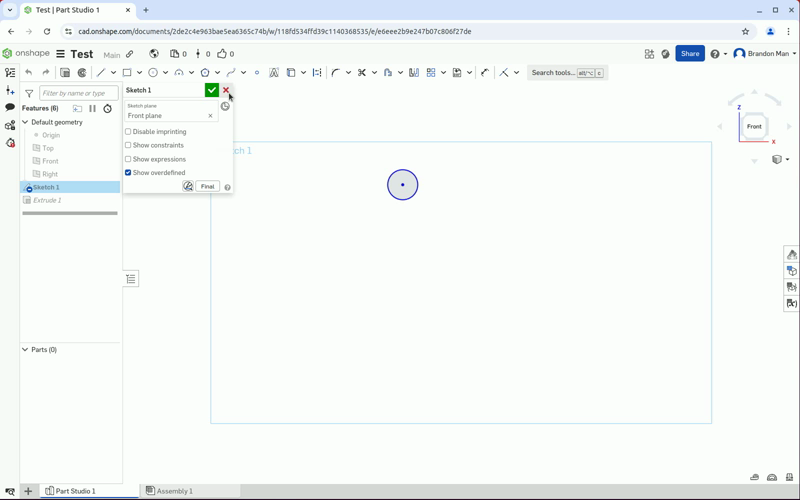
click(229, 92)
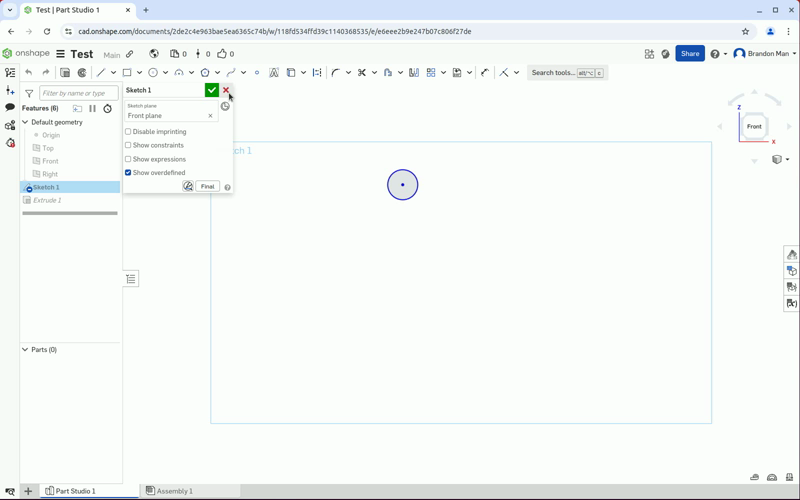
key(shift+s)
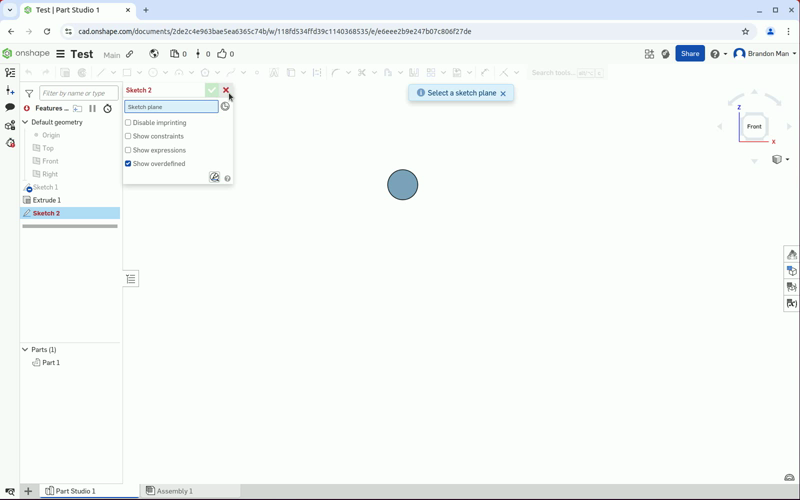
mouse_move(73, 163)
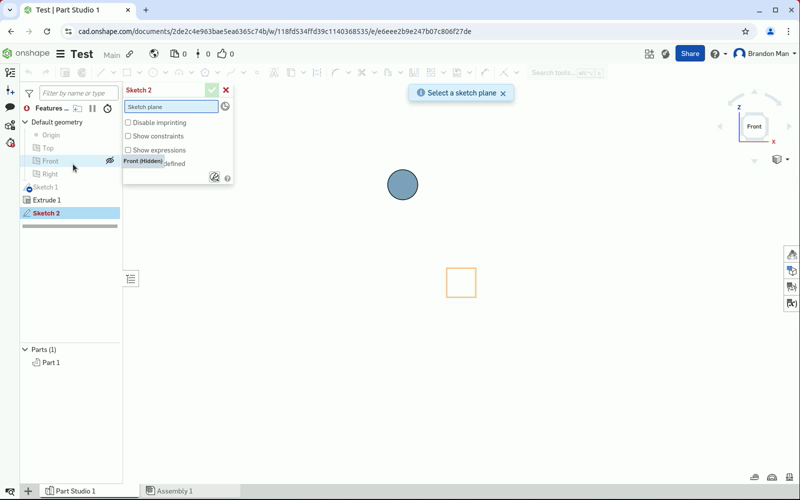
click(73, 163)
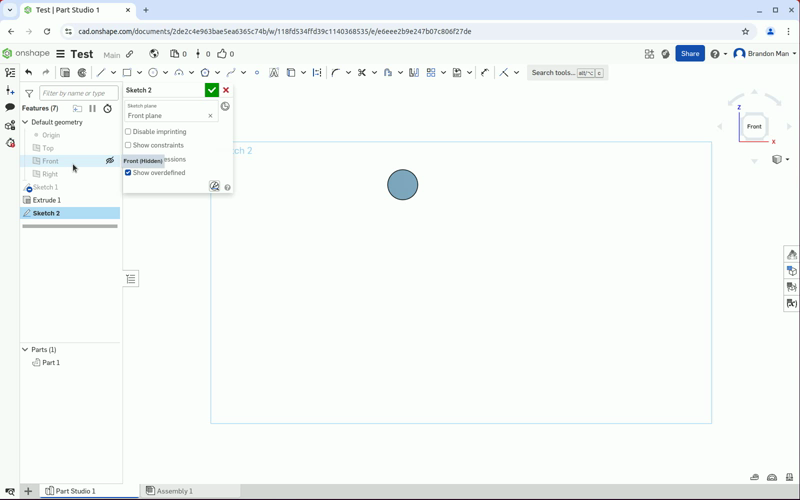
mouse_move(73, 352)
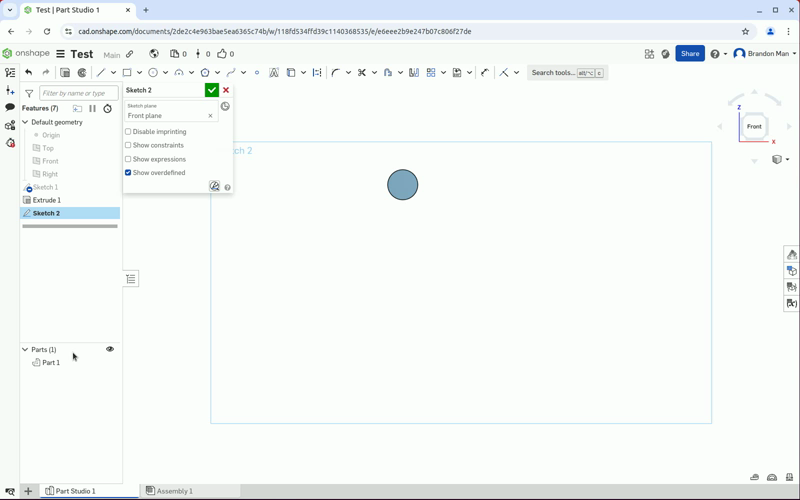
key(y)
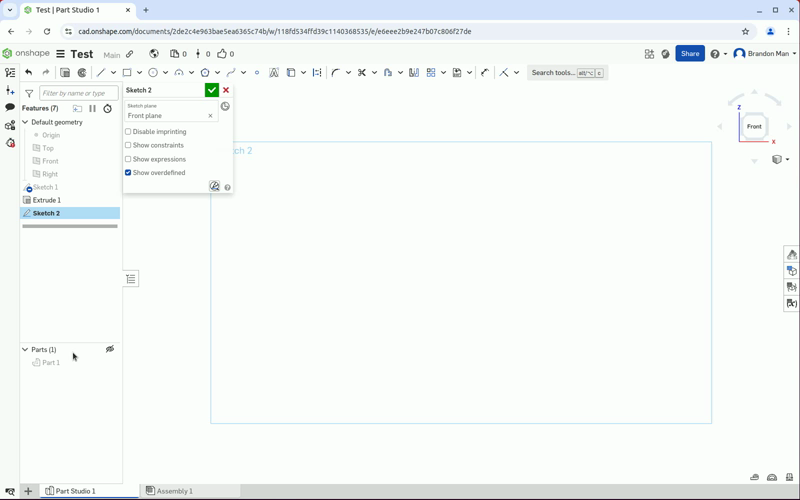
key(a)
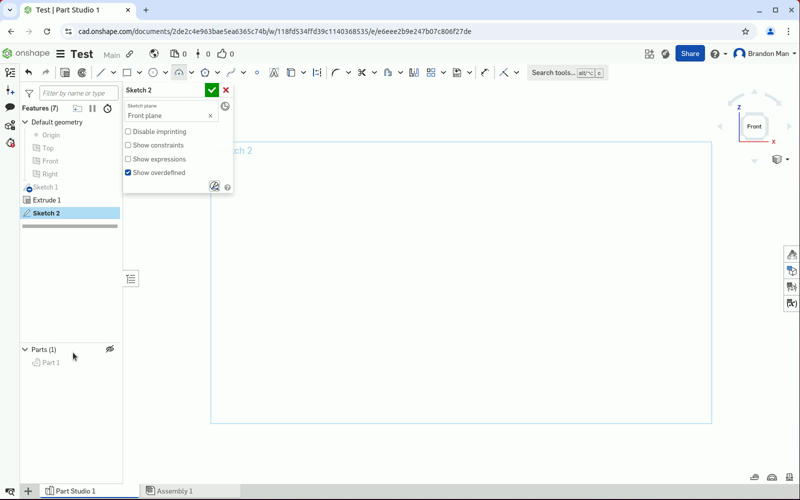
key_down(shift)
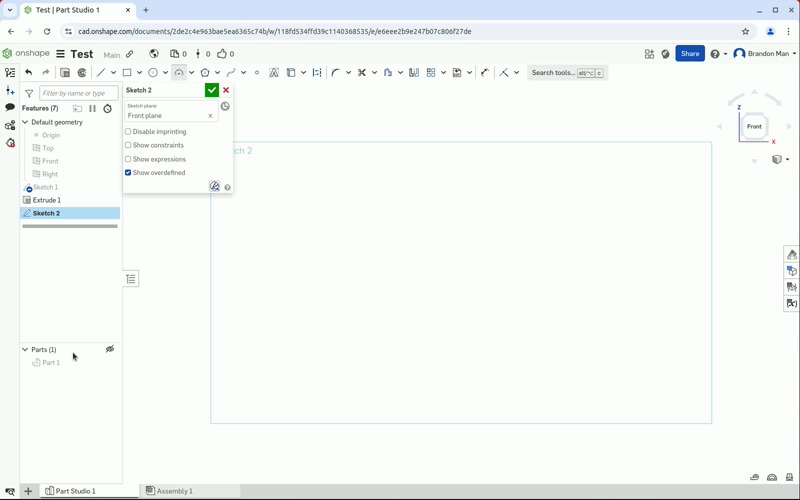
mouse_move(399, 366)
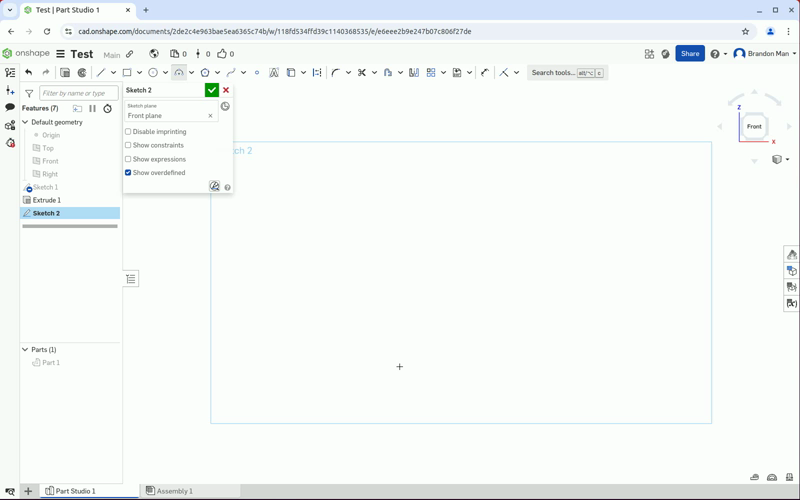
click(399, 366)
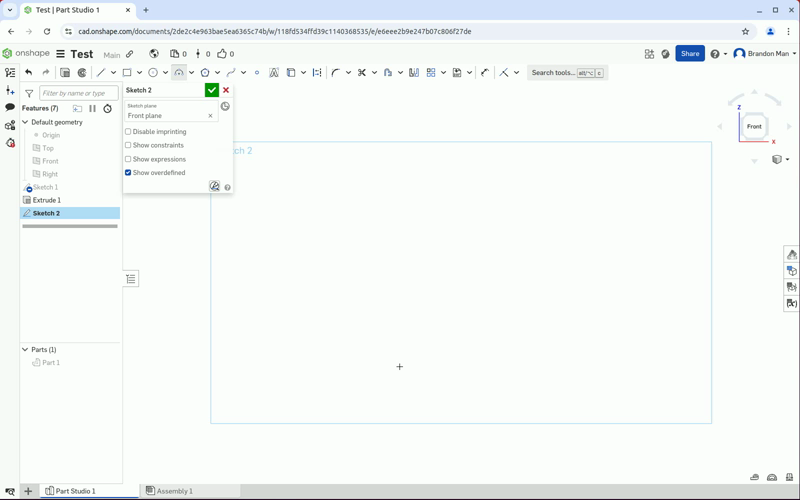
key_up(shift)
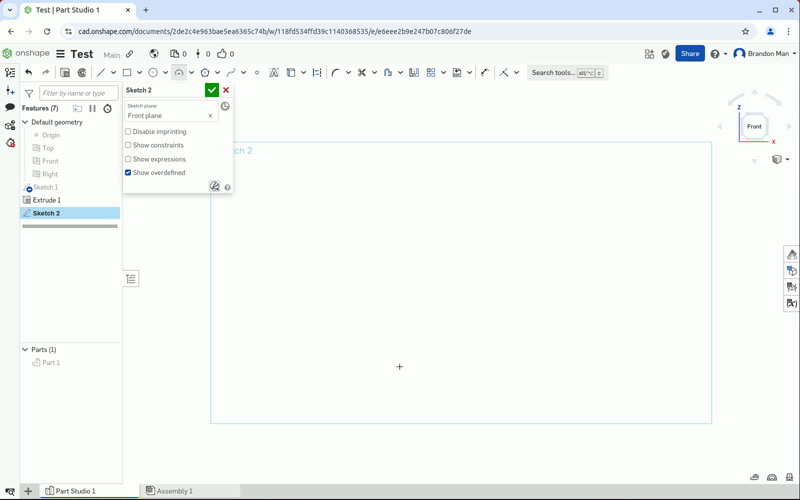
key_down(shift)
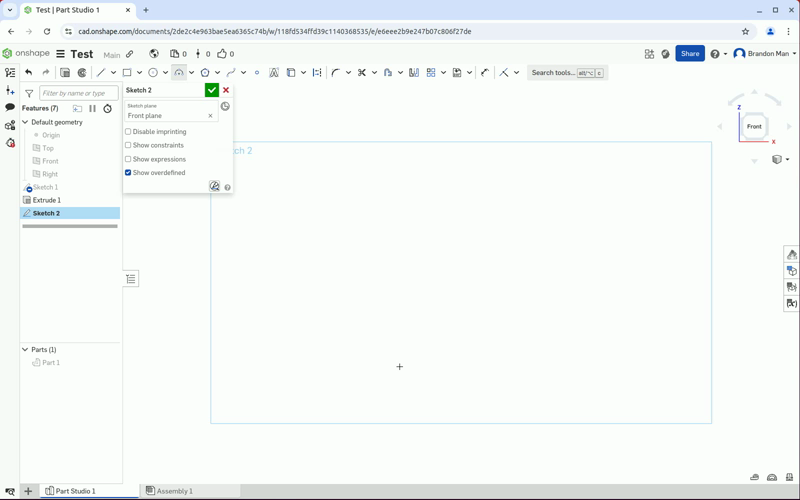
mouse_move(406, 366)
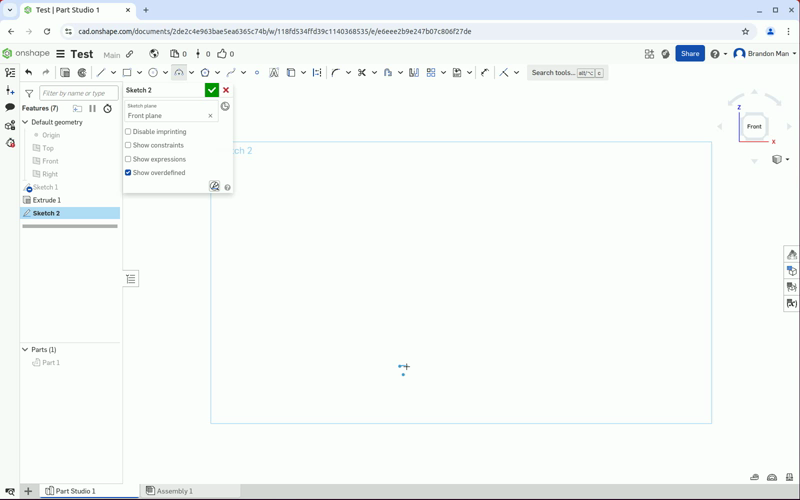
scroll(6)
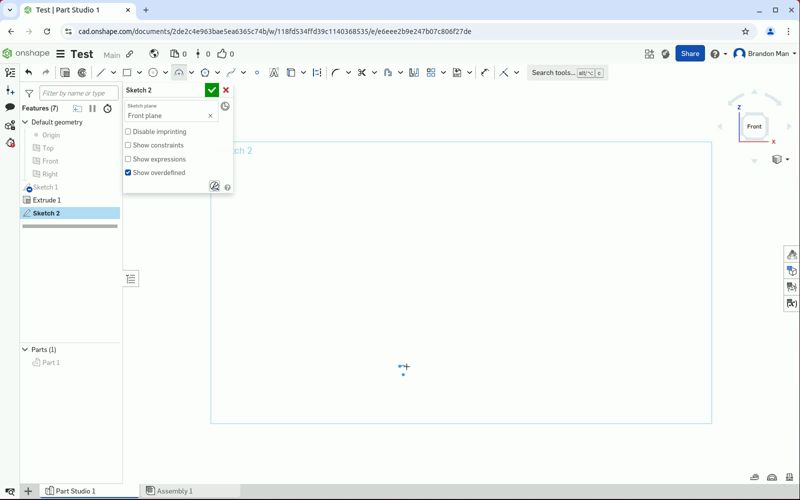
scroll(6)
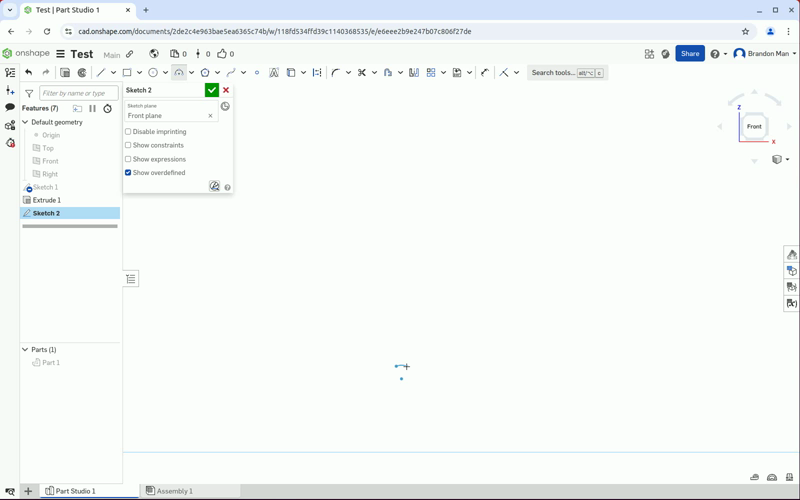
scroll(6)
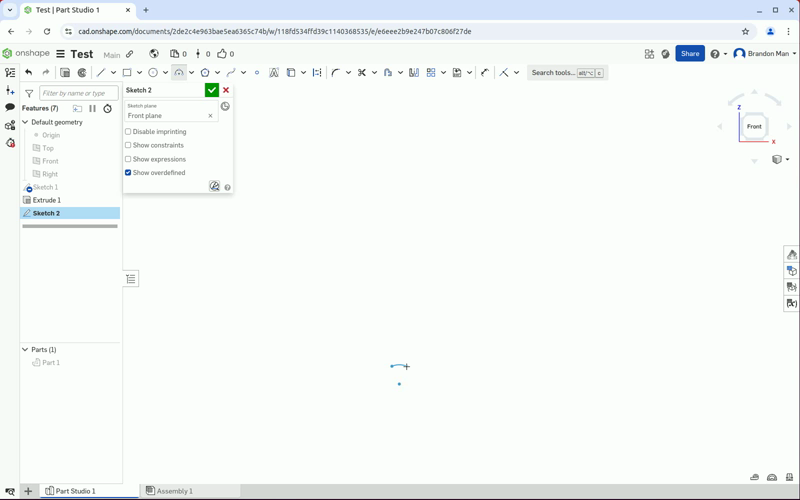
scroll(6)
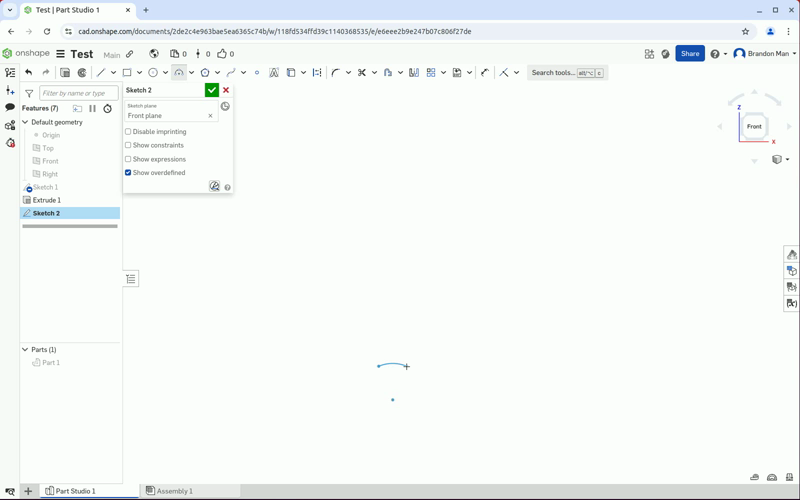
scroll(6)
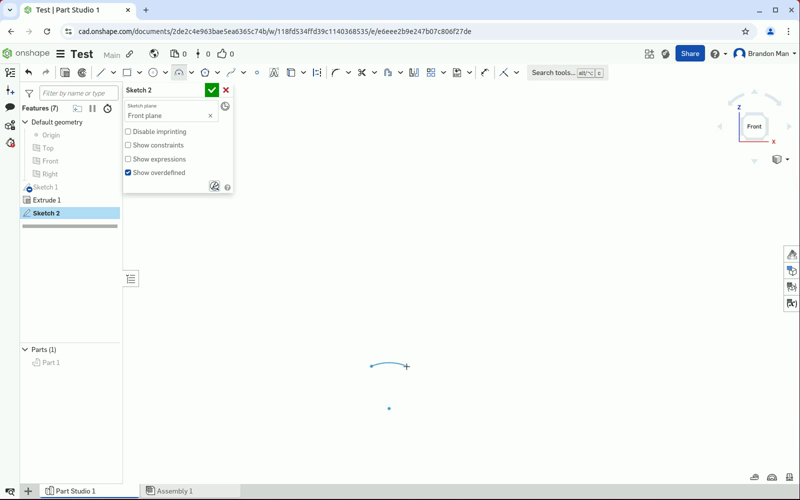
scroll(6)
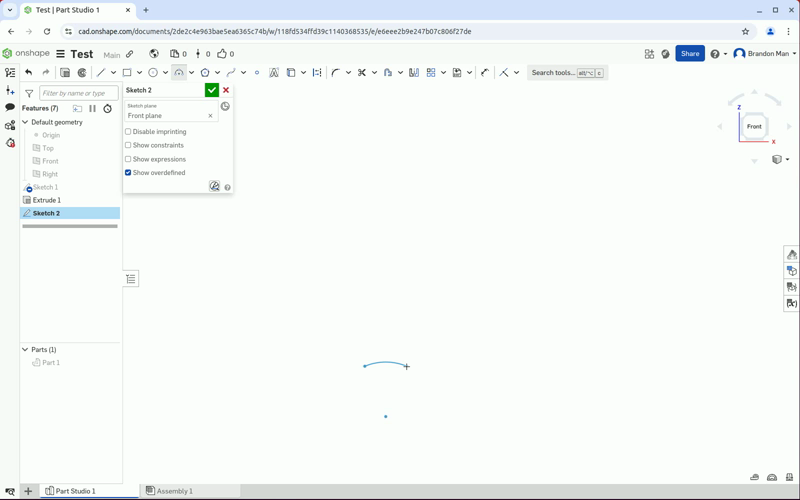
scroll(6)
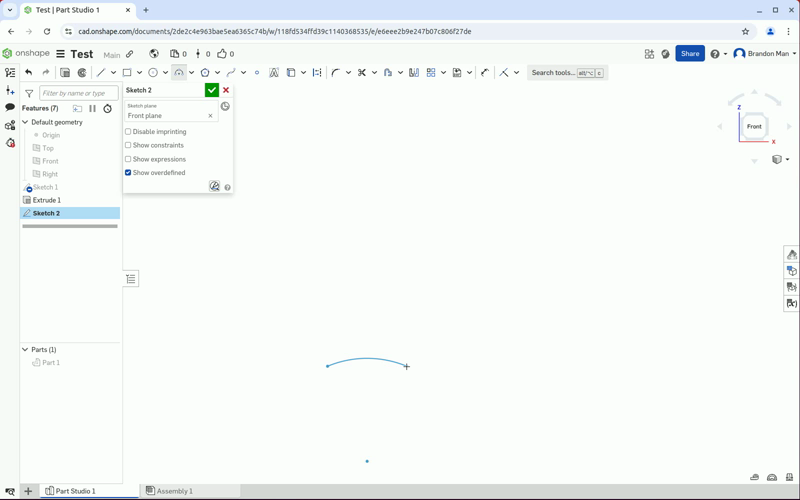
click(406, 366)
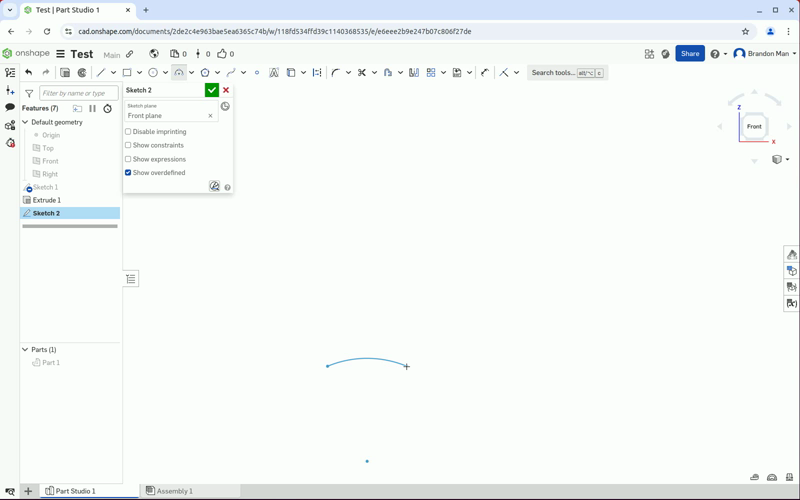
scroll(-6)
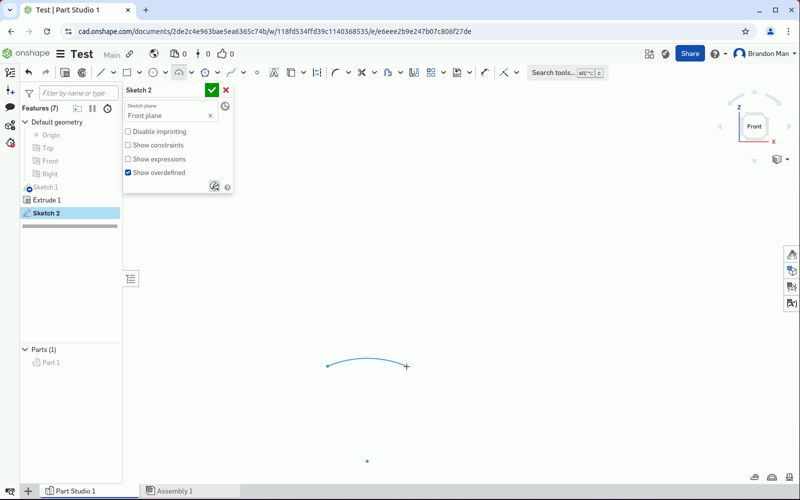
scroll(-6)
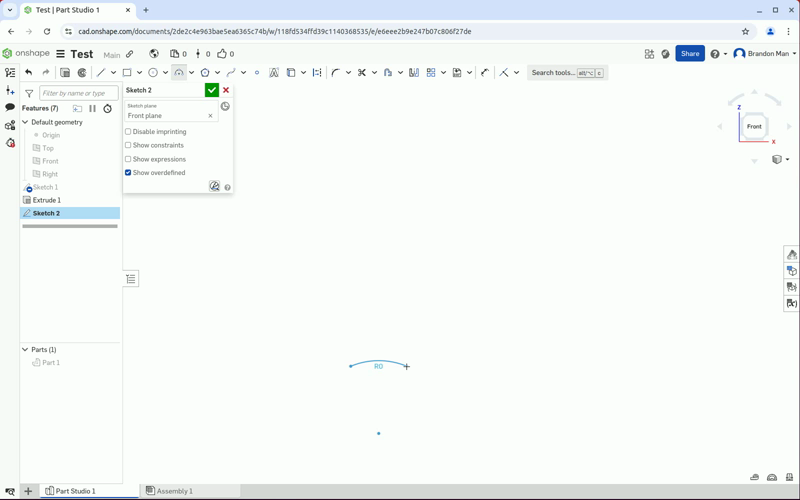
scroll(-6)
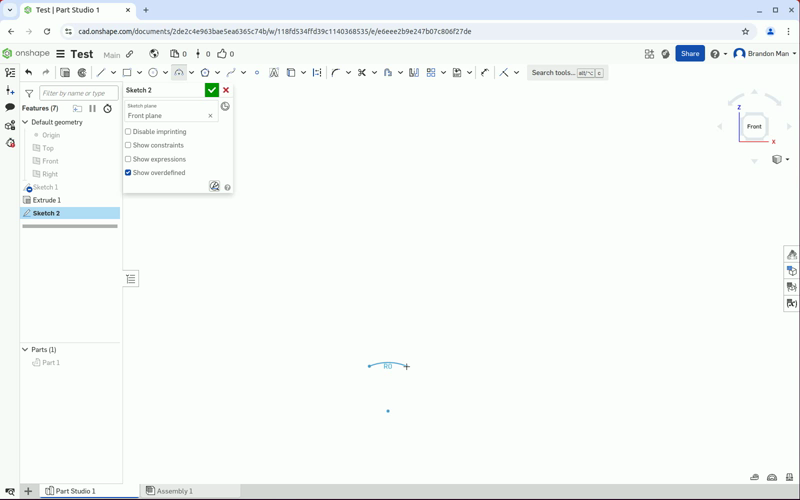
scroll(-6)
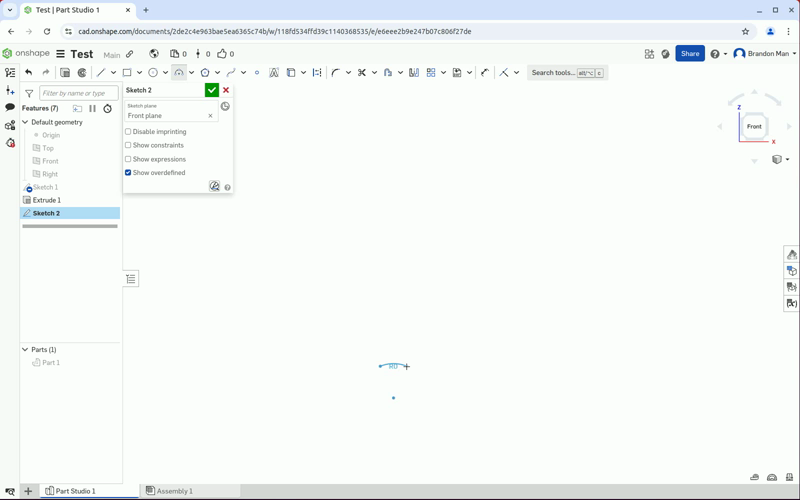
scroll(-6)
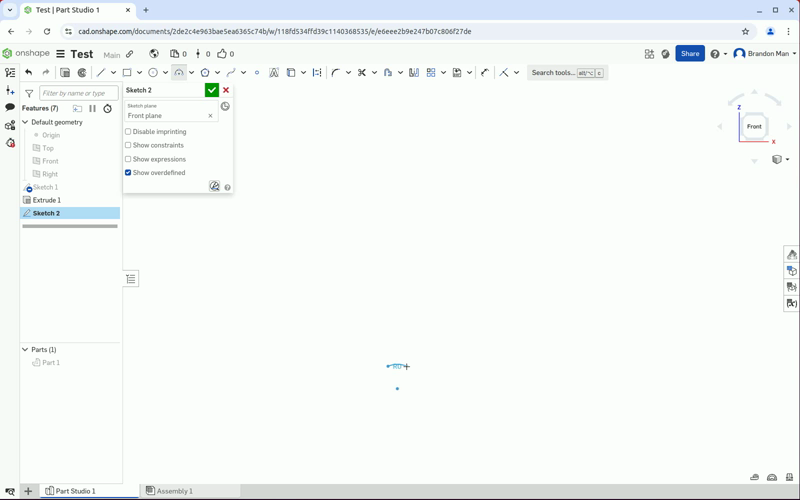
scroll(-6)
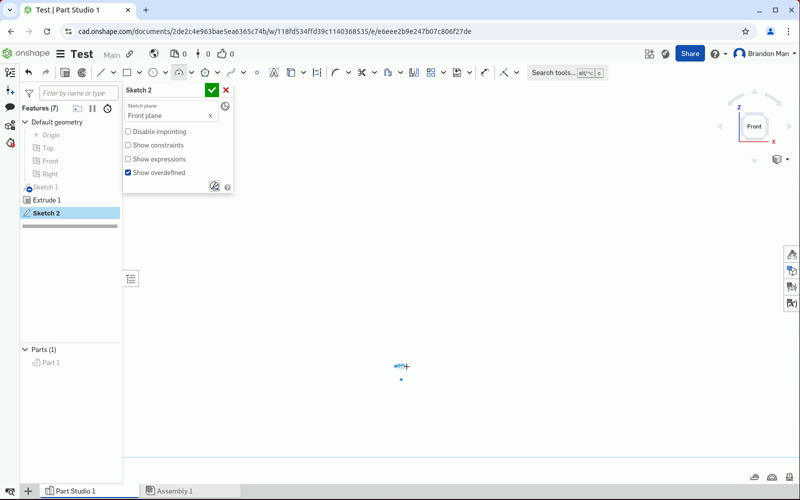
scroll(-6)
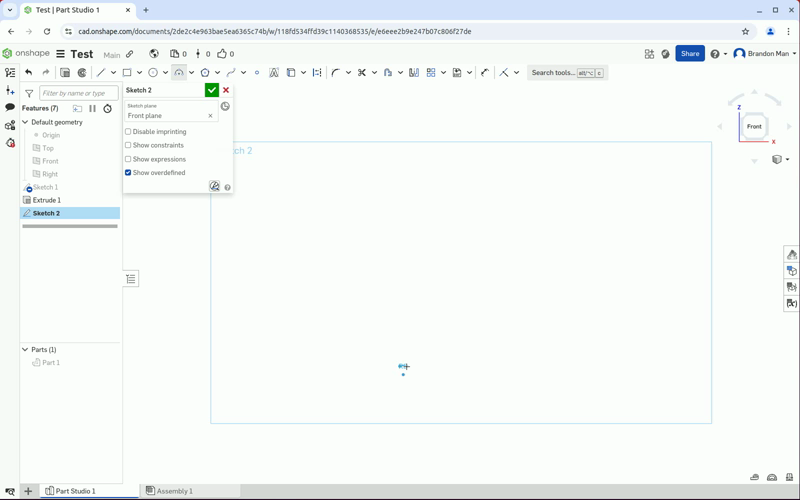
mouse_move(403, 366)
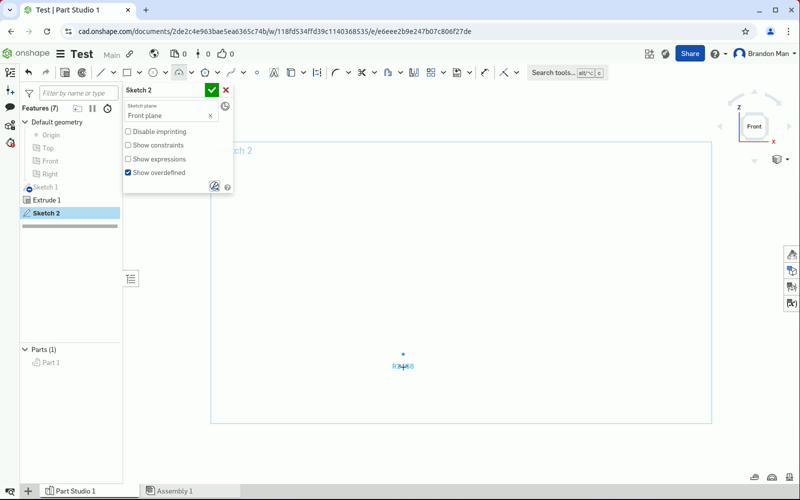
scroll(6)
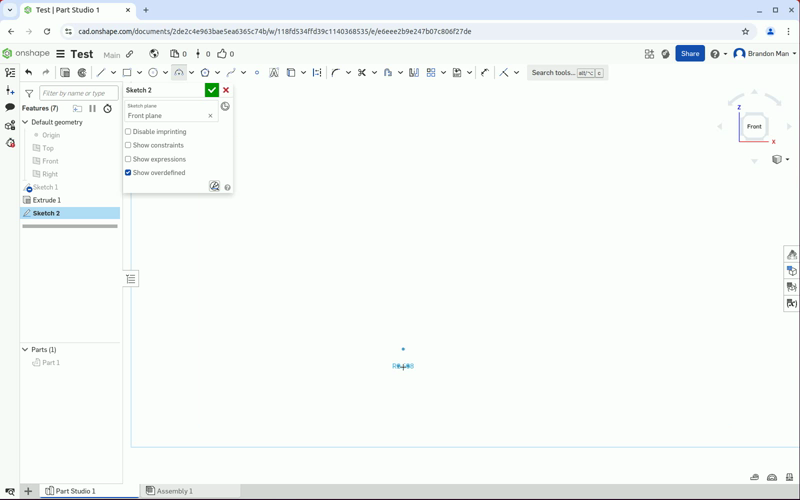
scroll(6)
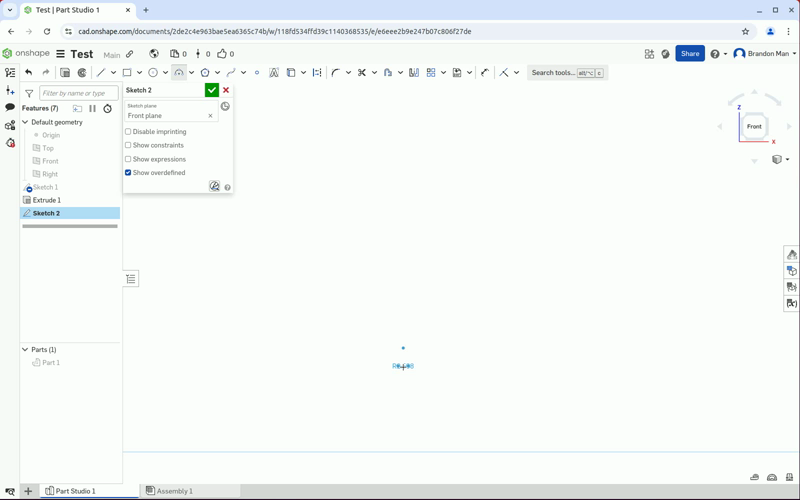
scroll(6)
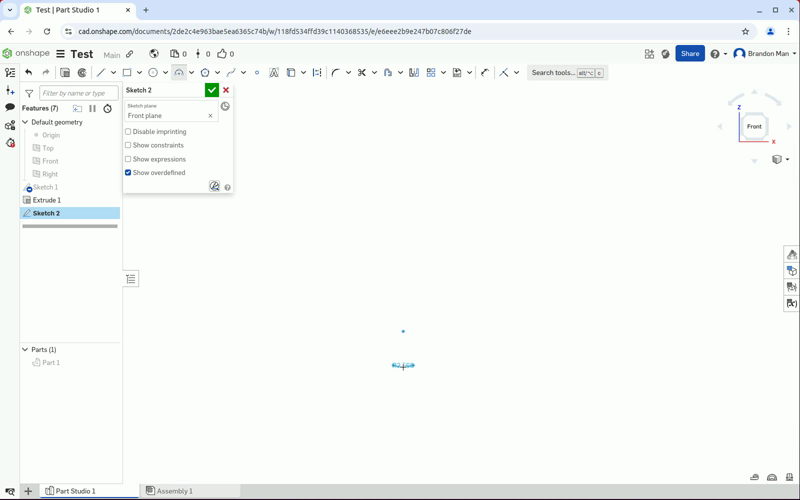
scroll(6)
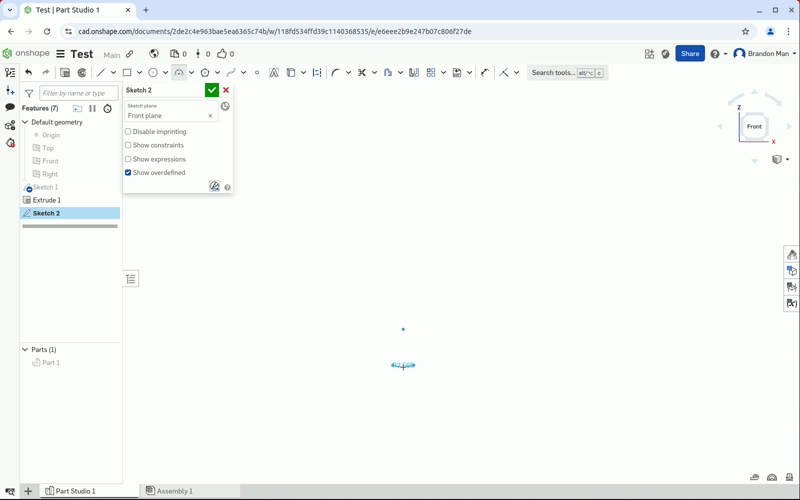
scroll(6)
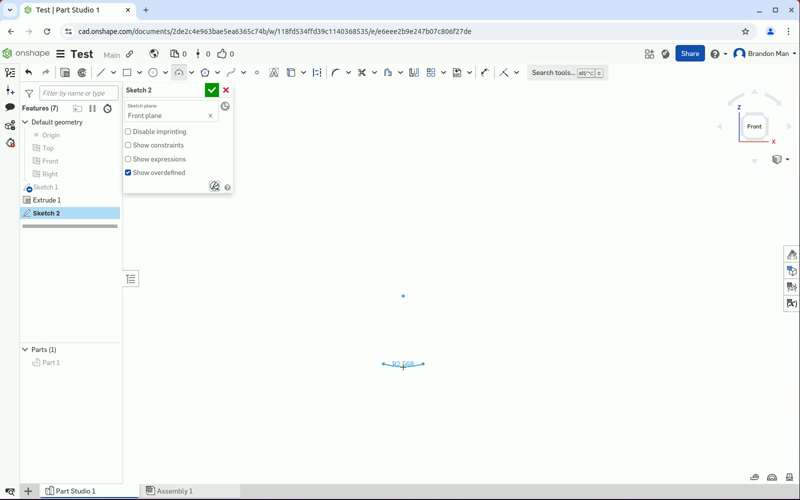
scroll(6)
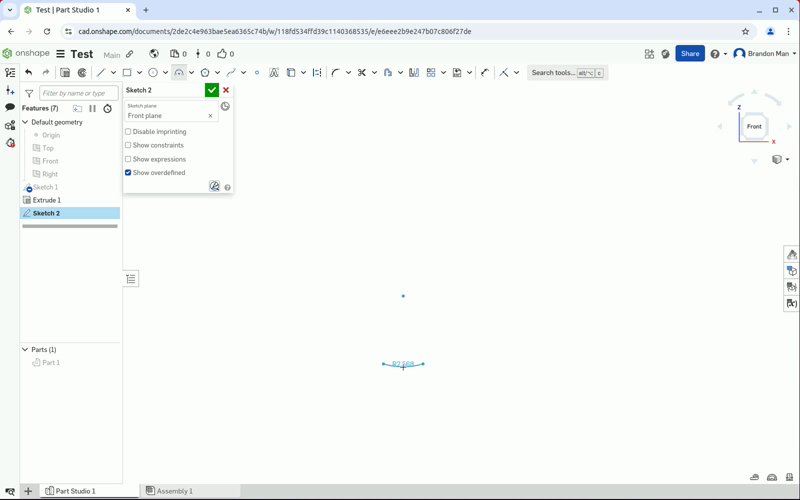
scroll(6)
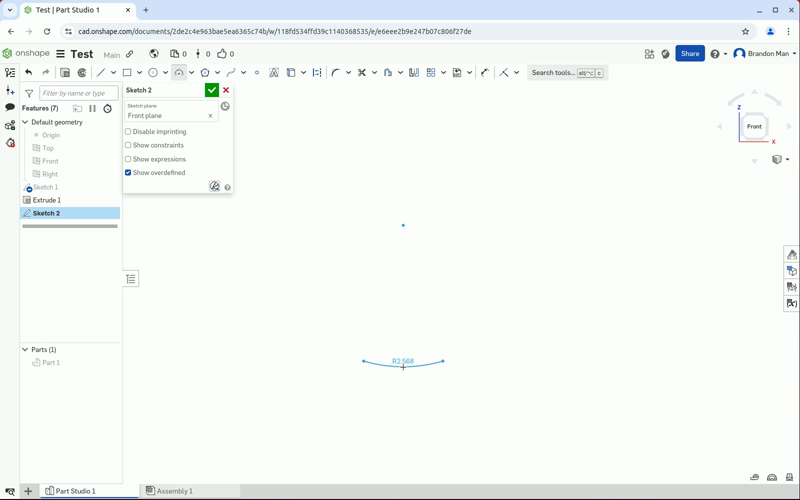
click(403, 366)
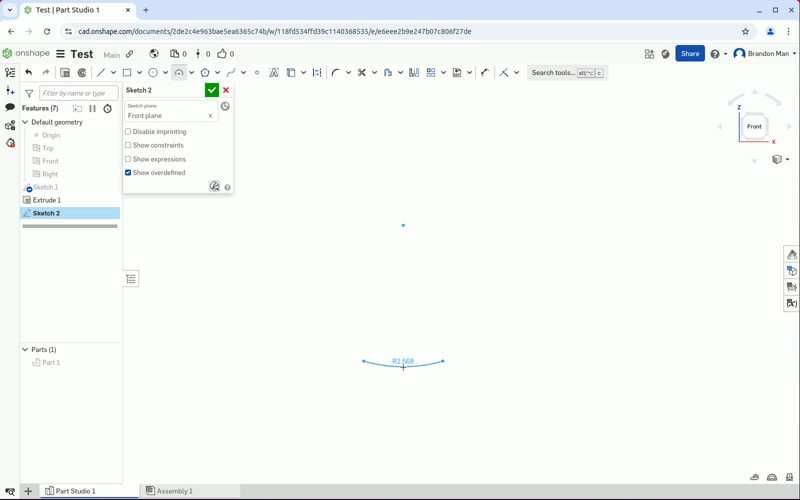
scroll(-6)
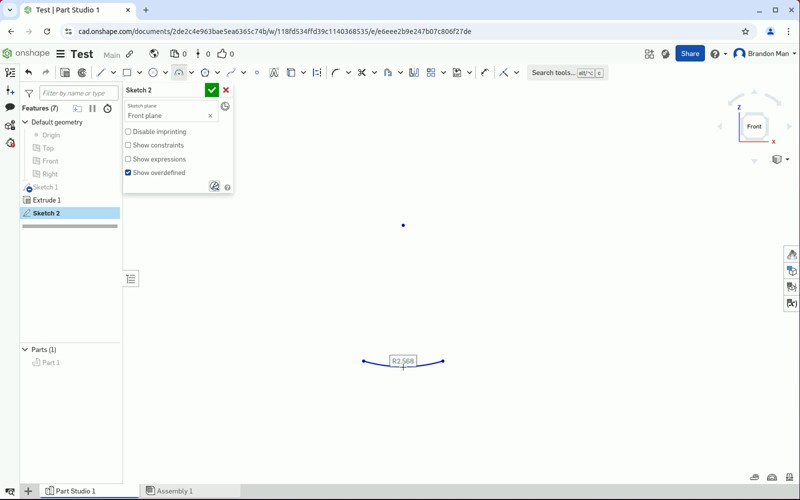
scroll(-6)
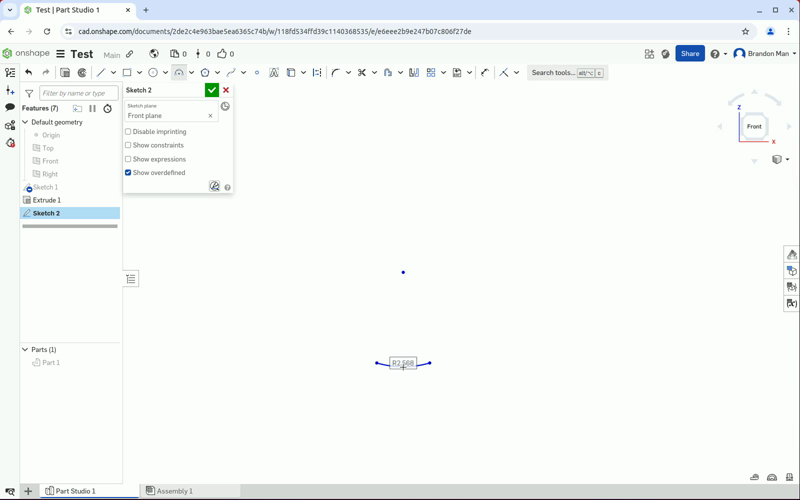
scroll(-6)
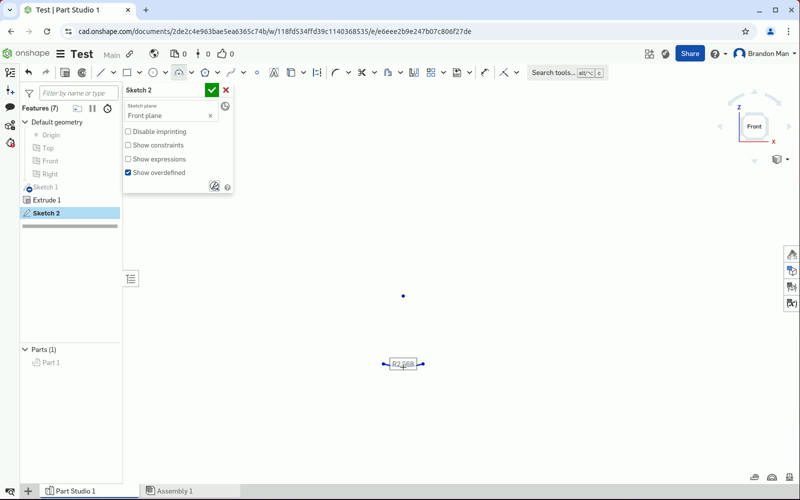
scroll(-6)
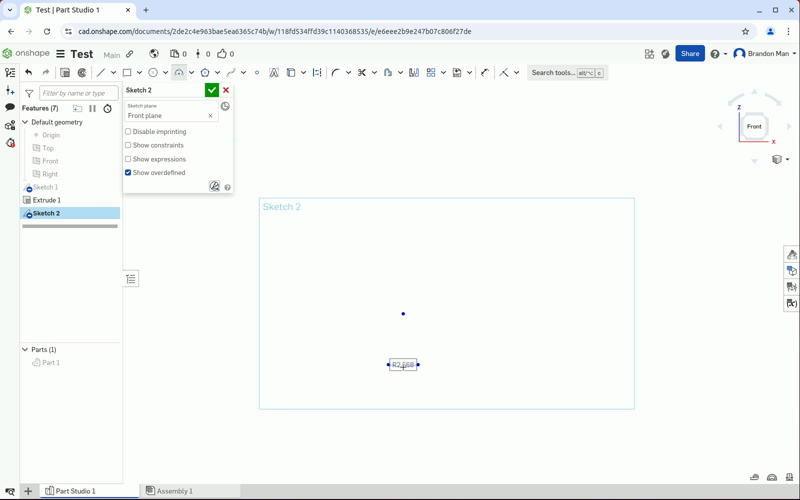
scroll(-6)
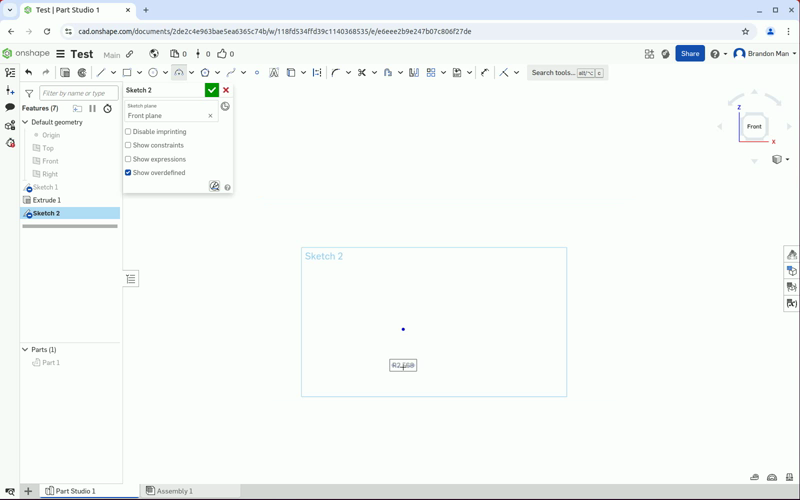
scroll(-6)
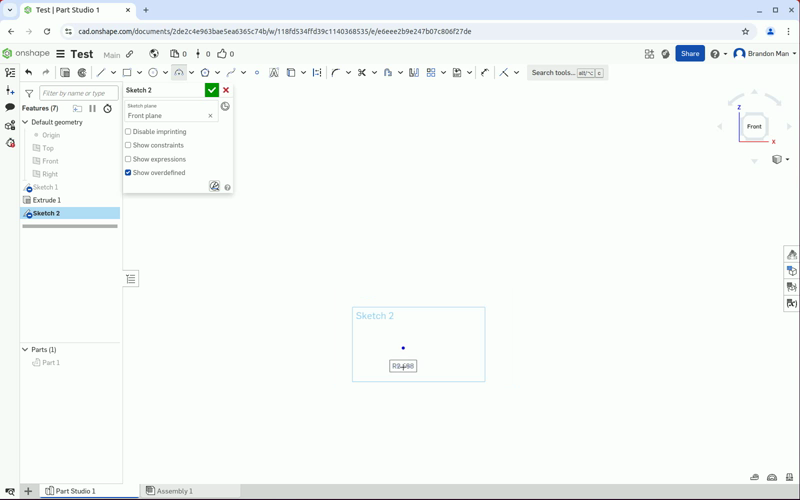
scroll(-6)
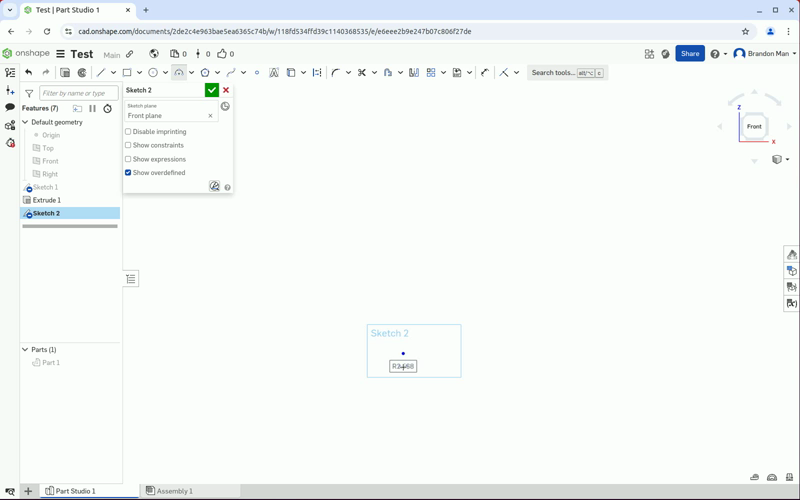
key_up(shift)
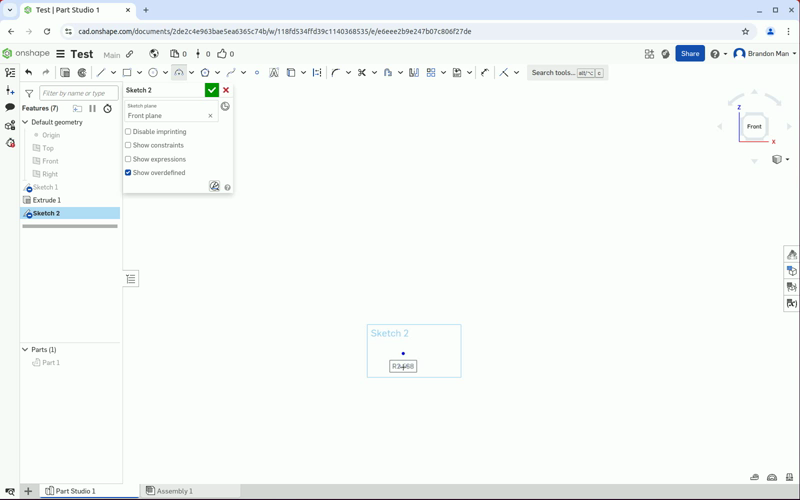
key(esc)
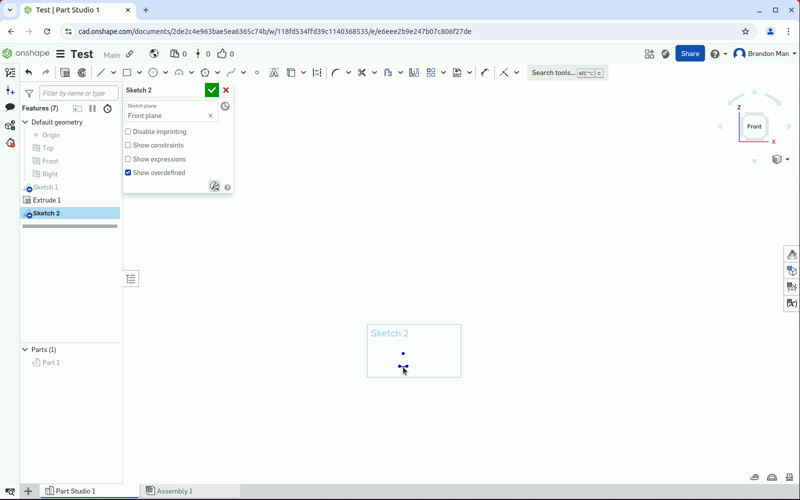
key(l)
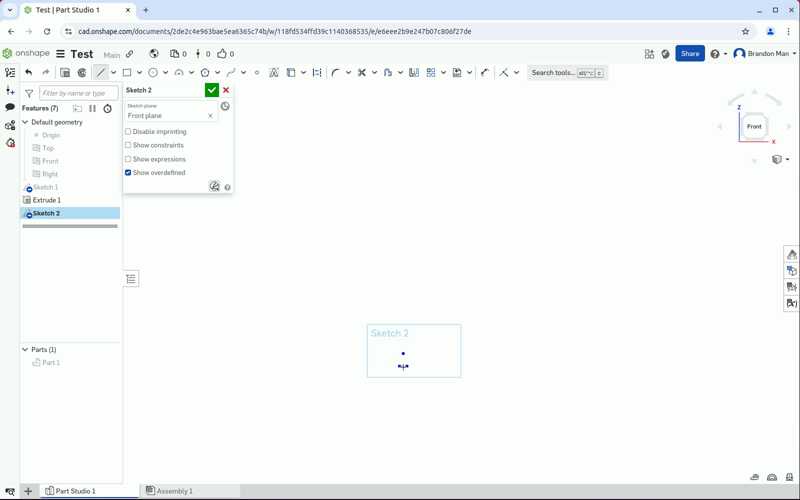
mouse_move(406, 366)
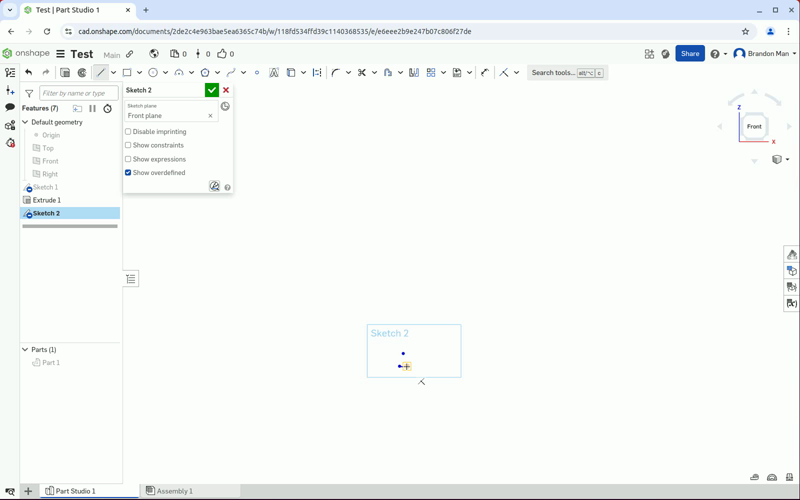
scroll(6)
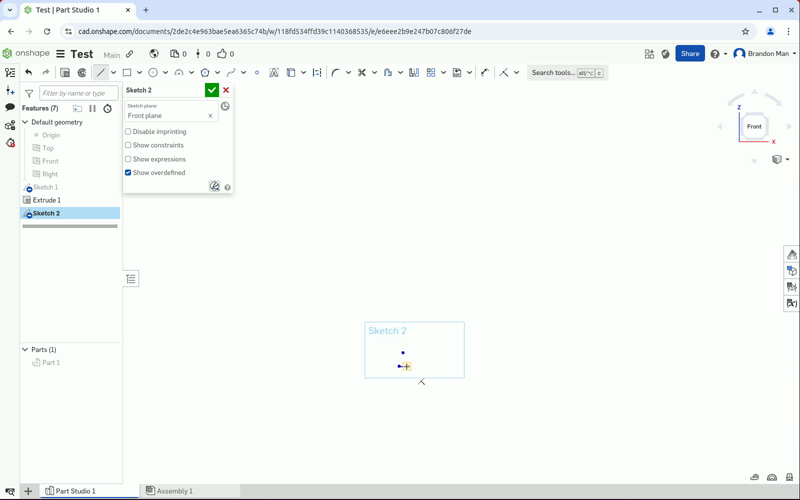
scroll(6)
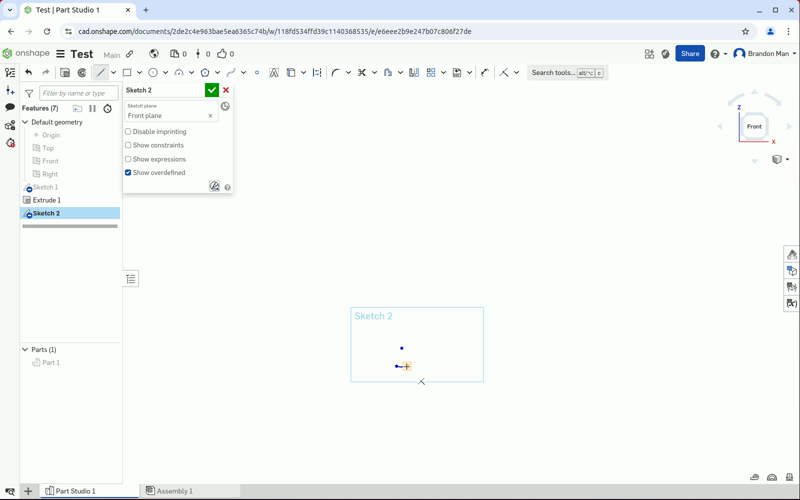
scroll(6)
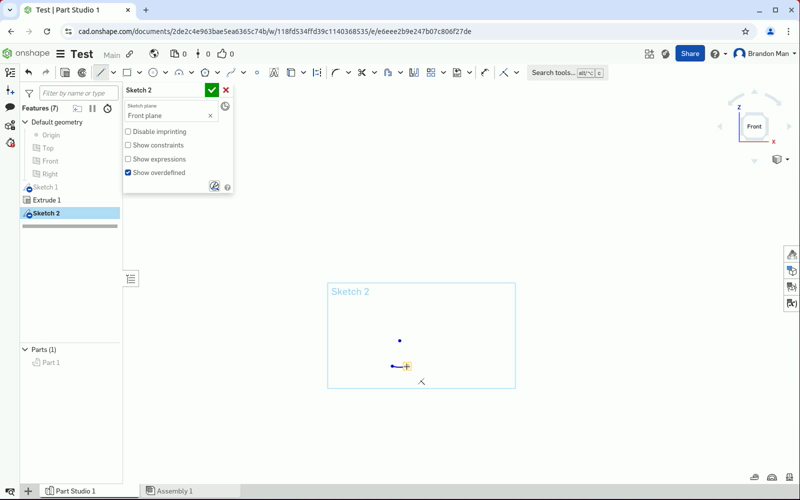
scroll(6)
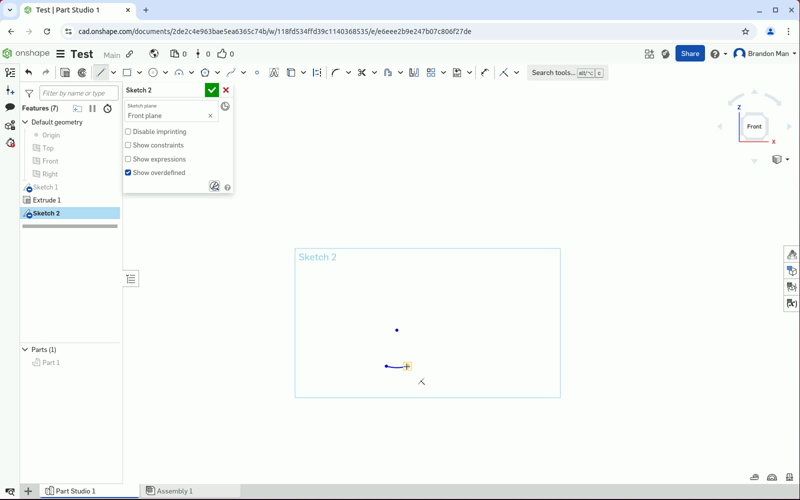
scroll(6)
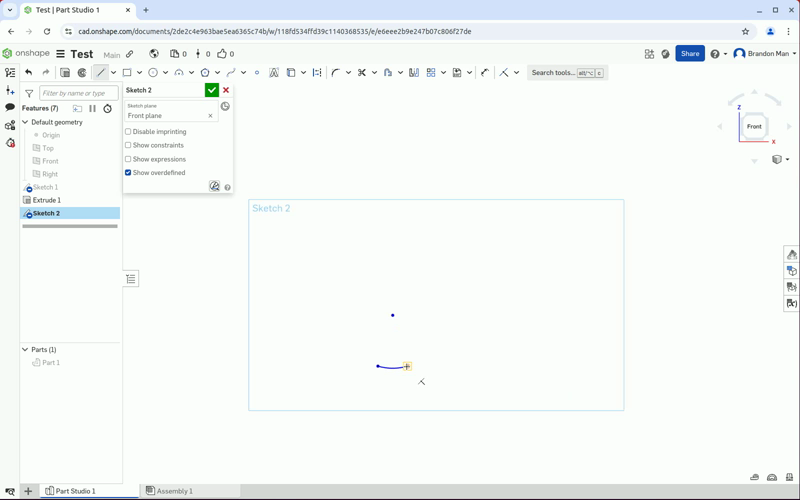
scroll(6)
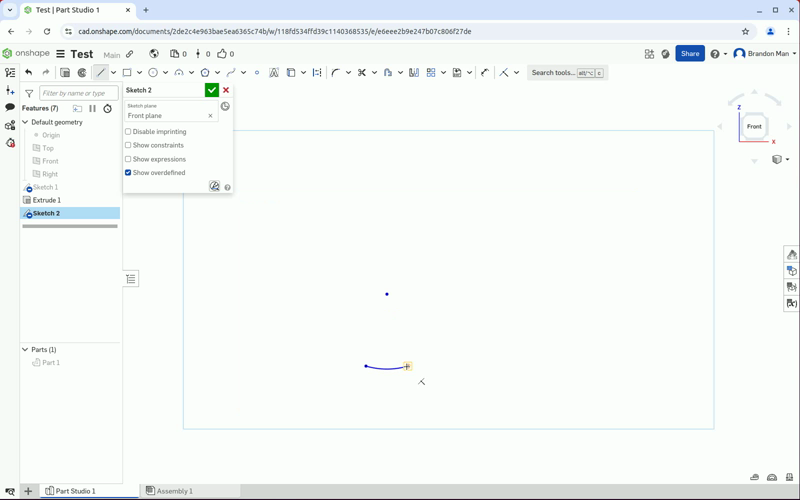
scroll(6)
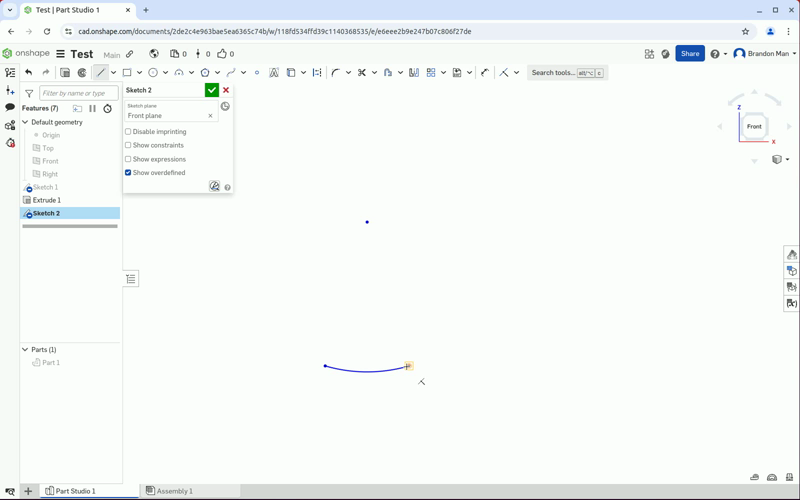
click(406, 366)
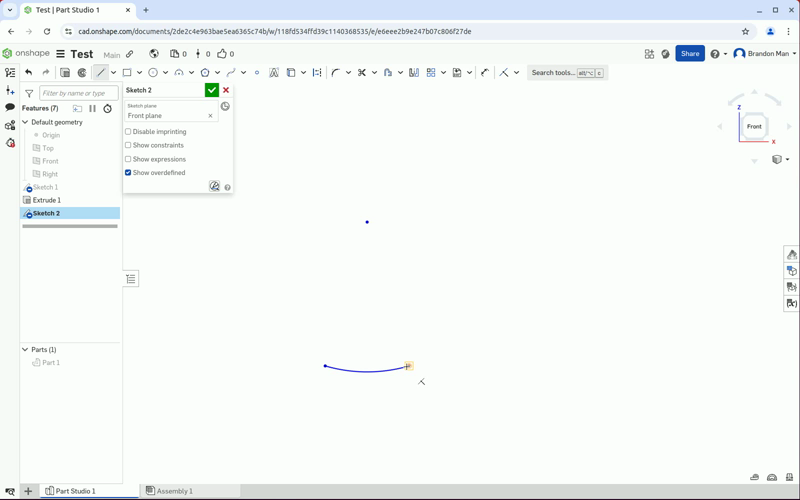
scroll(-6)
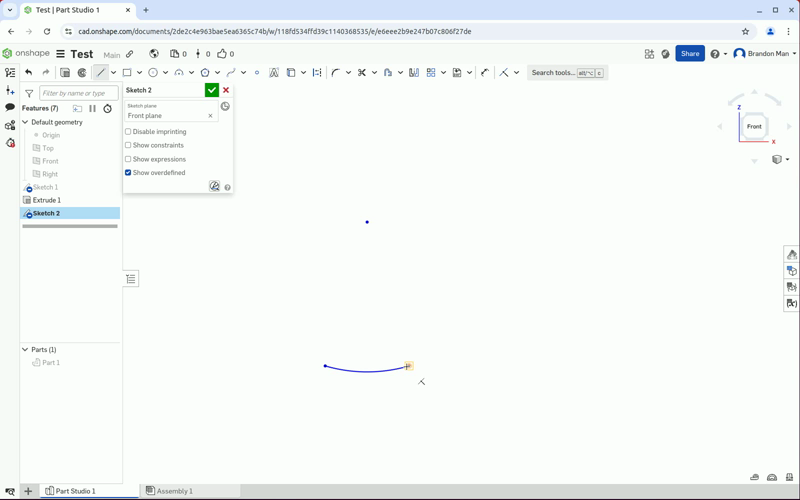
scroll(-6)
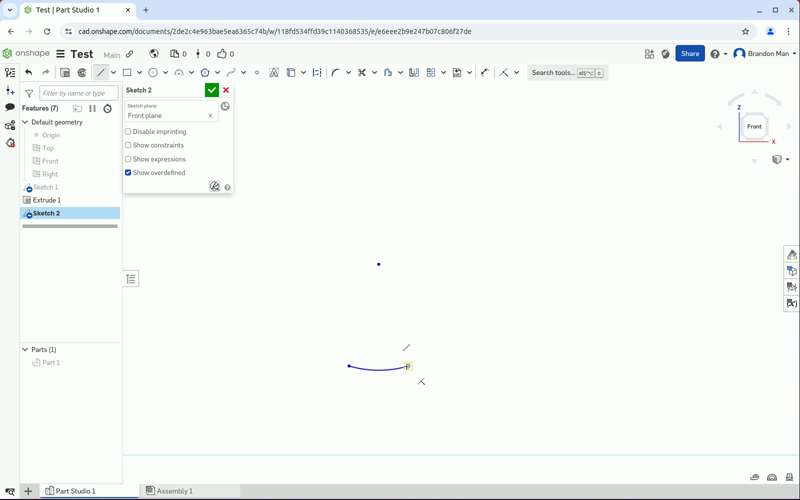
scroll(-6)
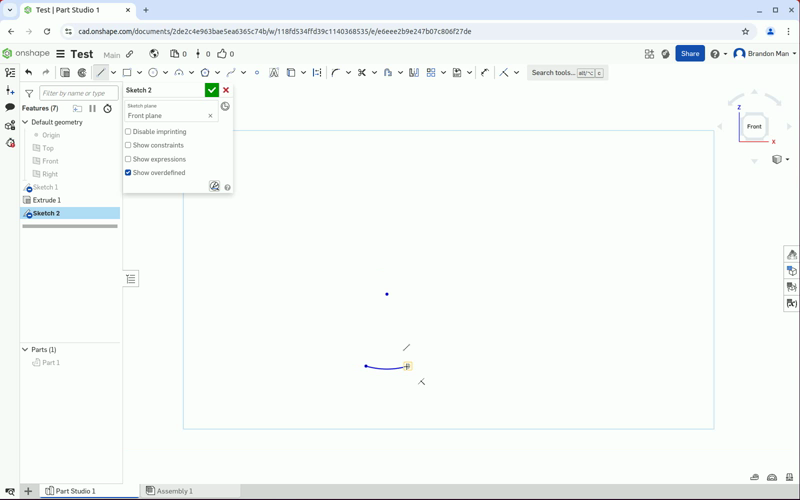
scroll(-6)
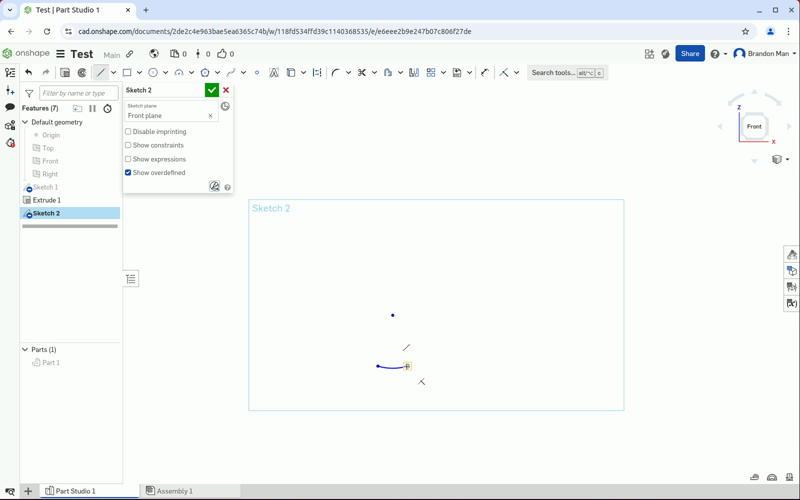
scroll(-6)
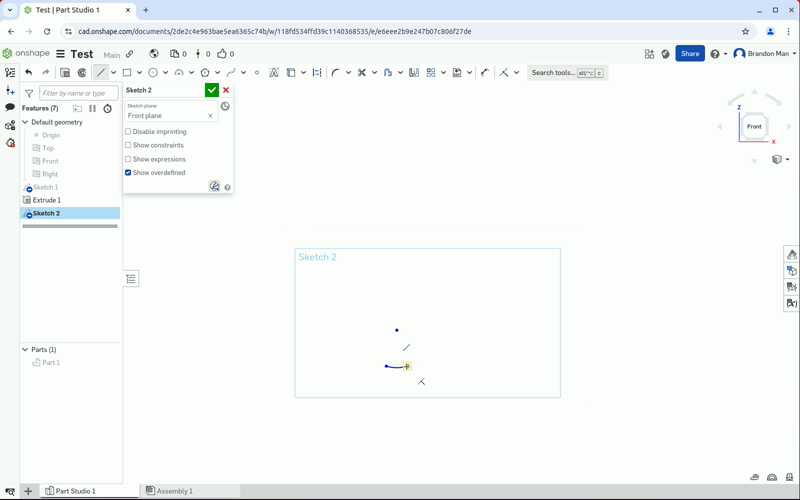
scroll(-6)
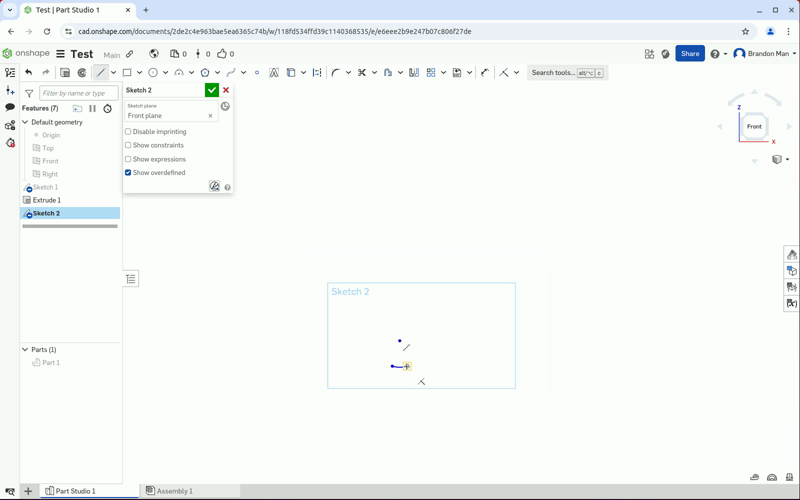
scroll(-6)
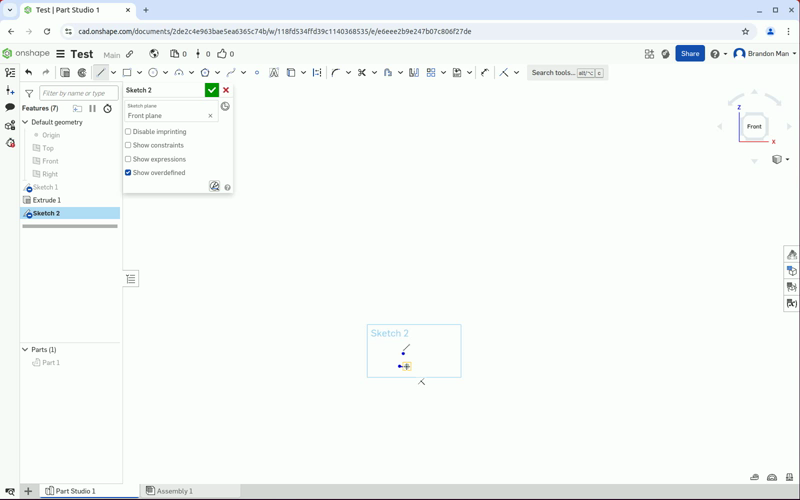
mouse_move(436, 366)
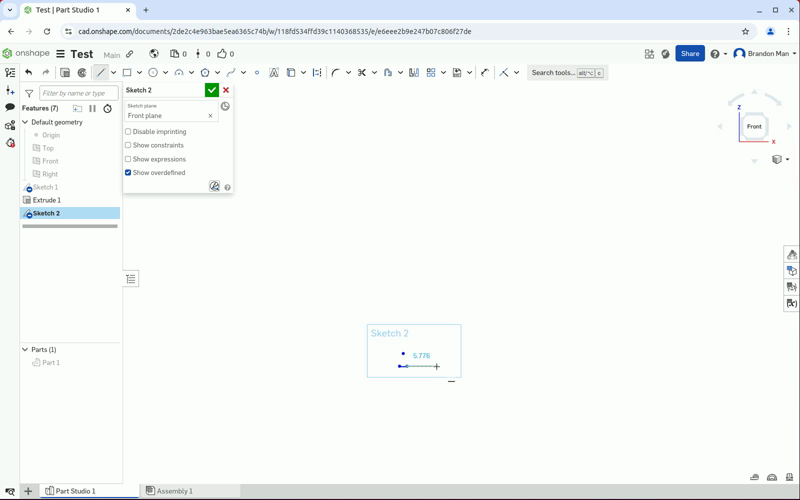
key_down(shift)
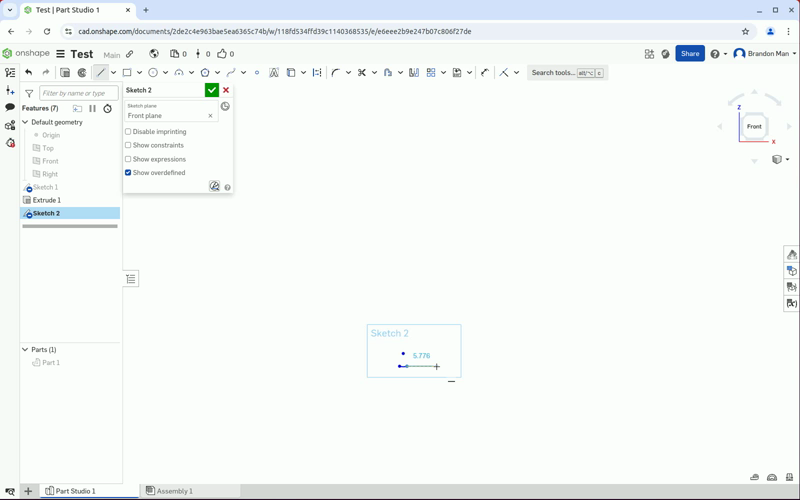
mouse_move(399, 366)
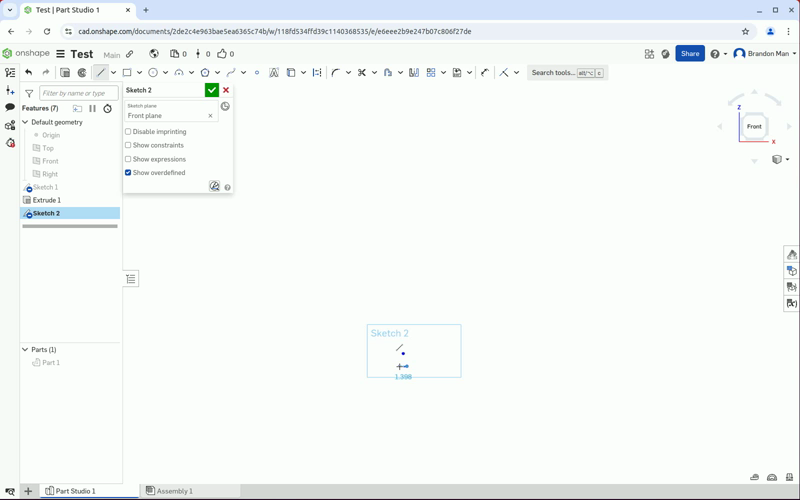
scroll(6)
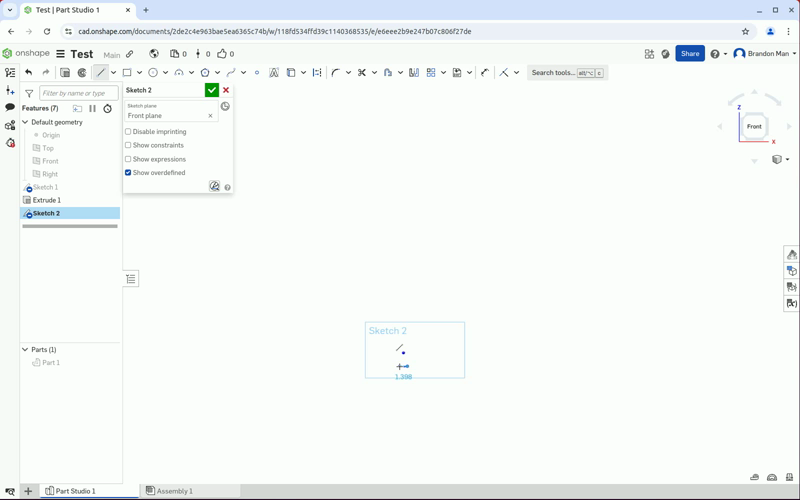
scroll(6)
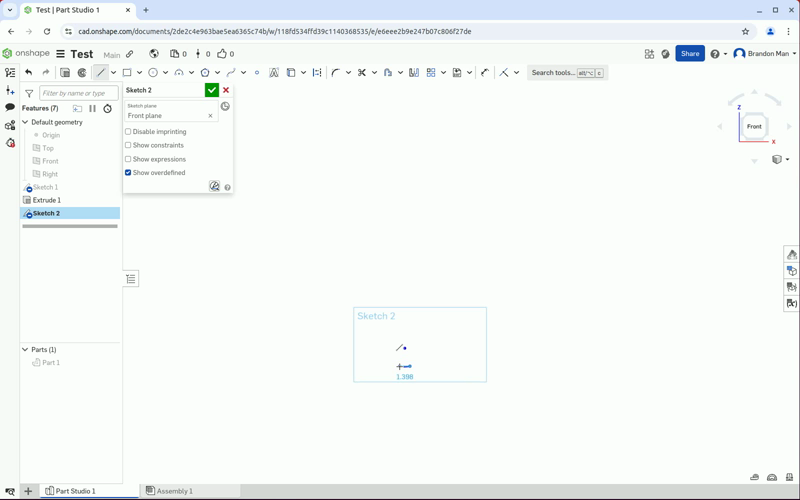
scroll(6)
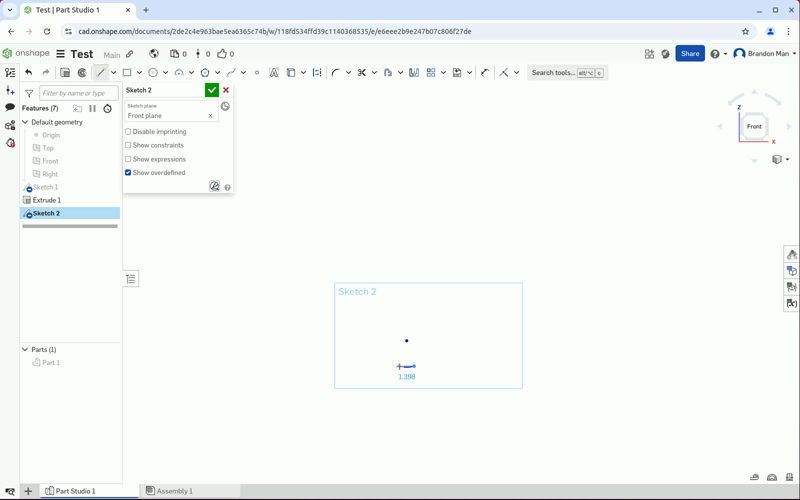
scroll(6)
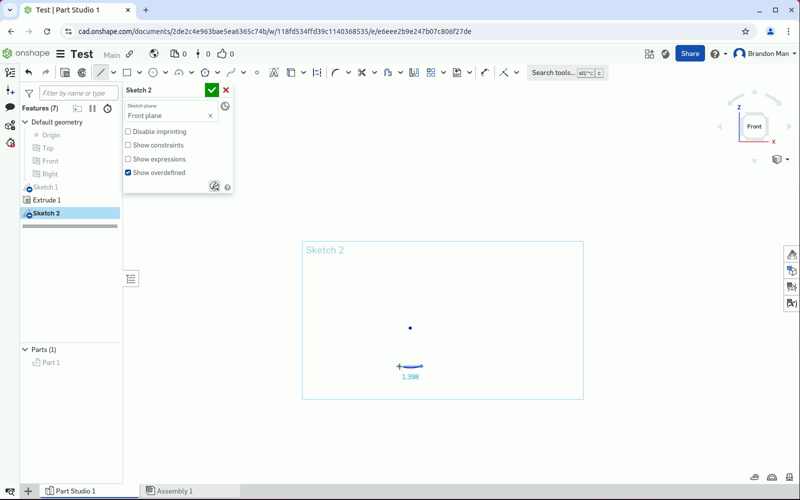
scroll(6)
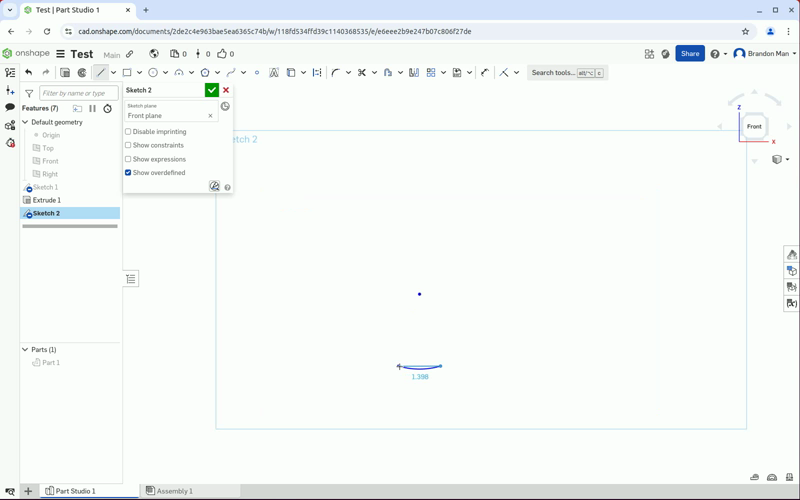
scroll(6)
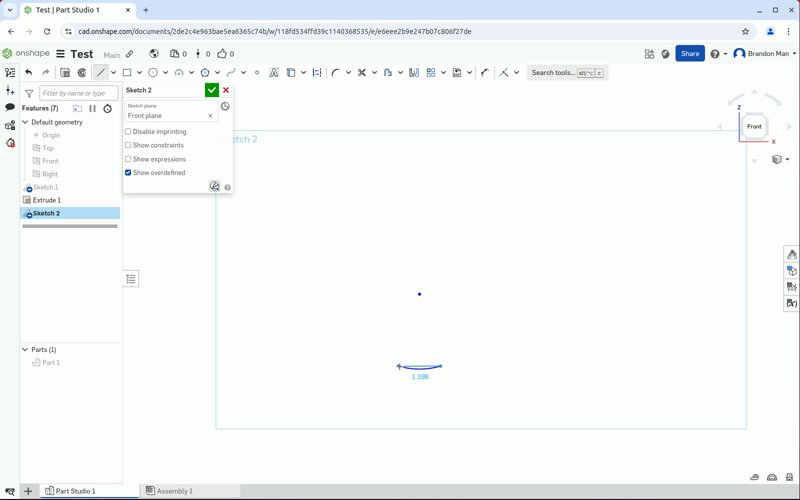
scroll(6)
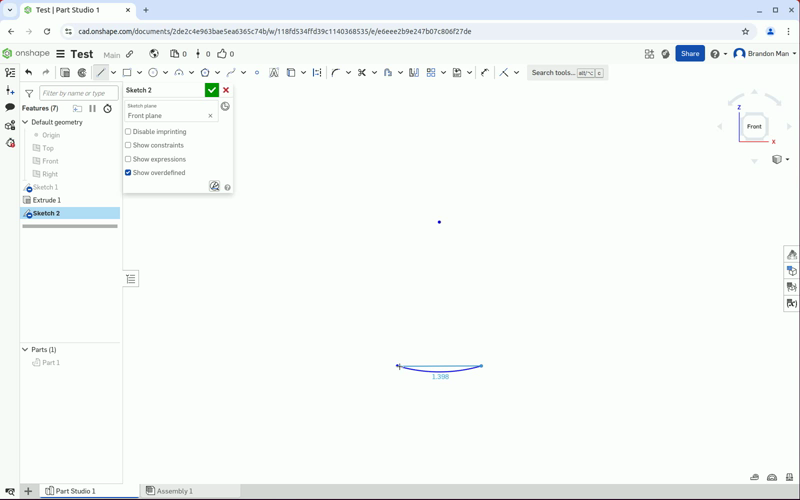
key_up(shift)
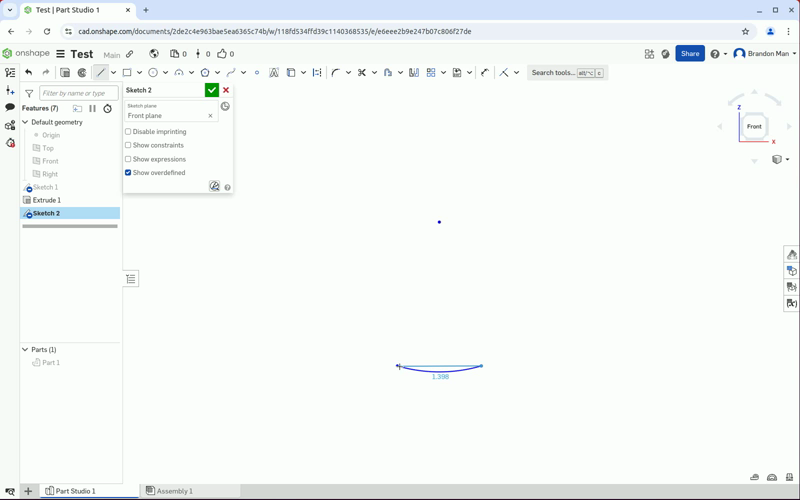
click(399, 366)
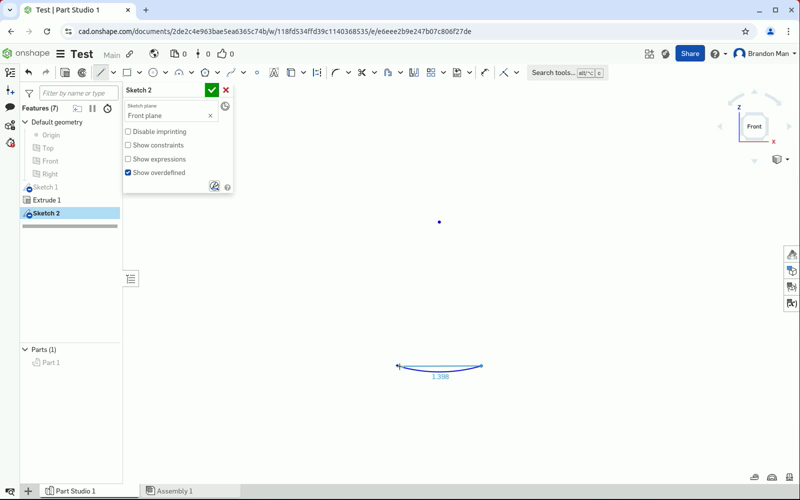
scroll(-6)
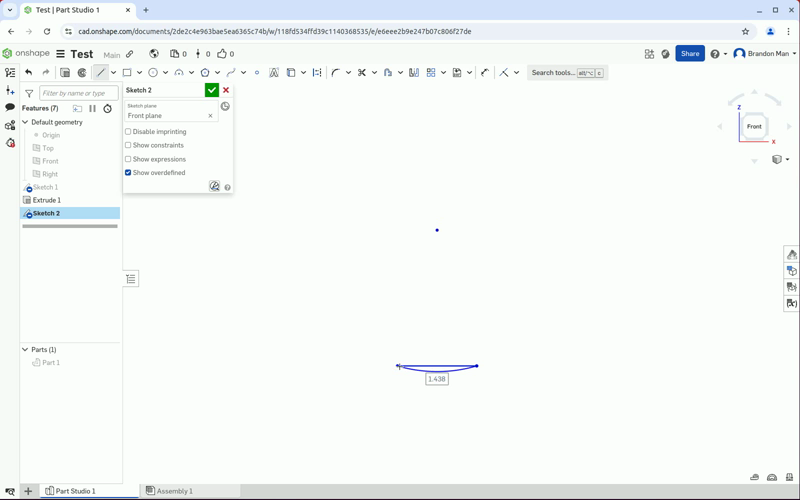
scroll(-6)
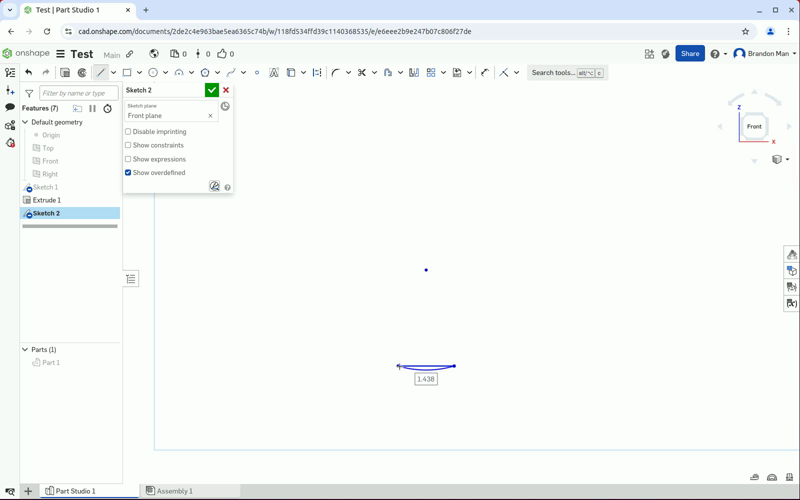
scroll(-6)
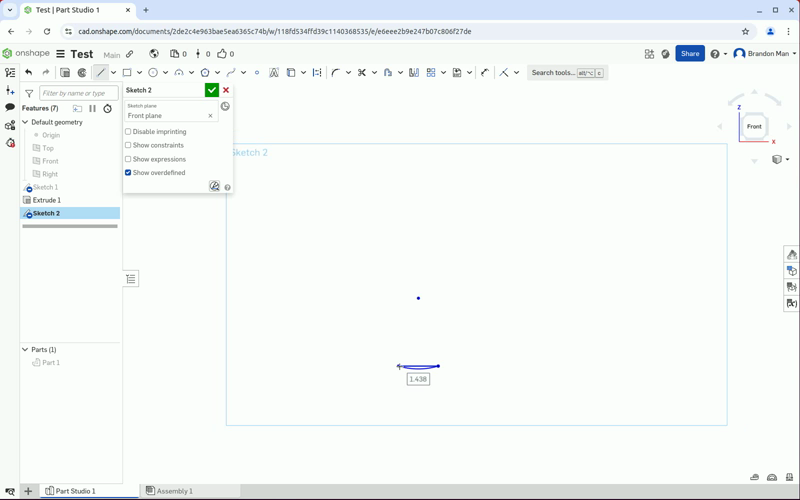
scroll(-6)
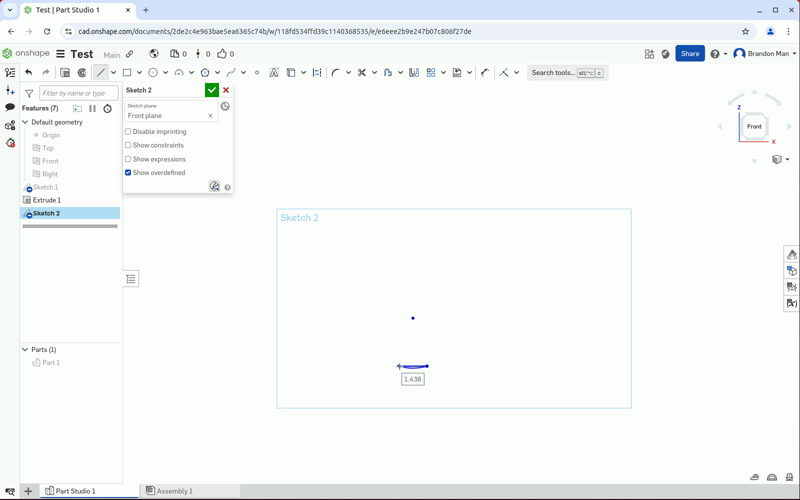
scroll(-6)
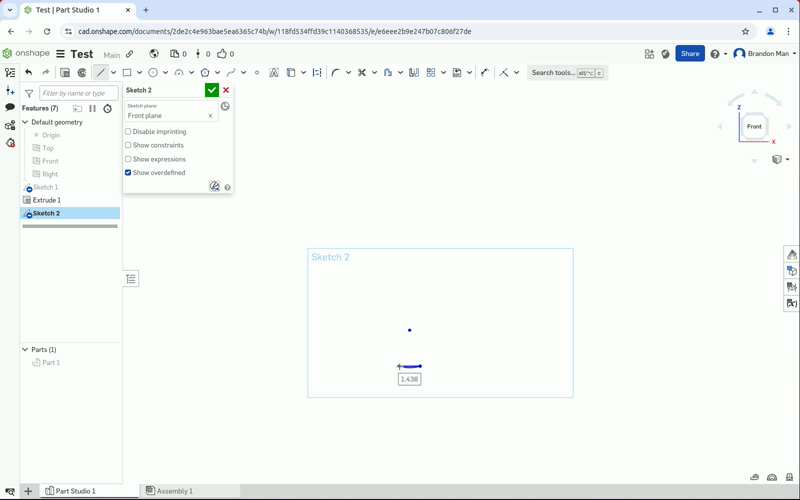
scroll(-6)
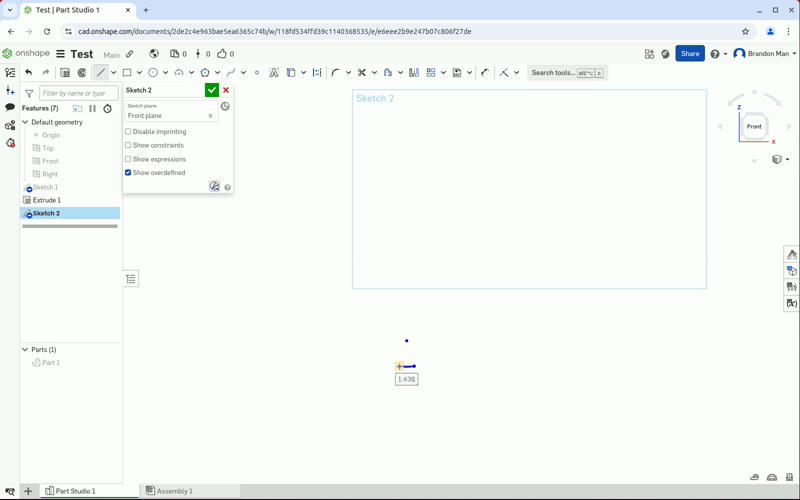
scroll(-6)
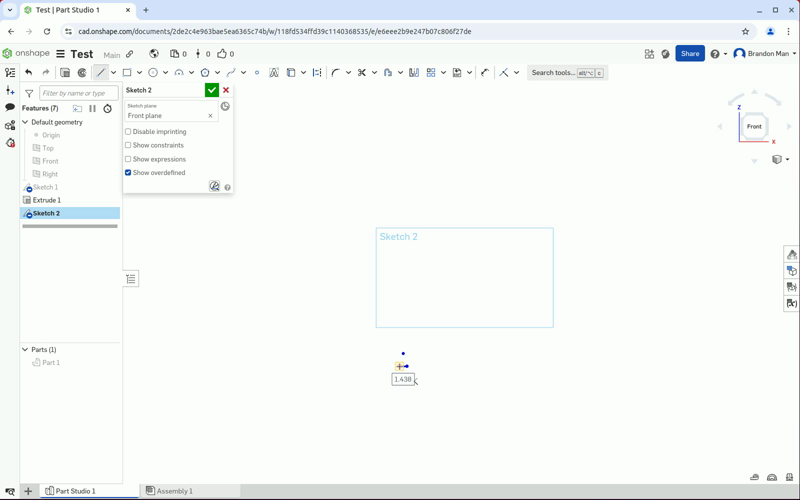
key(esc)
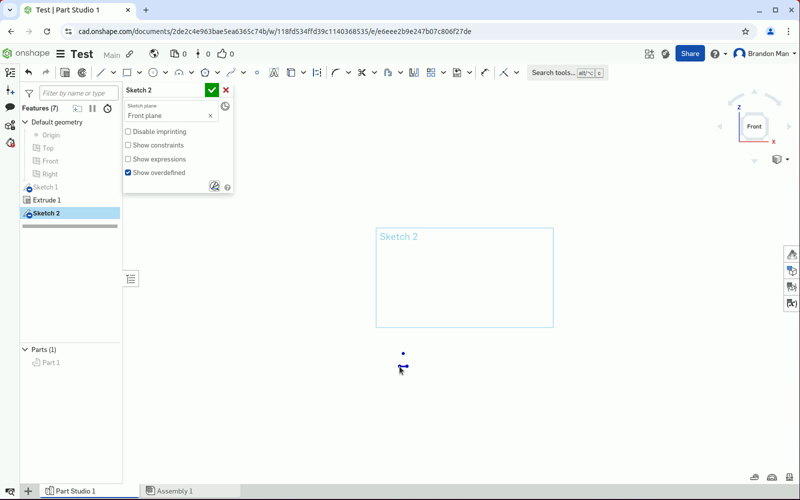
mouse_move(400, 366)
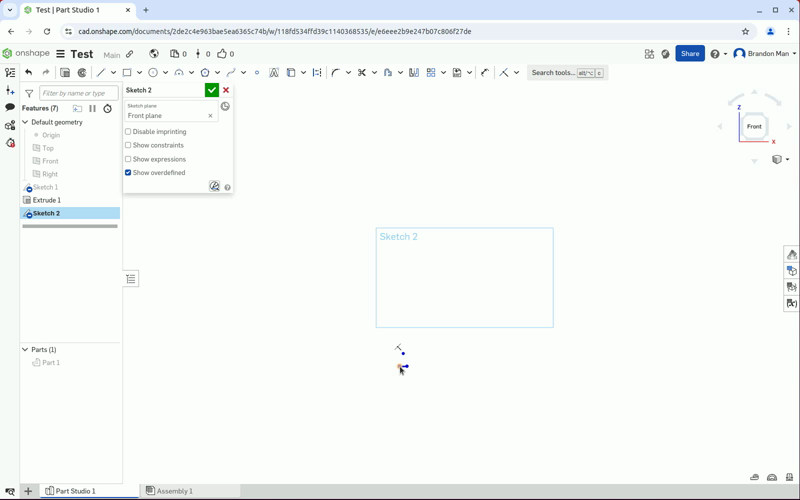
scroll(6)
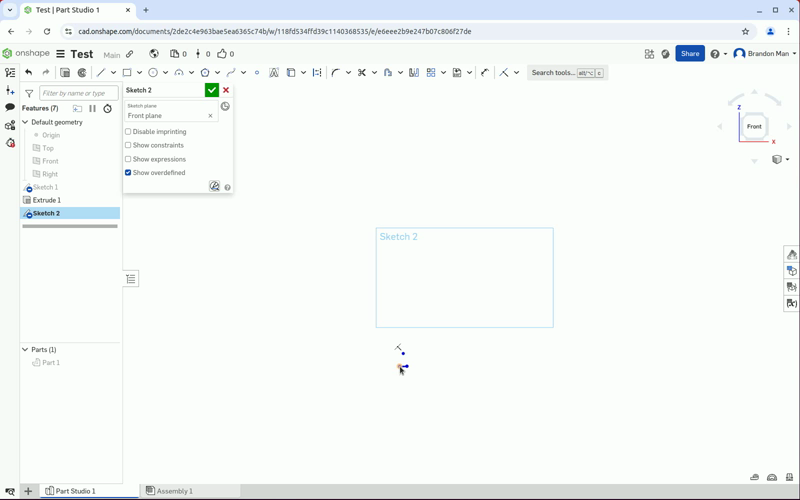
scroll(6)
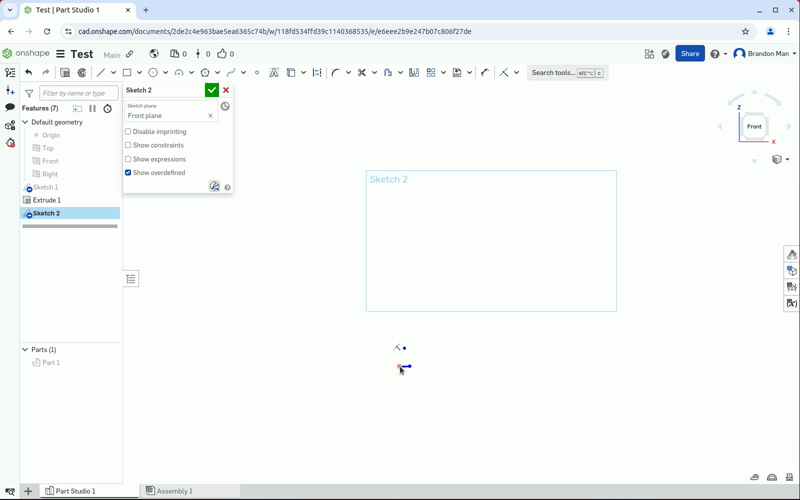
scroll(6)
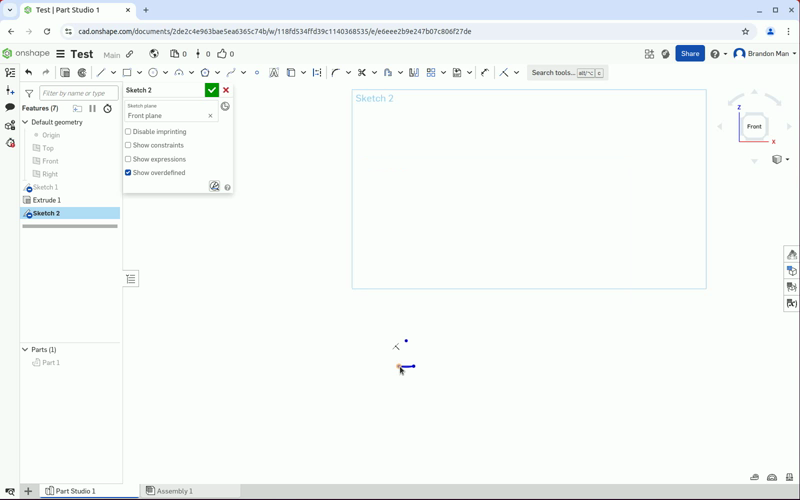
scroll(6)
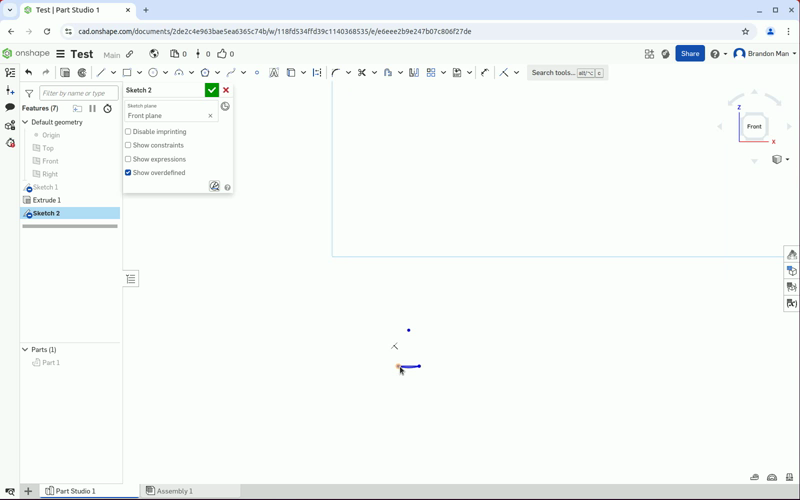
scroll(6)
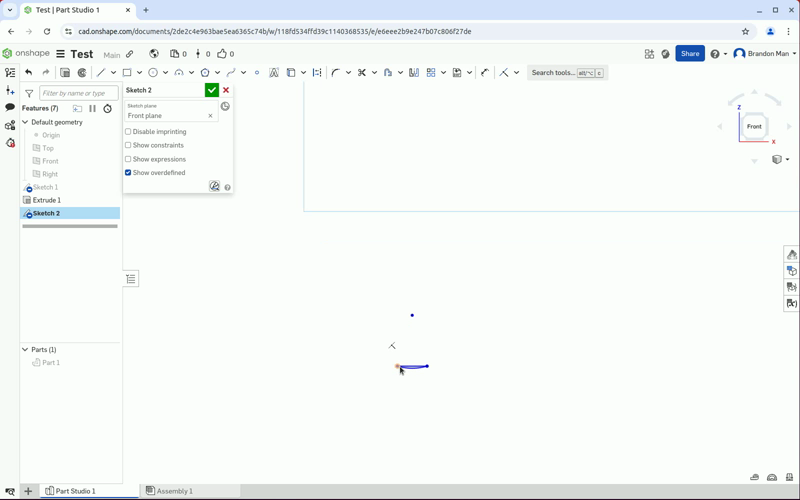
scroll(6)
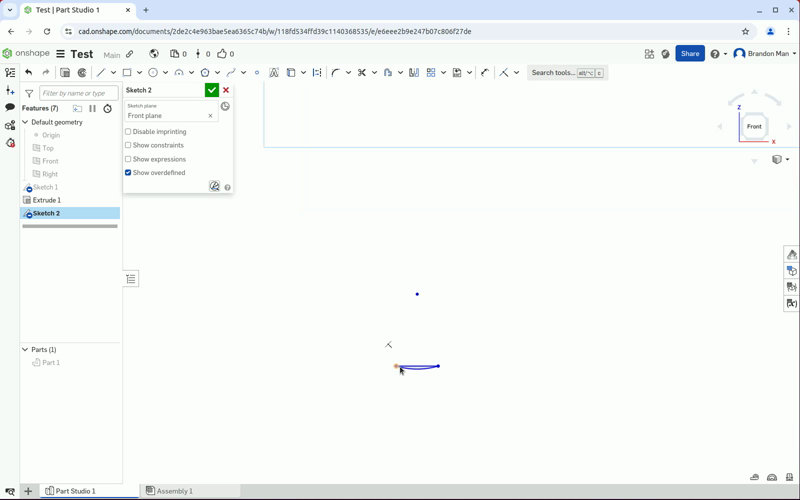
scroll(6)
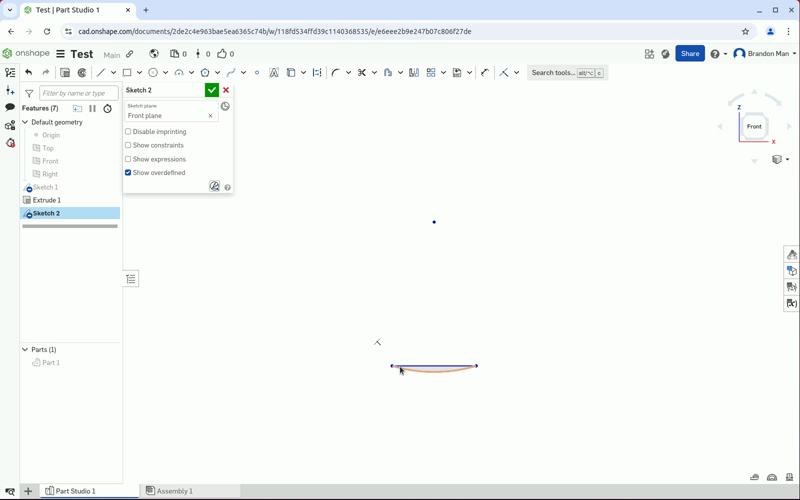
click(400, 366)
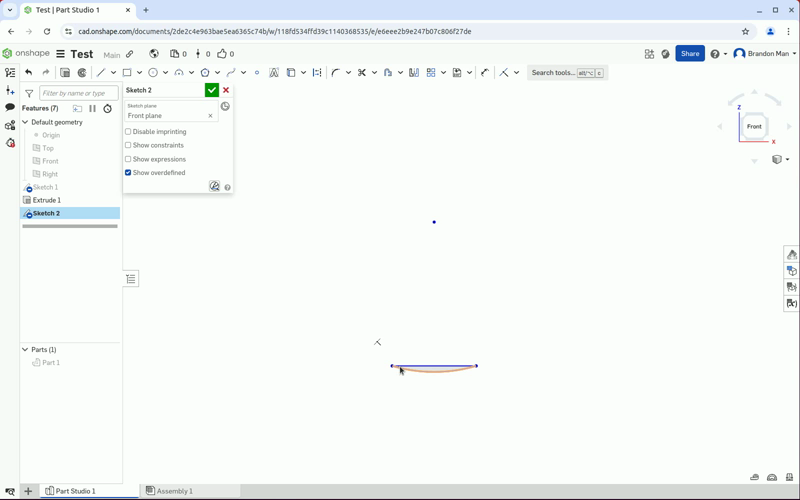
scroll(-6)
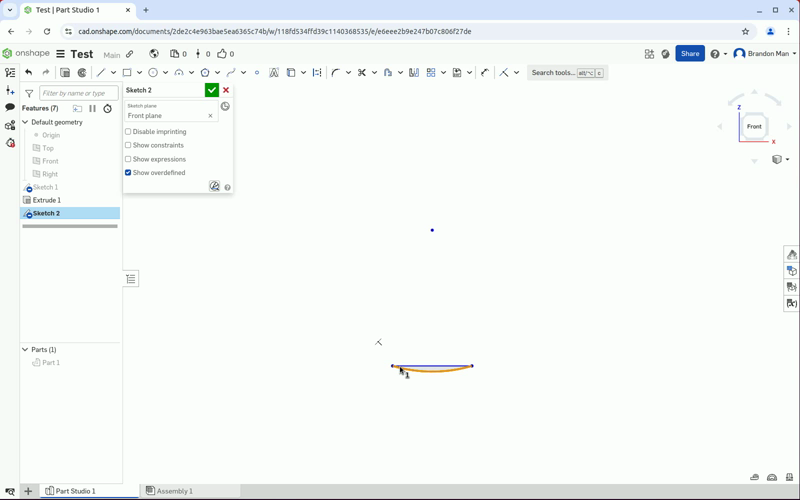
scroll(-6)
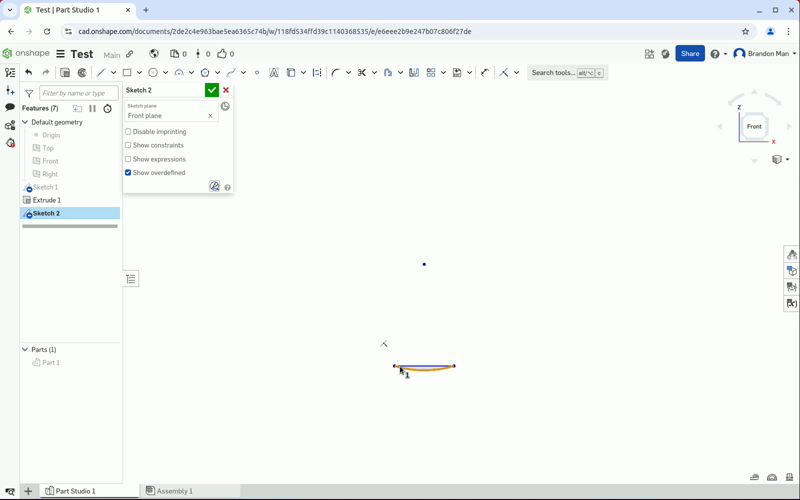
scroll(-6)
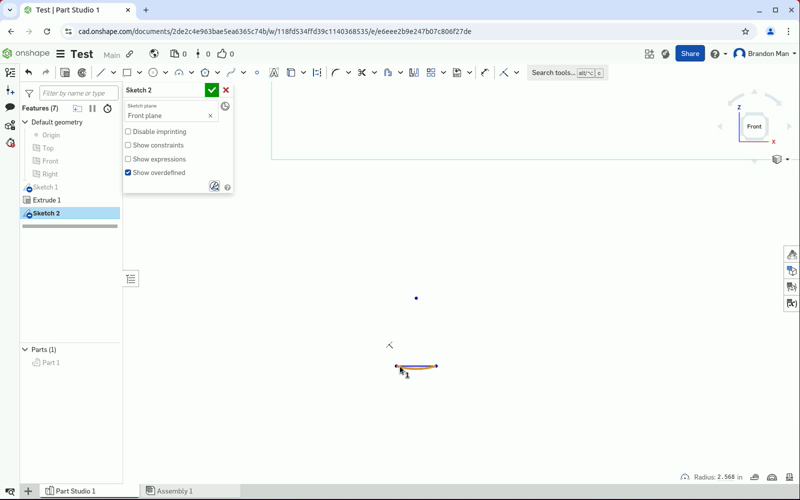
scroll(-6)
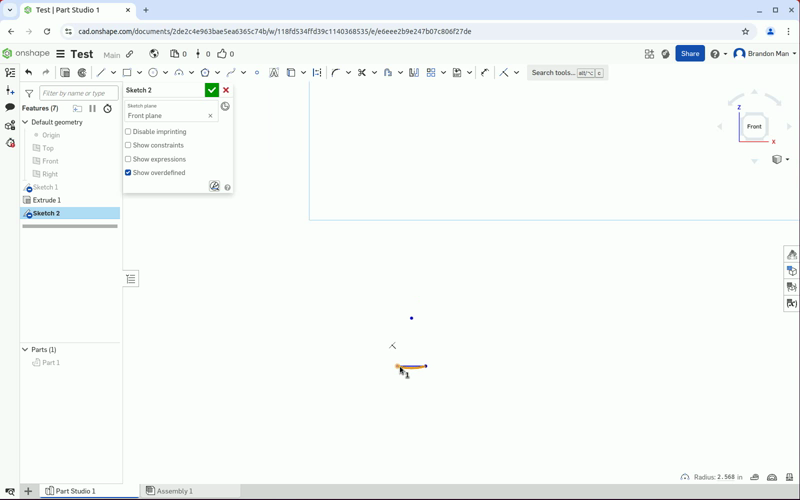
scroll(-6)
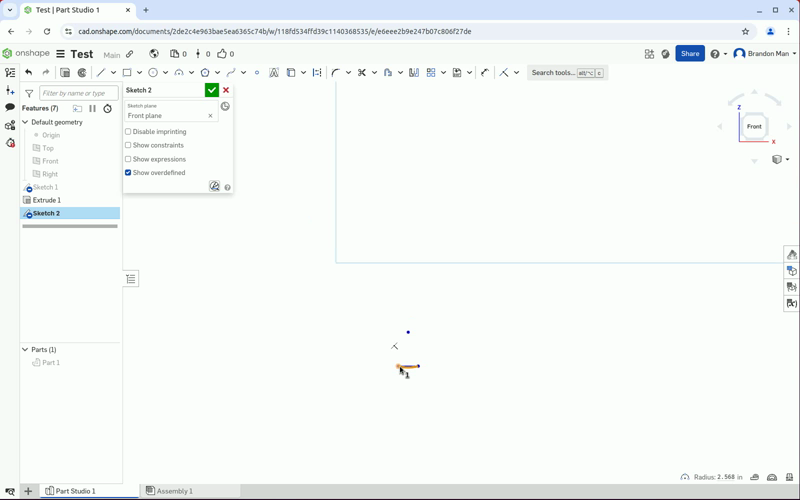
scroll(-6)
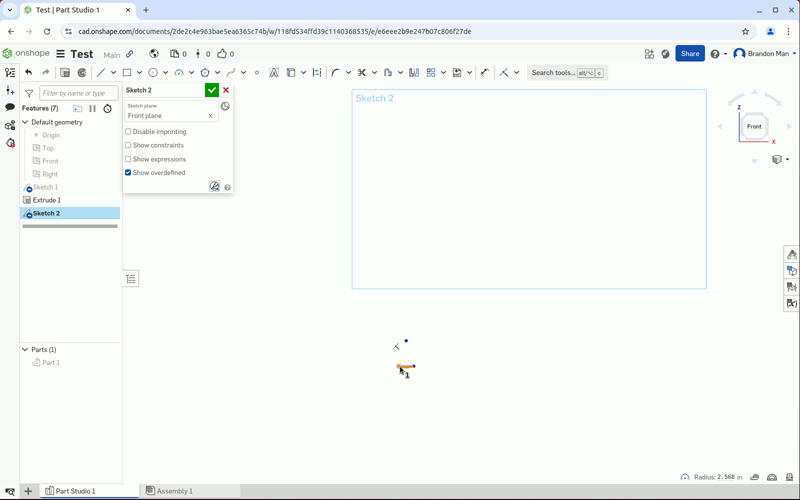
scroll(-6)
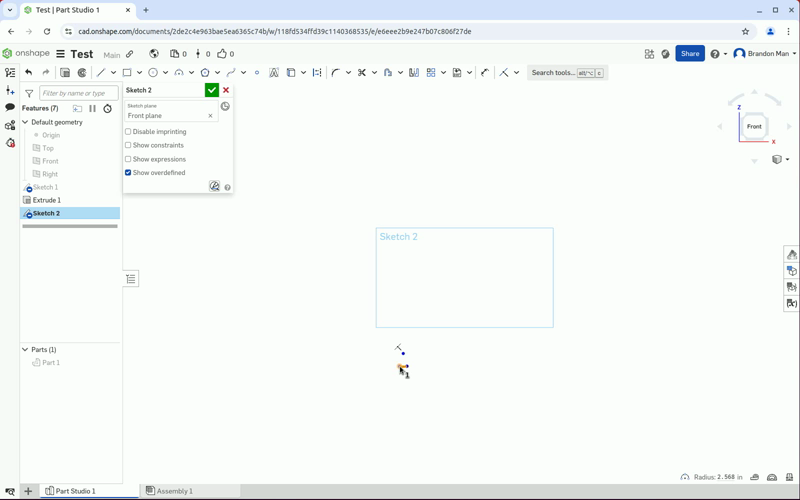
mouse_move(73, 352)
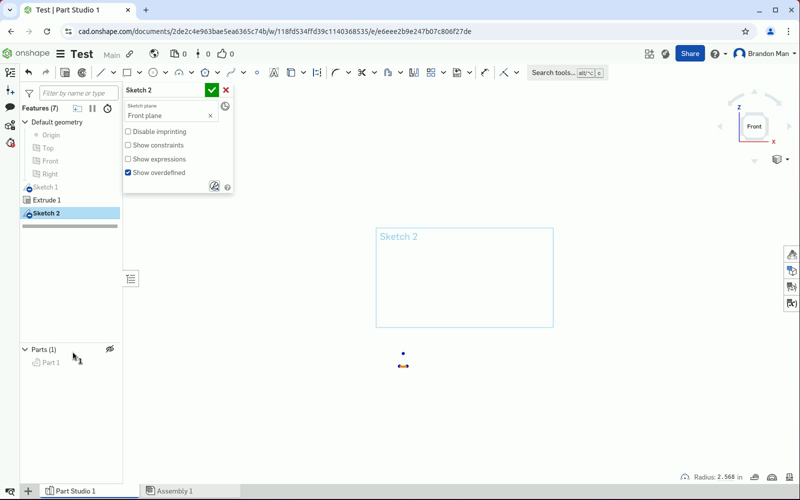
key(shift+y)
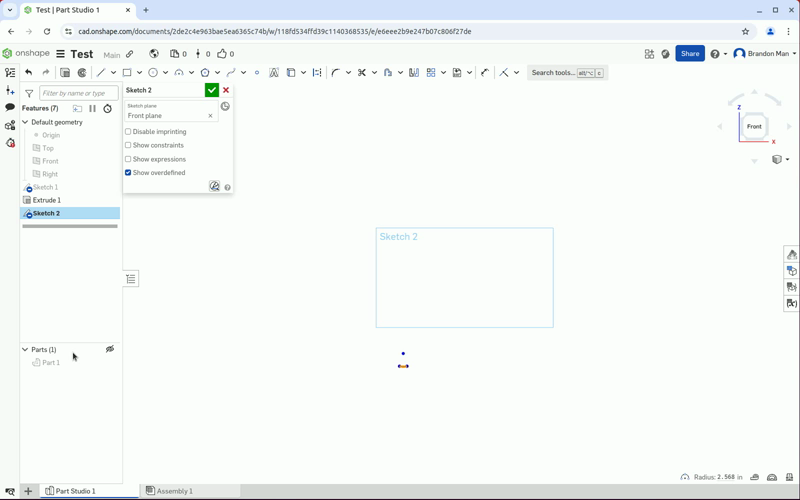
key(shift+e)
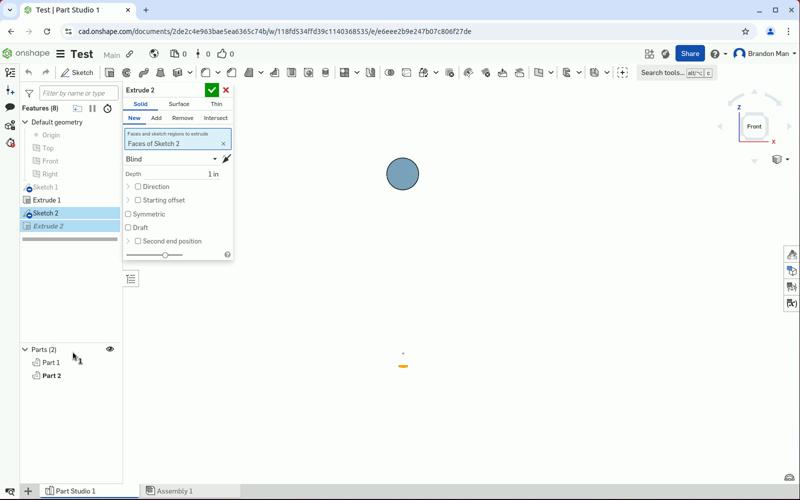
mouse_move(143, 106)
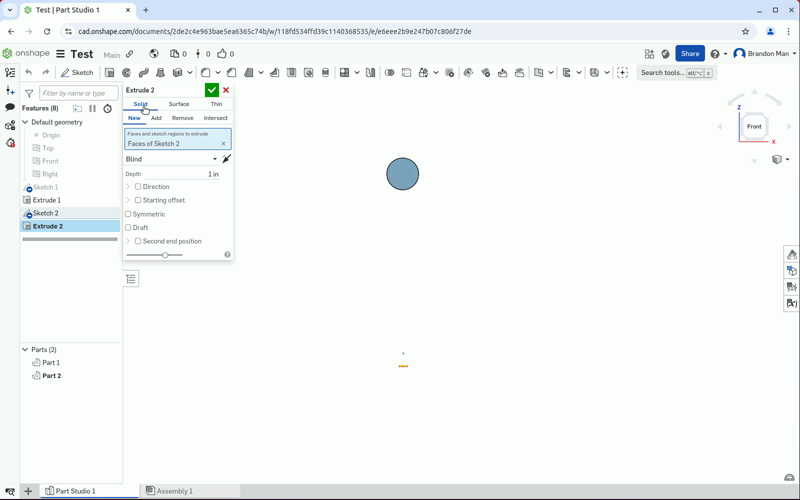
click(143, 106)
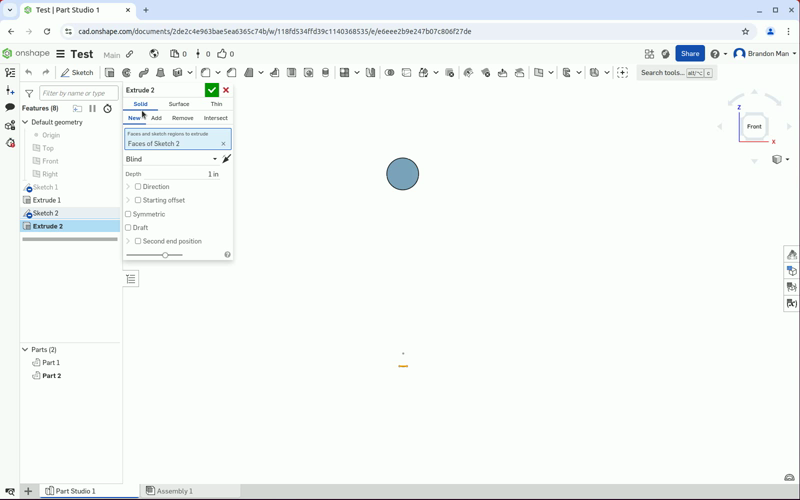
mouse_move(137, 120)
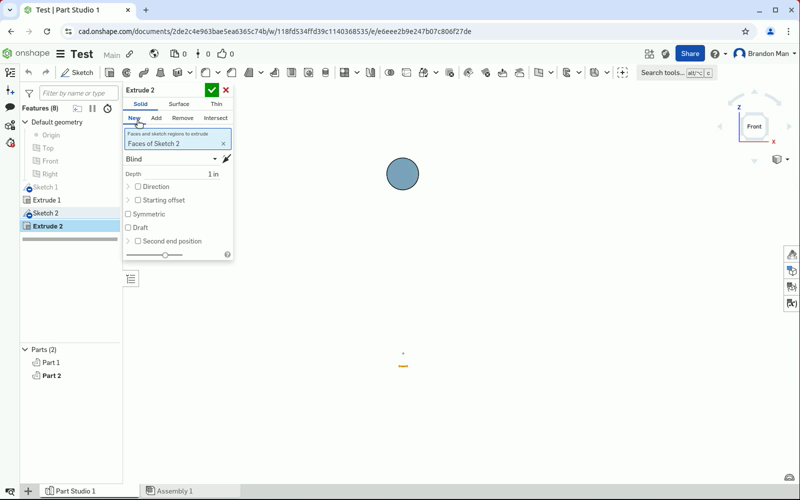
click(137, 120)
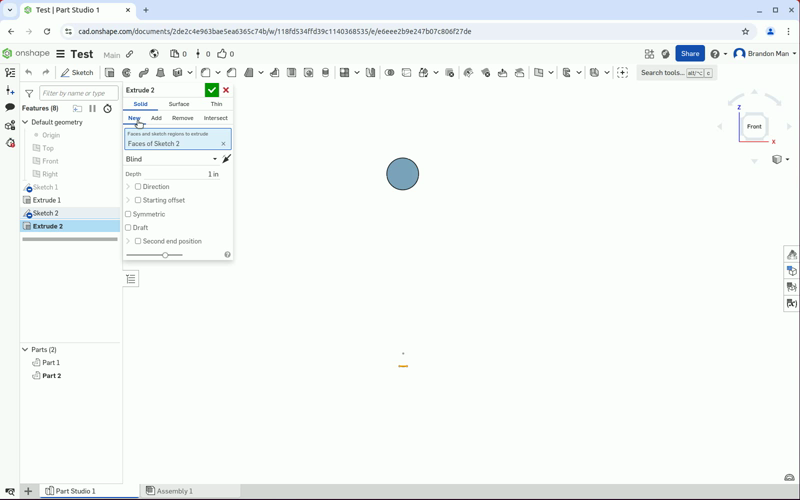
key(tab, 4)
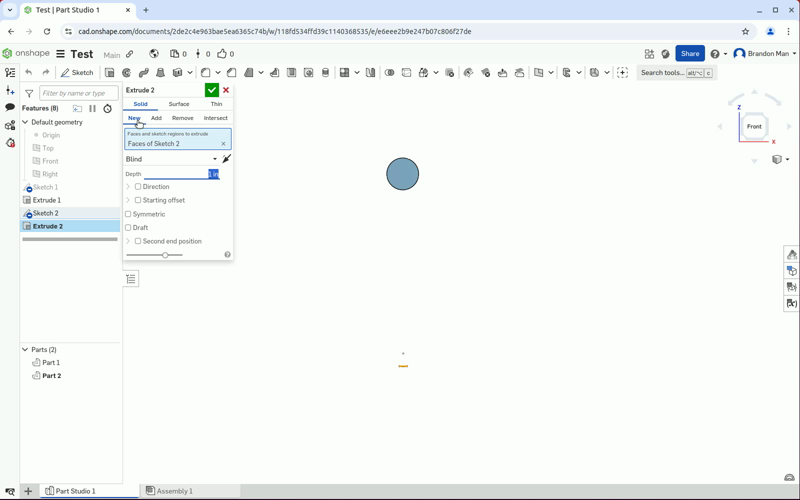
text(0.963)
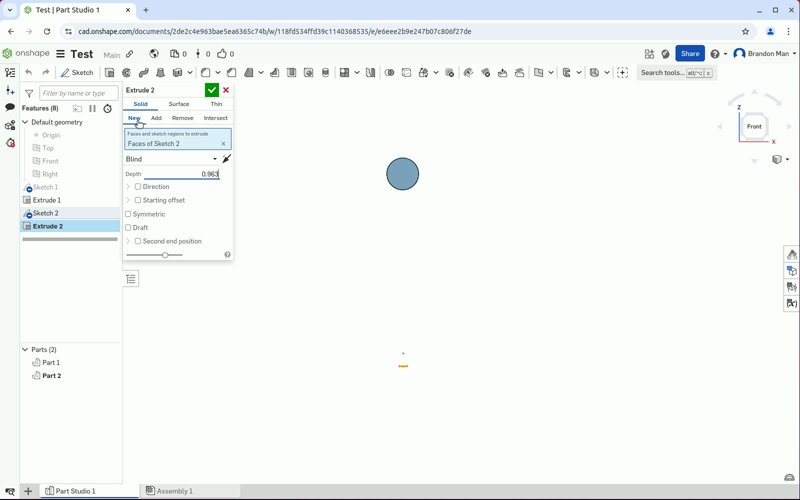
key(enter)
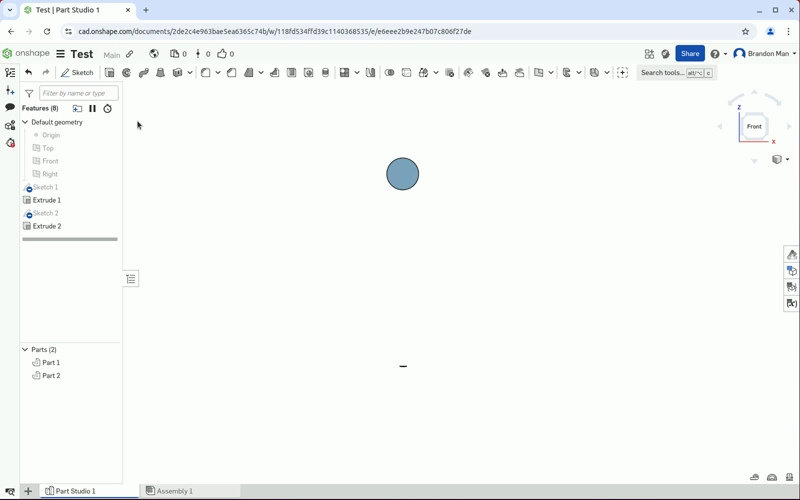
key(shift+h)
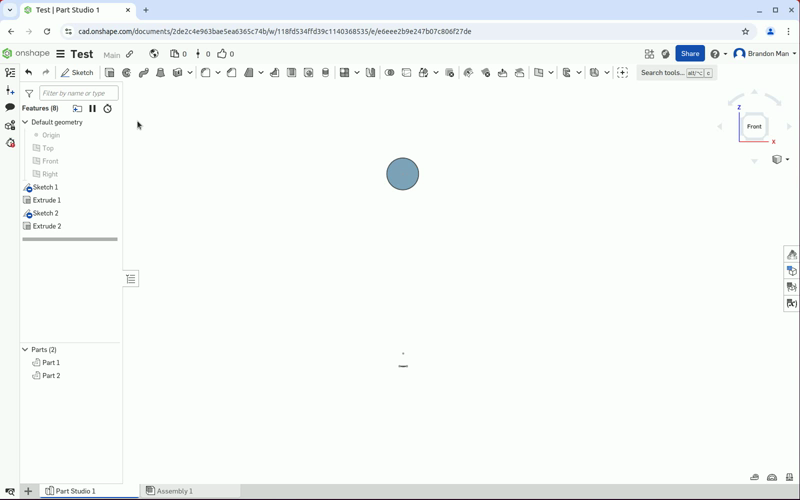
key(shift+h)
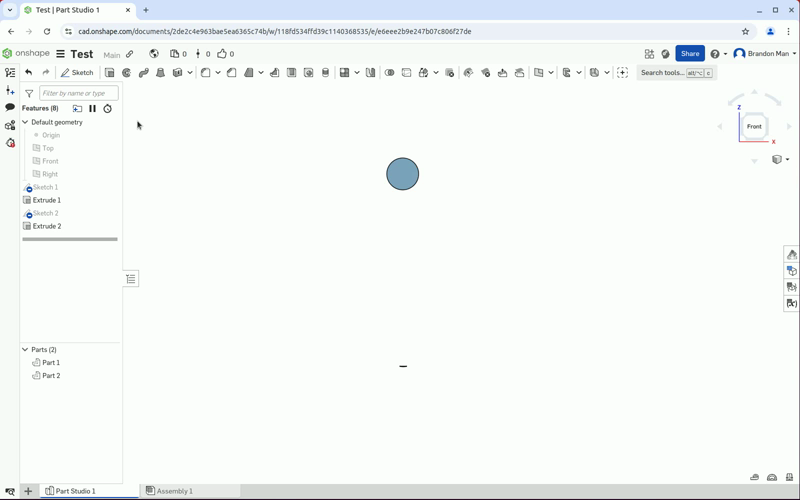
mouse_move(73, 189)
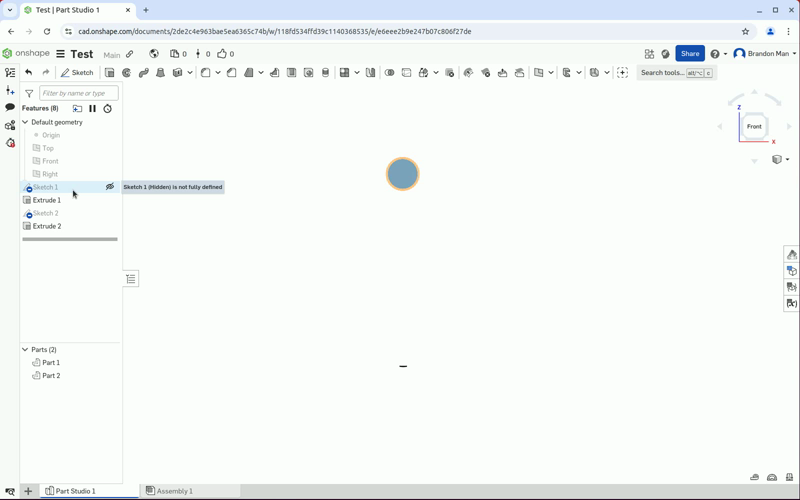
click(73, 189)
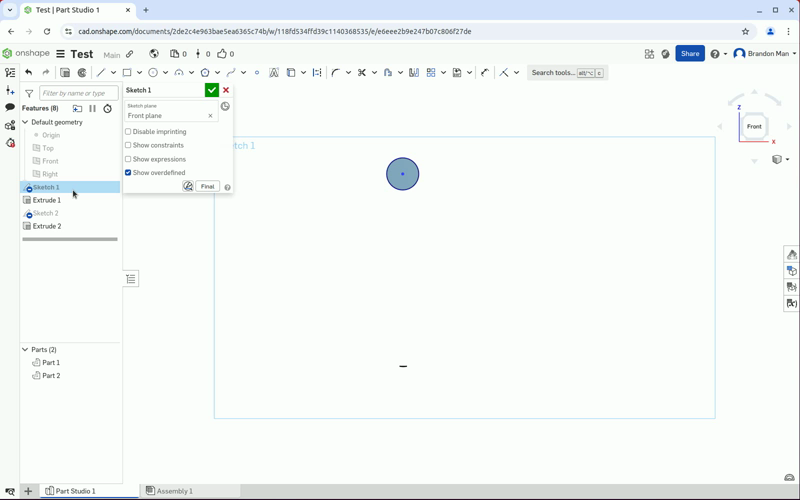
mouse_move(229, 92)
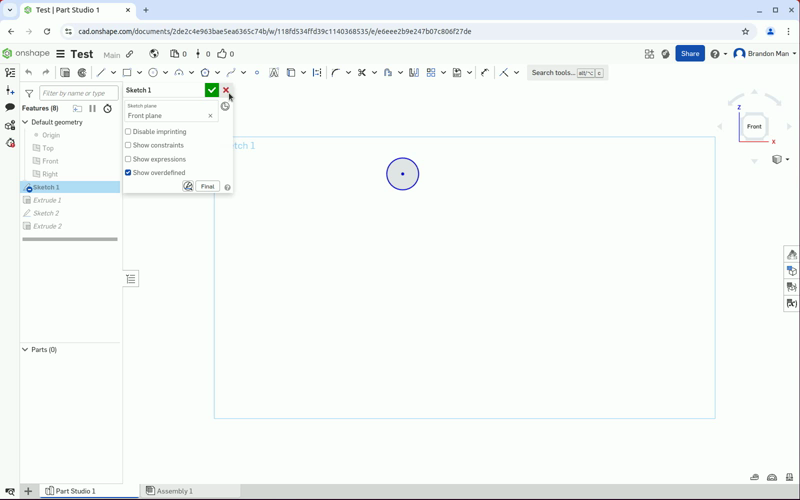
click(229, 92)
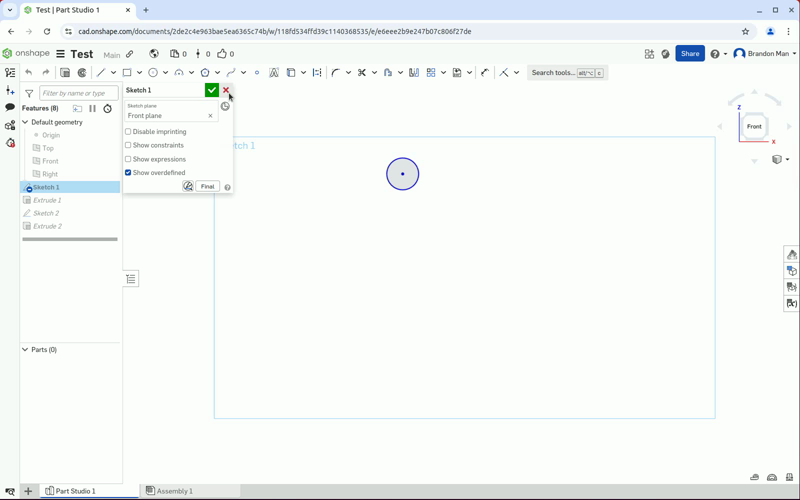
key(shift+s)
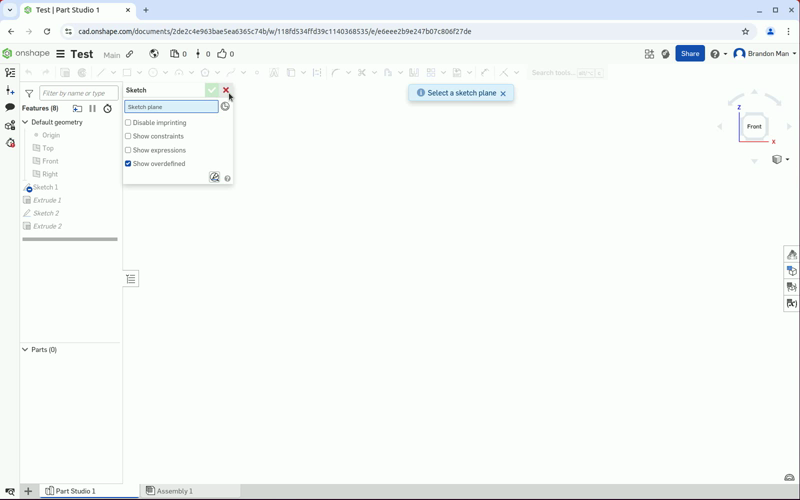
mouse_move(73, 163)
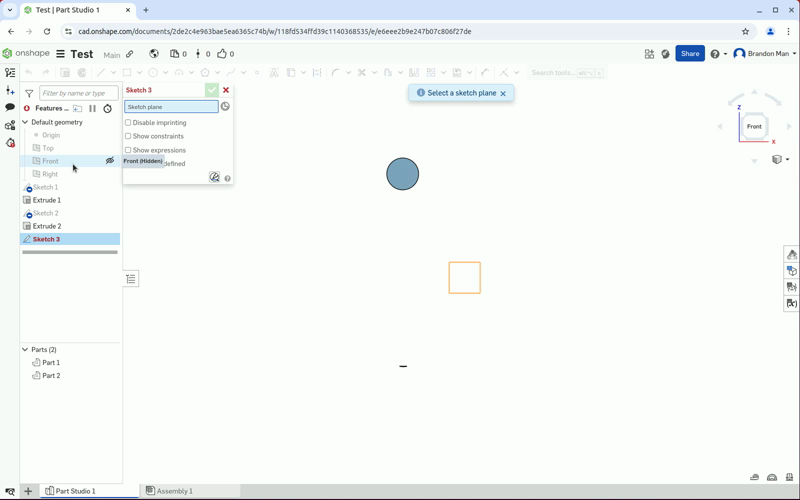
click(73, 163)
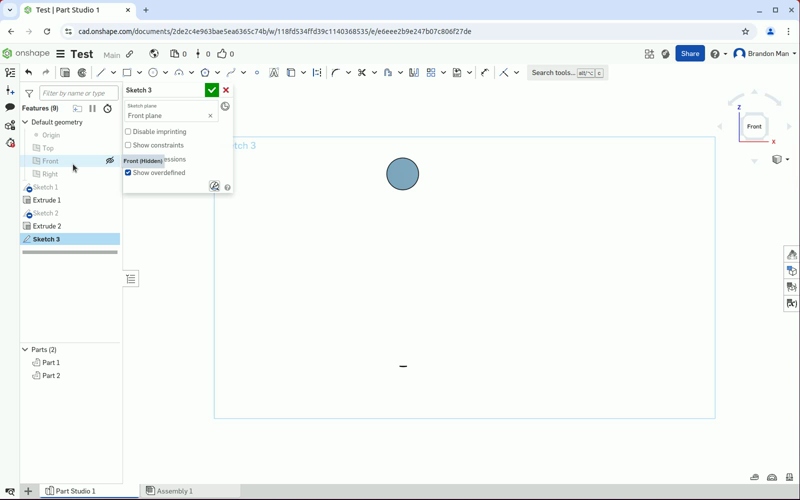
mouse_move(73, 352)
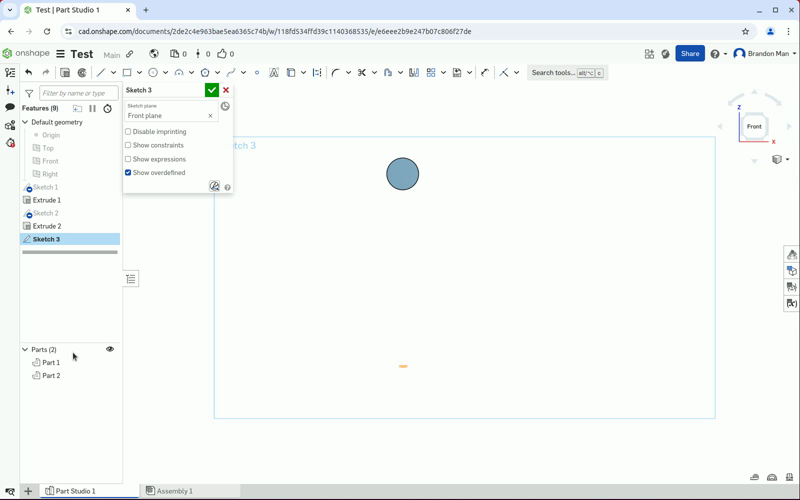
key(y)
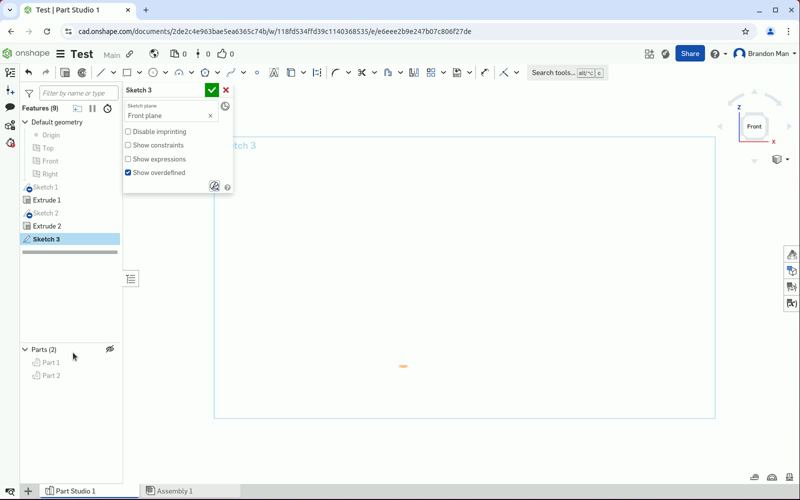
key(c)
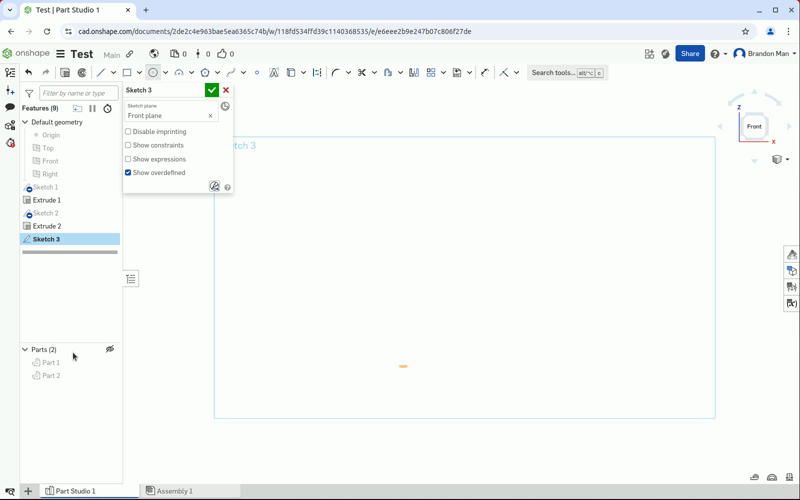
key_down(shift)
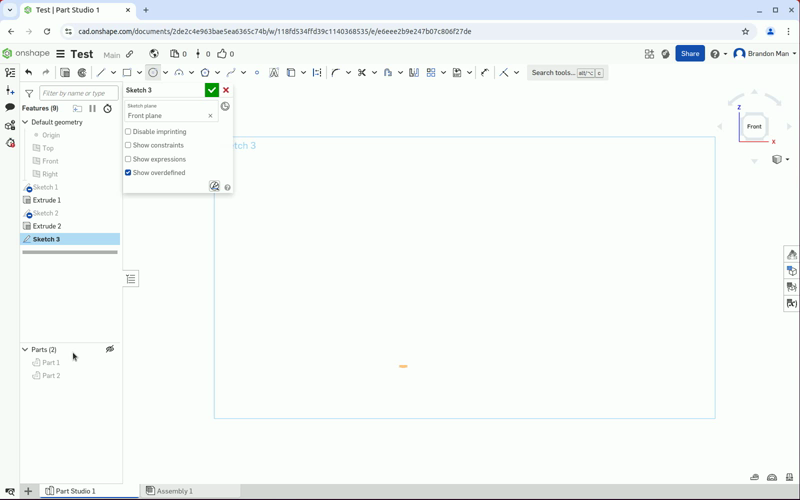
mouse_move(468, 352)
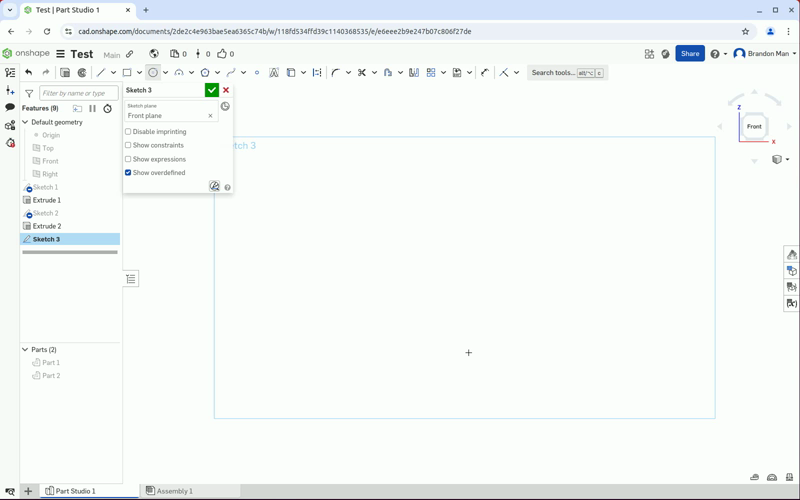
click(468, 352)
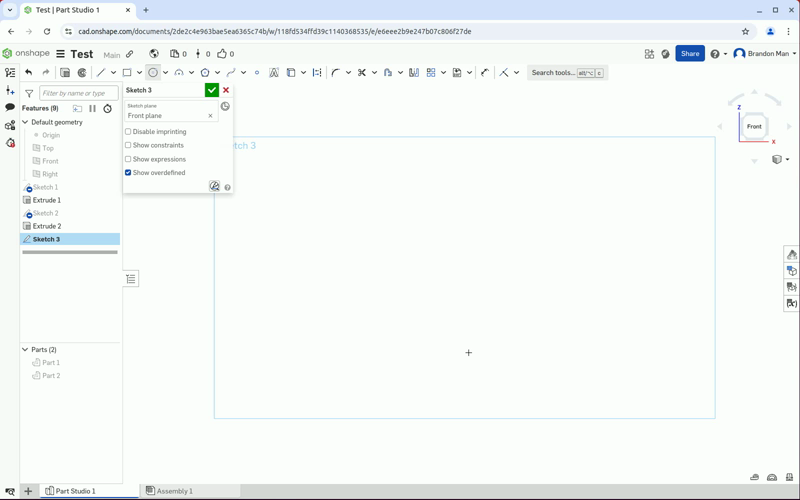
key_up(shift)
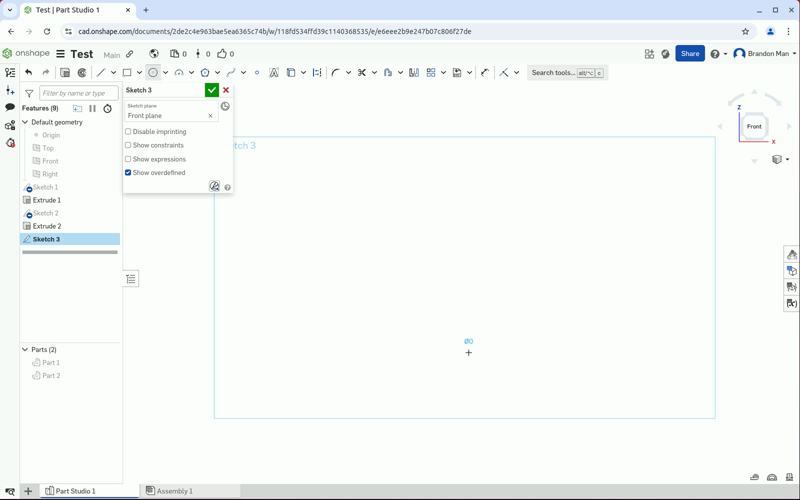
mouse_move(480, 352)
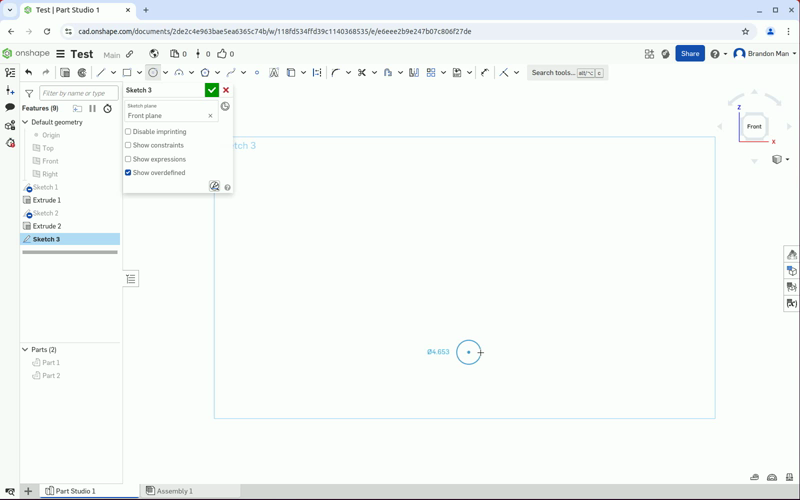
click(480, 352)
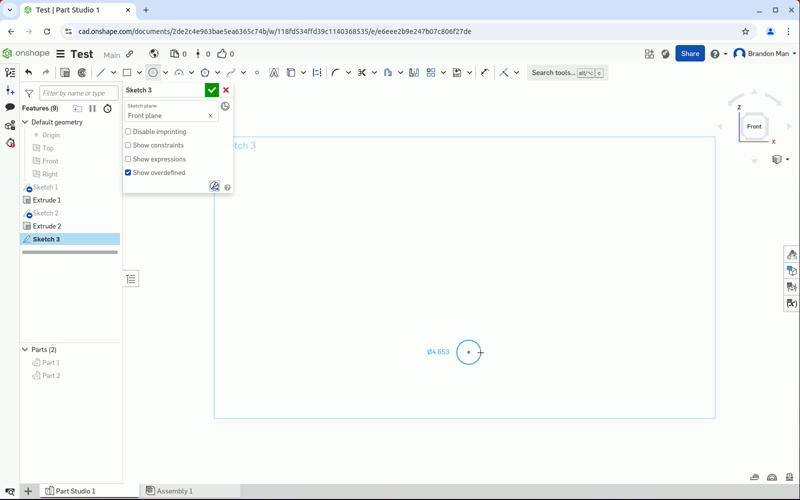
key(esc)
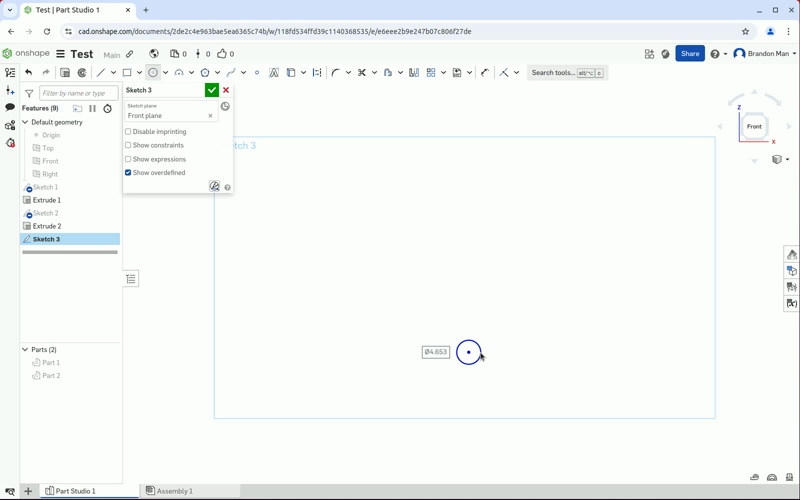
key(c)
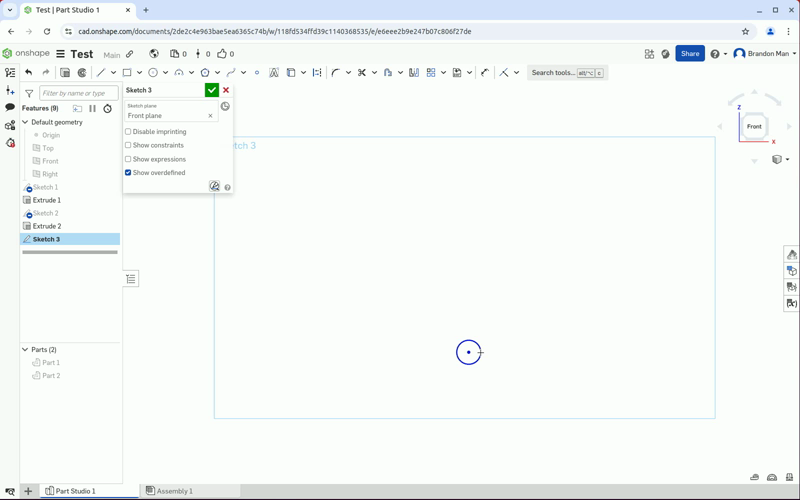
key_down(shift)
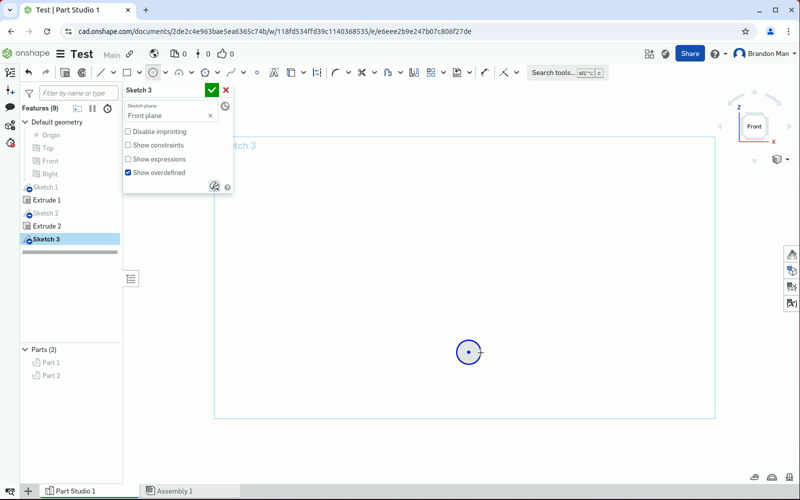
mouse_move(468, 352)
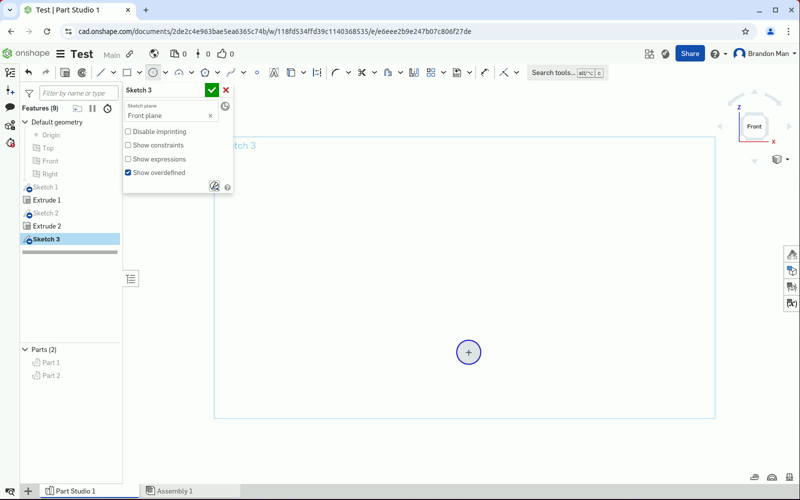
click(468, 352)
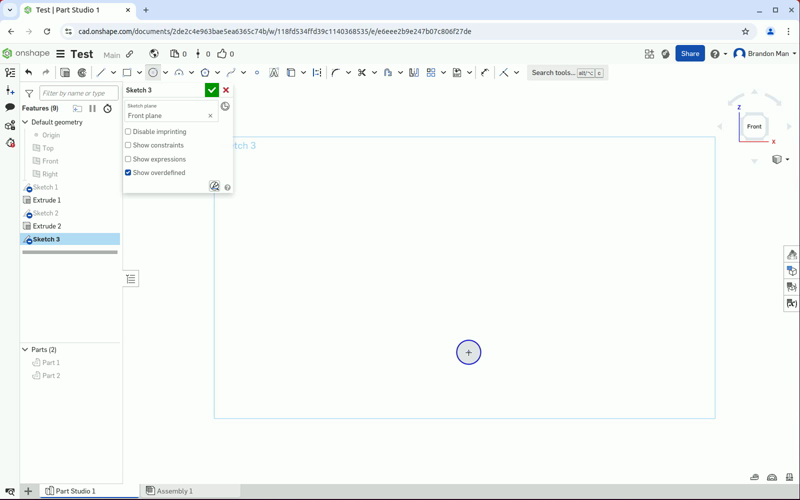
key_up(shift)
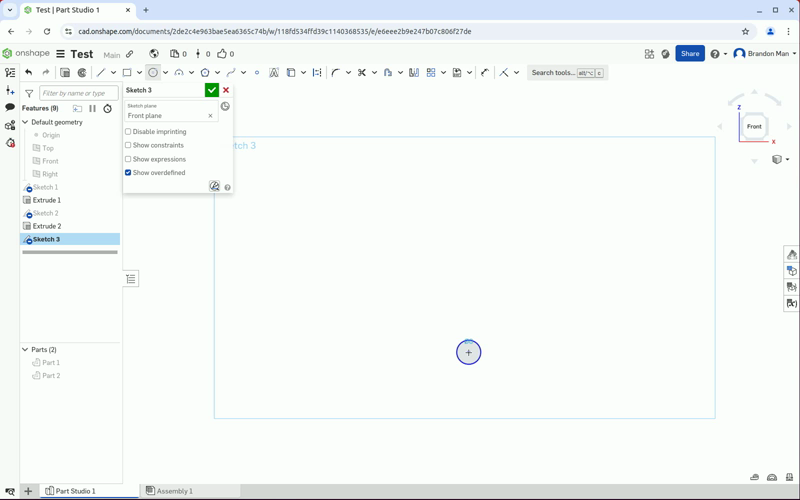
mouse_move(474, 352)
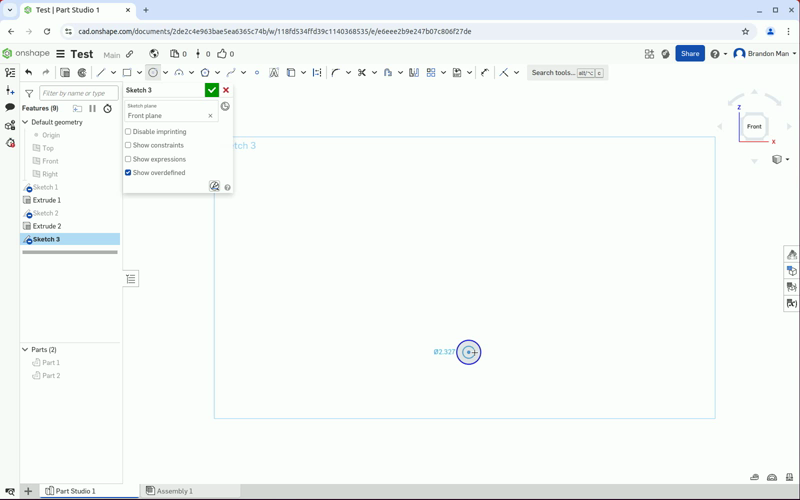
click(474, 352)
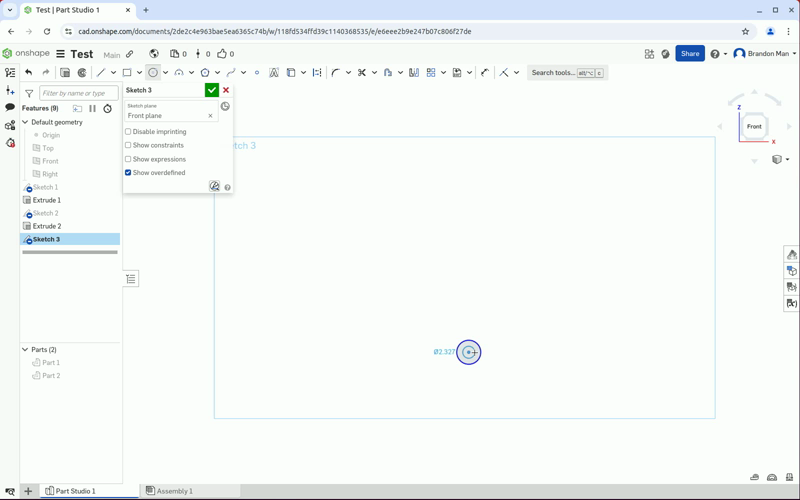
key(esc)
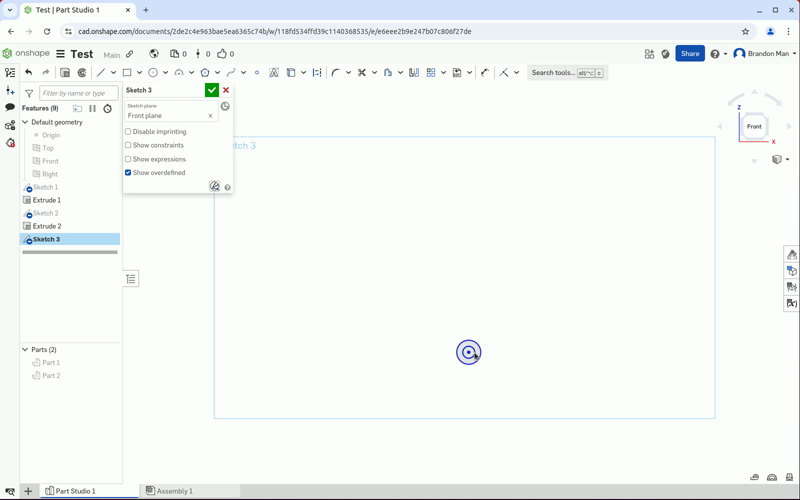
mouse_move(469, 361)
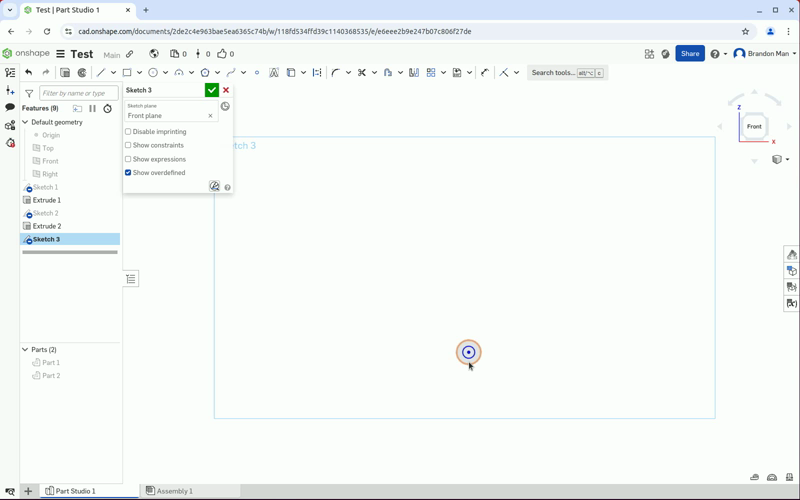
scroll(6)
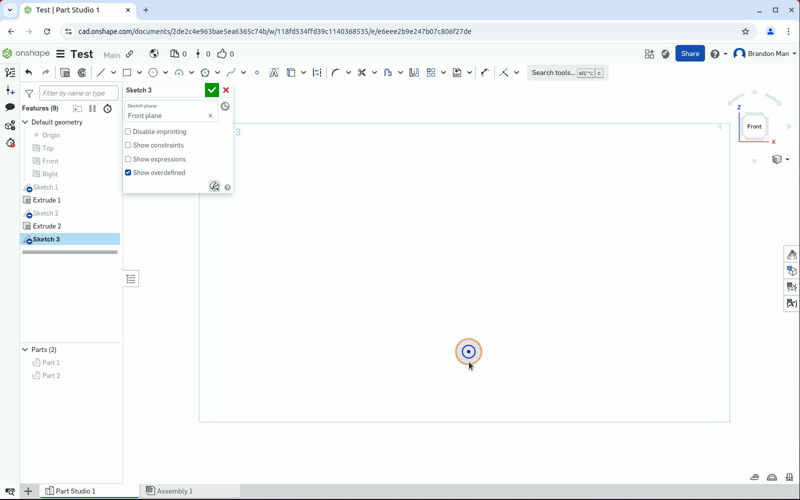
scroll(6)
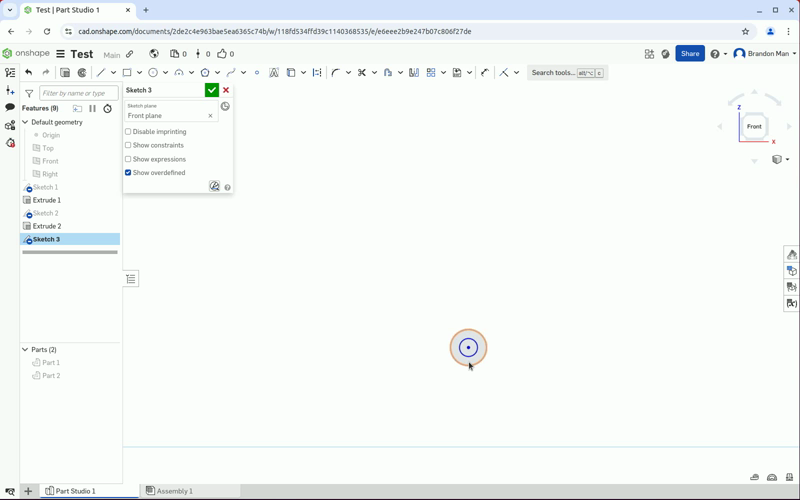
scroll(6)
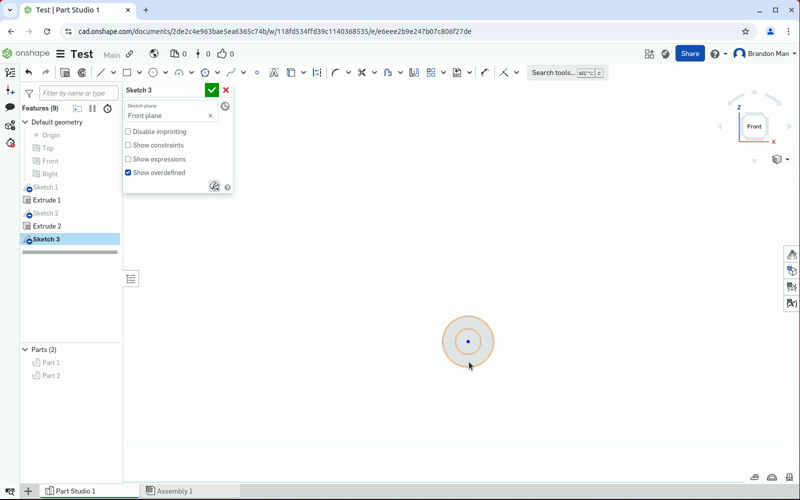
scroll(6)
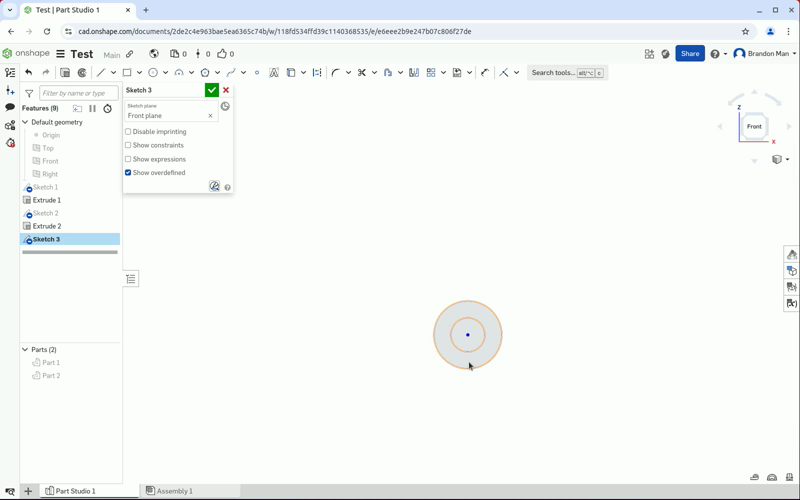
scroll(6)
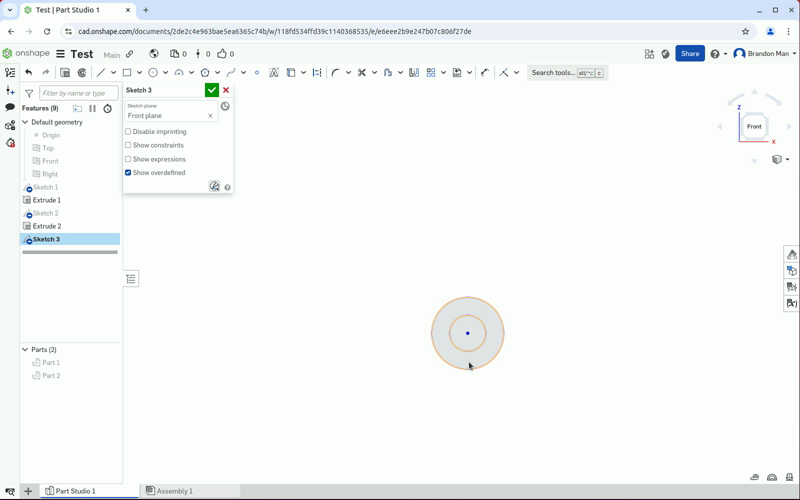
scroll(6)
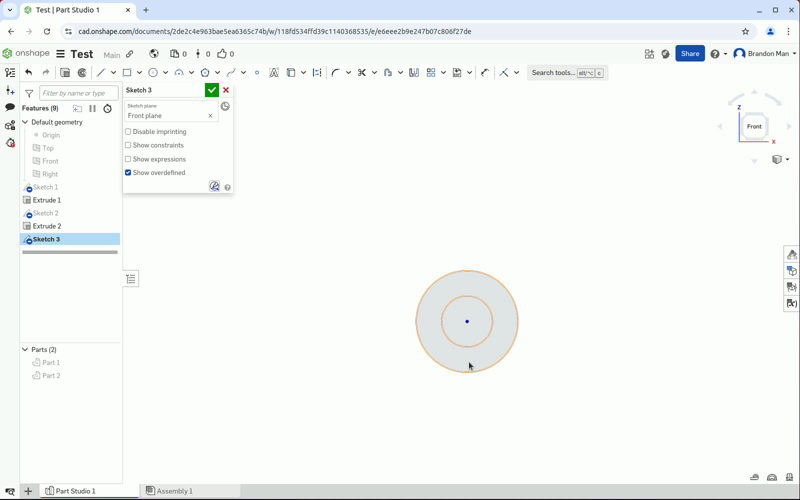
scroll(6)
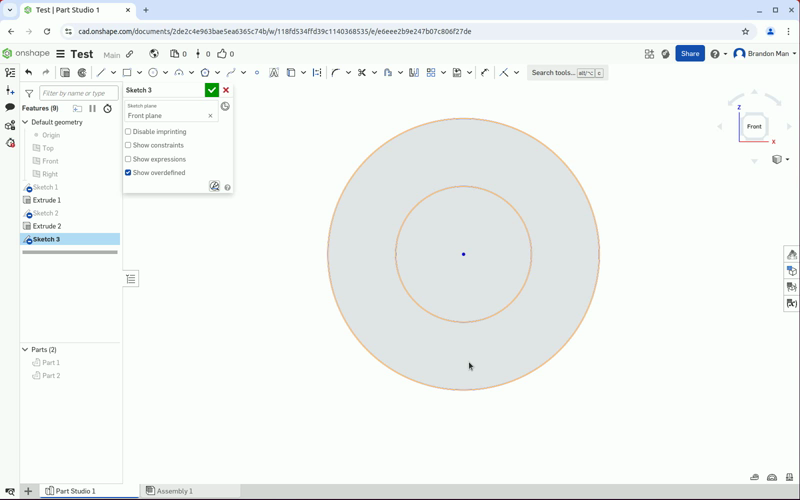
click(469, 361)
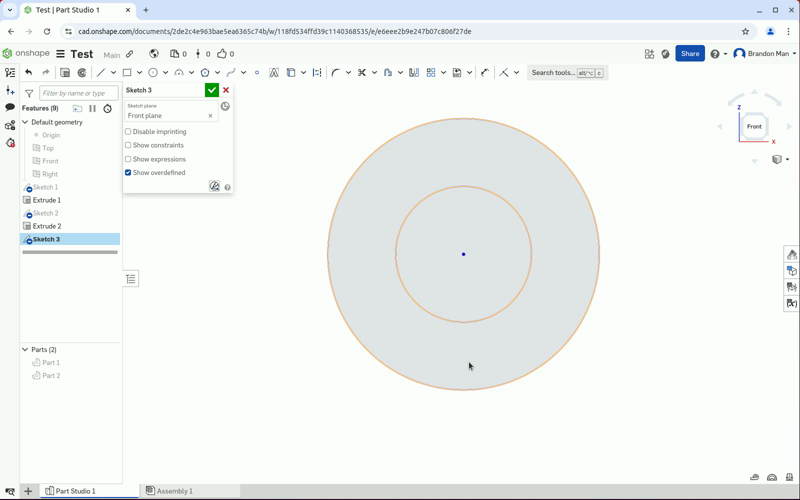
scroll(-6)
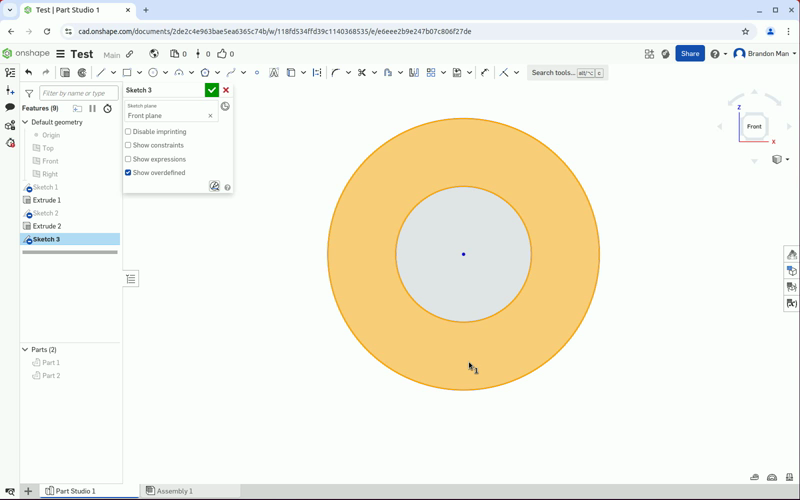
scroll(-6)
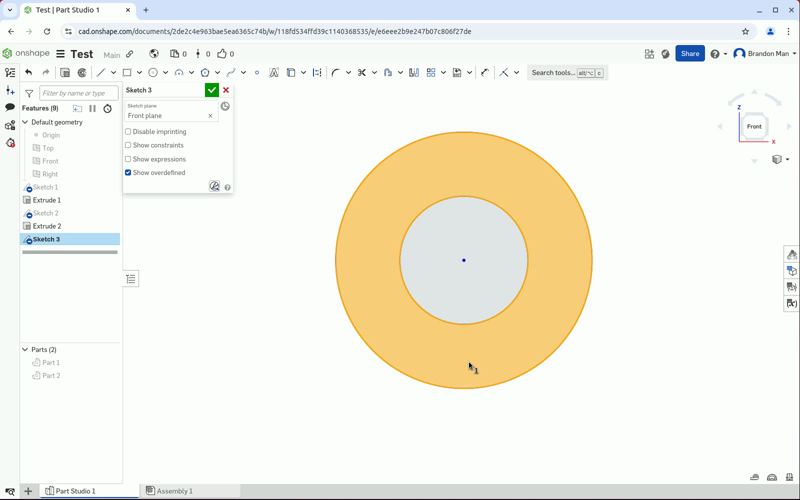
scroll(-6)
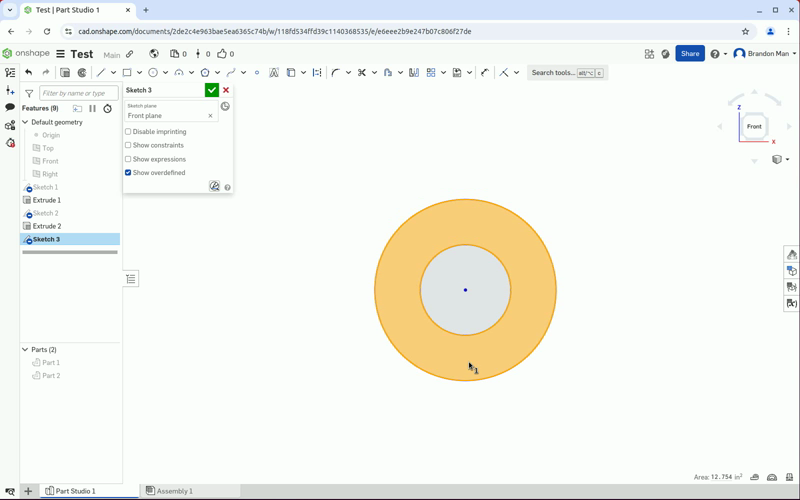
scroll(-6)
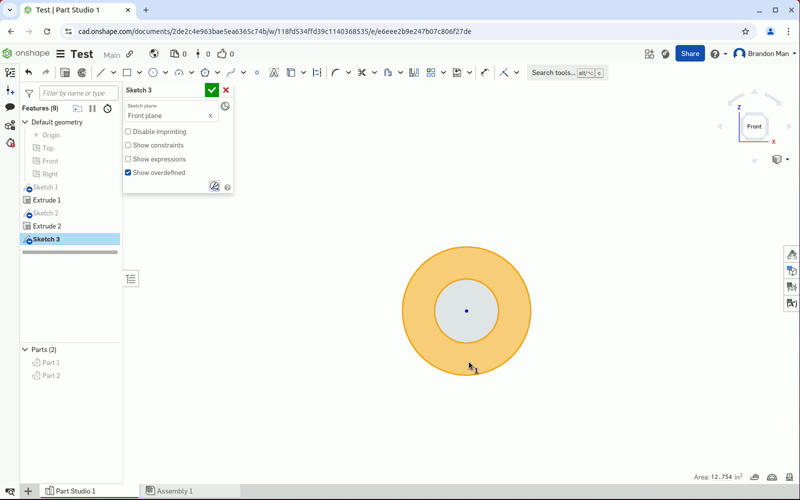
scroll(-6)
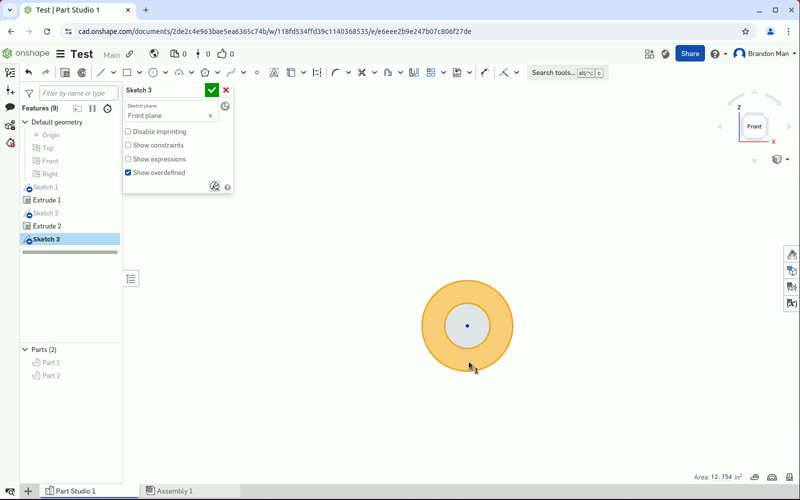
scroll(-6)
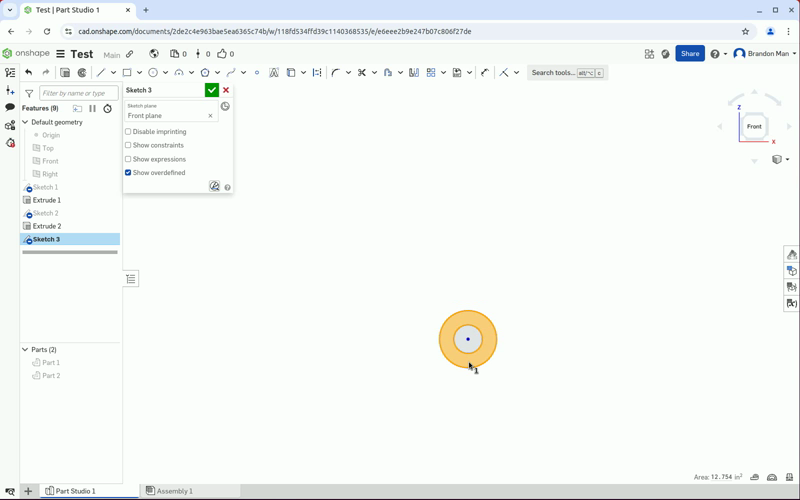
scroll(-6)
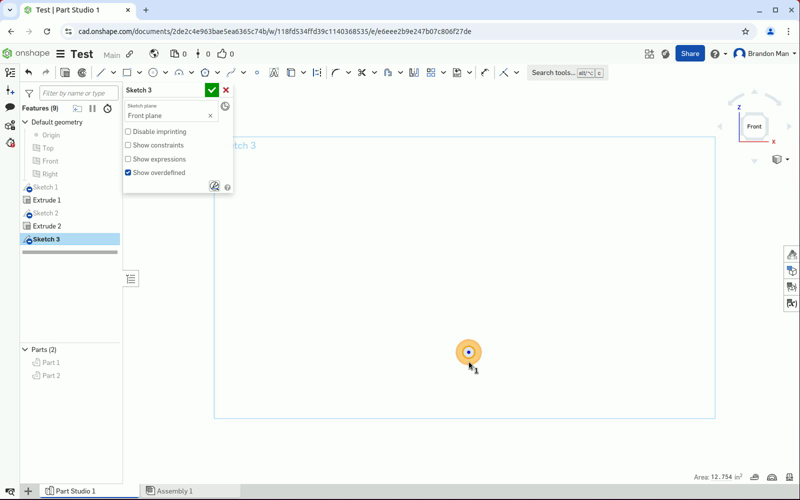
mouse_move(73, 352)
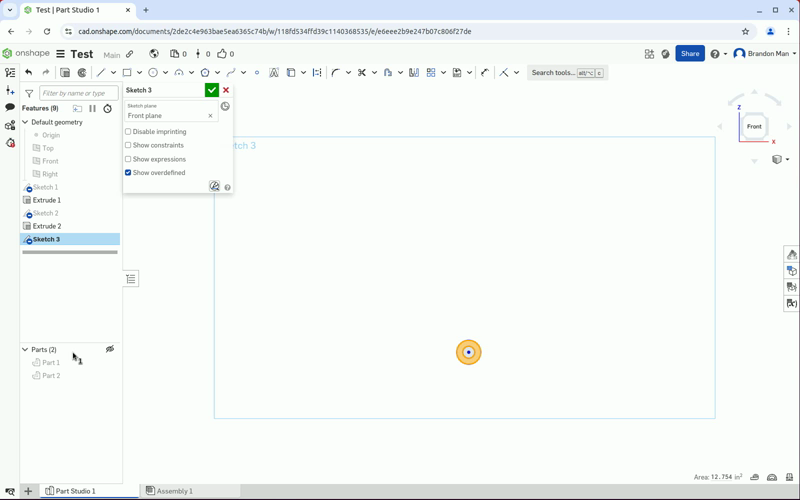
key(shift+y)
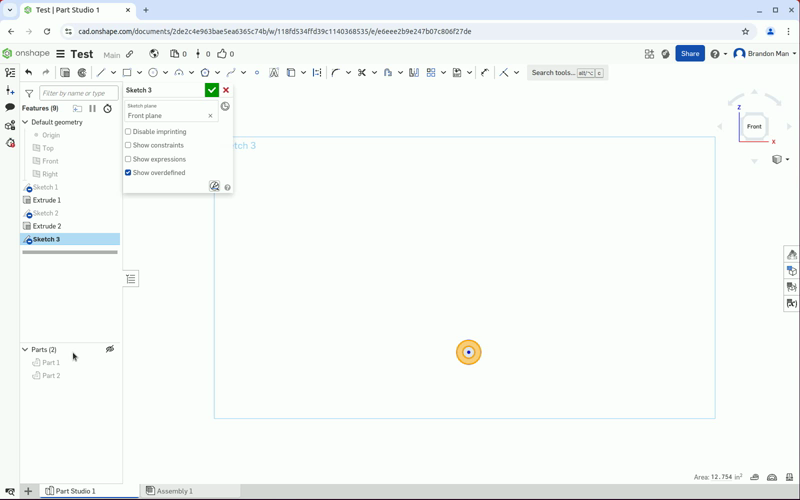
key(shift+e)
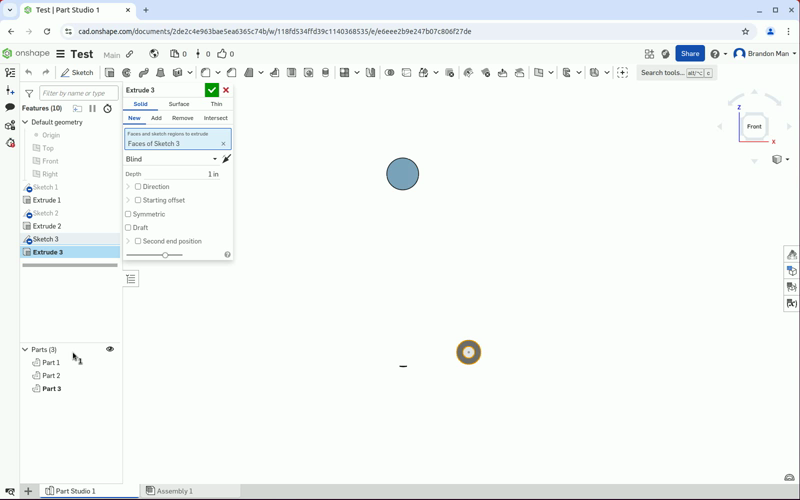
mouse_move(143, 106)
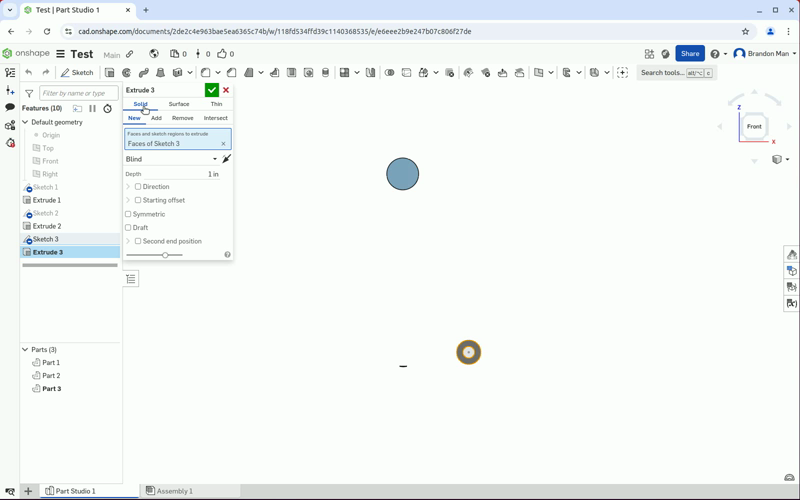
click(143, 106)
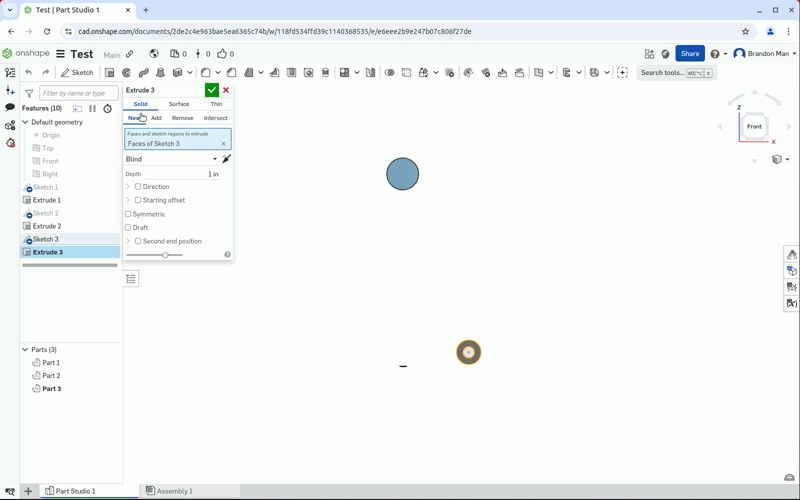
mouse_move(137, 120)
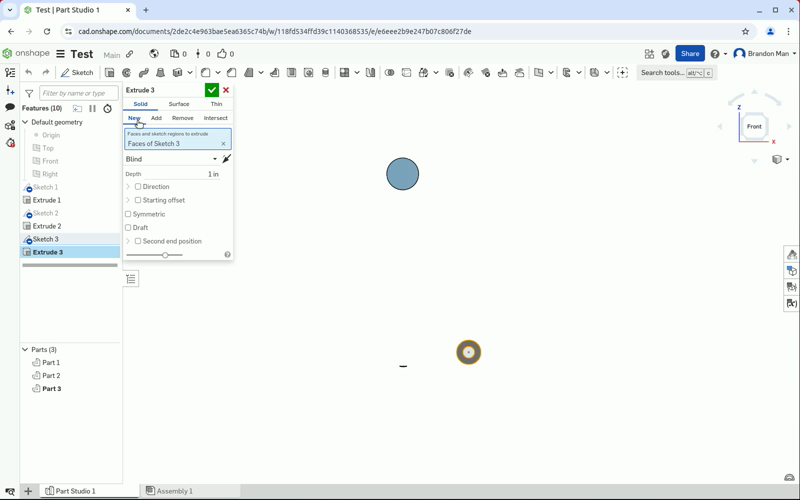
click(137, 120)
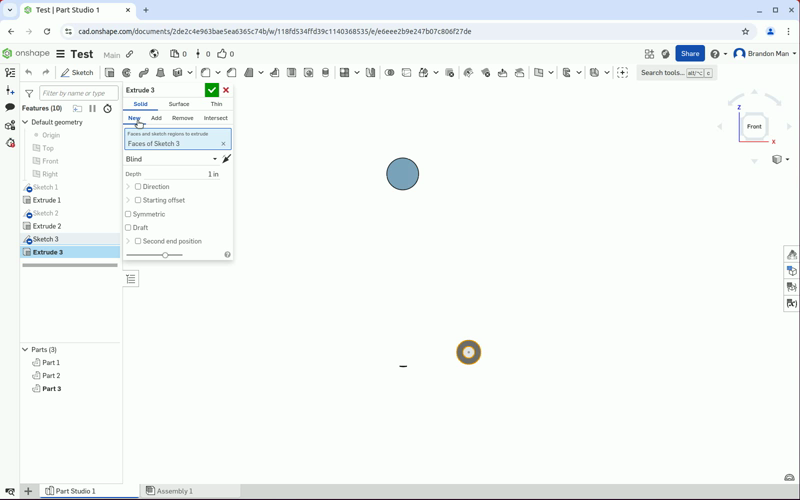
key(tab, 4)
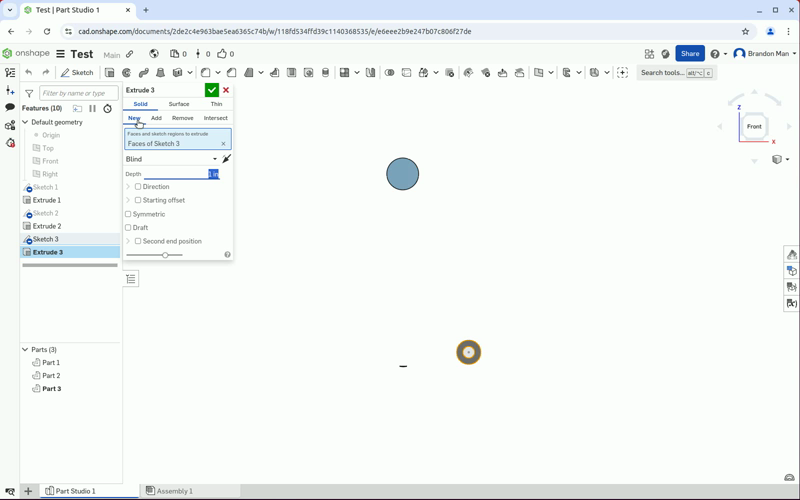
text(0.963)
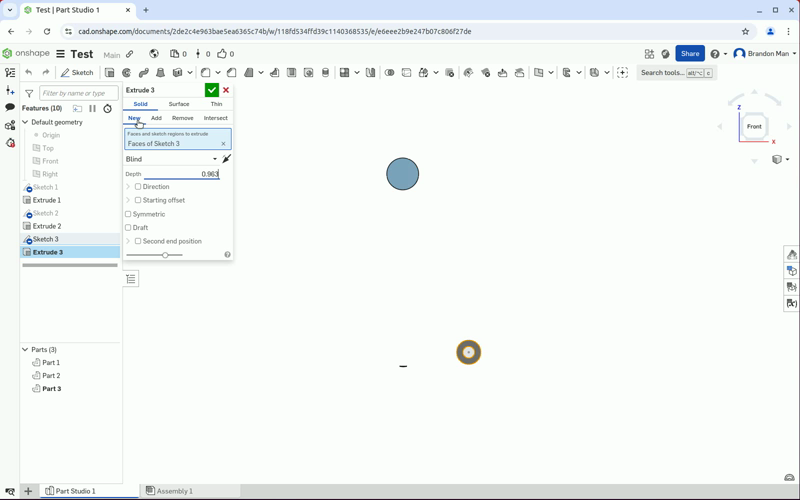
key(enter)
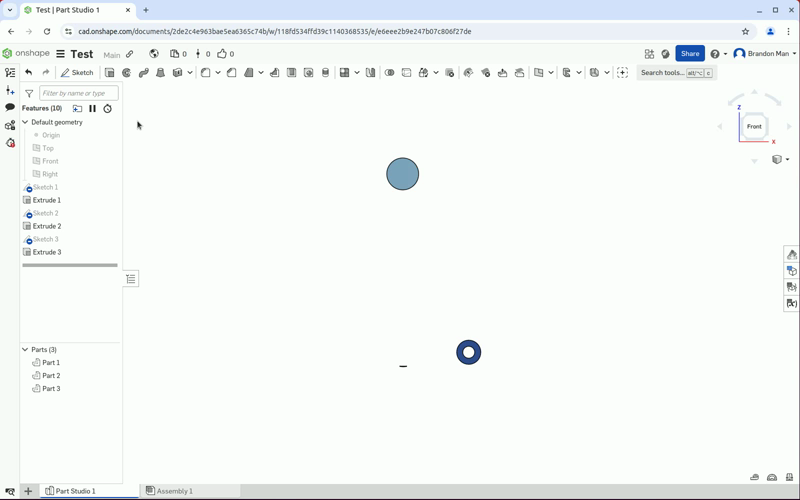
key(shift+h)
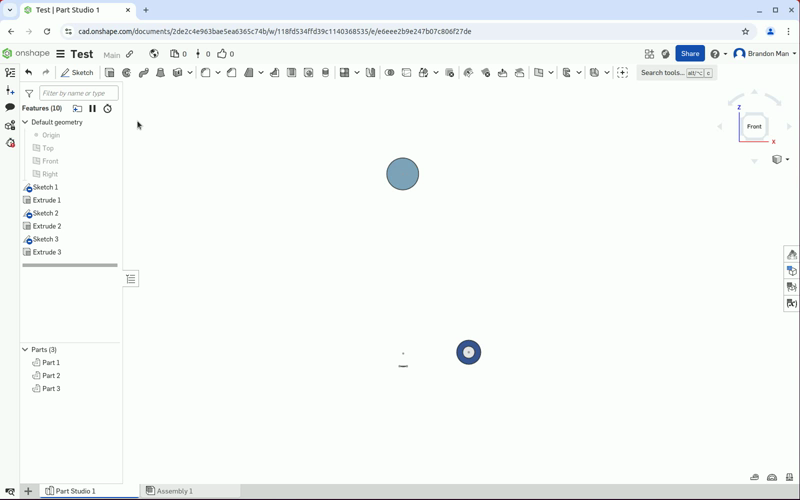
key(shift+h)
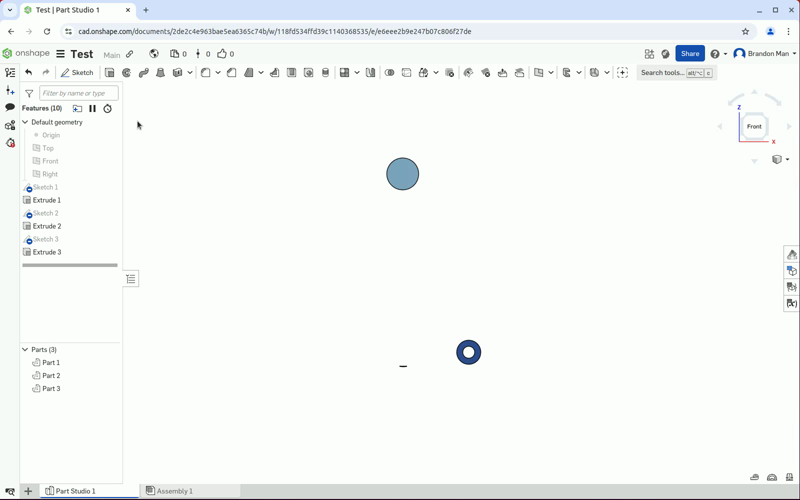
mouse_move(73, 189)
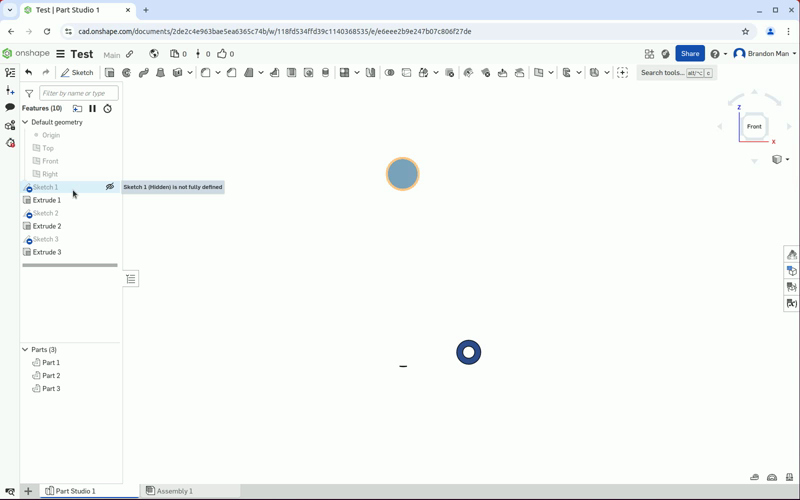
click(73, 189)
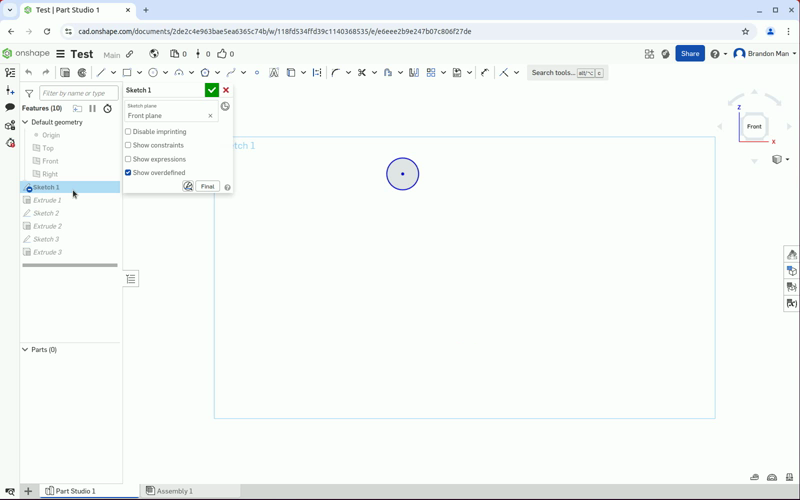
mouse_move(229, 92)
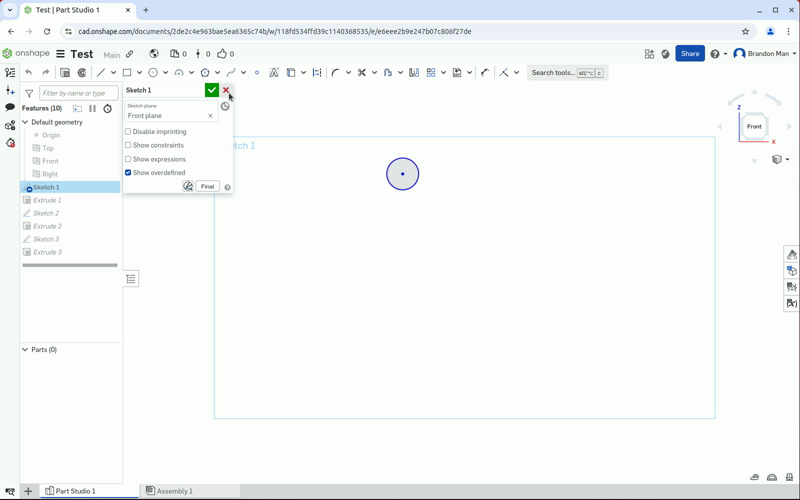
click(229, 92)
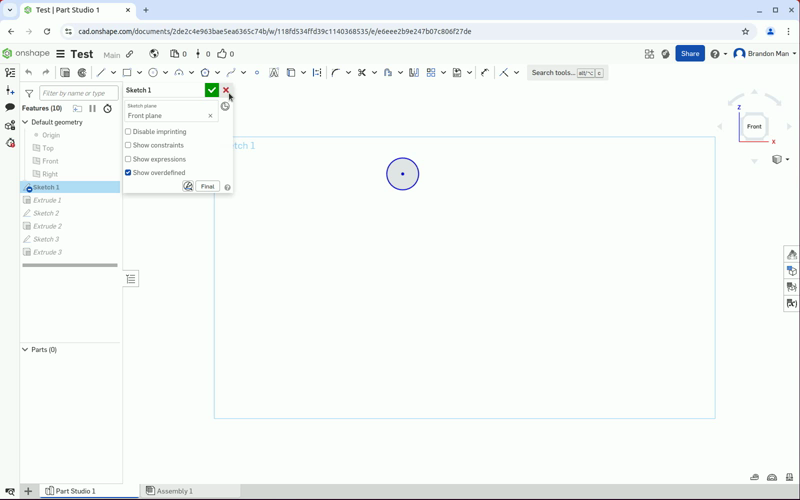
key(shift+s)
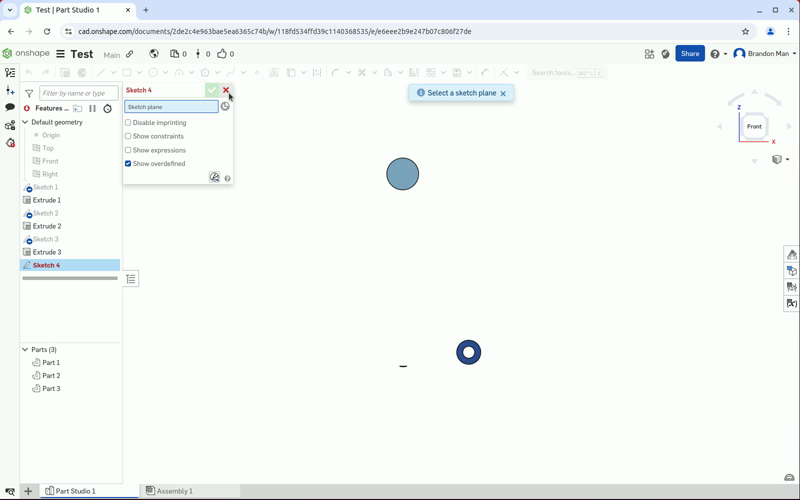
mouse_move(73, 163)
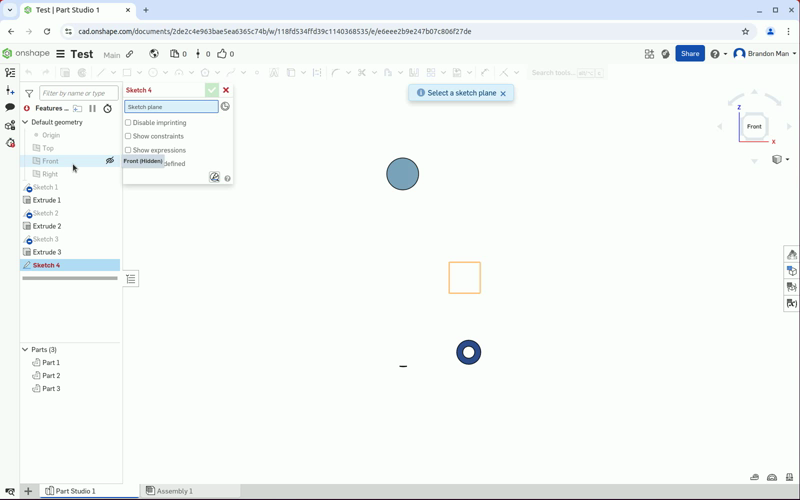
click(73, 163)
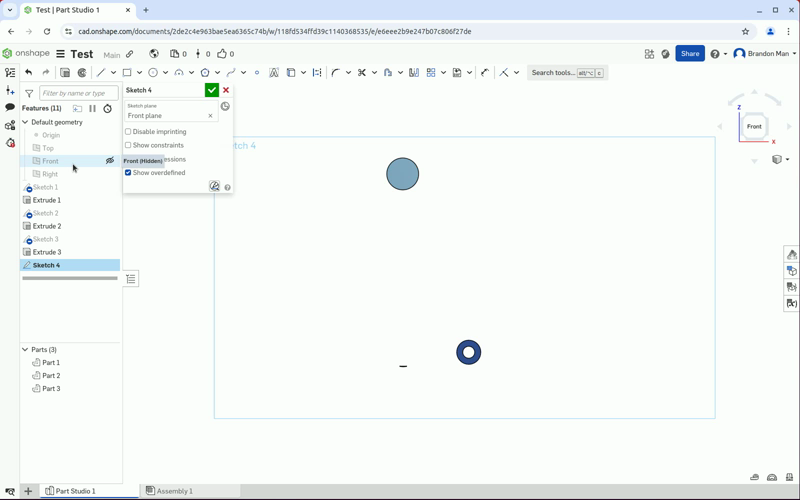
mouse_move(73, 352)
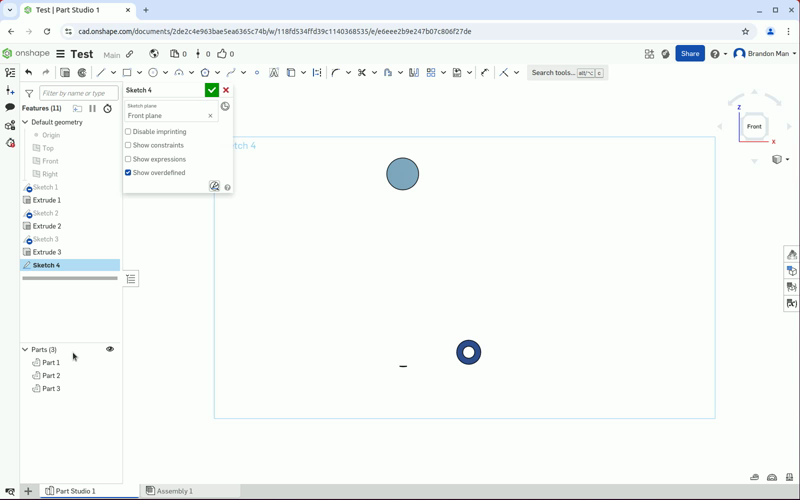
key(y)
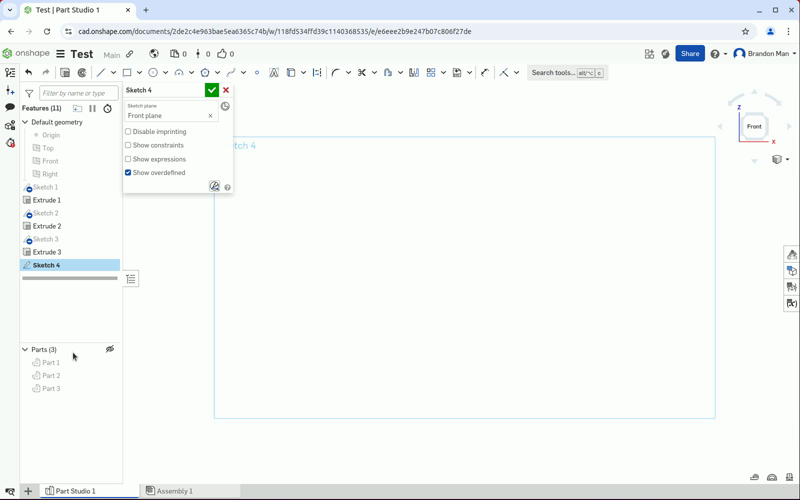
key(a)
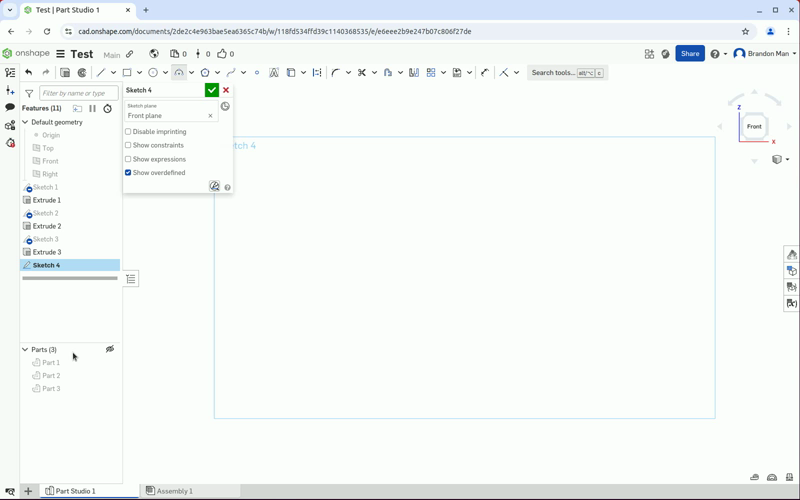
key_down(shift)
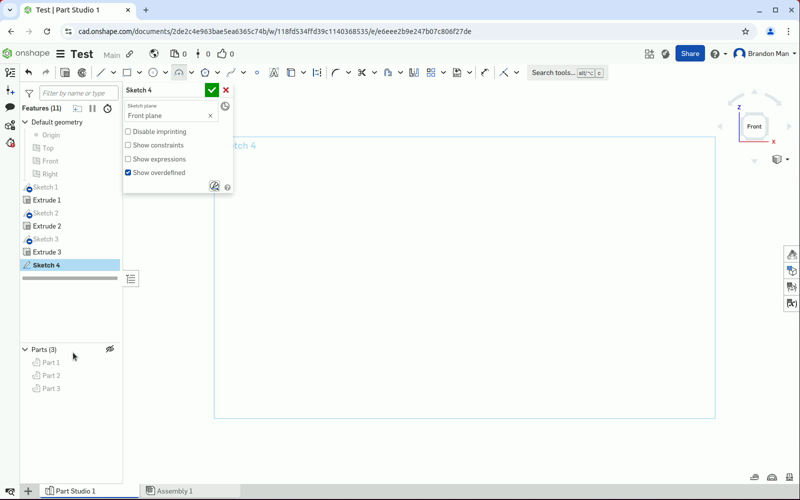
mouse_move(378, 265)
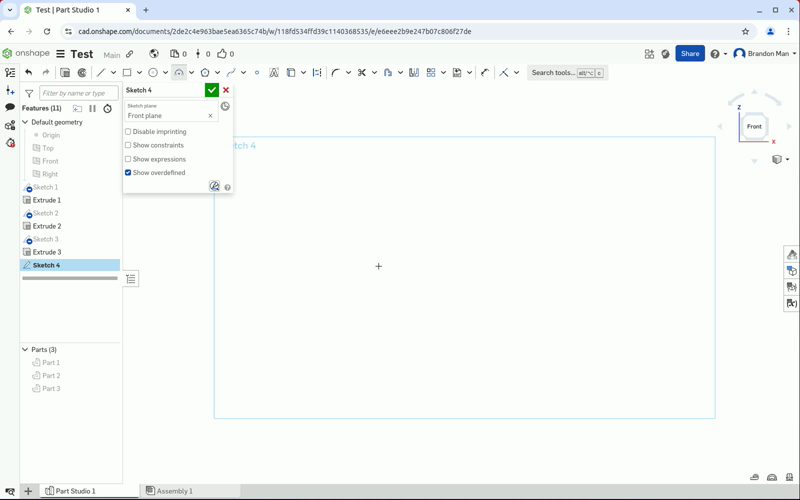
click(378, 265)
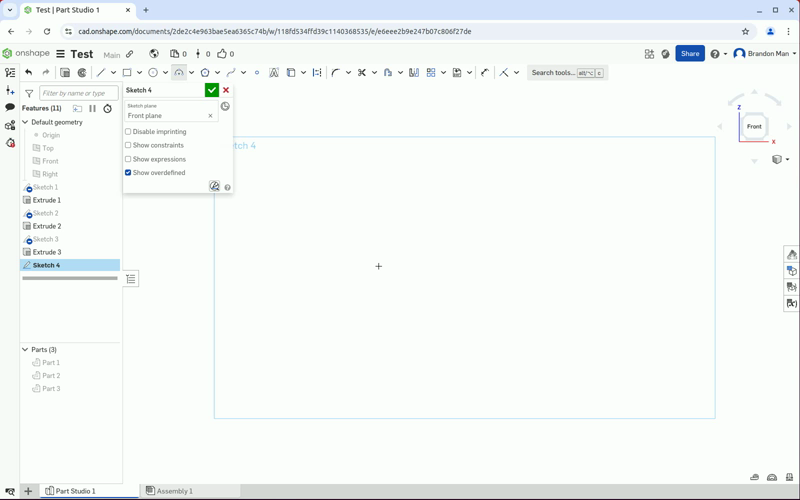
key_up(shift)
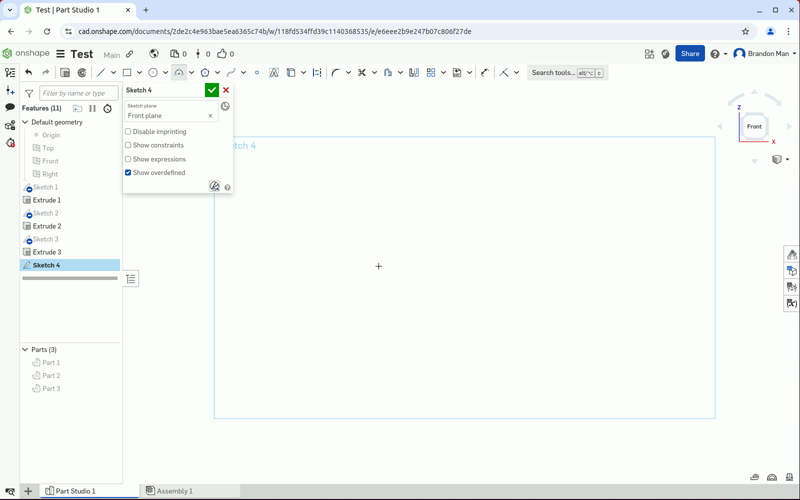
key_down(shift)
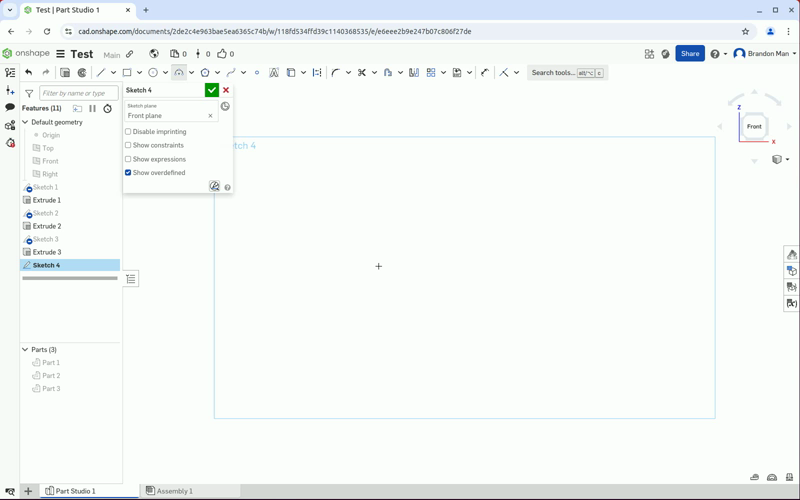
mouse_move(425, 265)
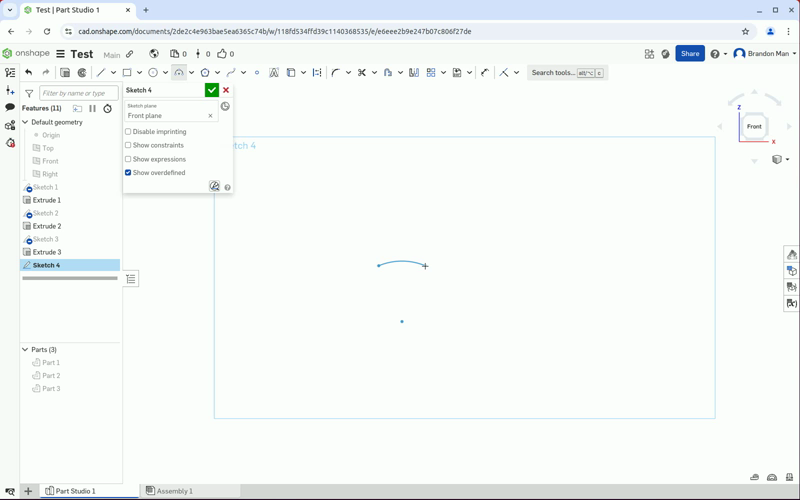
click(425, 265)
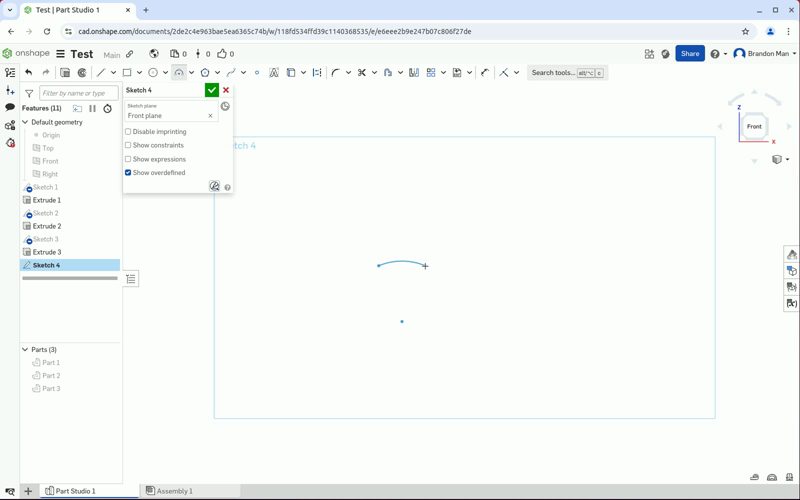
mouse_move(401, 244)
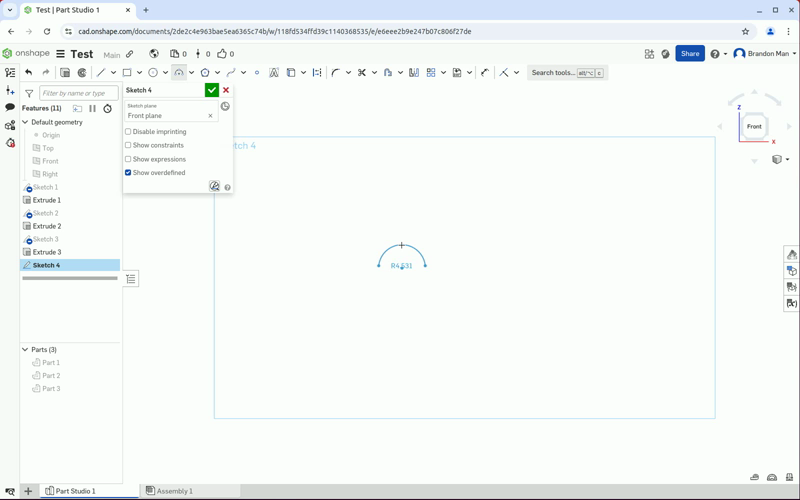
click(401, 244)
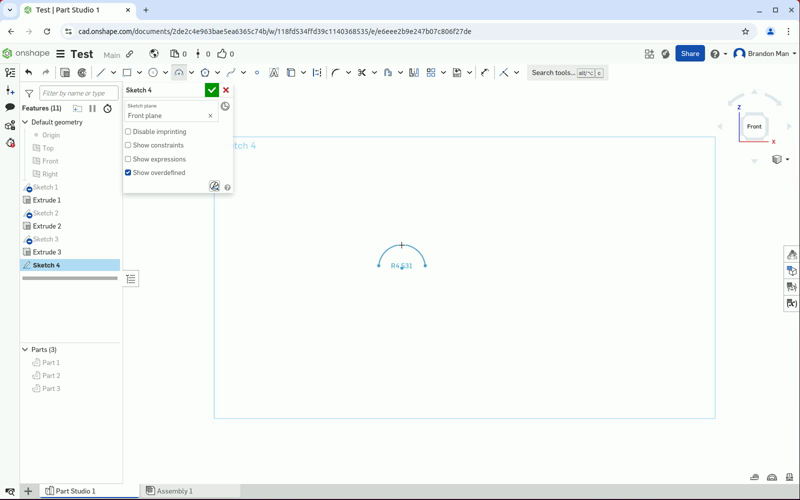
key_up(shift)
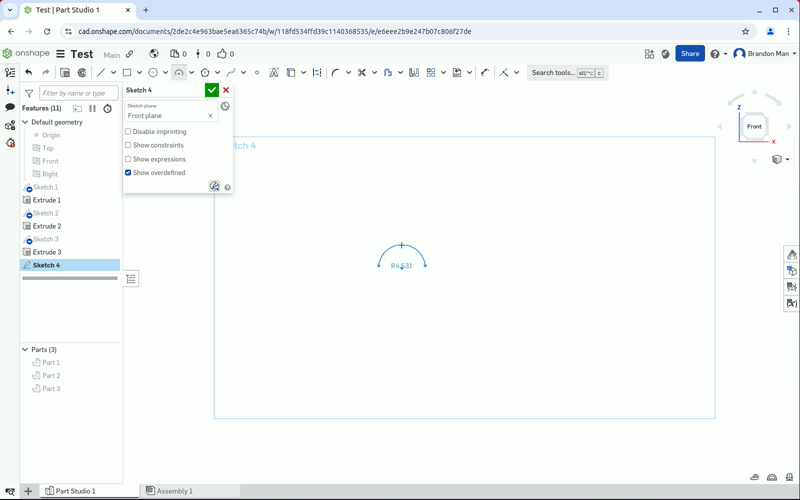
key(esc)
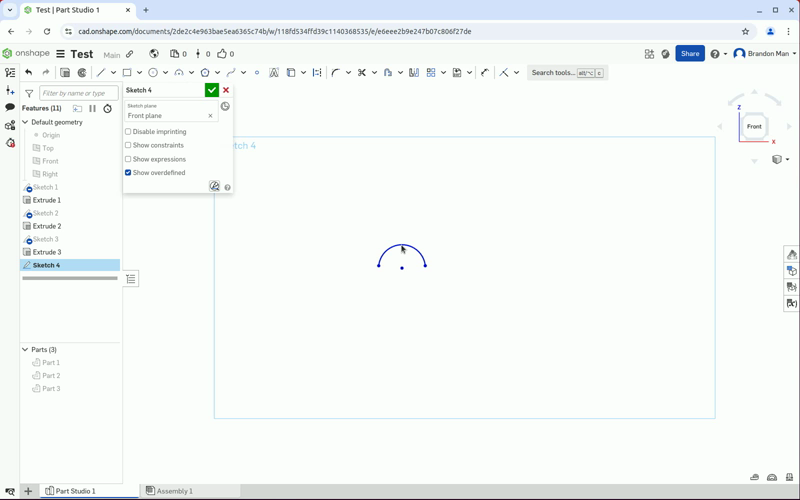
key(l)
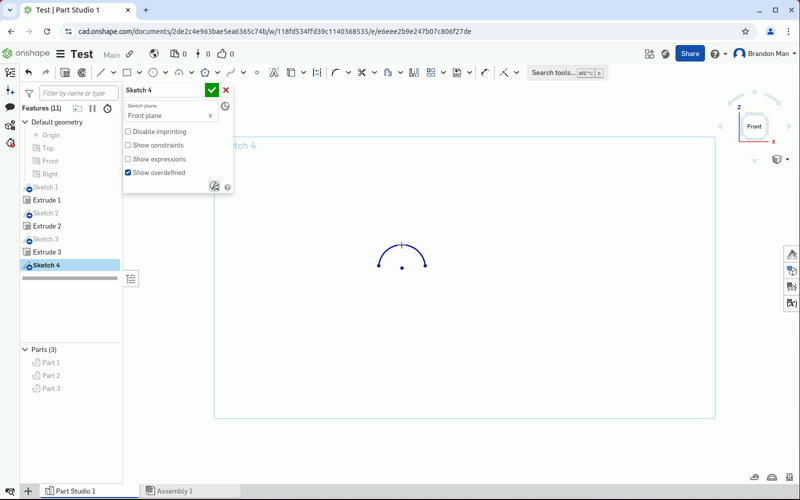
mouse_move(425, 265)
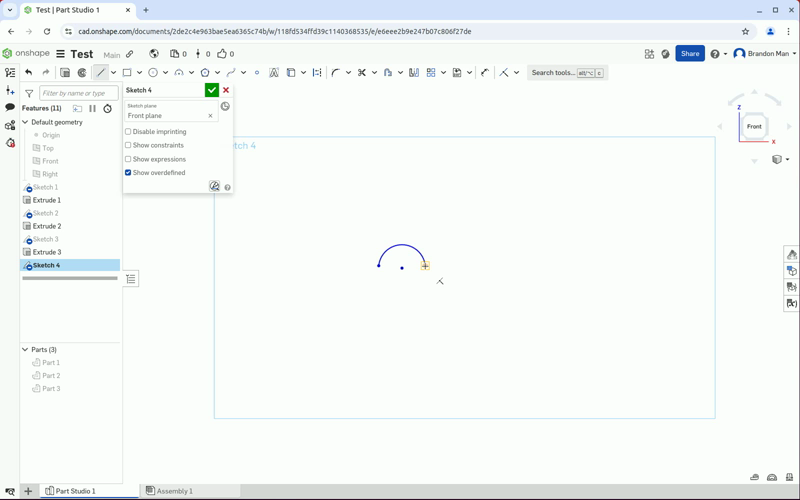
click(425, 265)
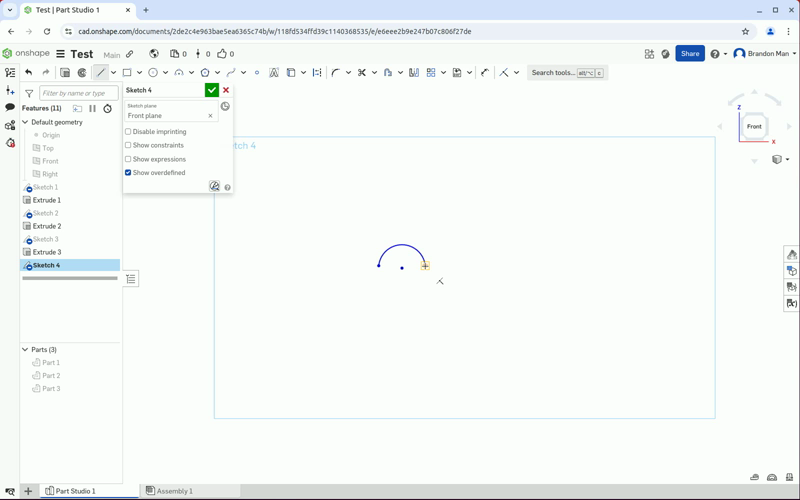
key_down(shift)
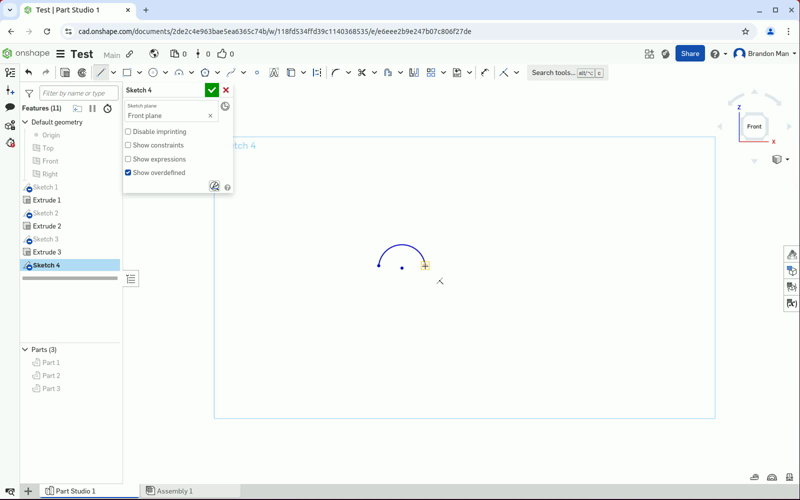
mouse_move(415, 181)
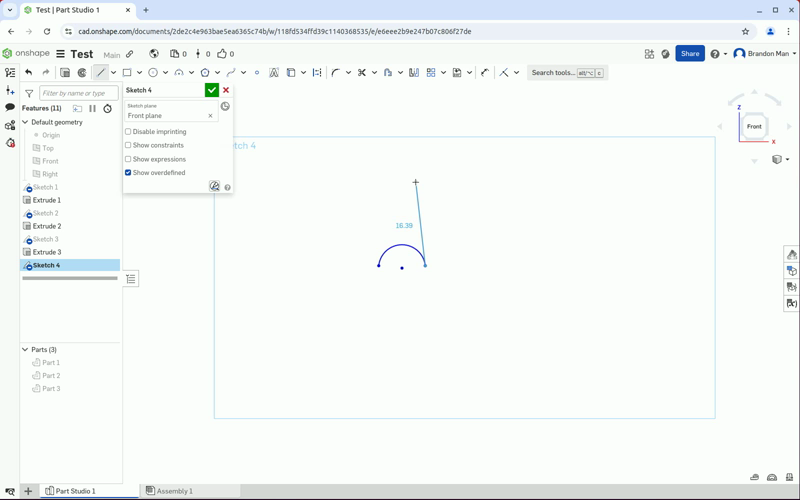
click(415, 181)
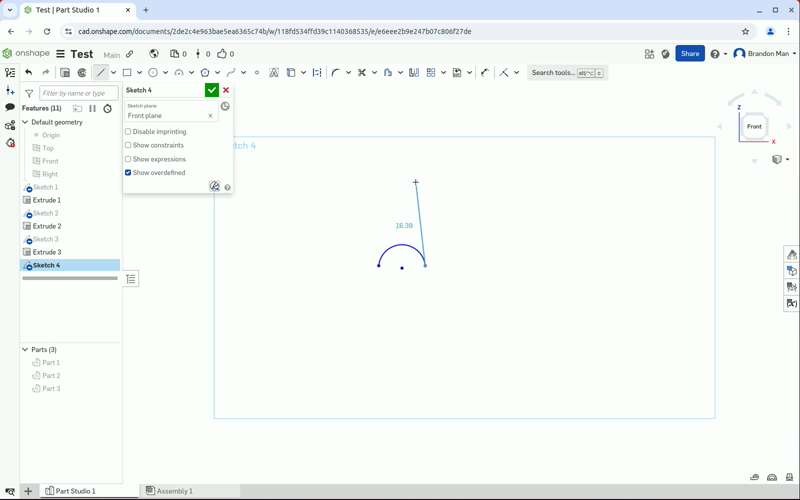
key_up(shift)
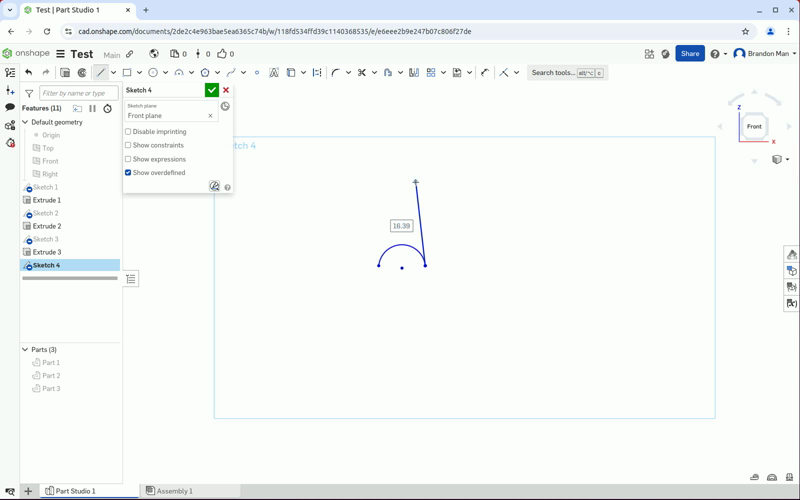
key(esc)
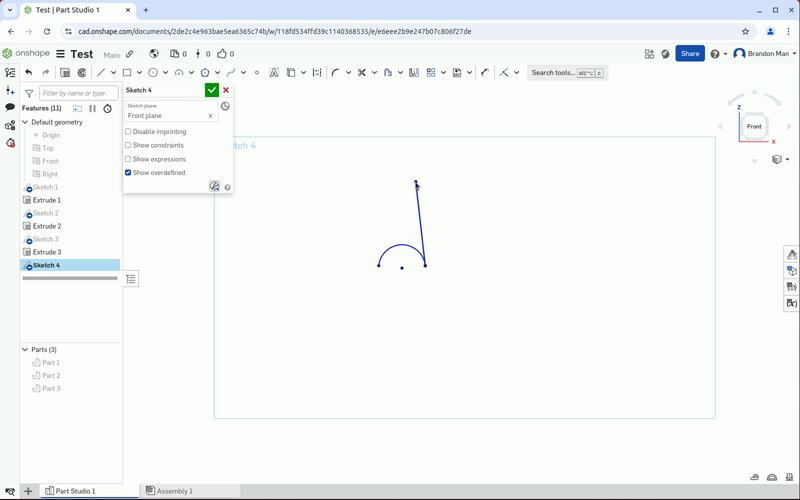
key(a)
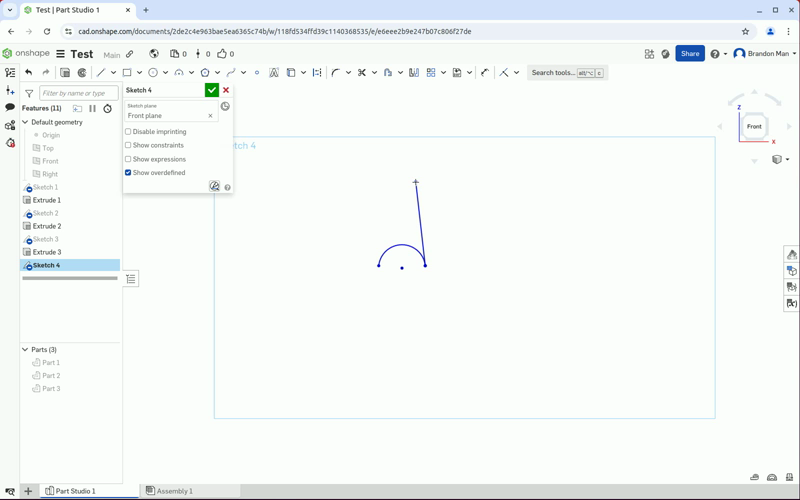
mouse_move(415, 181)
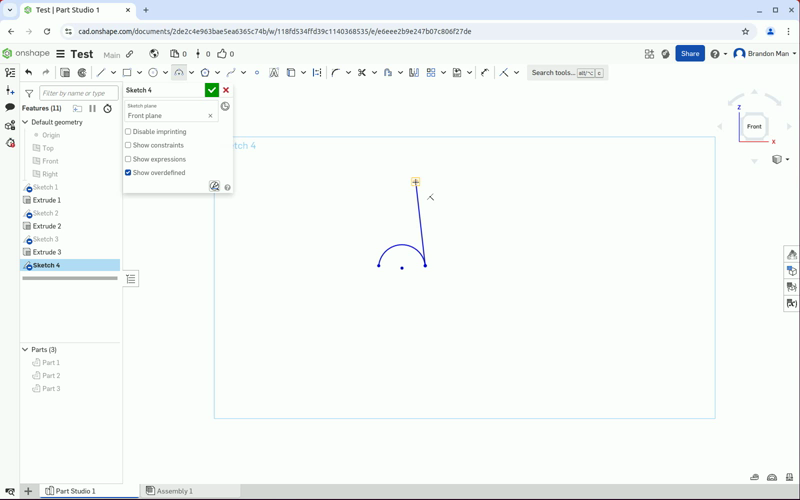
click(415, 181)
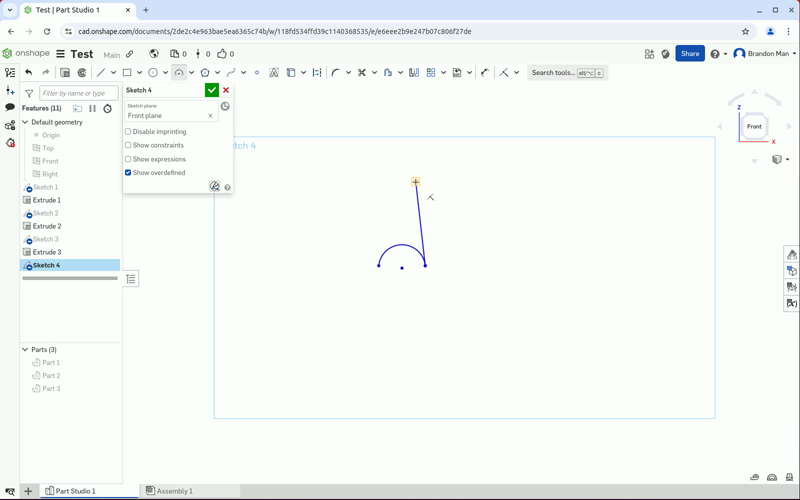
key_down(shift)
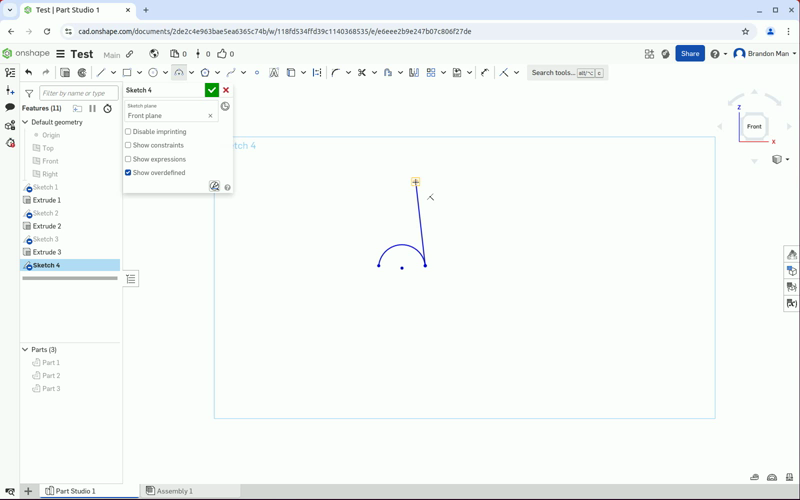
mouse_move(388, 181)
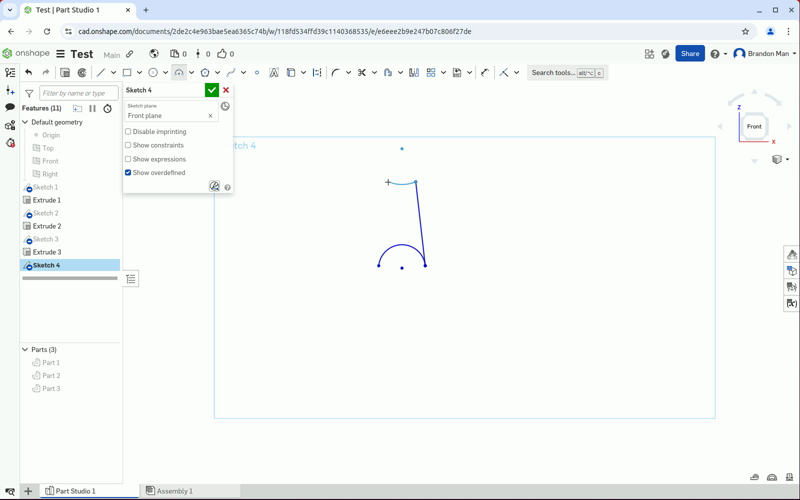
click(388, 181)
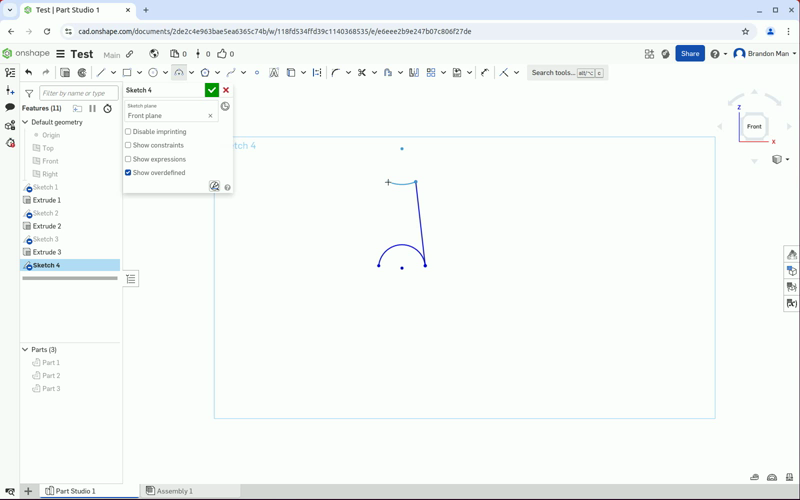
mouse_move(401, 197)
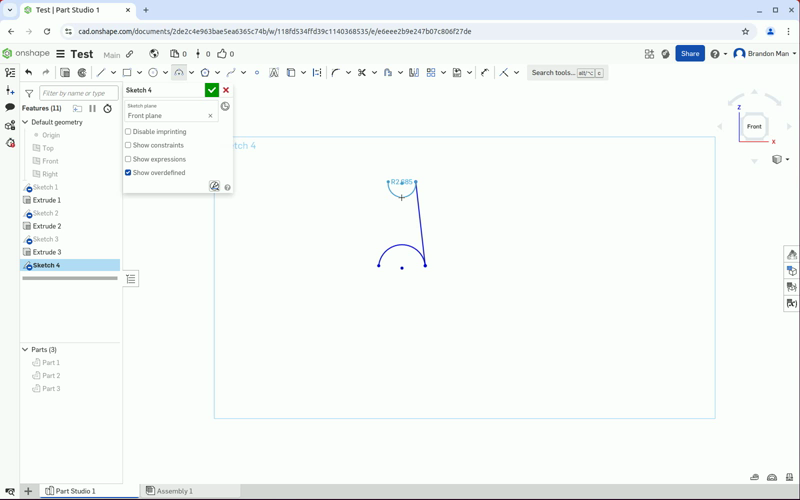
click(401, 197)
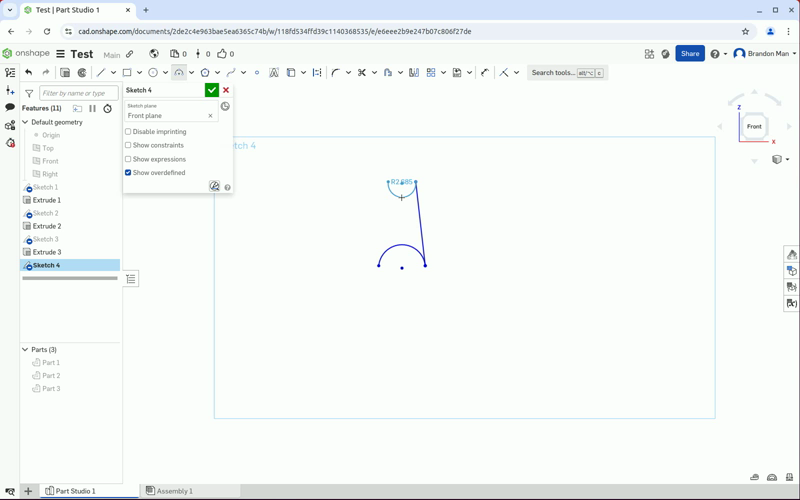
key_up(shift)
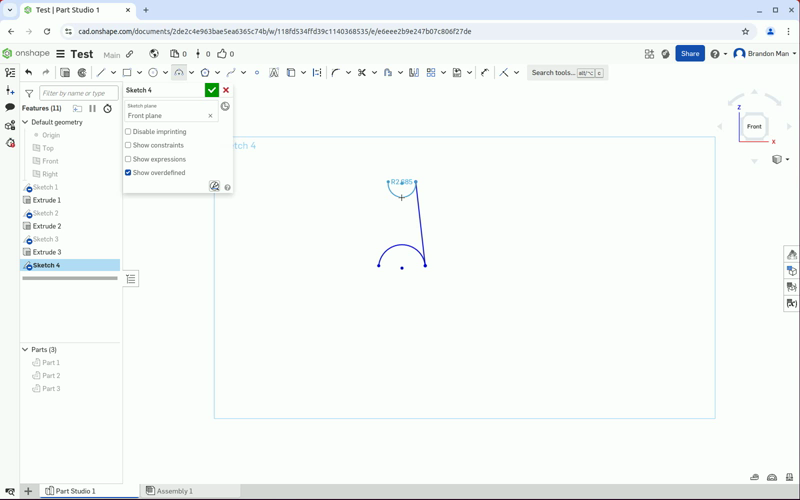
key(esc)
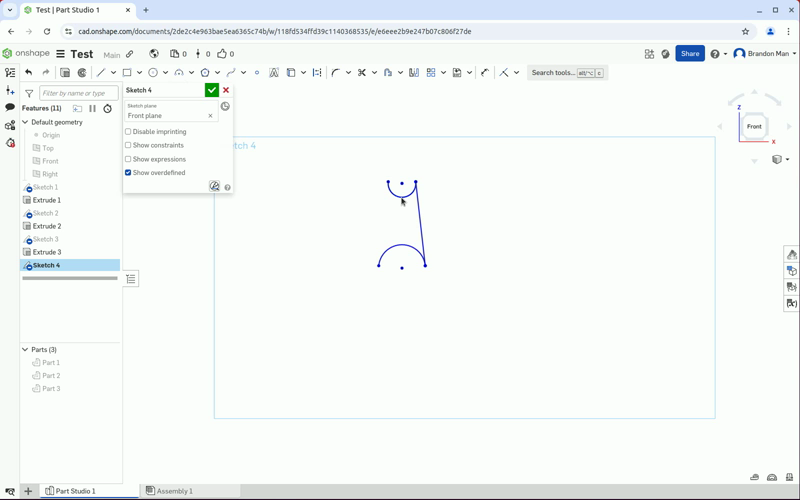
key(l)
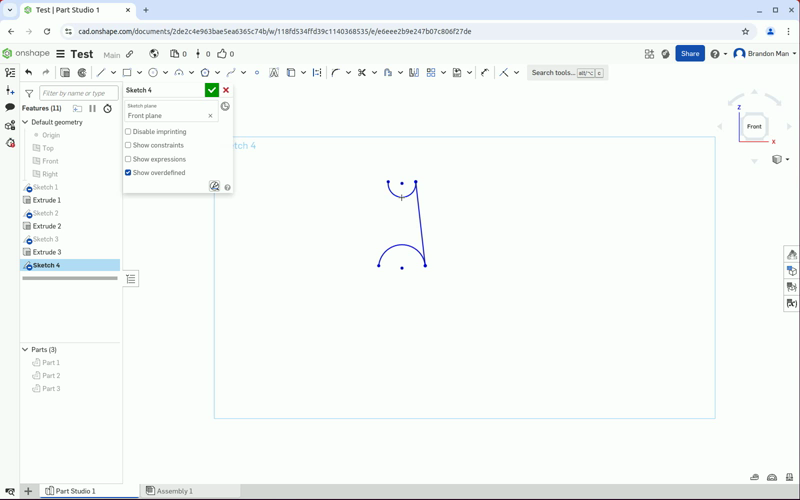
mouse_move(388, 181)
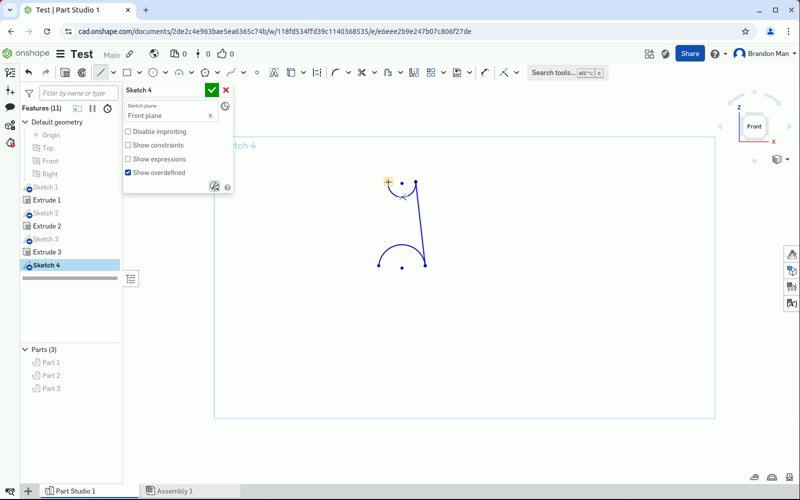
click(388, 181)
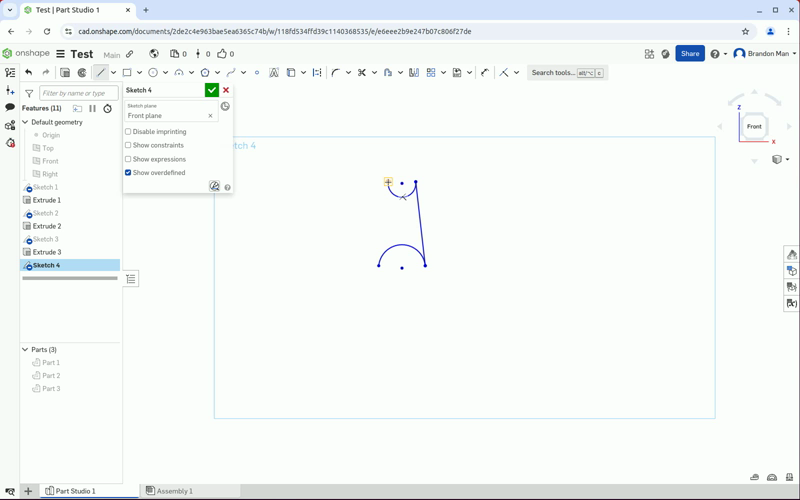
key_down(shift)
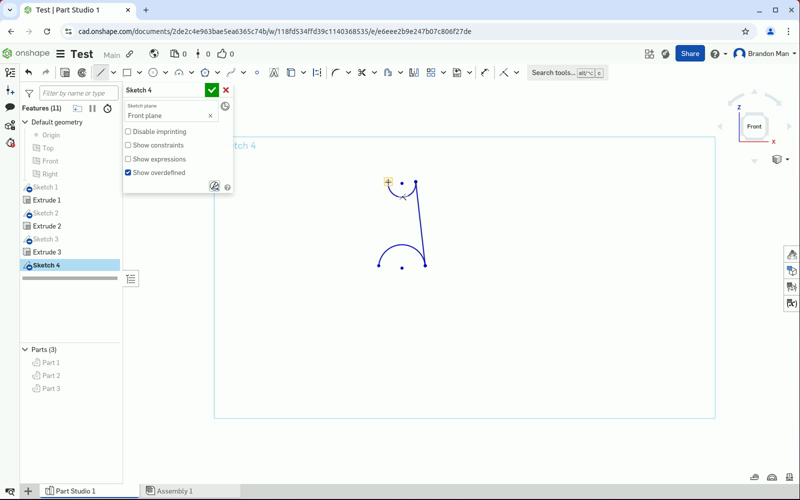
mouse_move(378, 265)
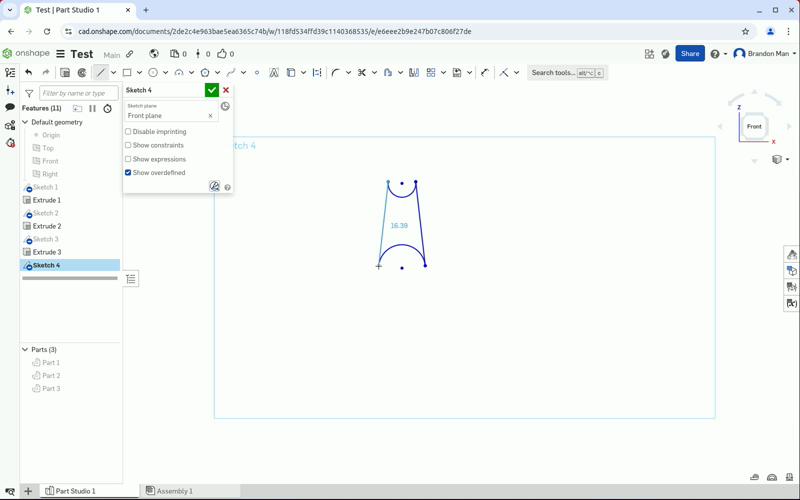
key_up(shift)
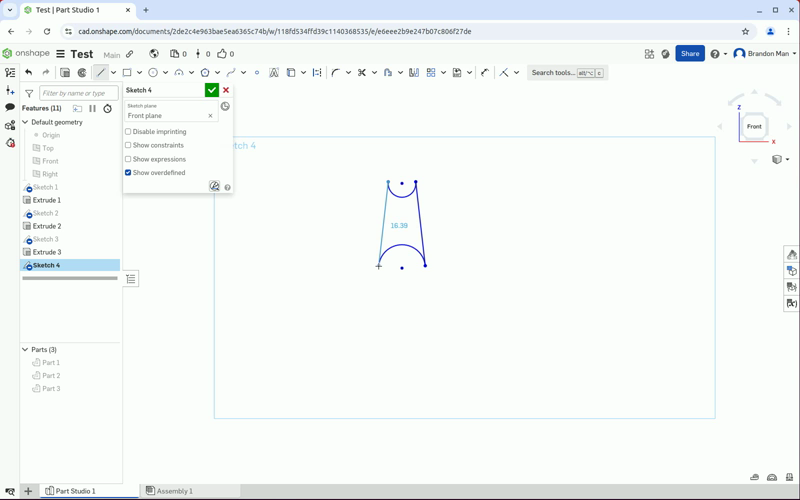
click(378, 265)
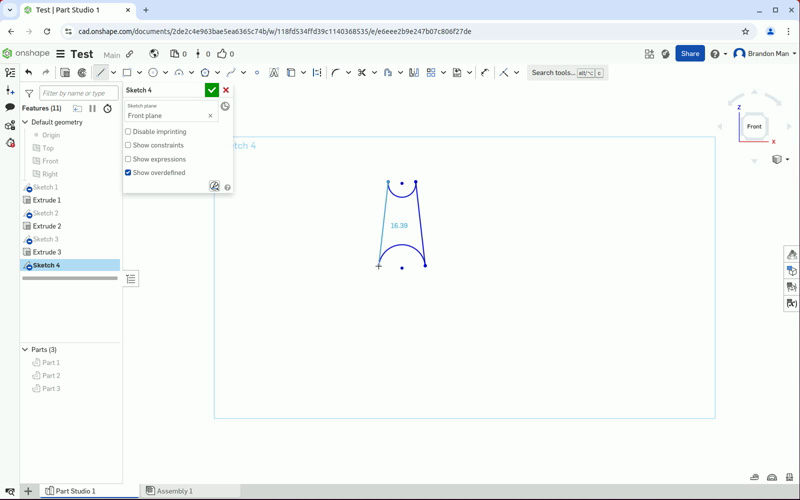
key(esc)
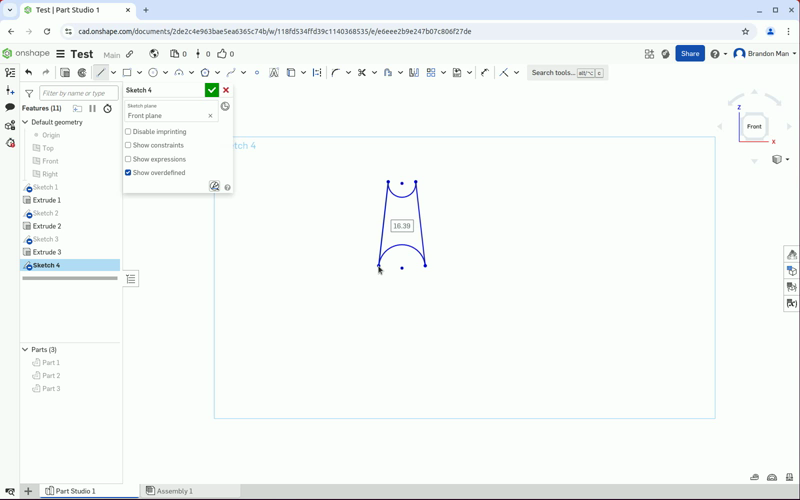
key(c)
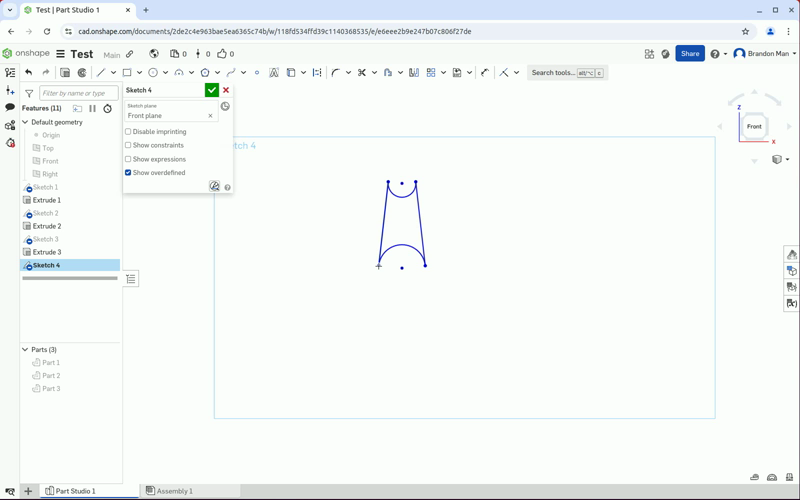
key_down(shift)
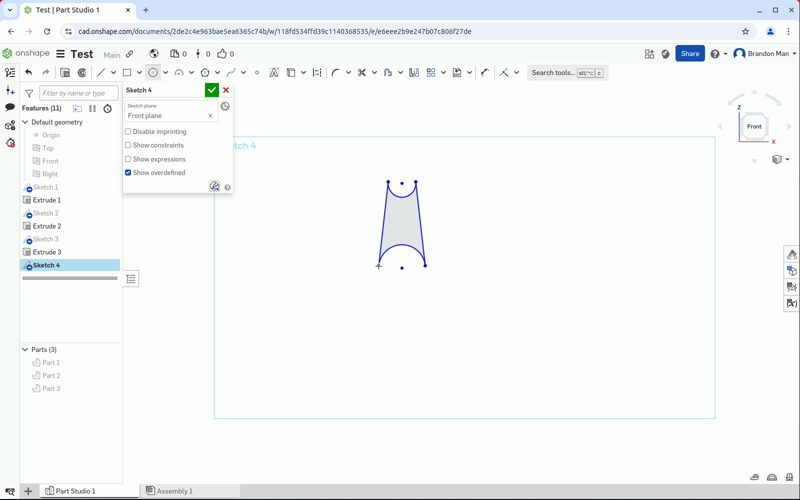
mouse_move(401, 221)
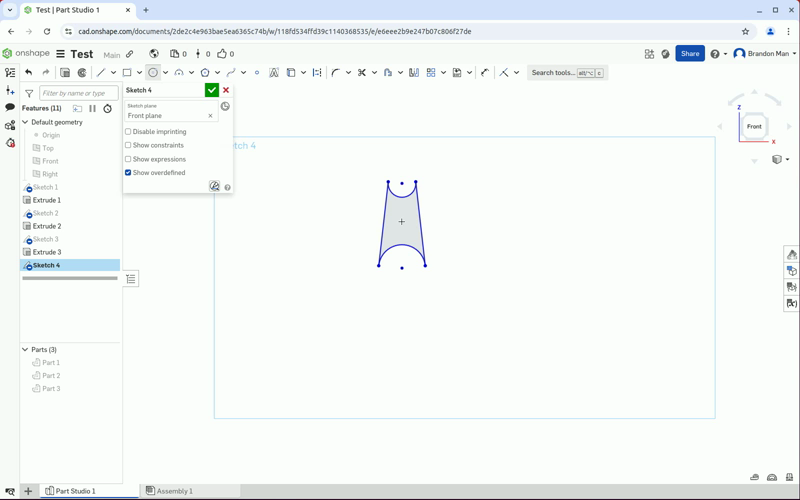
click(401, 221)
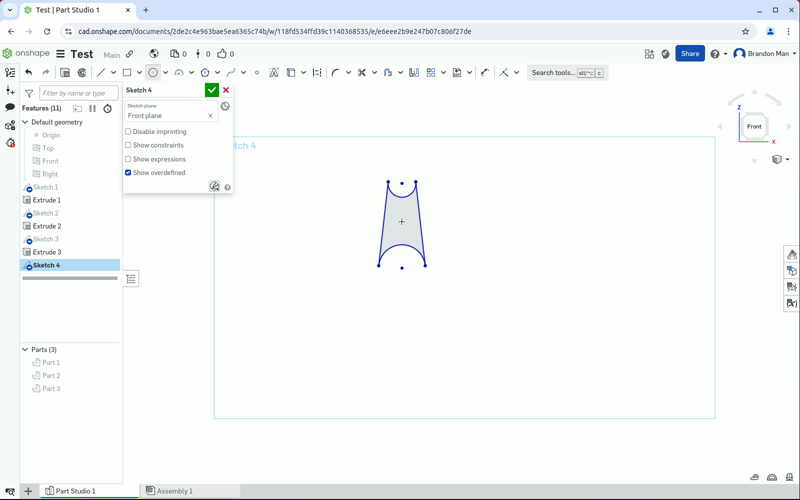
key_up(shift)
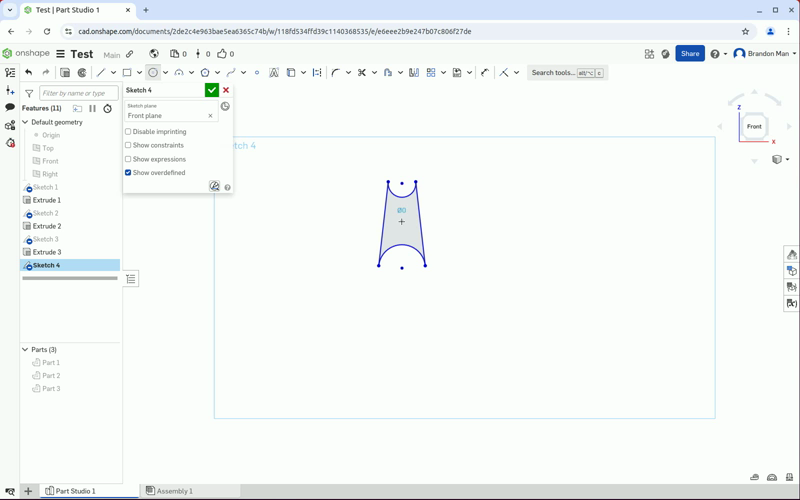
mouse_move(404, 221)
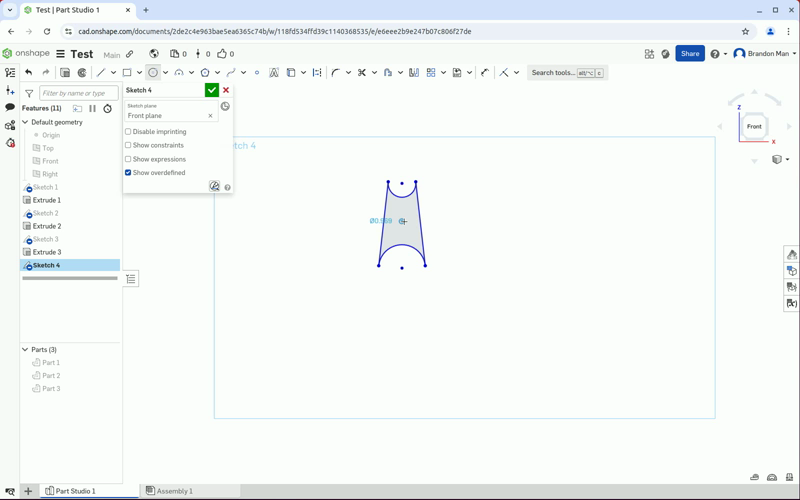
scroll(6)
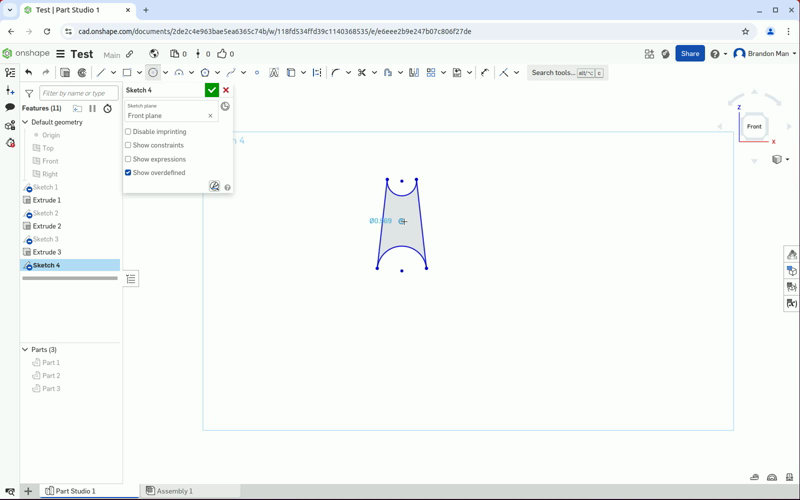
scroll(6)
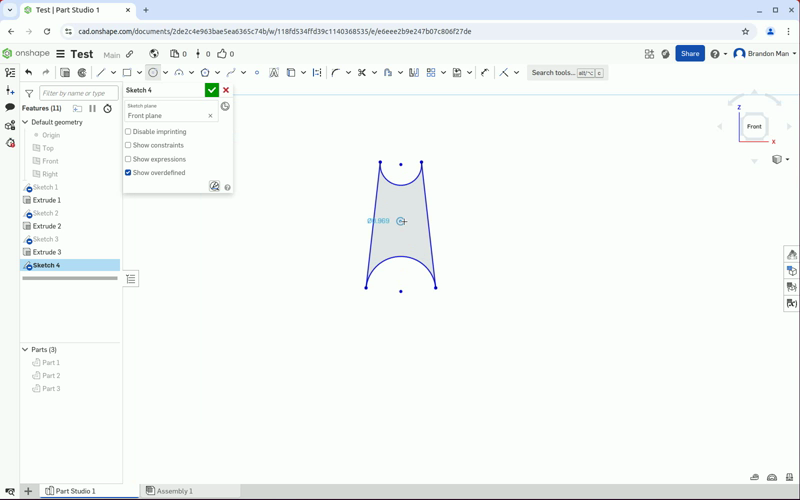
scroll(6)
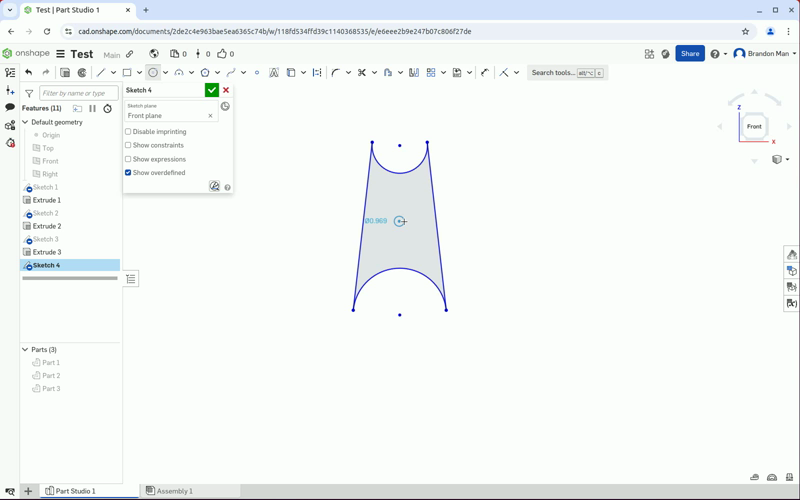
scroll(6)
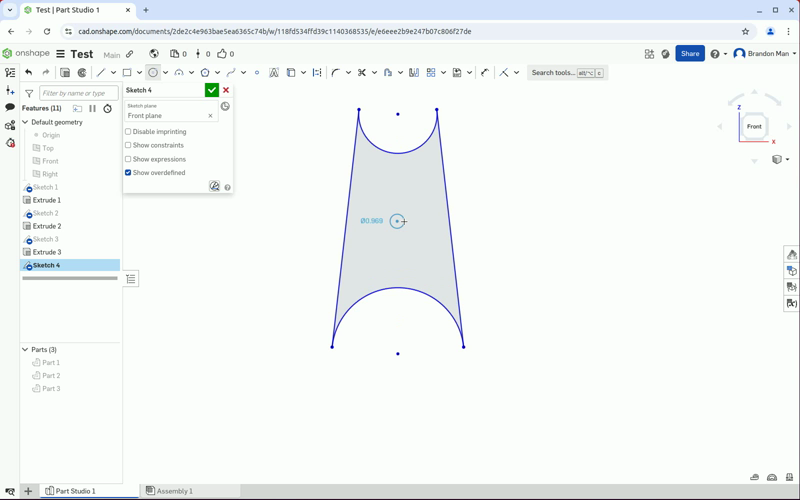
scroll(6)
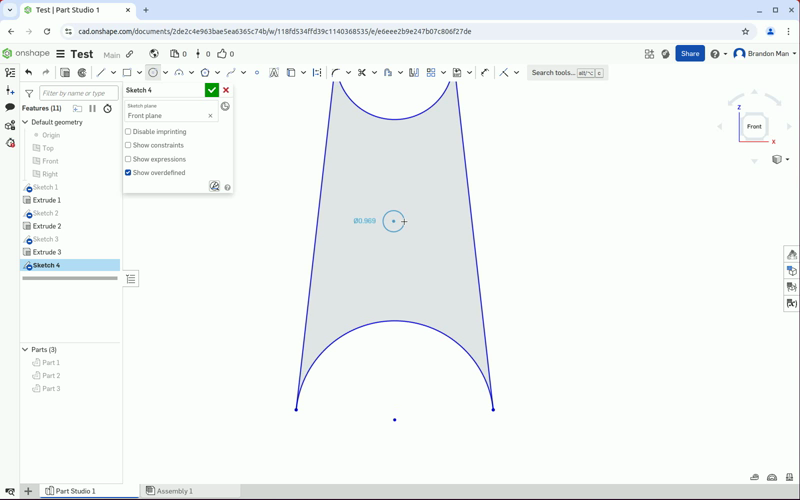
scroll(6)
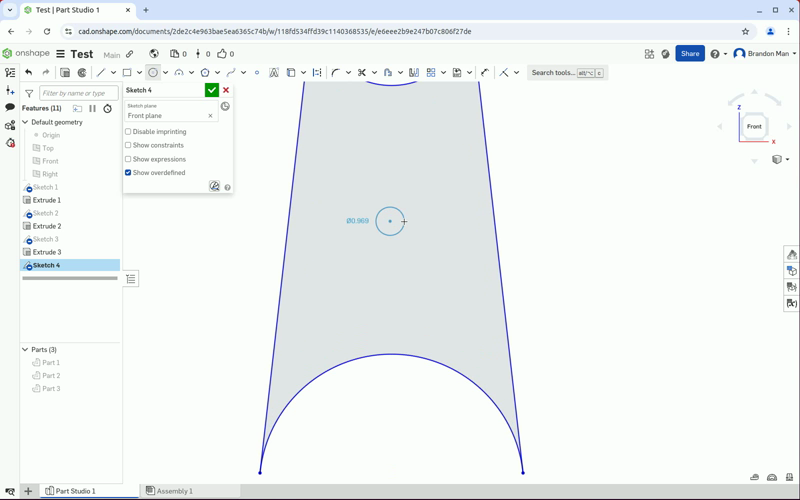
scroll(6)
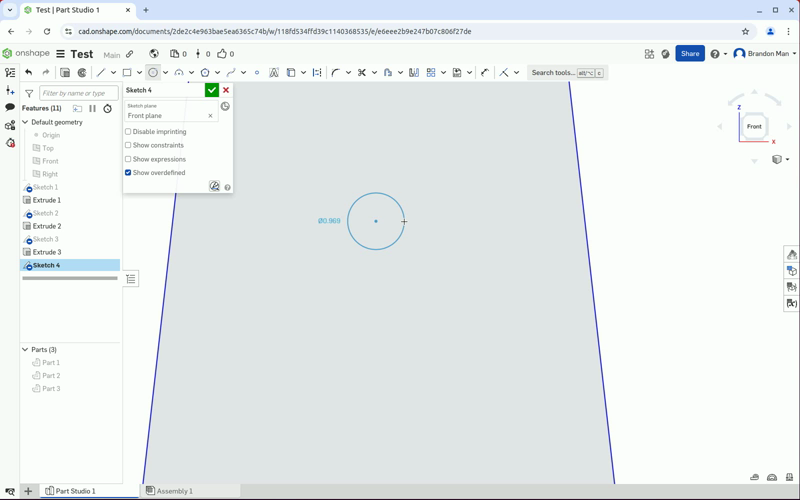
click(404, 221)
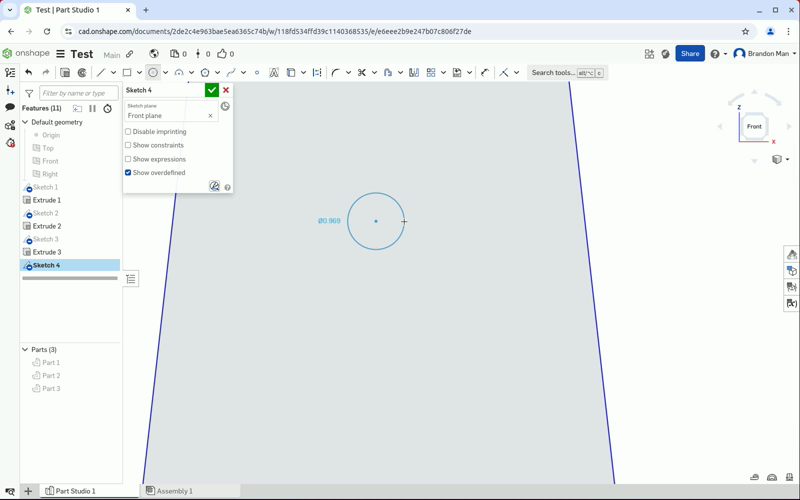
scroll(-6)
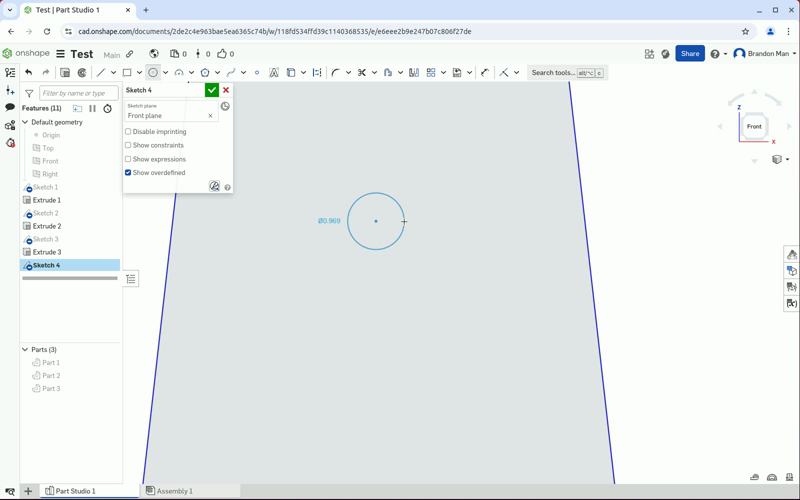
scroll(-6)
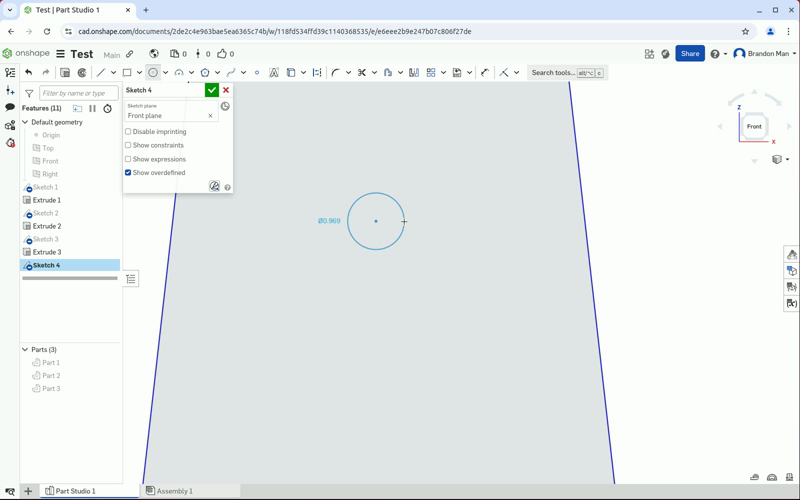
scroll(-6)
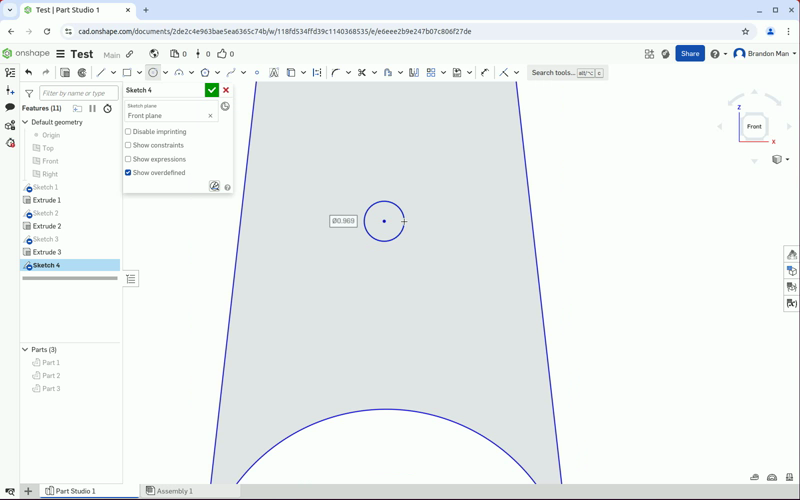
scroll(-6)
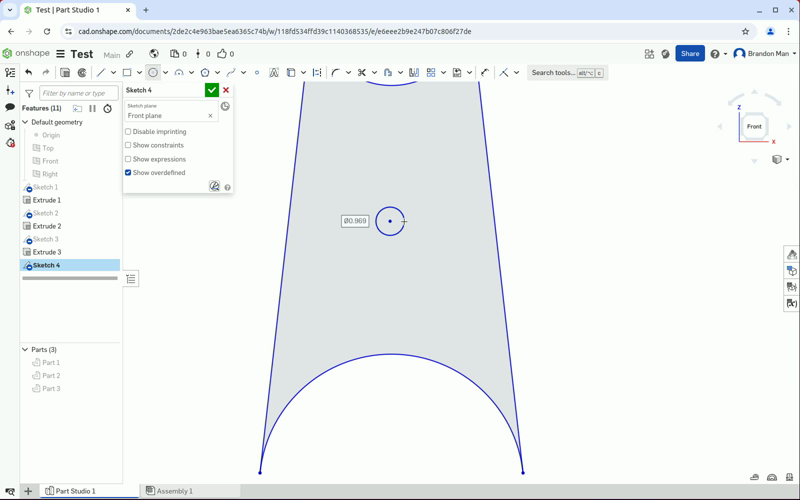
scroll(-6)
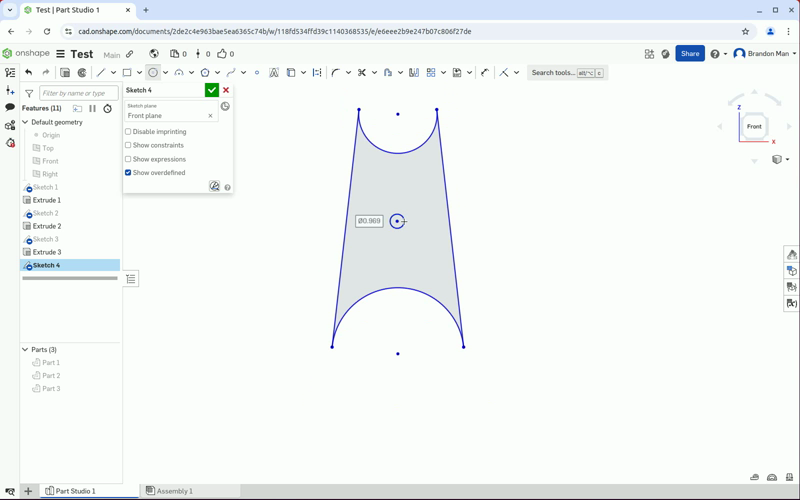
scroll(-6)
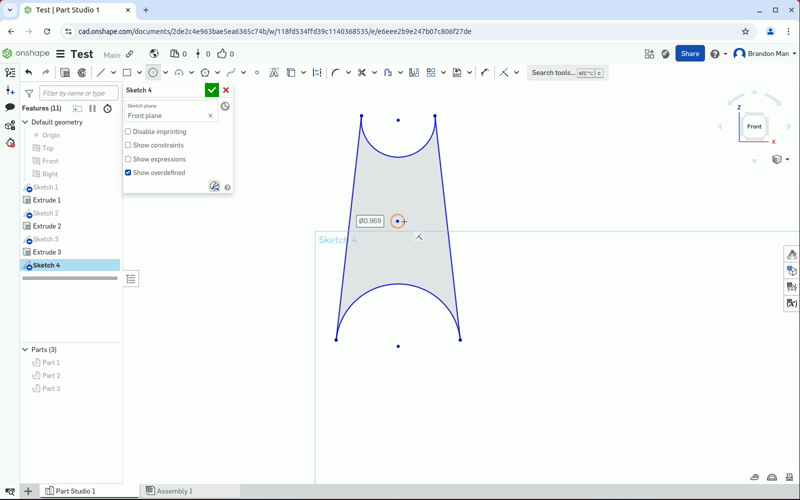
scroll(-6)
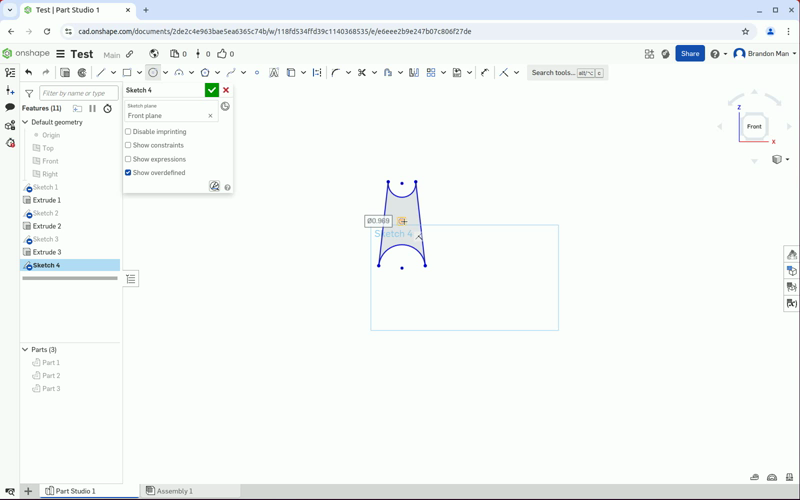
key(esc)
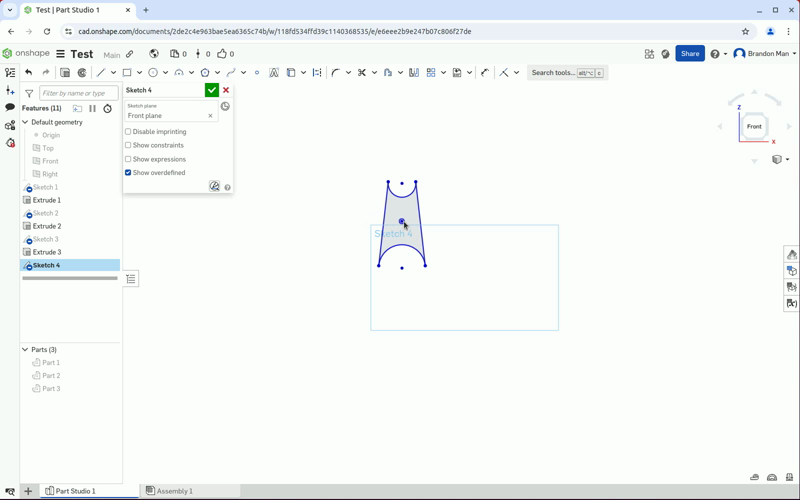
mouse_move(394, 209)
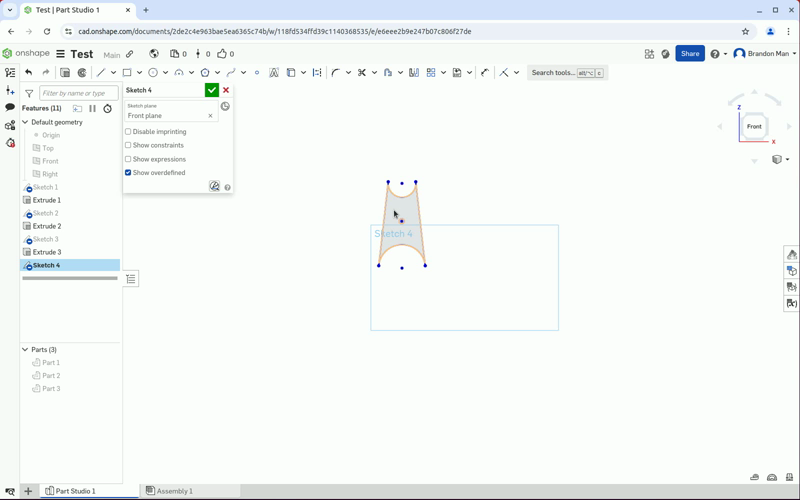
click(394, 209)
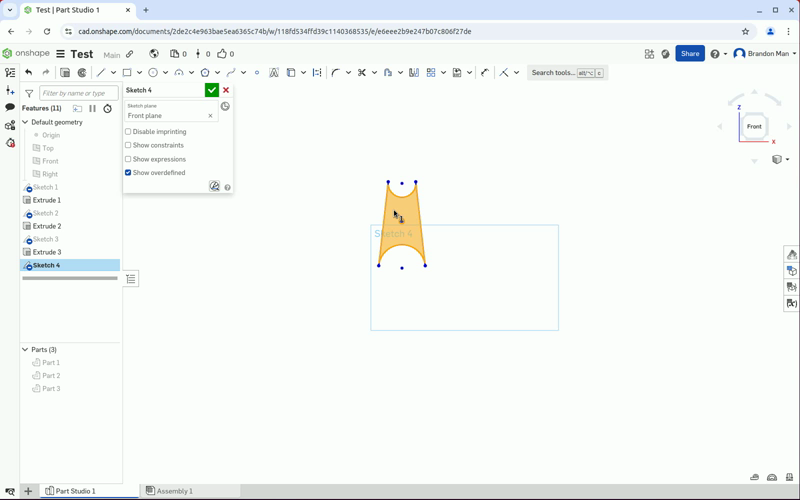
mouse_move(73, 352)
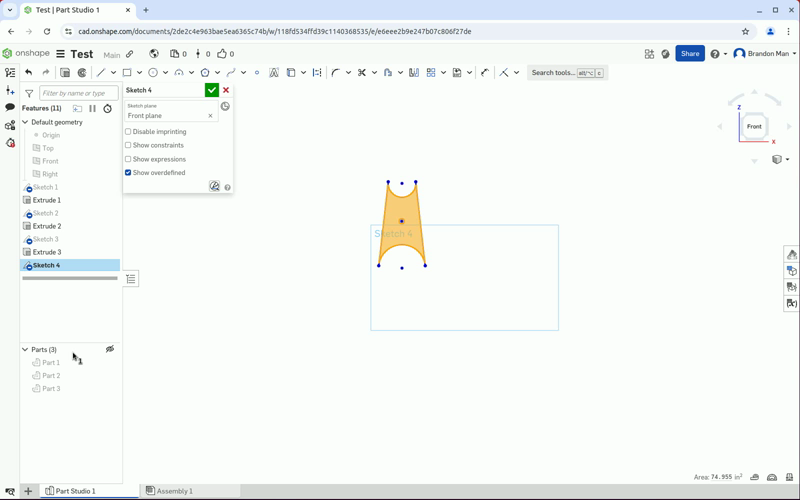
key(shift+y)
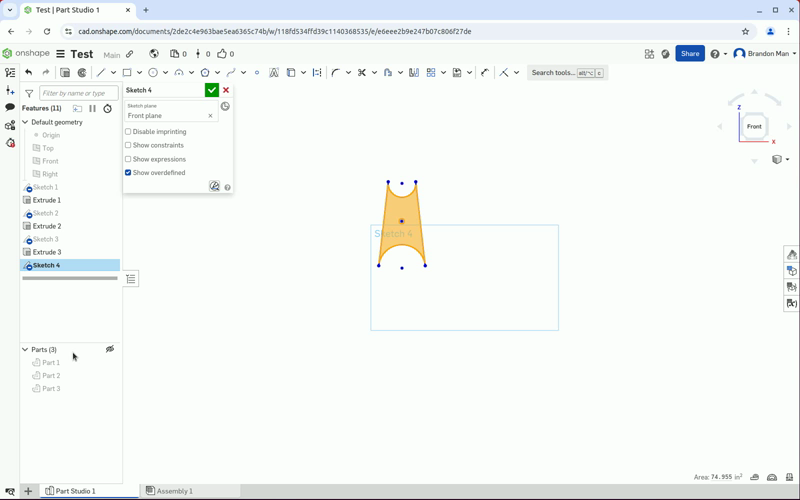
key(shift+e)
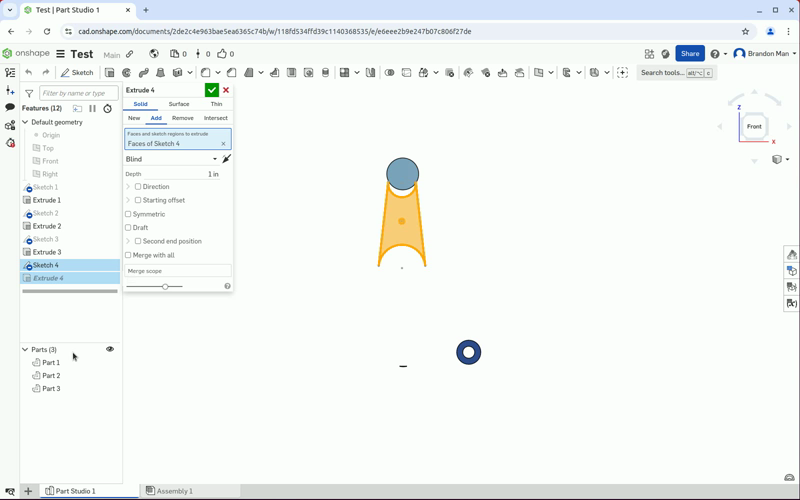
mouse_move(143, 106)
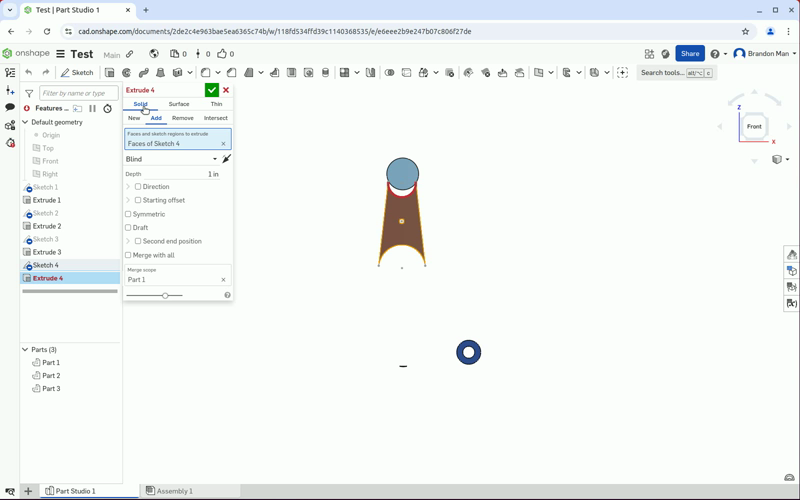
click(143, 106)
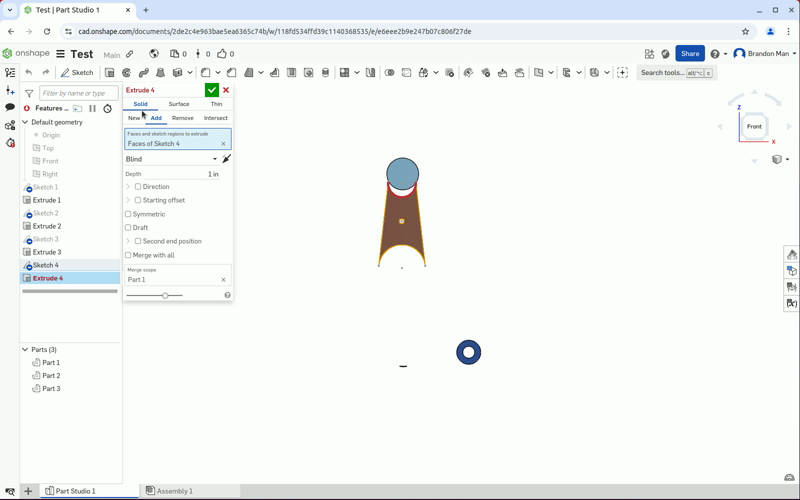
mouse_move(137, 120)
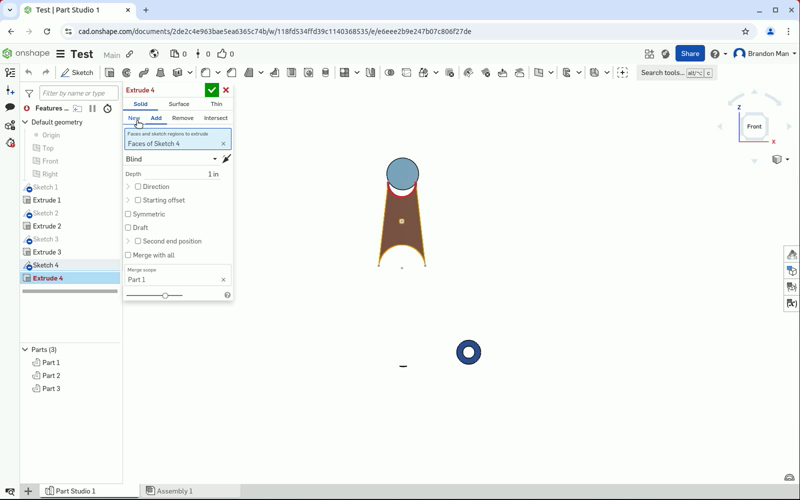
click(137, 120)
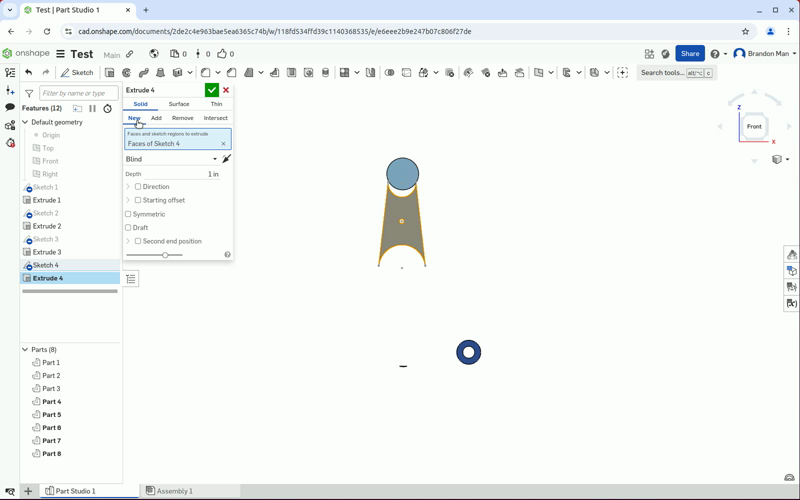
key(tab, 4)
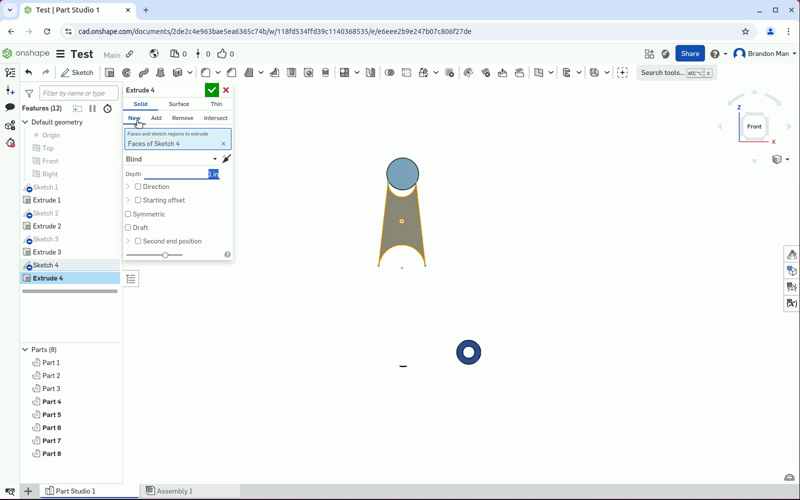
text(0.963)
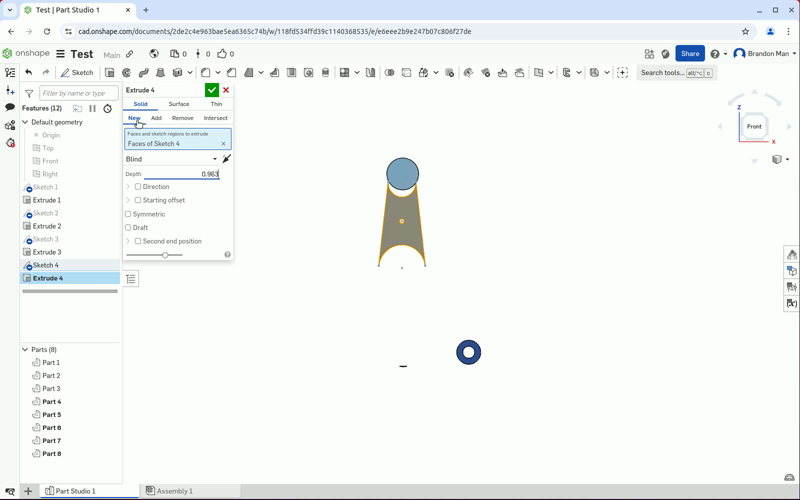
key(enter)
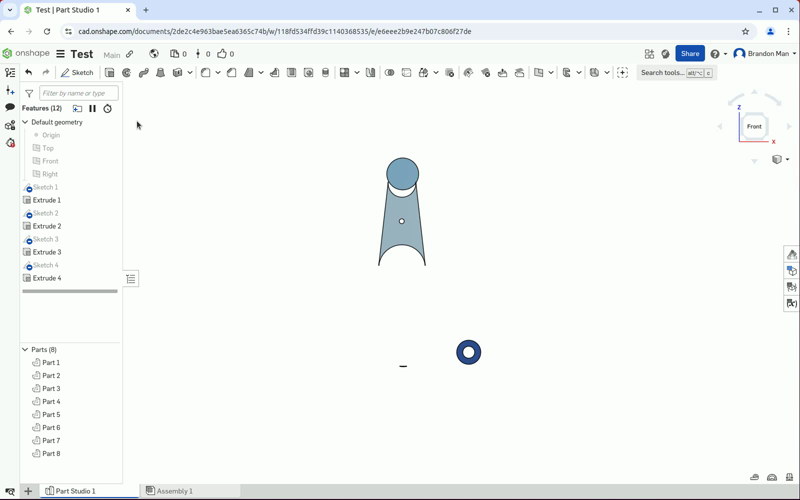
key(shift+h)
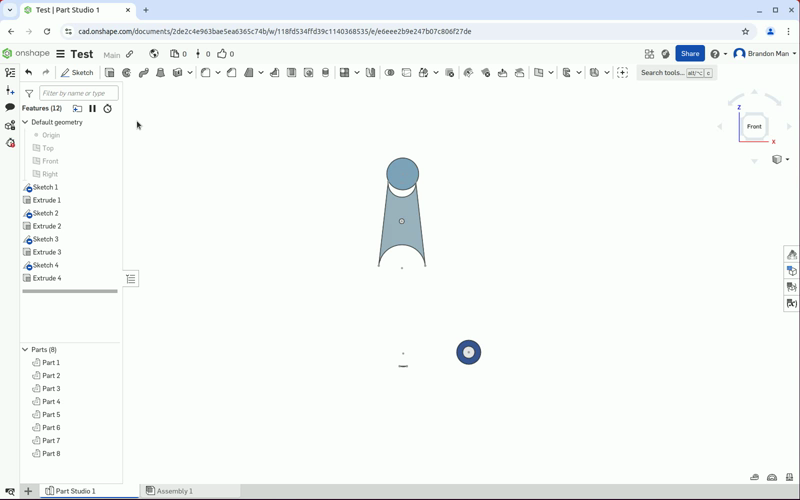
key(shift+h)
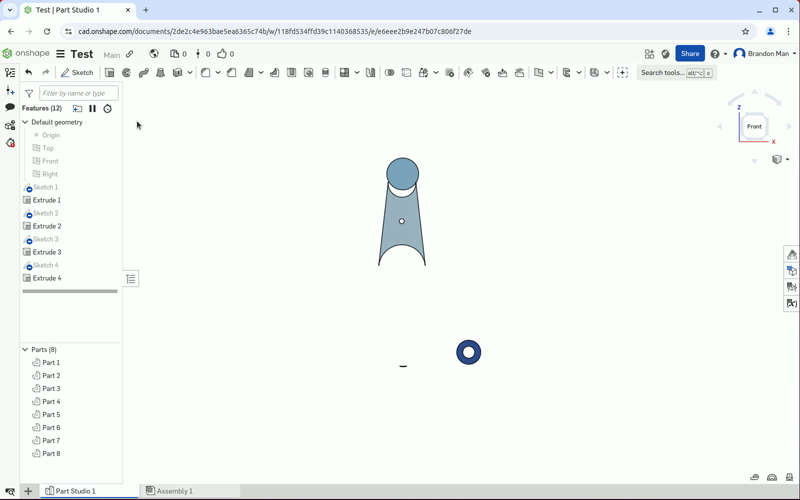
mouse_move(73, 189)
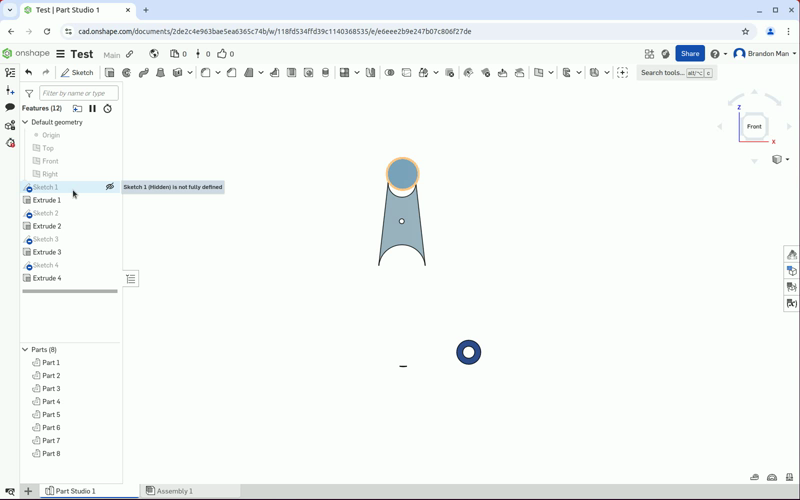
click(73, 189)
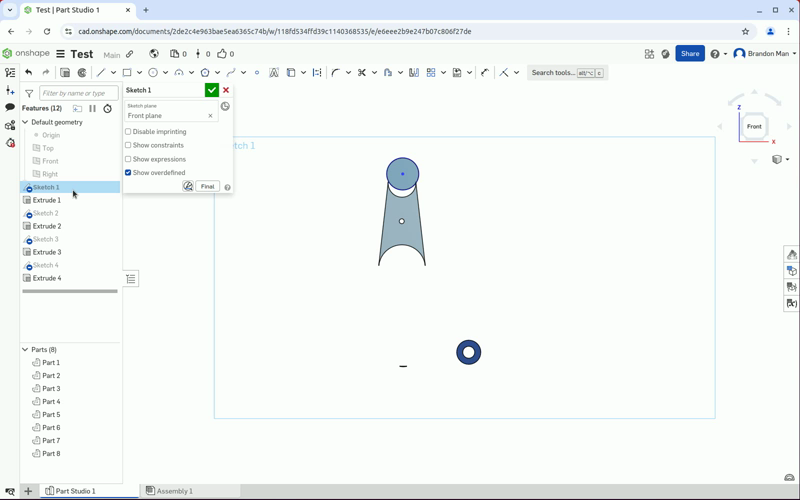
mouse_move(229, 92)
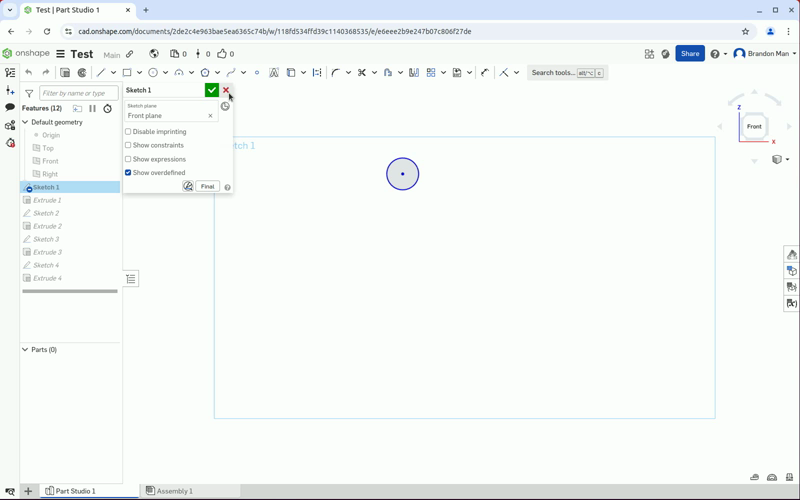
click(229, 92)
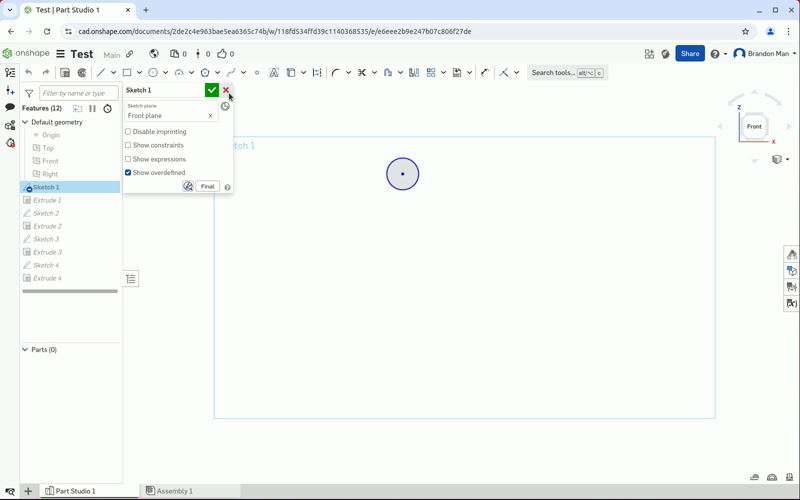
key(shift+s)
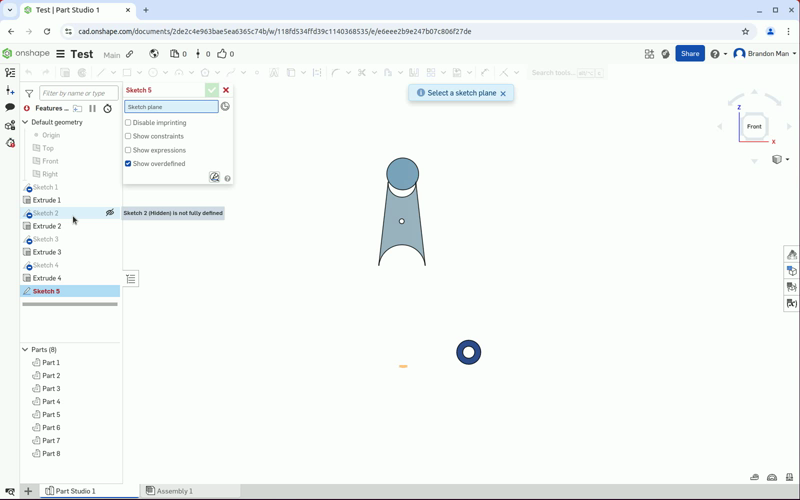
scroll(3)
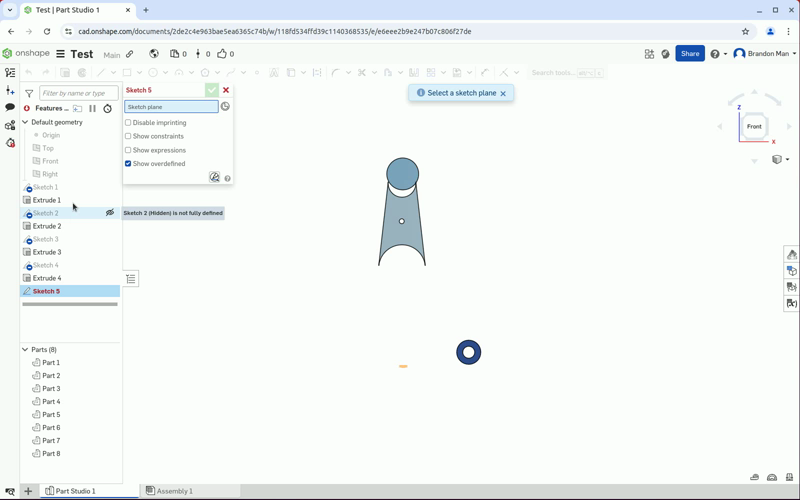
mouse_move(73, 163)
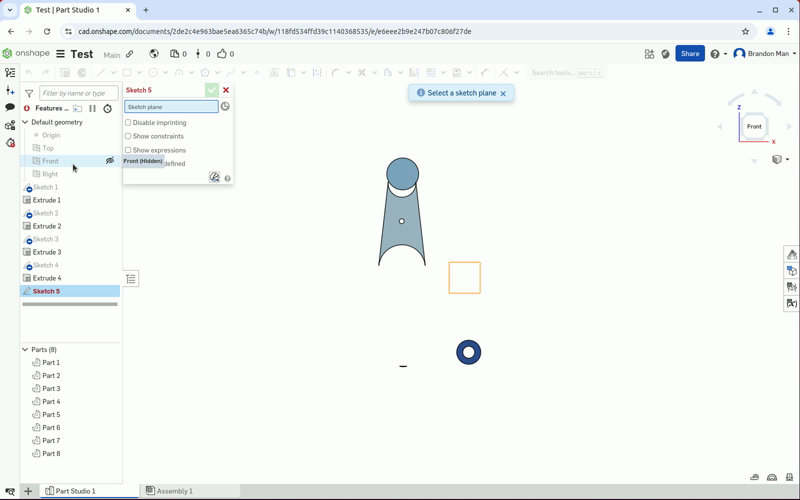
click(73, 163)
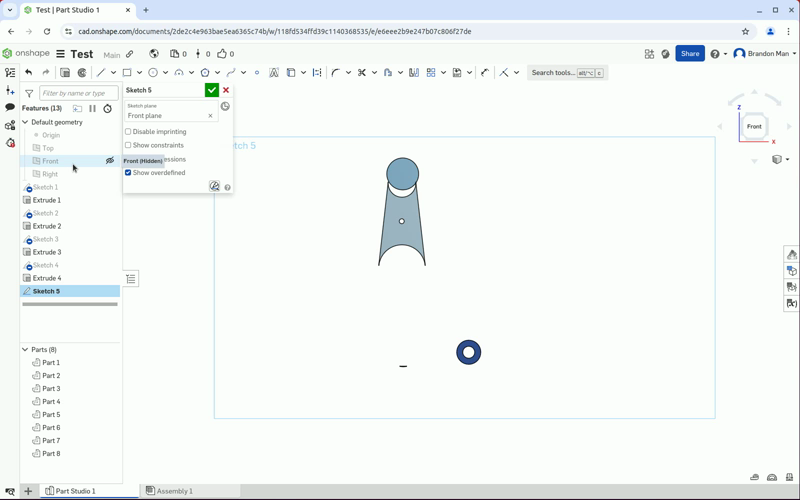
mouse_move(73, 352)
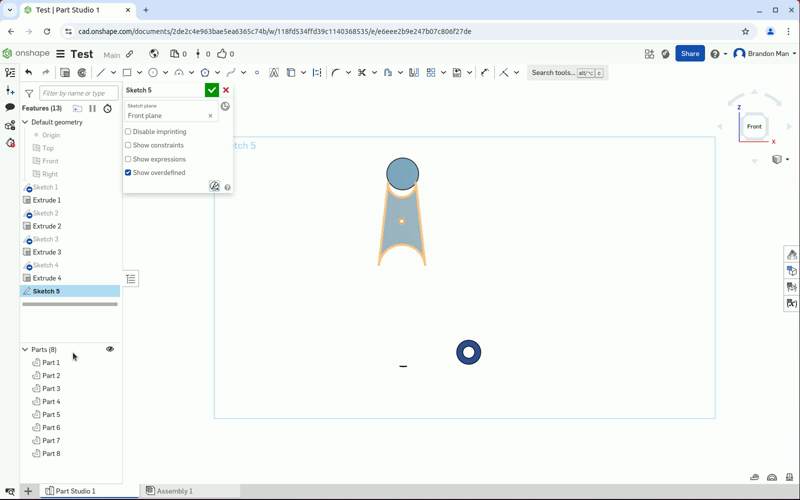
key(y)
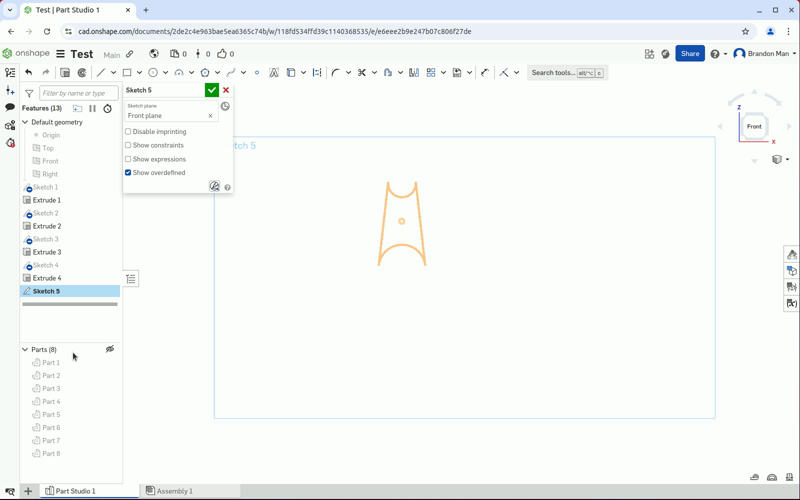
key(c)
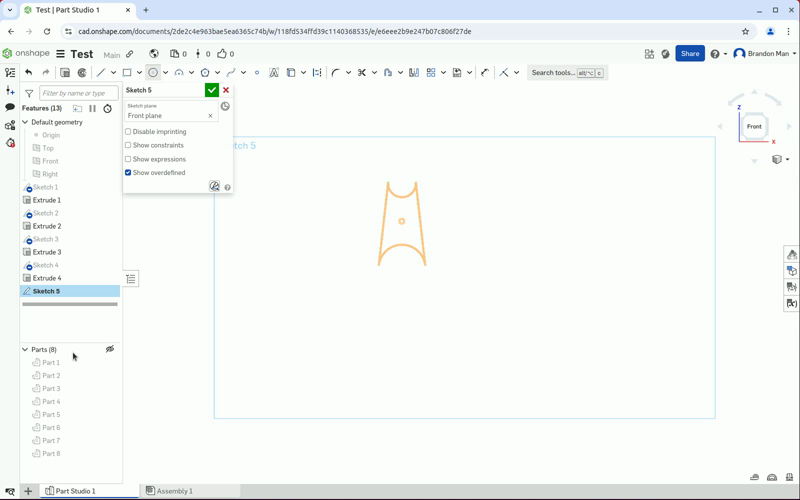
key_down(shift)
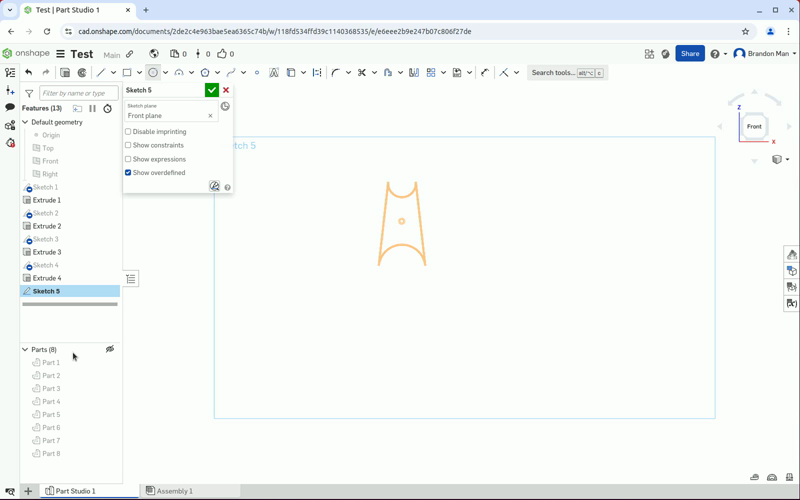
mouse_move(402, 268)
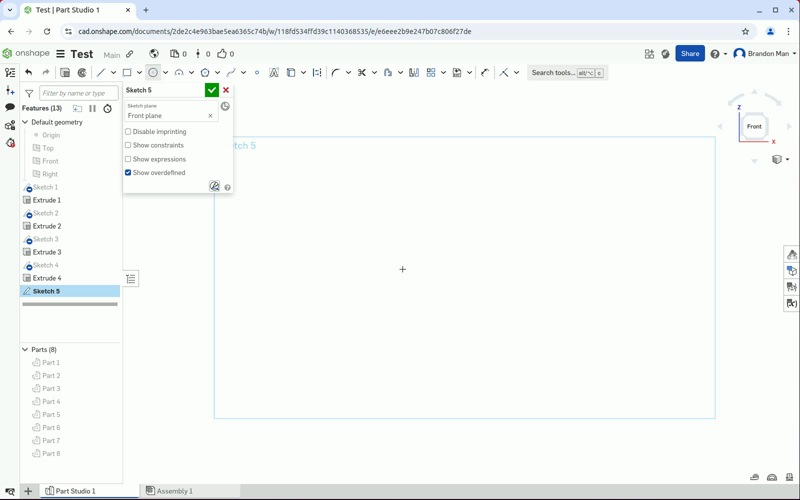
click(402, 268)
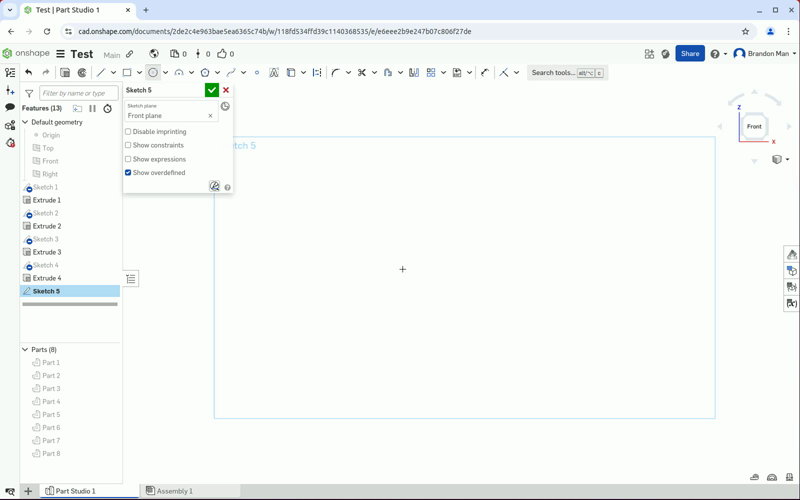
key_up(shift)
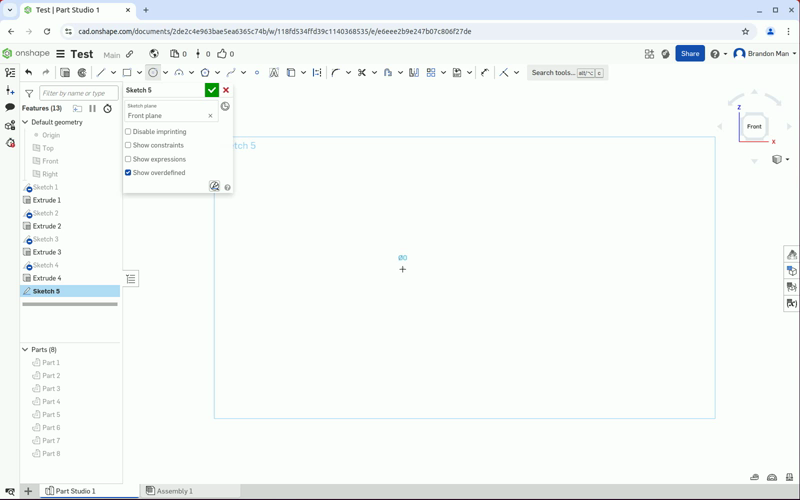
mouse_move(426, 268)
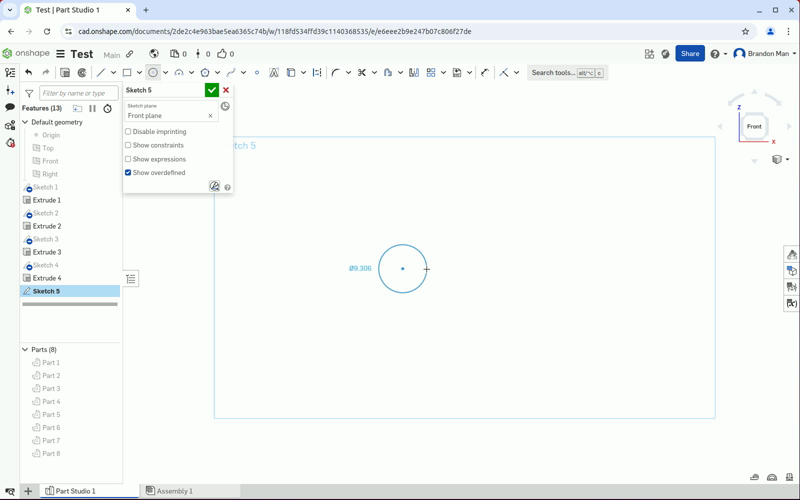
click(426, 268)
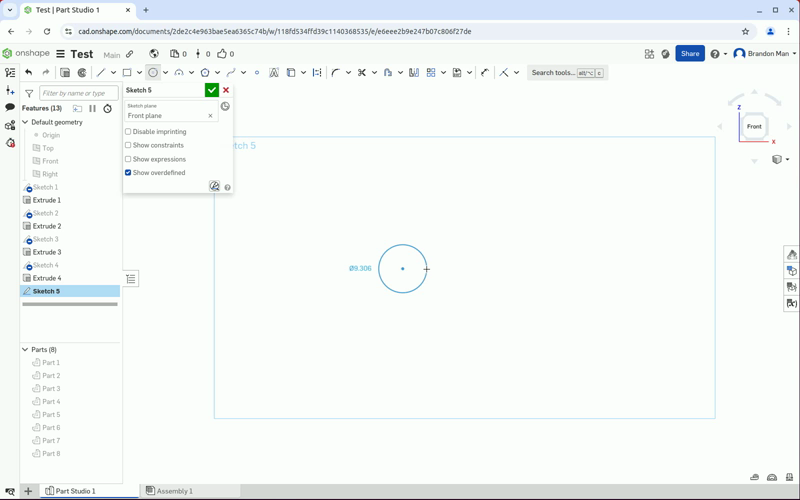
key(esc)
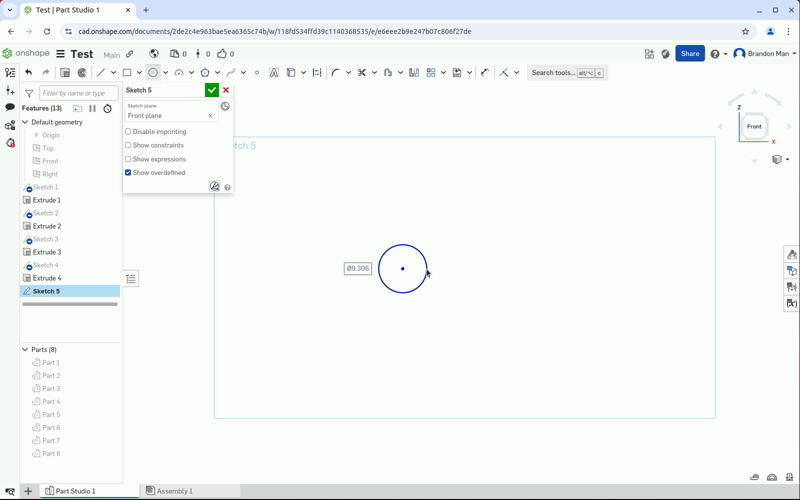
key(c)
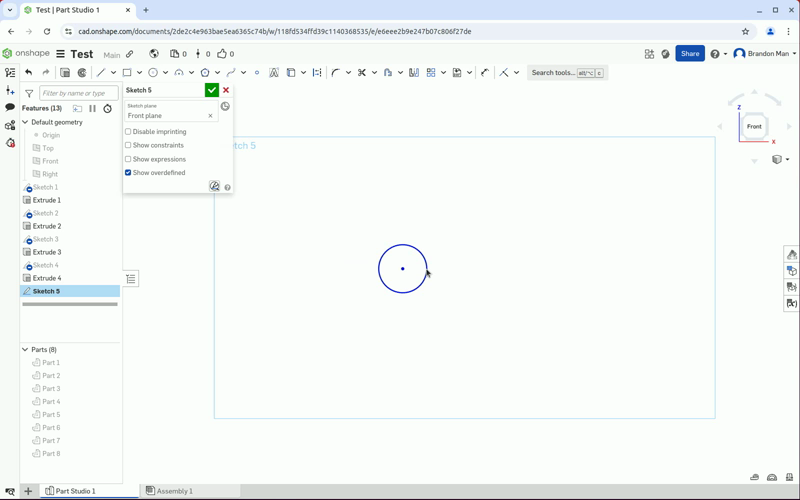
key_down(shift)
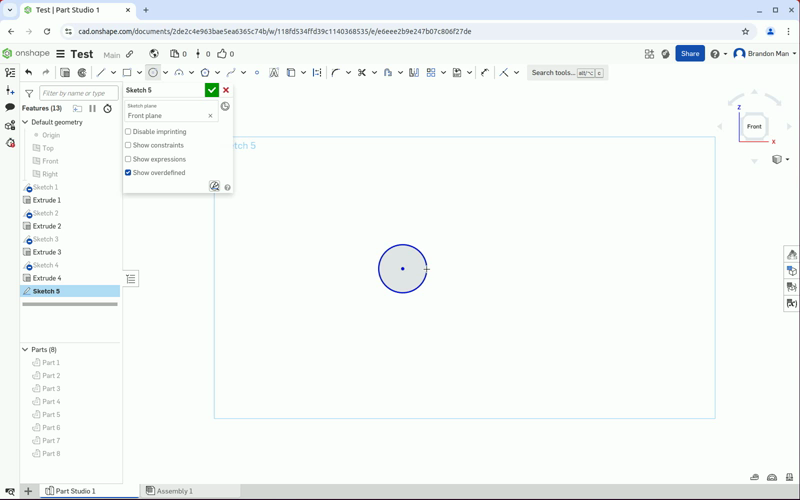
mouse_move(402, 268)
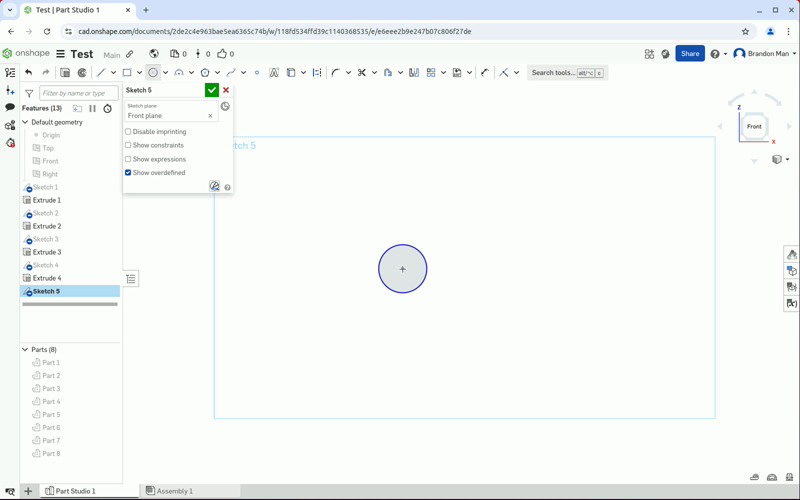
click(402, 268)
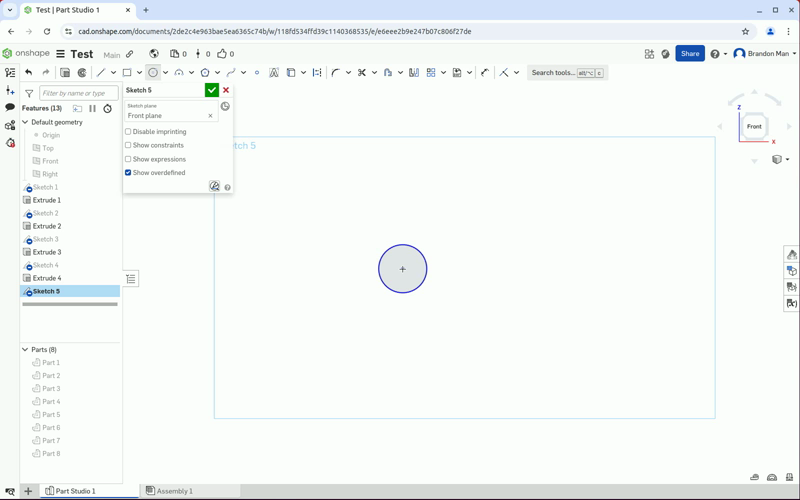
key_up(shift)
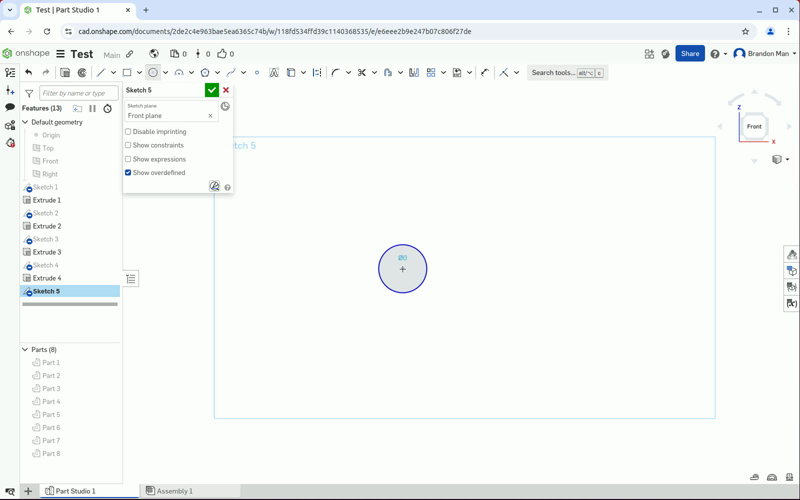
mouse_move(405, 268)
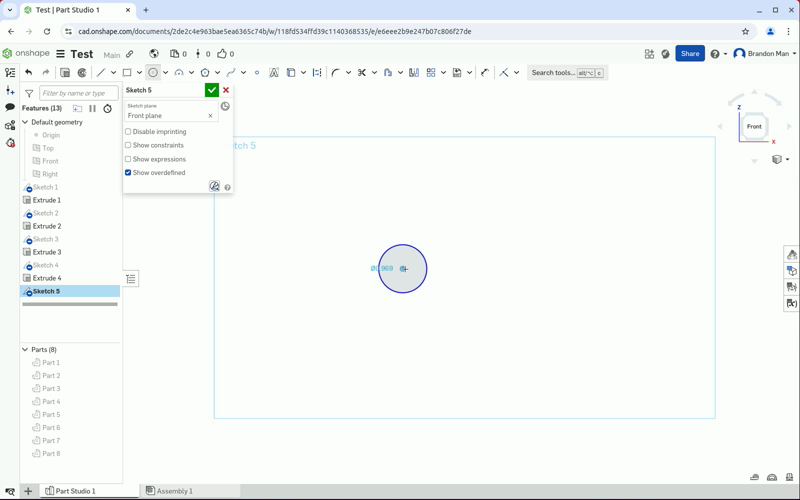
scroll(6)
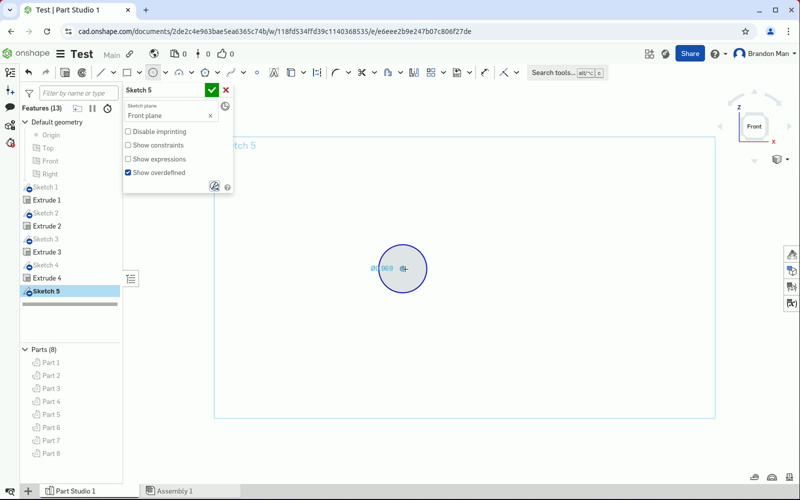
scroll(6)
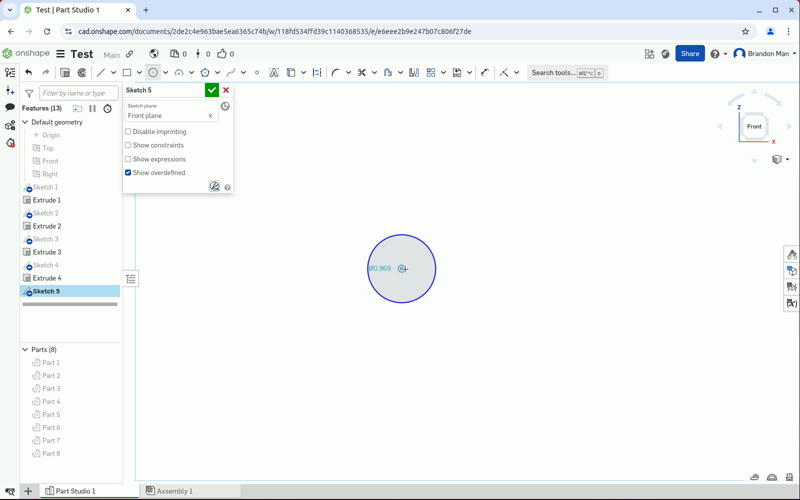
scroll(6)
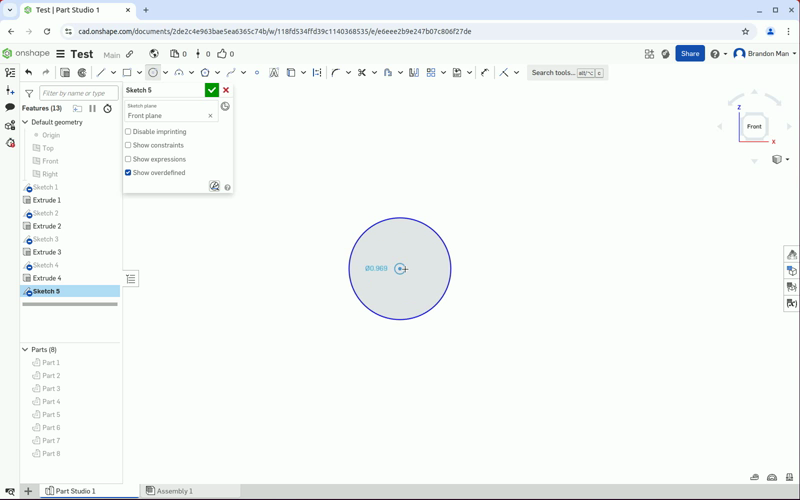
scroll(6)
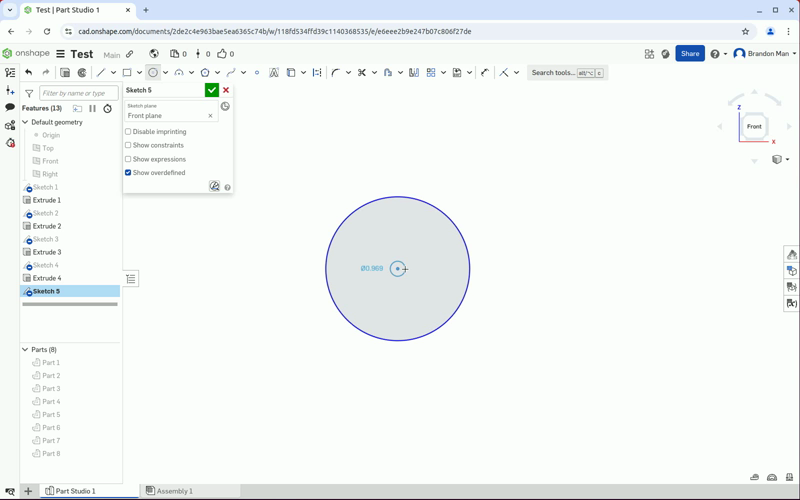
scroll(6)
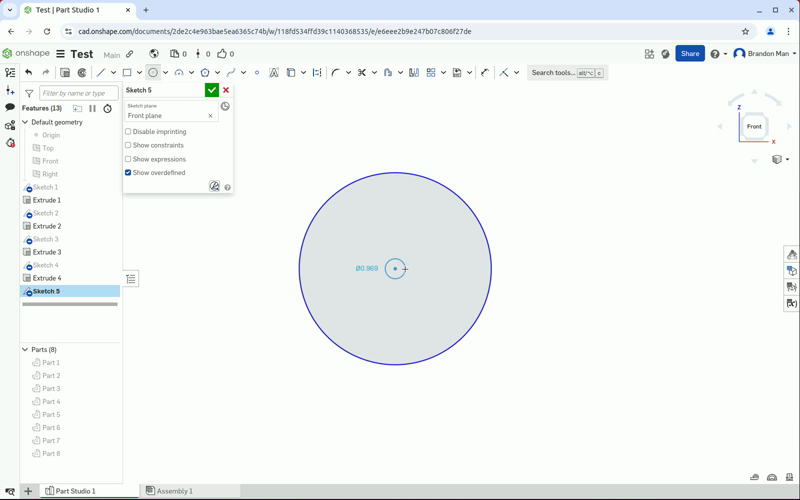
scroll(6)
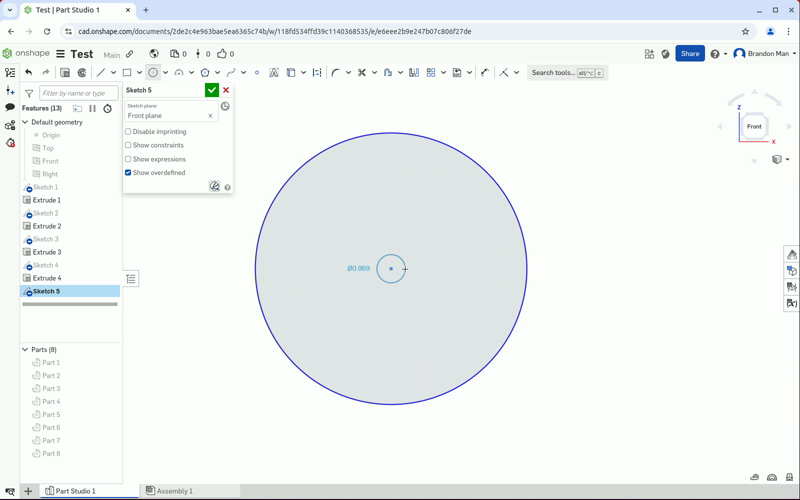
scroll(6)
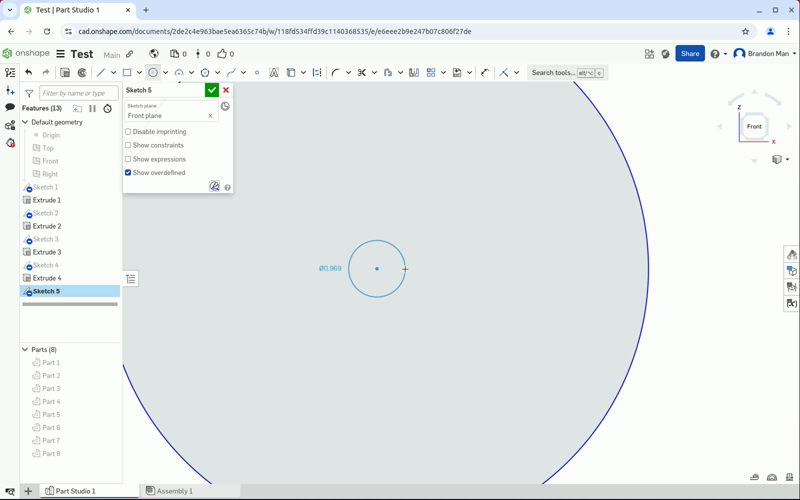
click(405, 268)
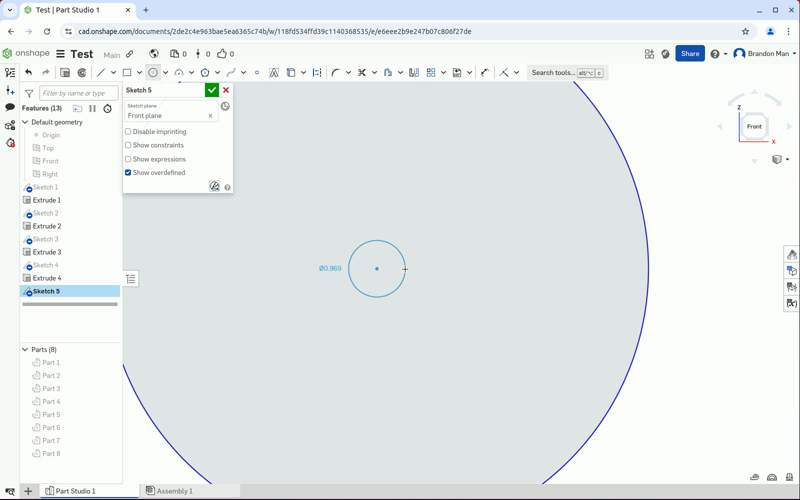
scroll(-6)
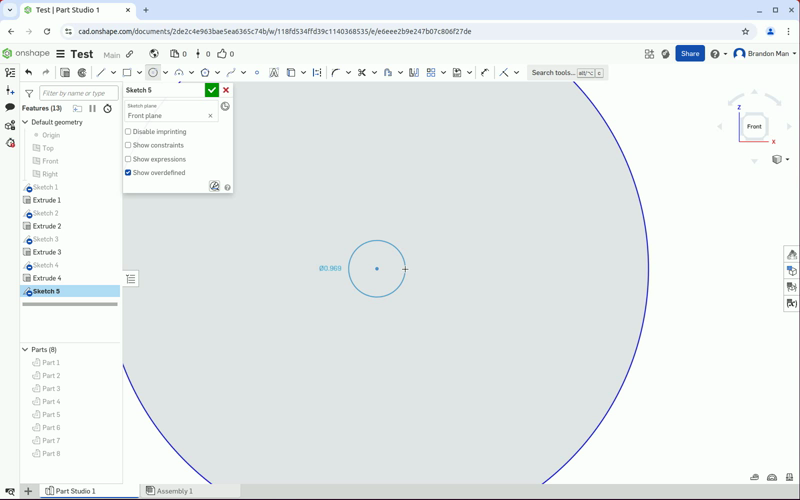
scroll(-6)
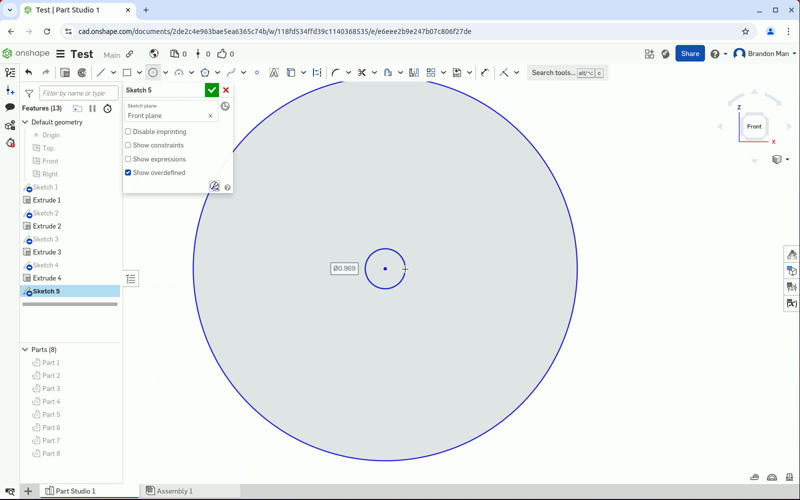
scroll(-6)
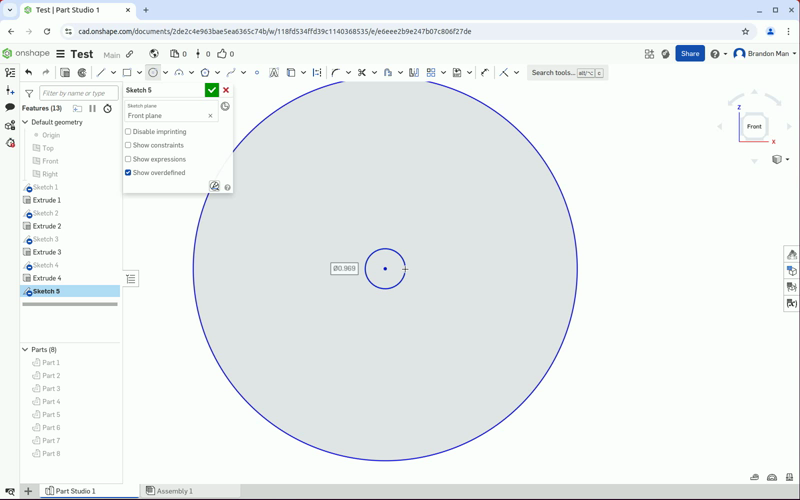
scroll(-6)
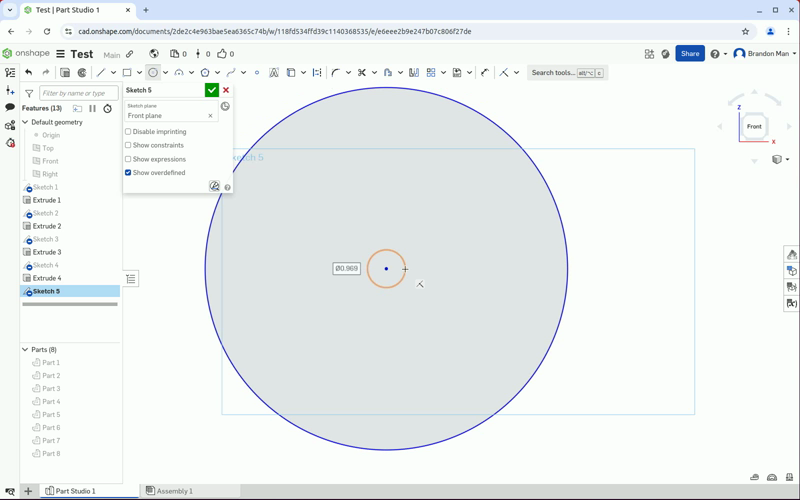
scroll(-6)
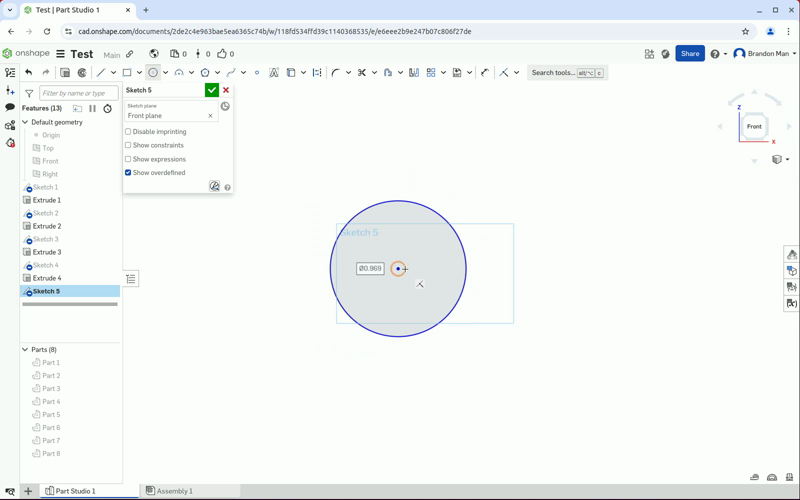
scroll(-6)
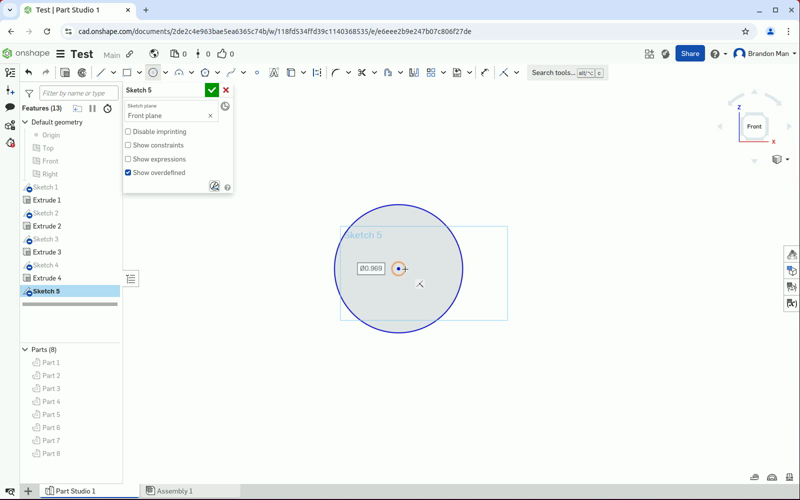
scroll(-6)
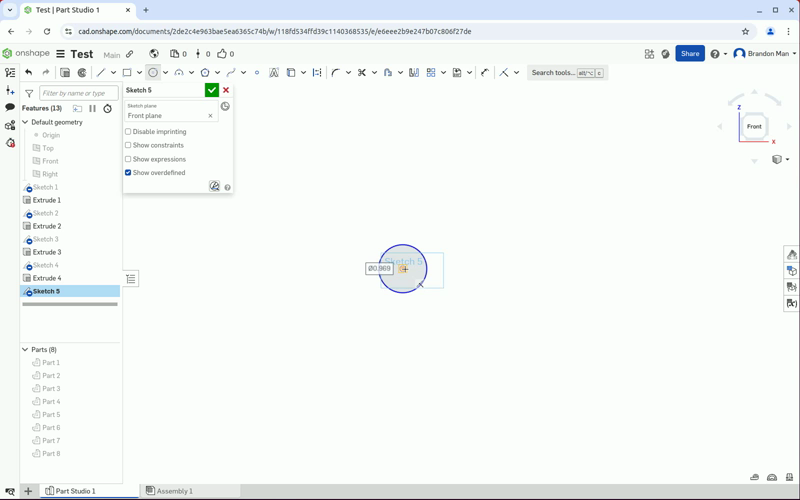
key(esc)
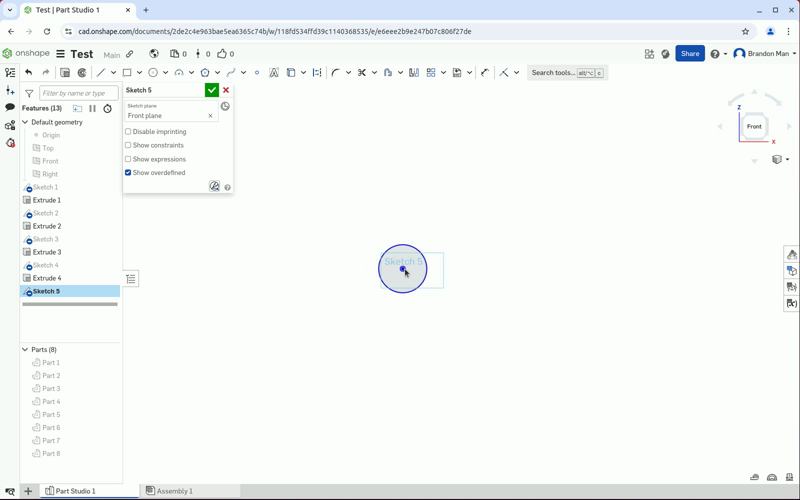
mouse_move(397, 256)
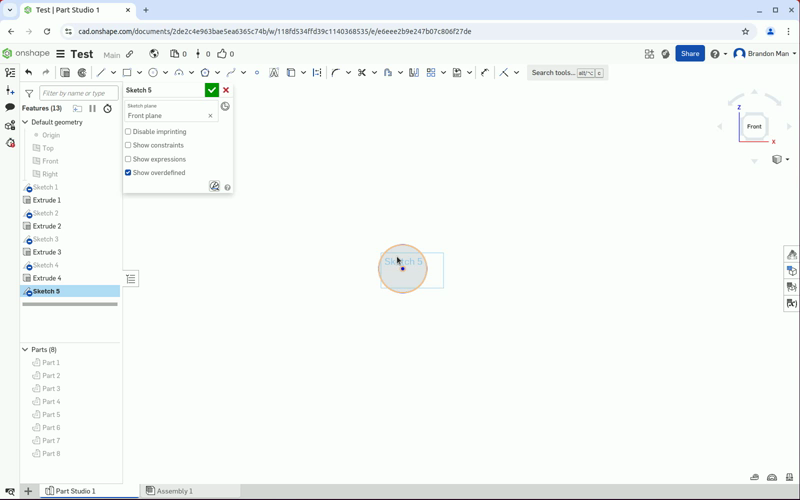
scroll(6)
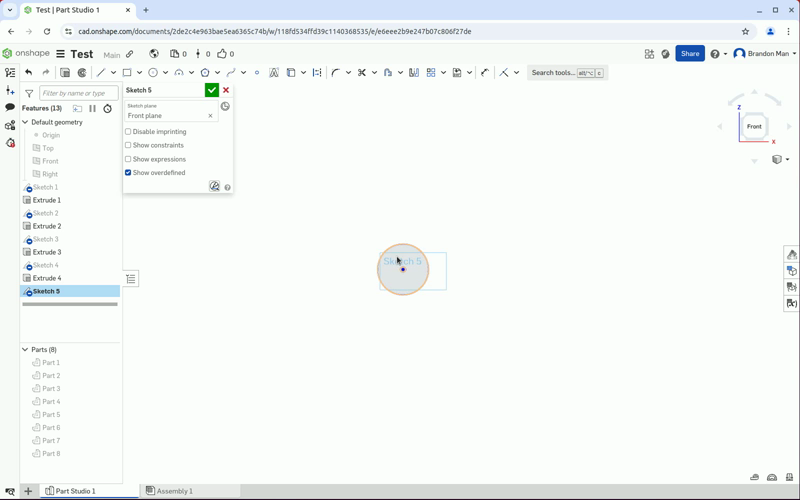
scroll(6)
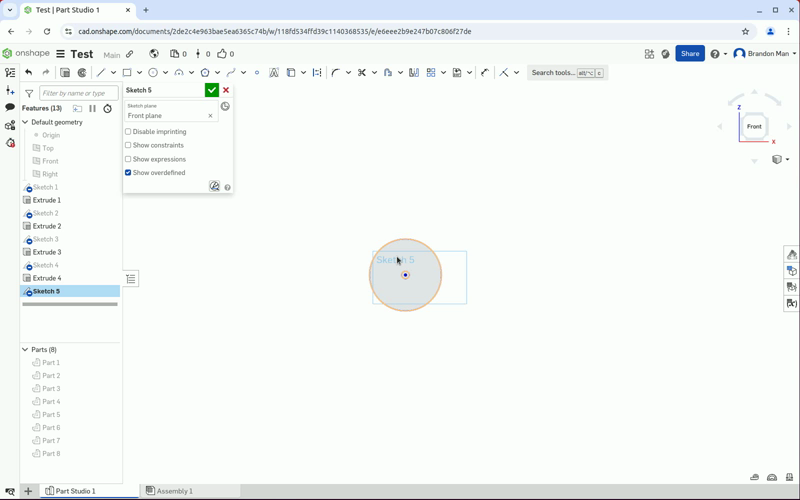
scroll(6)
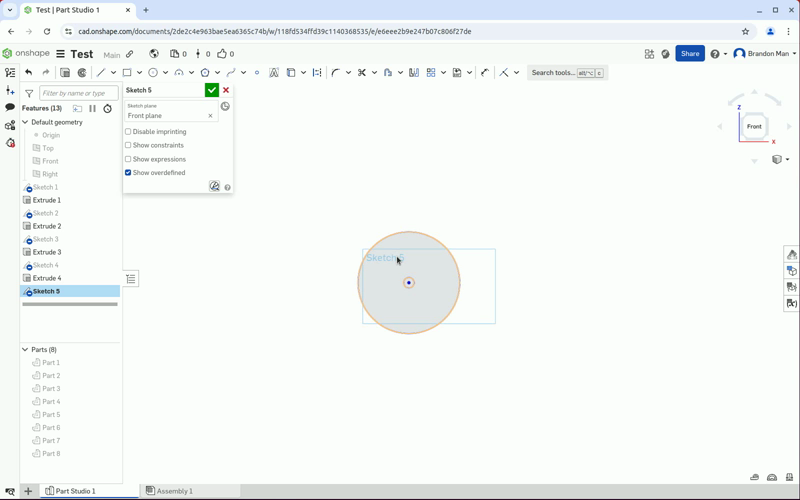
scroll(6)
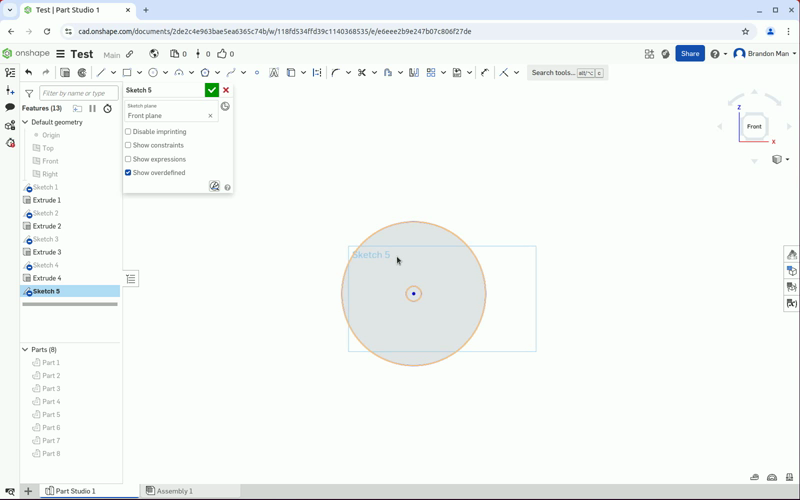
scroll(6)
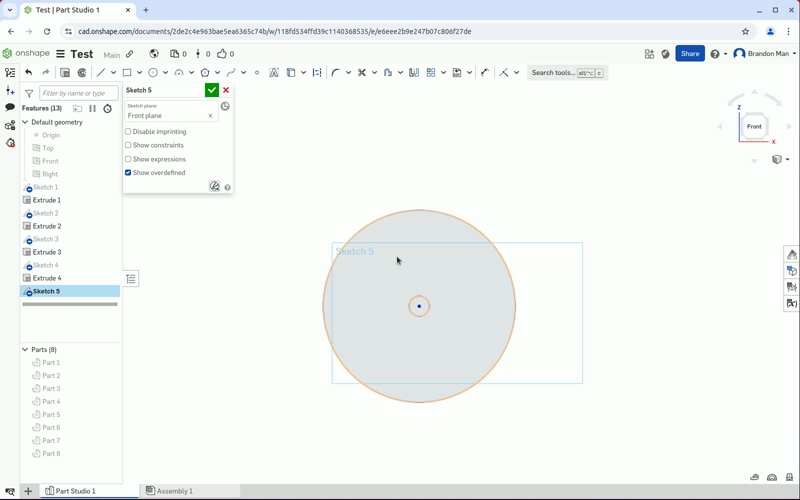
scroll(6)
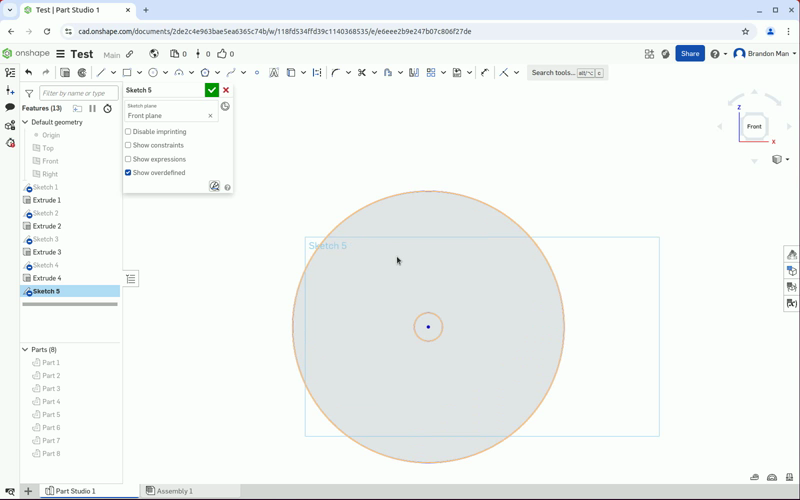
scroll(6)
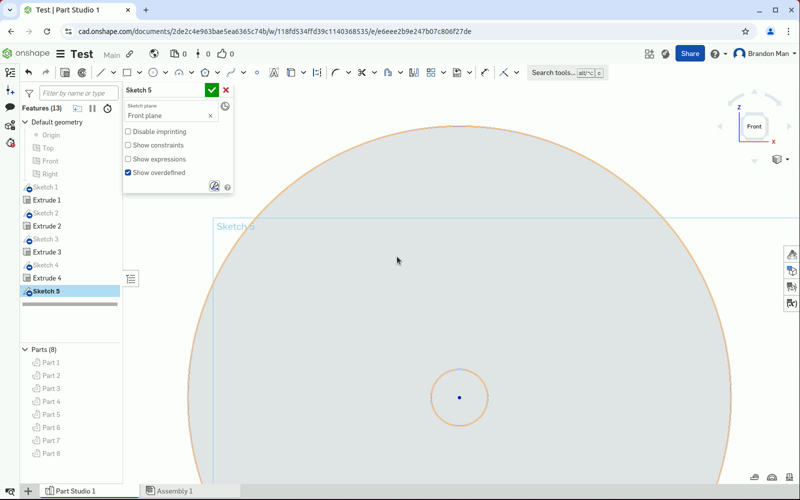
click(397, 256)
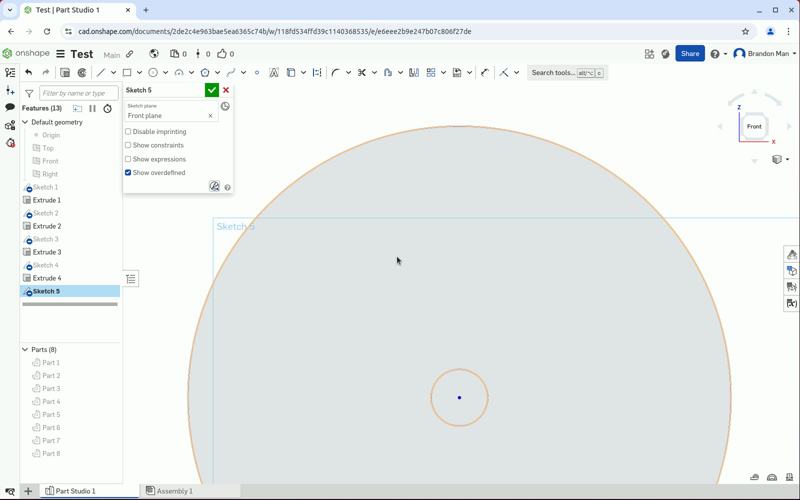
scroll(-6)
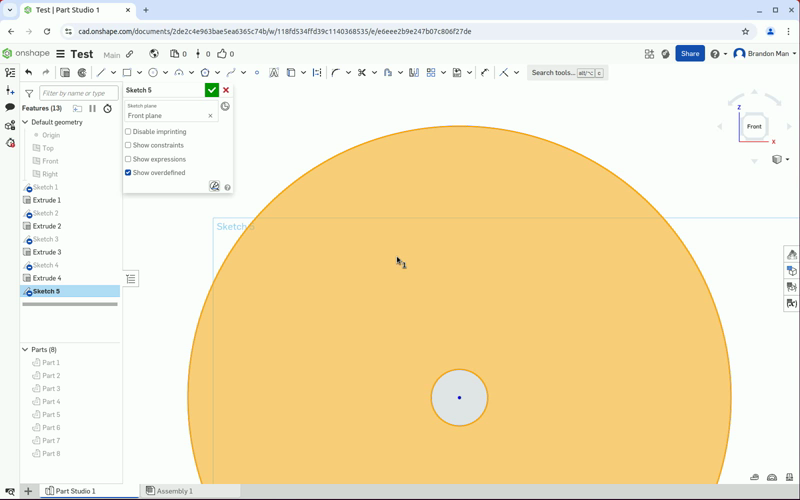
scroll(-6)
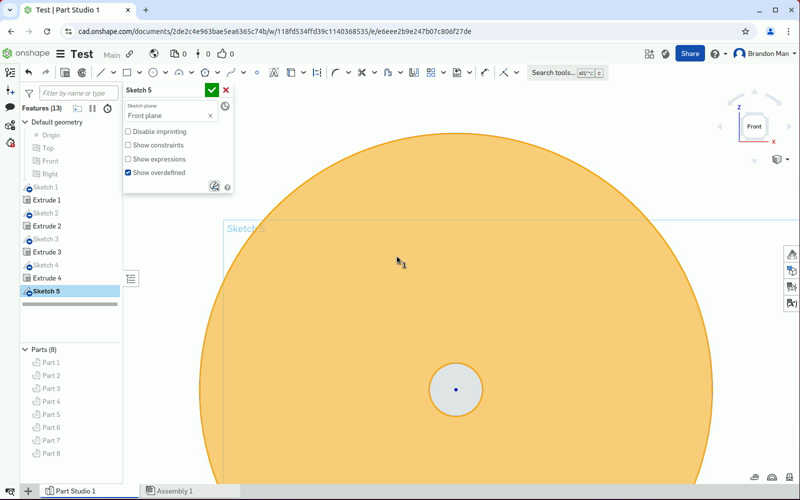
scroll(-6)
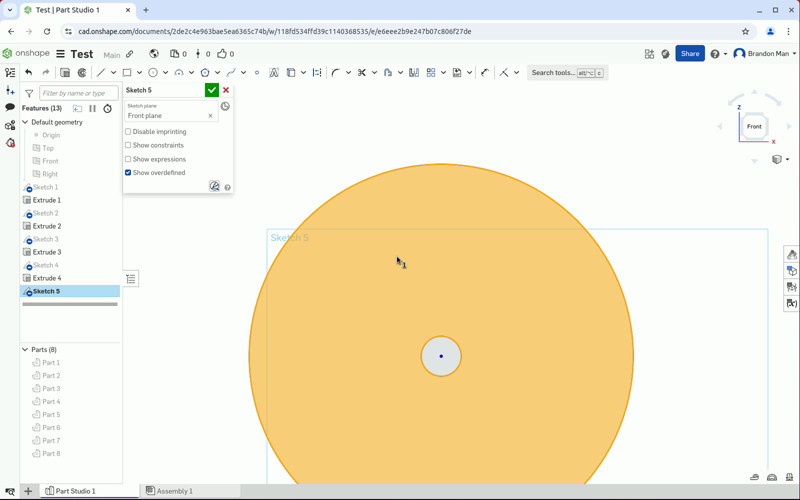
scroll(-6)
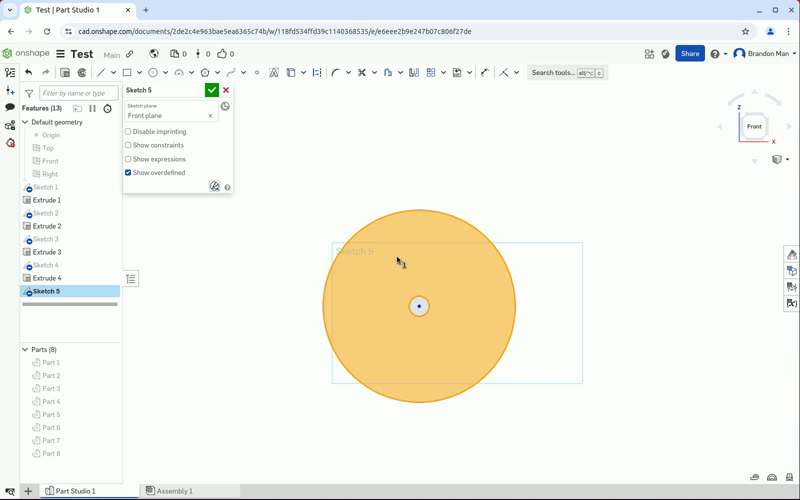
scroll(-6)
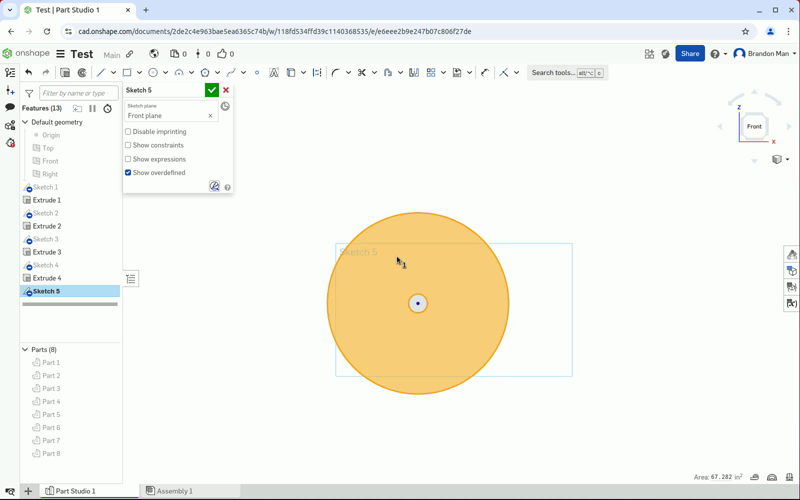
scroll(-6)
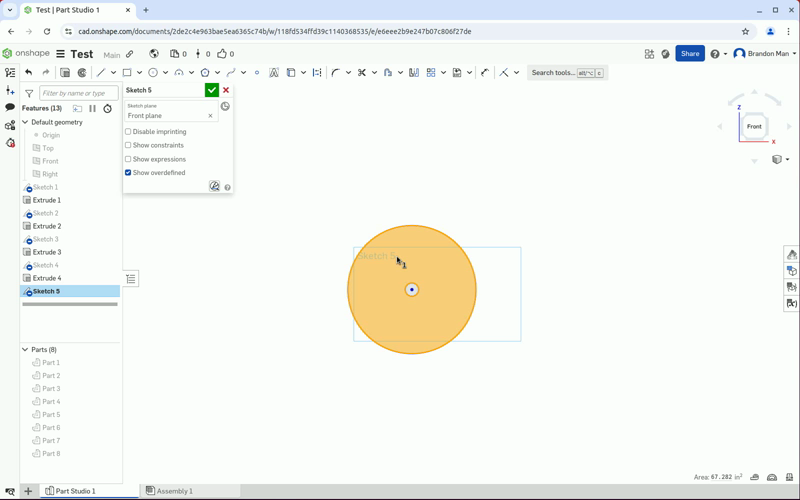
scroll(-6)
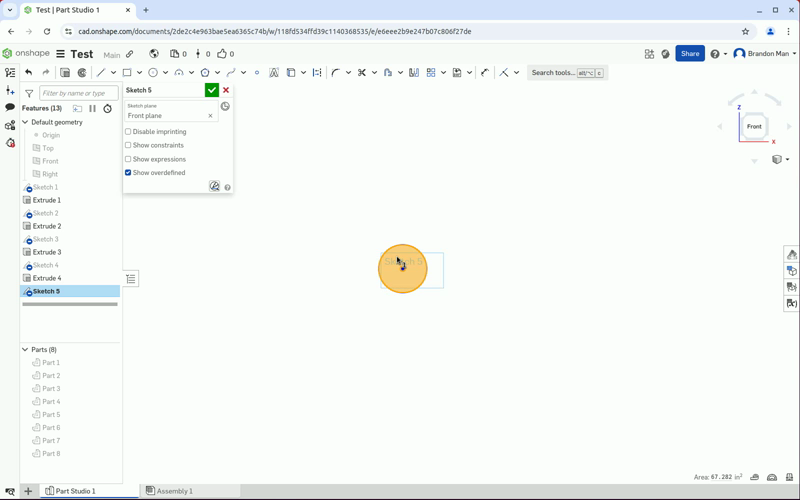
mouse_move(73, 352)
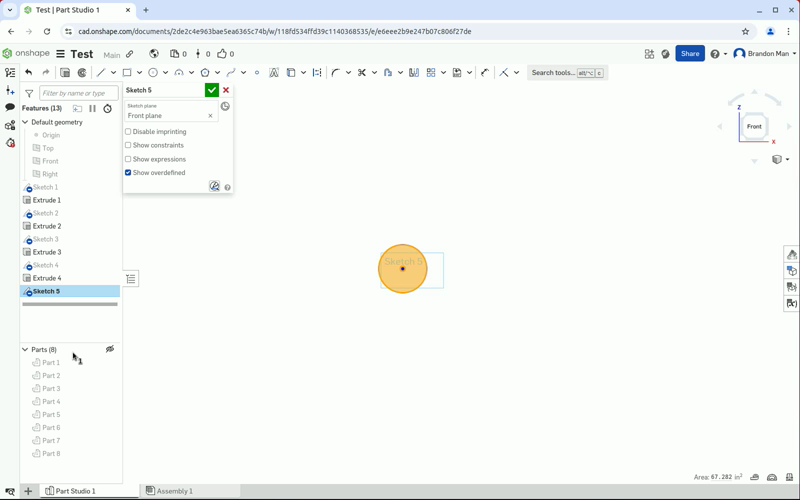
key(shift+y)
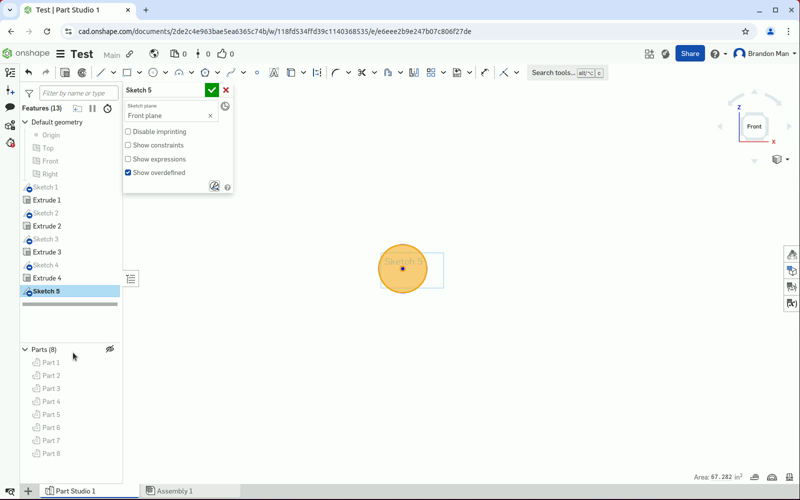
key(shift+e)
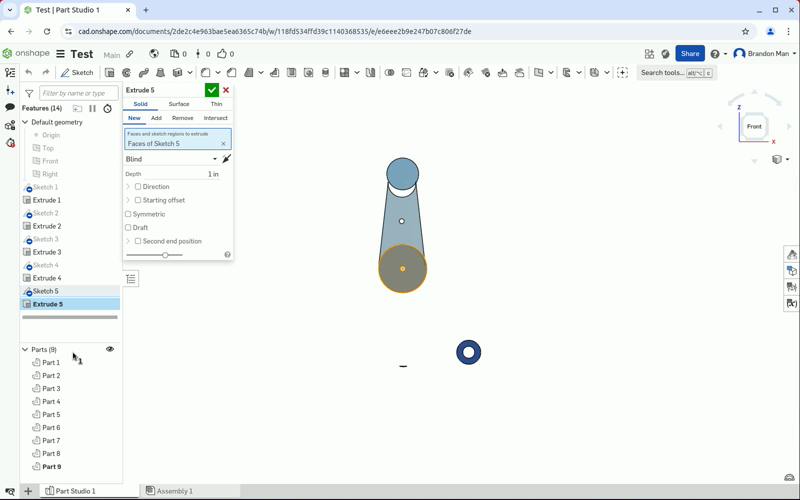
mouse_move(143, 106)
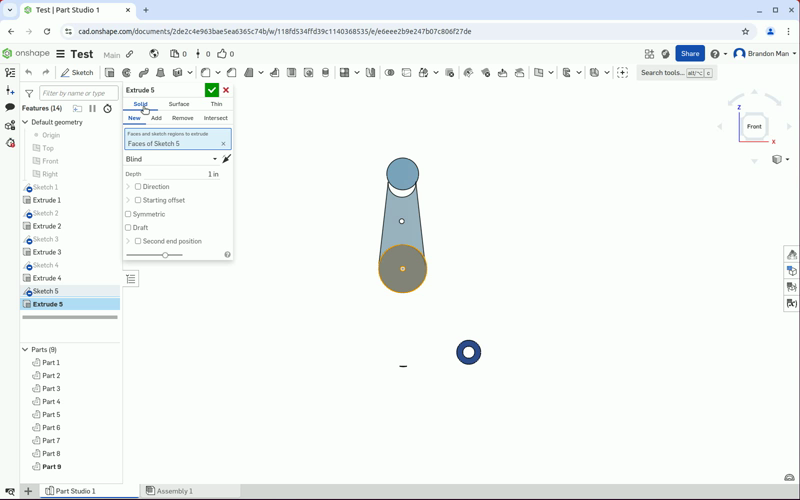
click(143, 106)
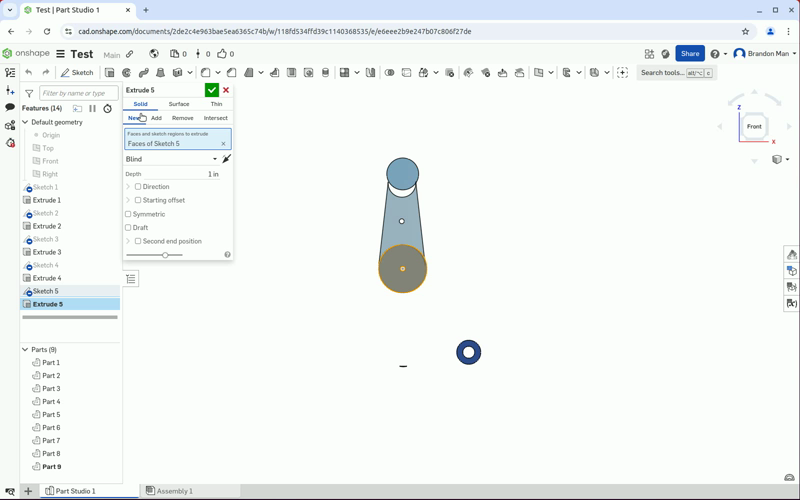
mouse_move(137, 120)
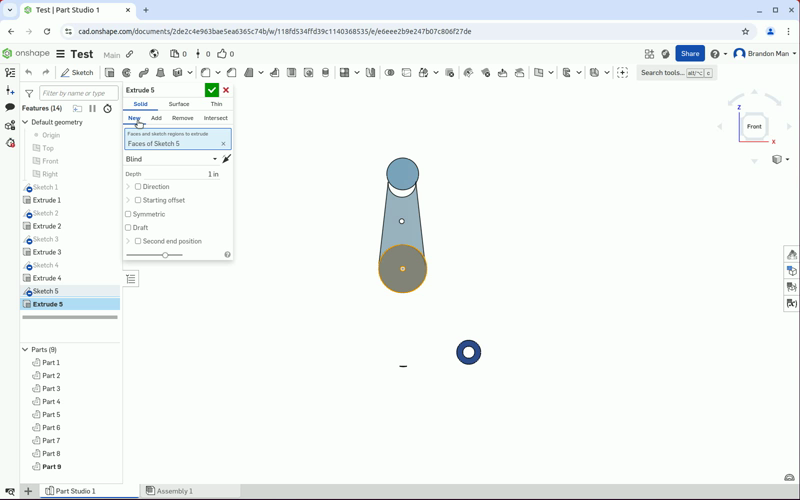
click(137, 120)
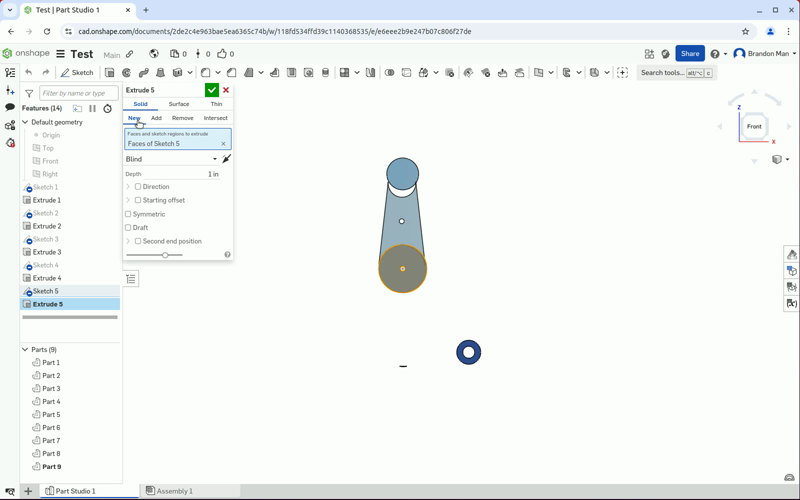
key(tab, 4)
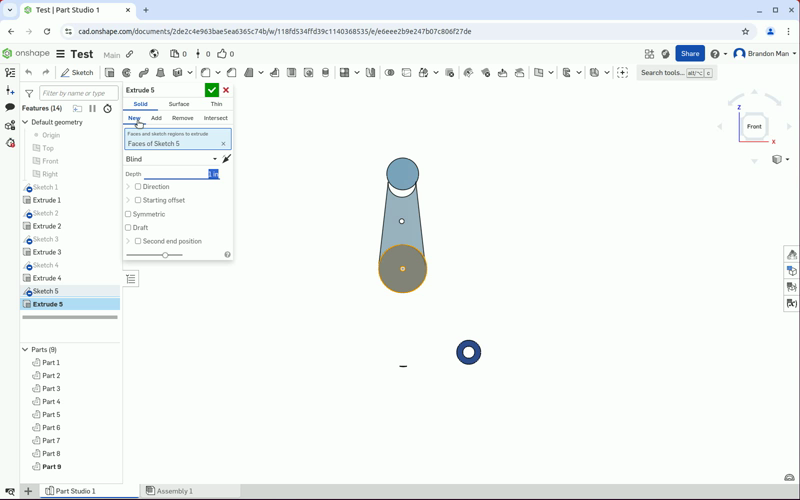
text(0.963)
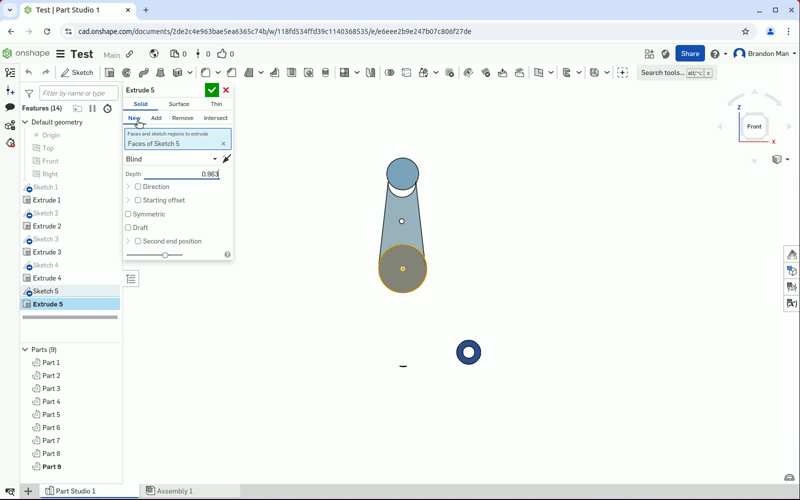
key(enter)
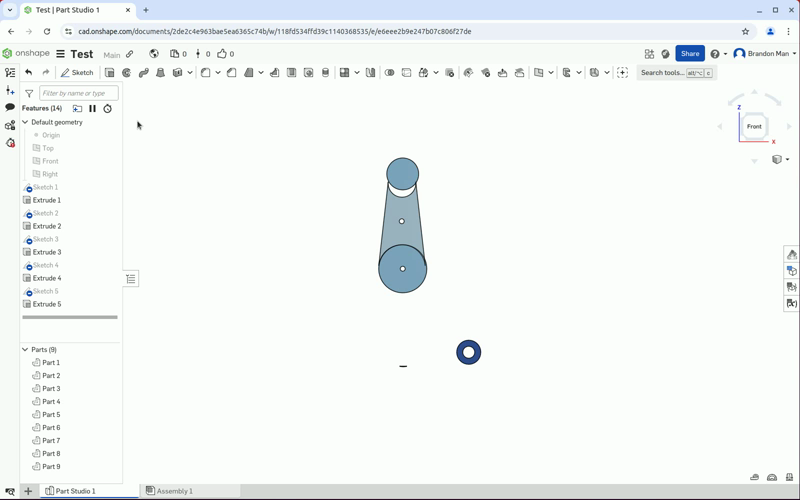
key(shift+h)
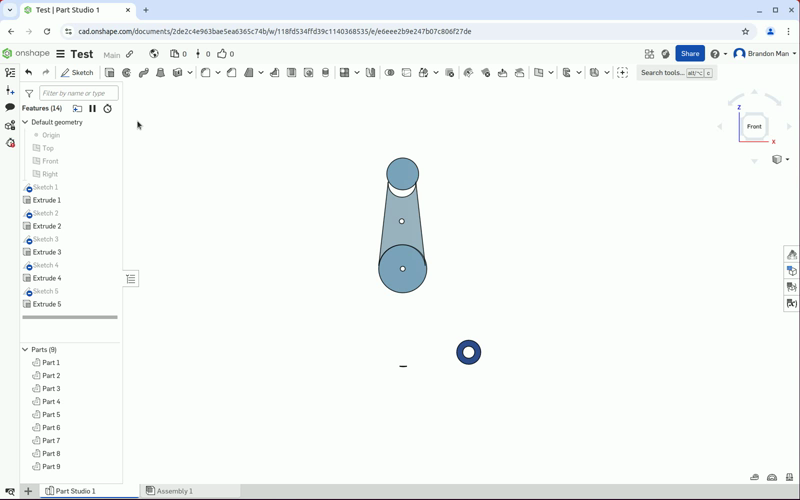
key(shift+h)
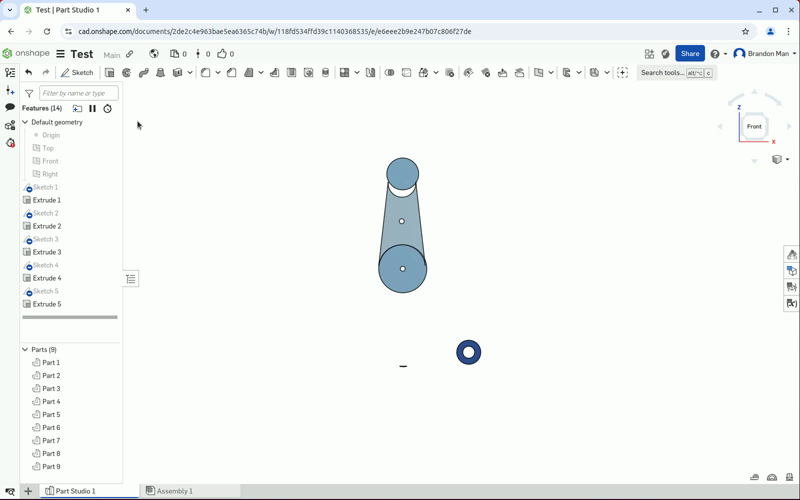
mouse_move(73, 189)
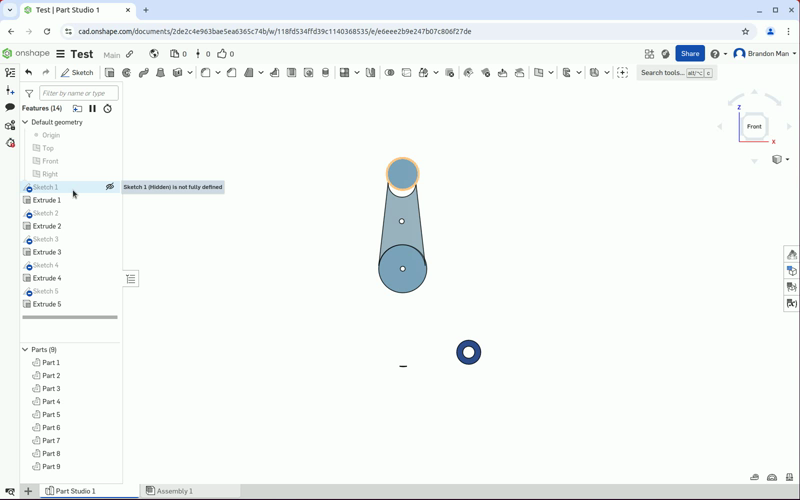
click(73, 189)
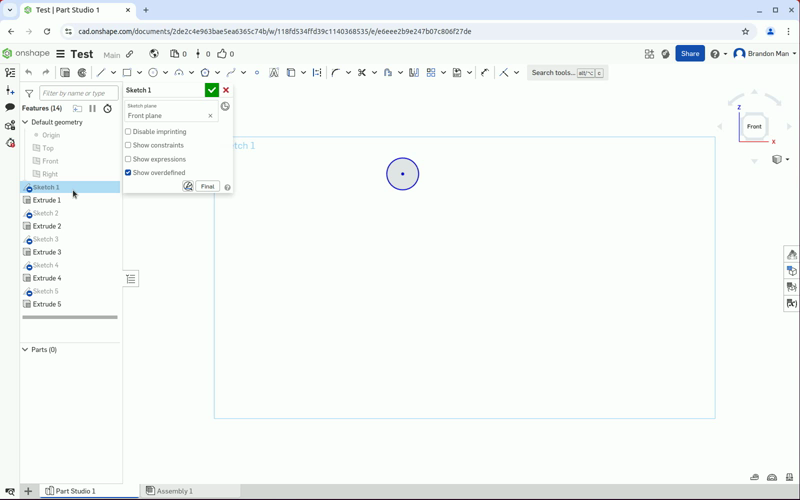
mouse_move(229, 92)
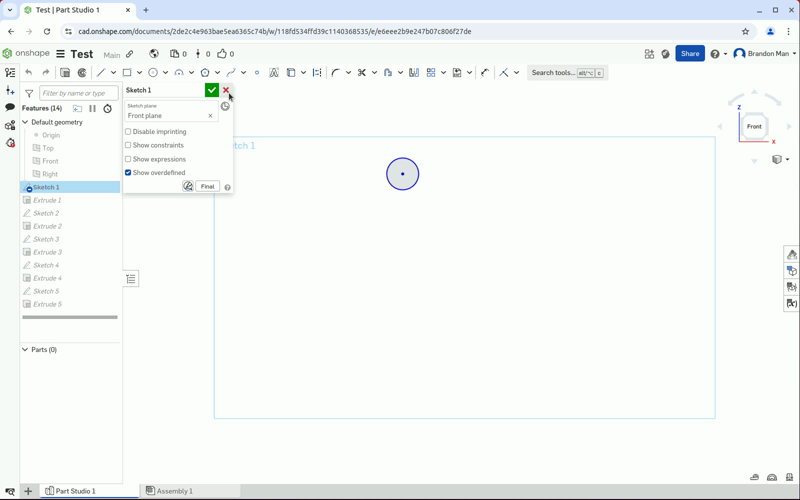
click(229, 92)
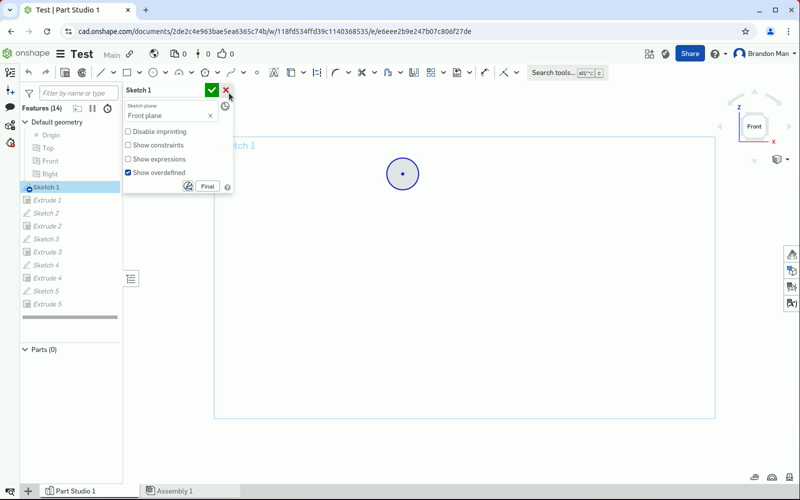
key(shift+s)
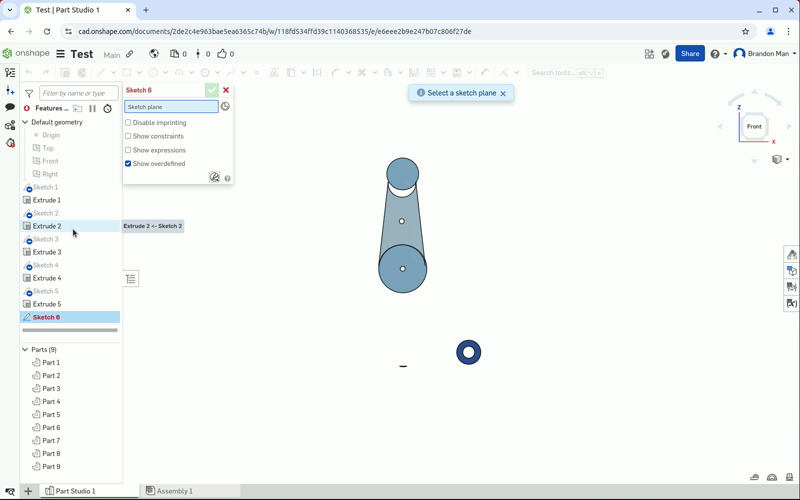
scroll(3)
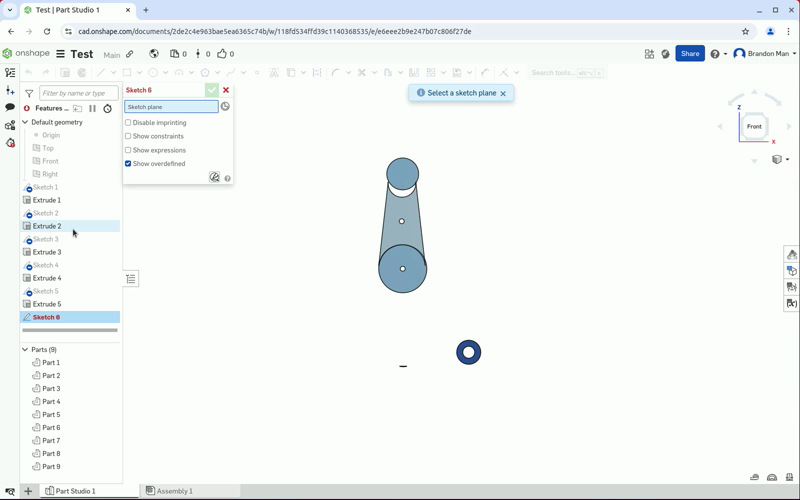
mouse_move(73, 163)
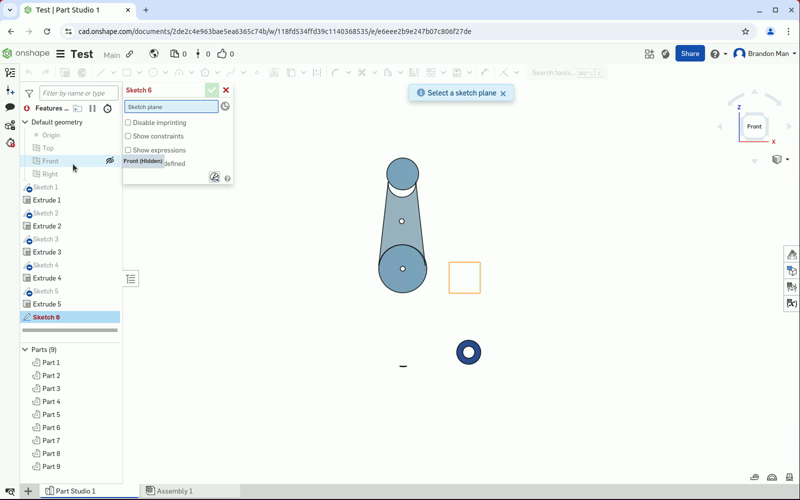
click(73, 163)
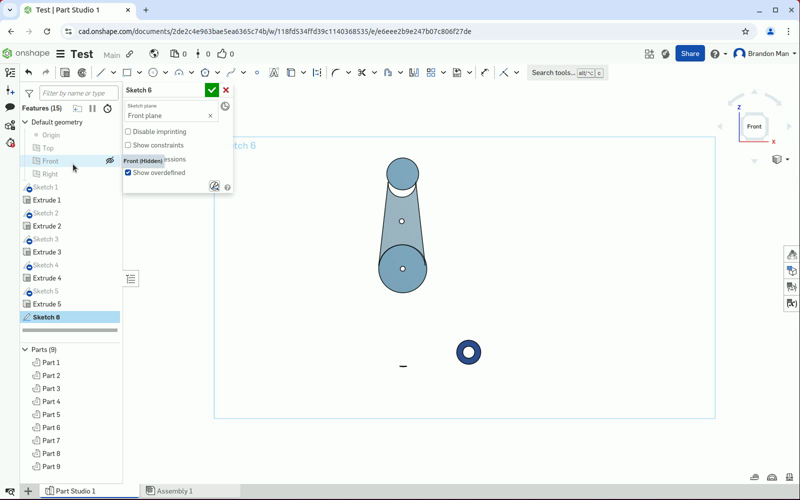
mouse_move(73, 352)
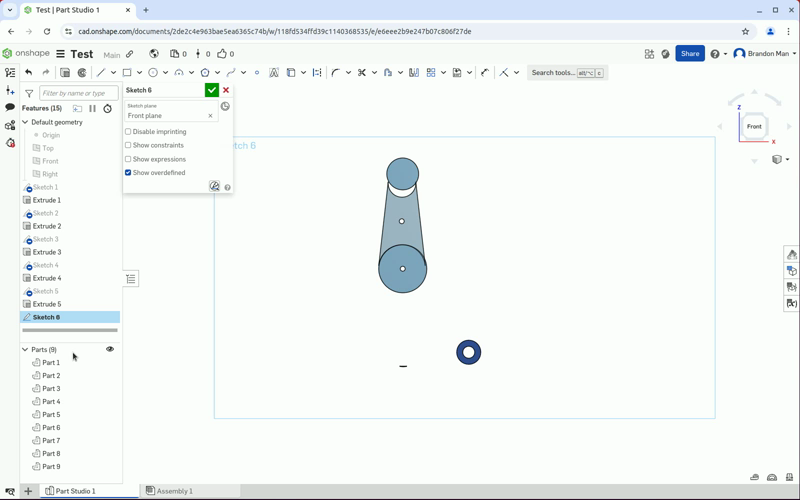
key(y)
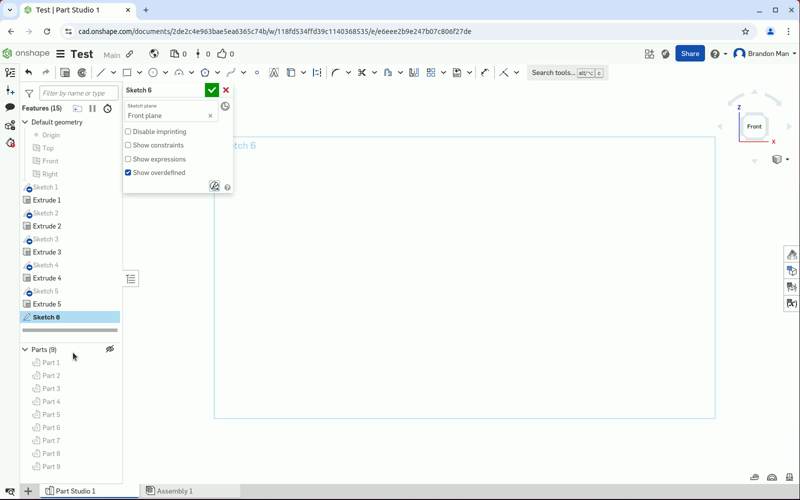
key(l)
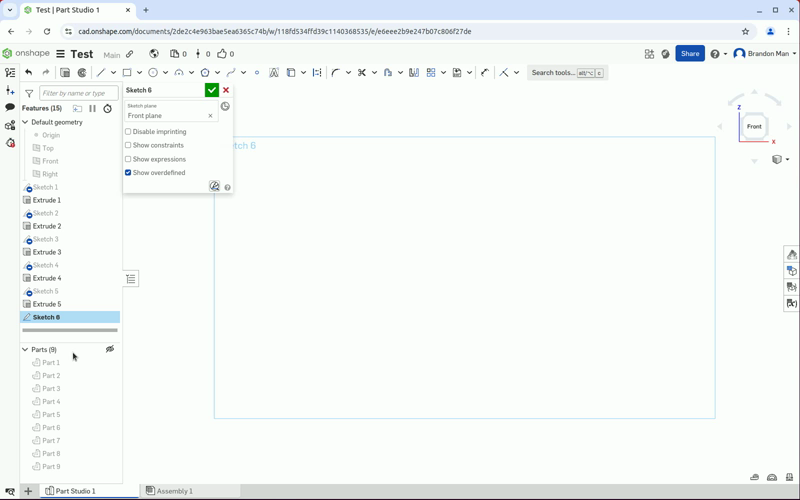
key_down(shift)
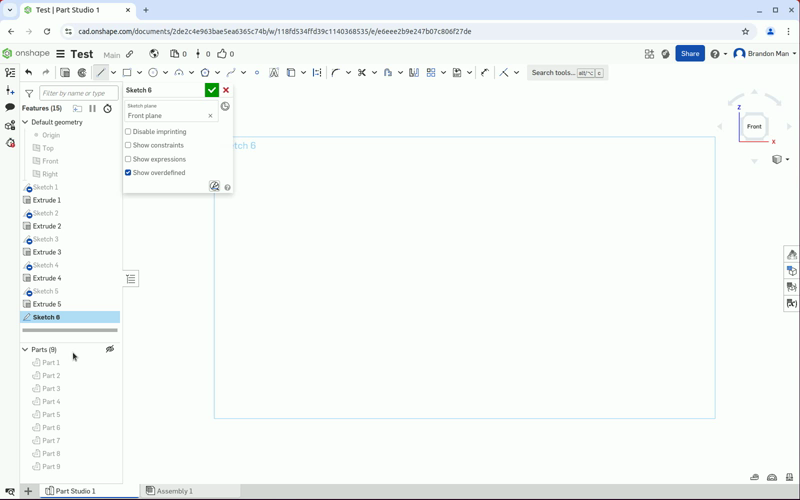
mouse_move(378, 271)
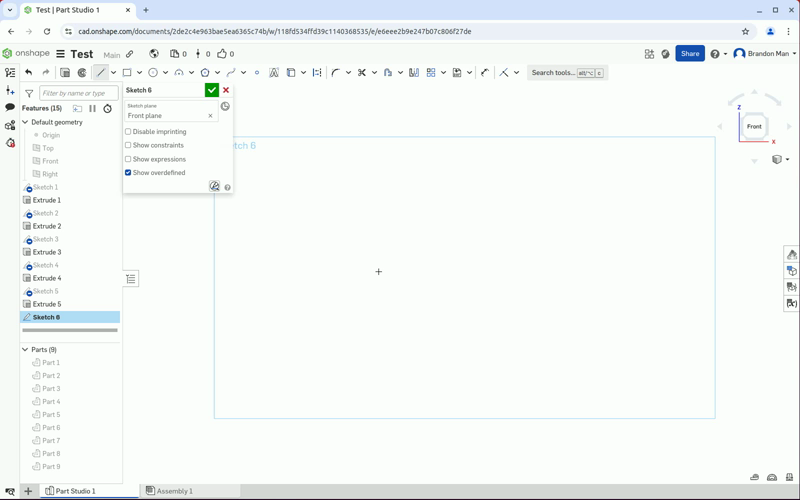
click(378, 271)
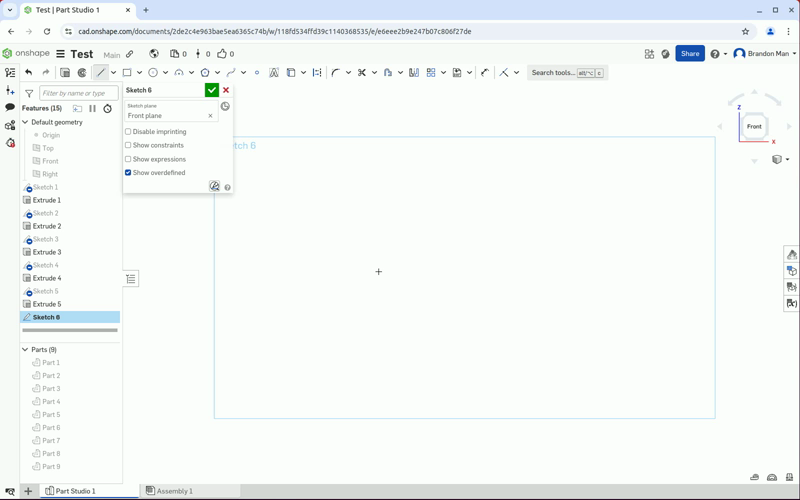
key_up(shift)
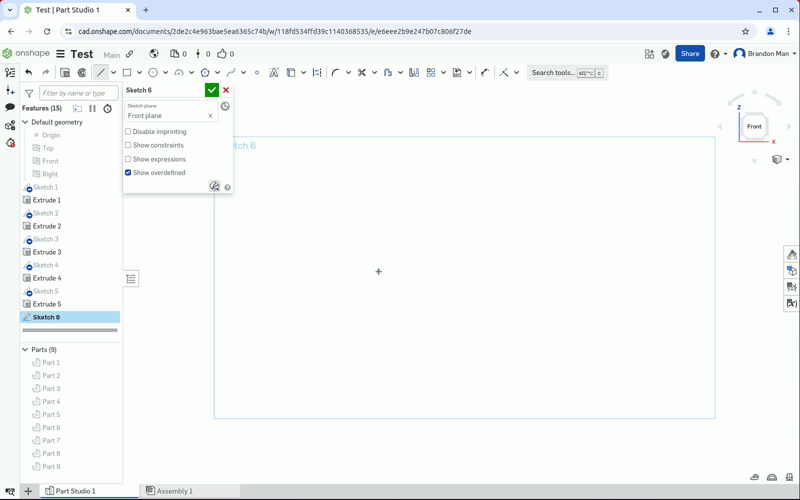
key_down(shift)
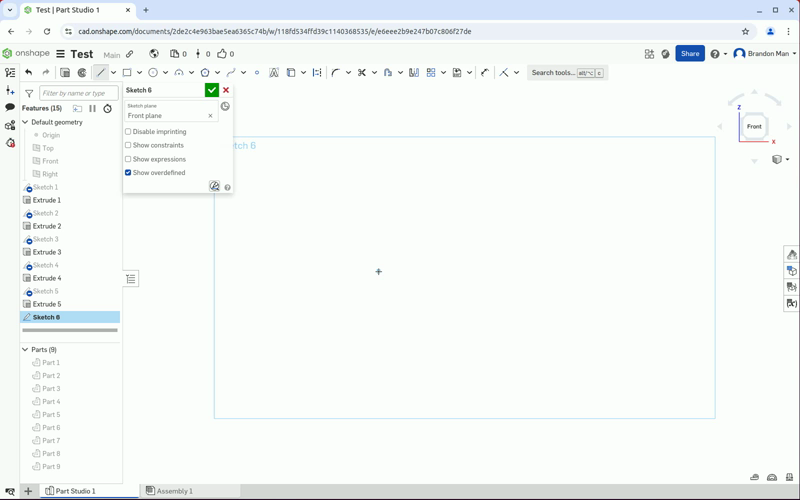
mouse_move(387, 354)
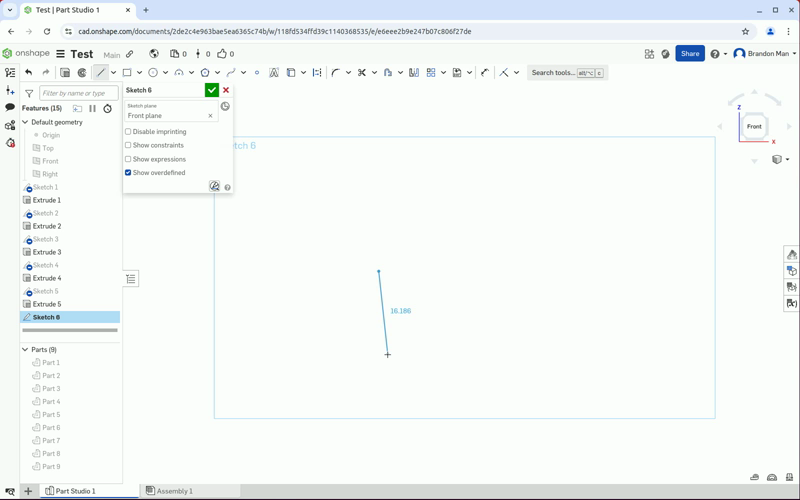
click(387, 354)
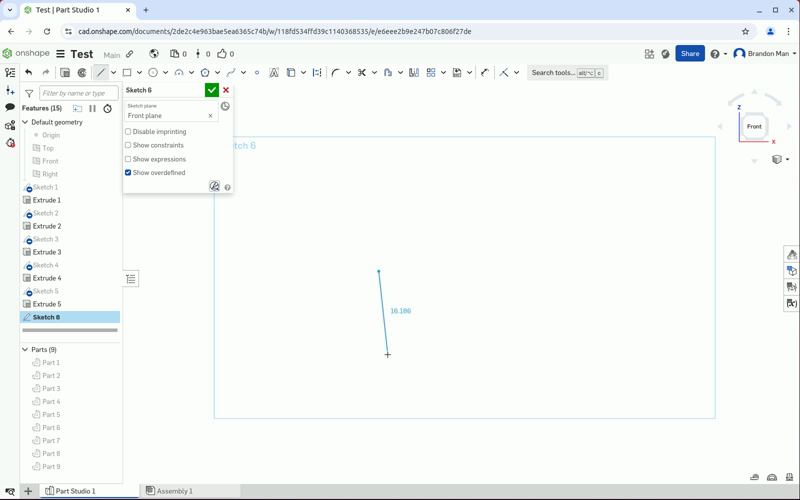
key_up(shift)
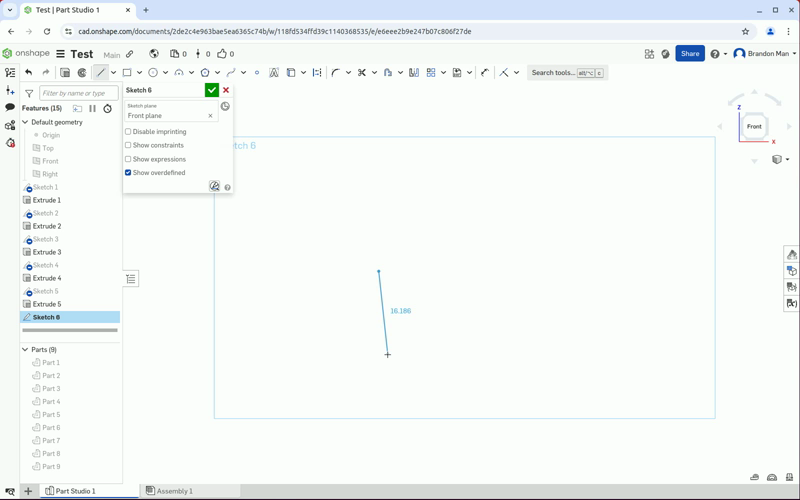
key(esc)
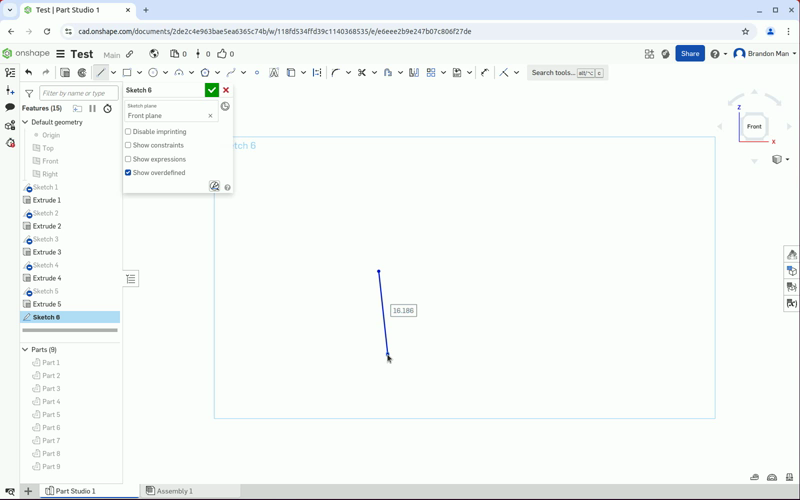
key(a)
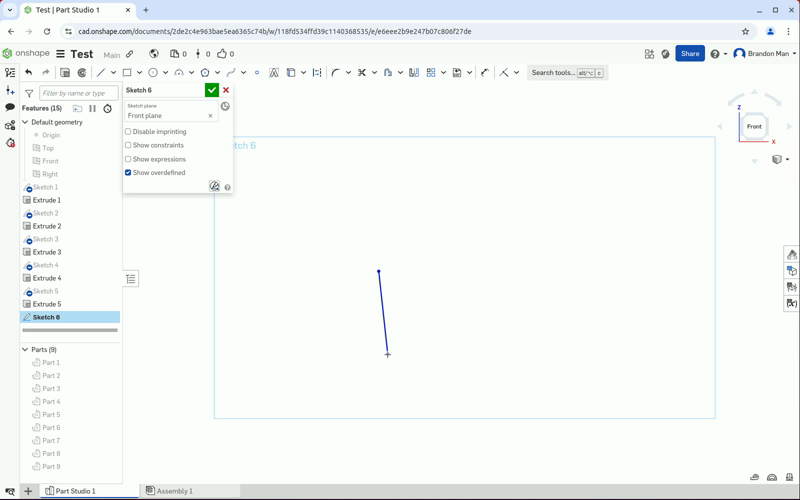
mouse_move(387, 354)
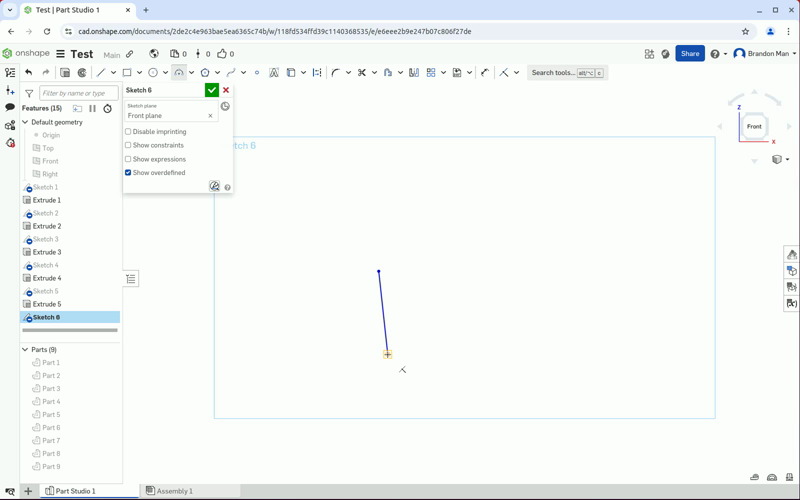
click(387, 354)
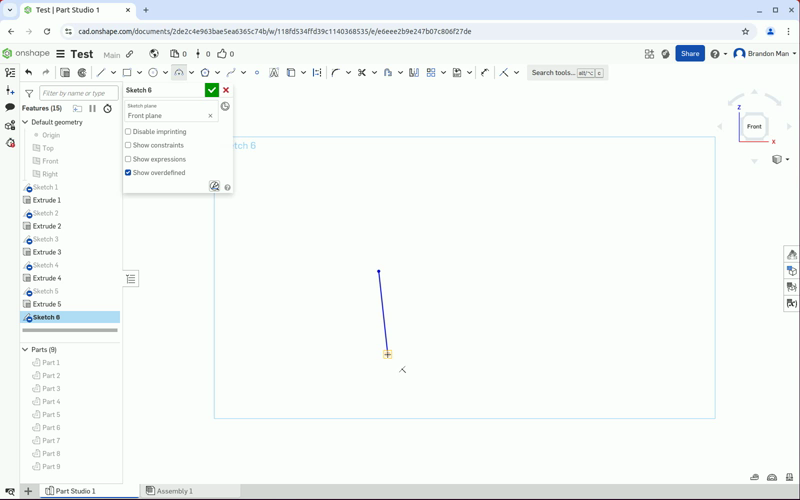
key_down(shift)
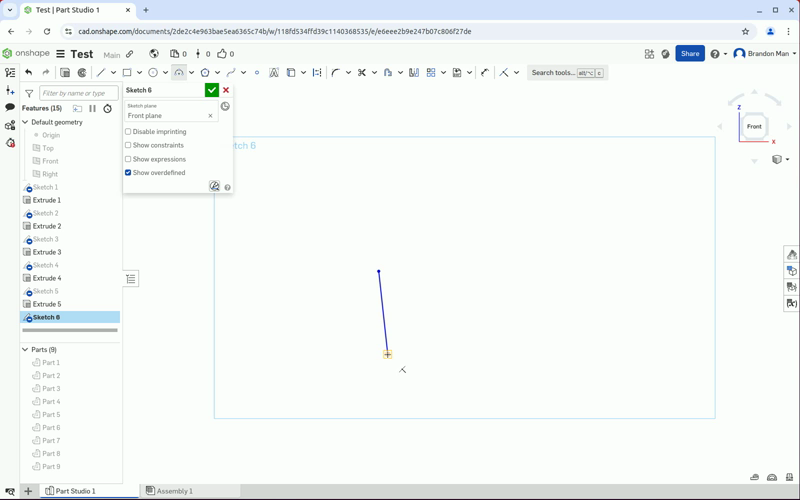
mouse_move(405, 366)
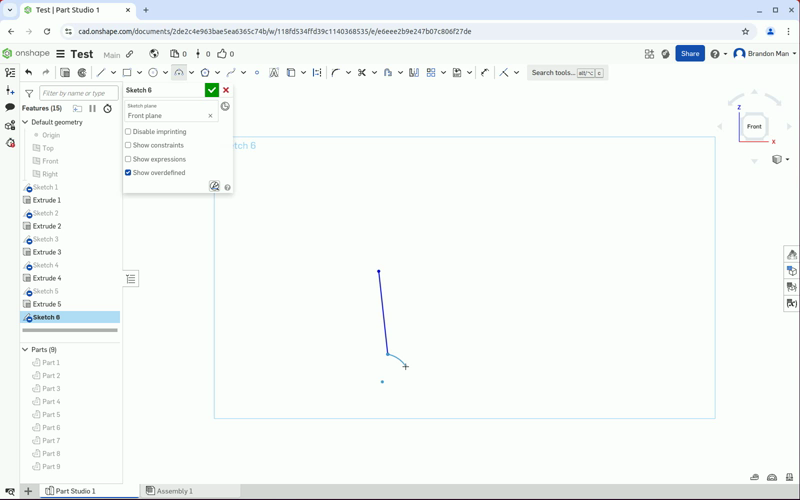
click(405, 366)
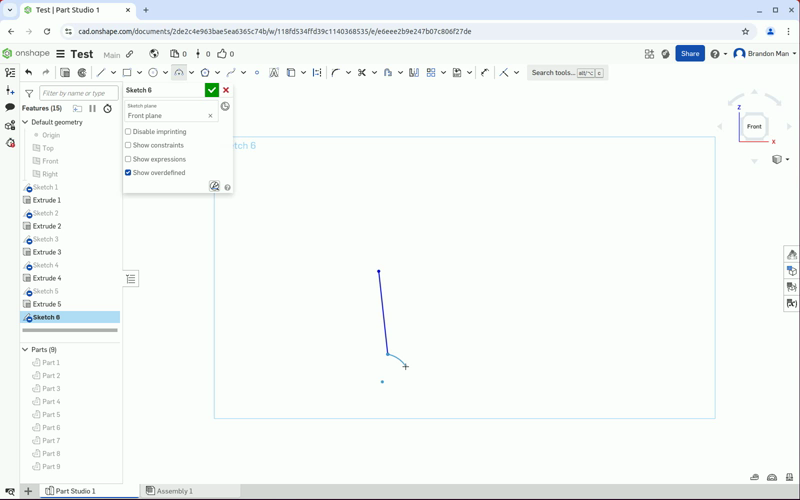
mouse_move(409, 340)
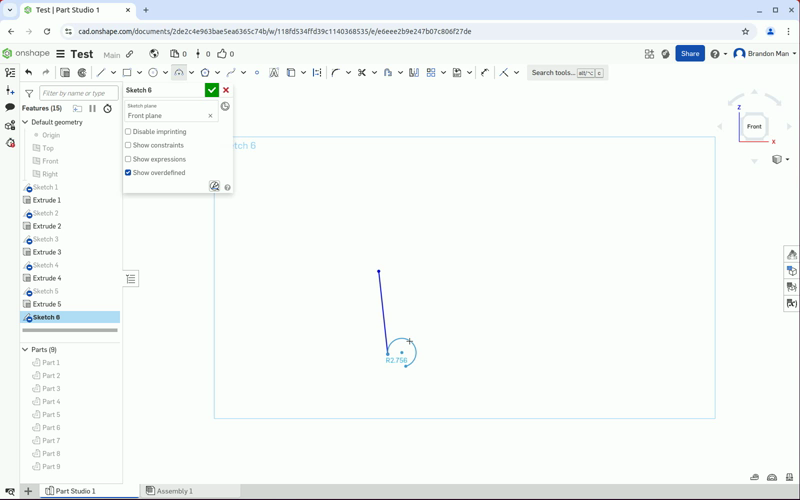
click(409, 340)
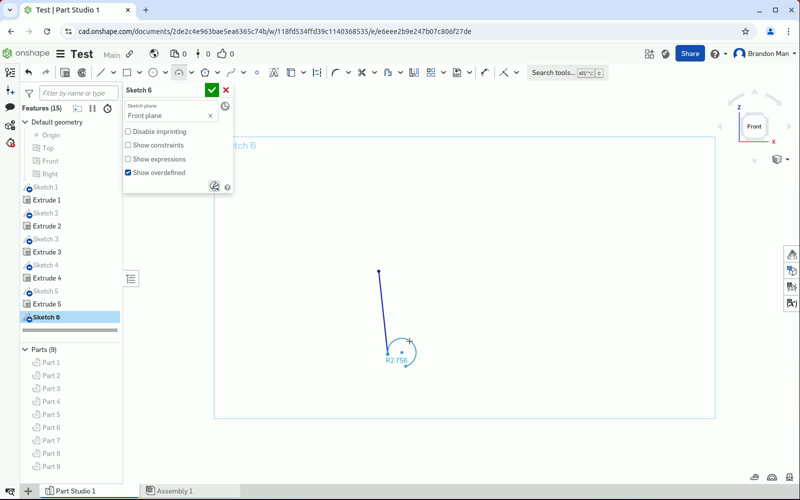
key_up(shift)
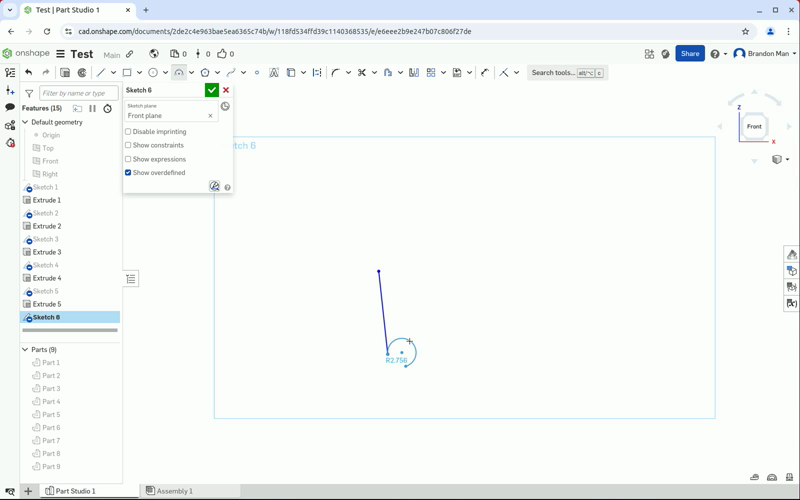
key(esc)
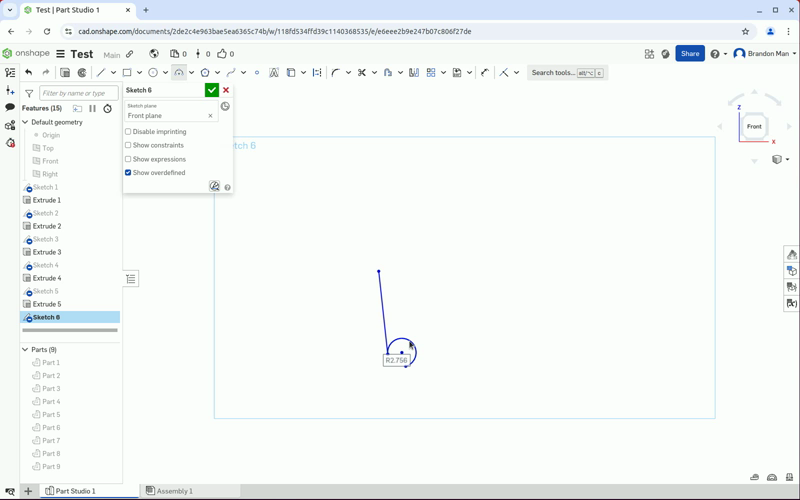
key(l)
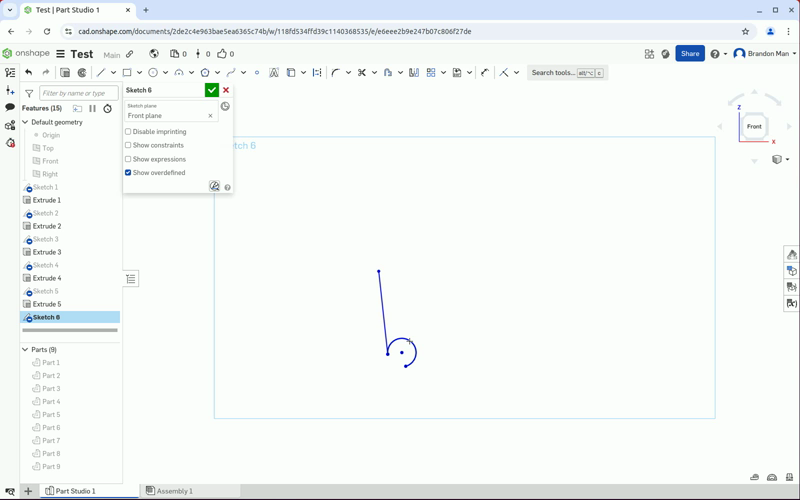
mouse_move(405, 366)
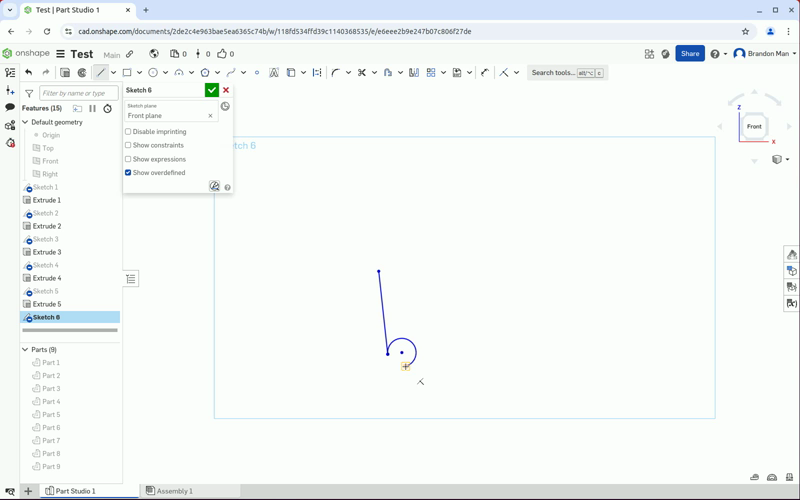
click(405, 366)
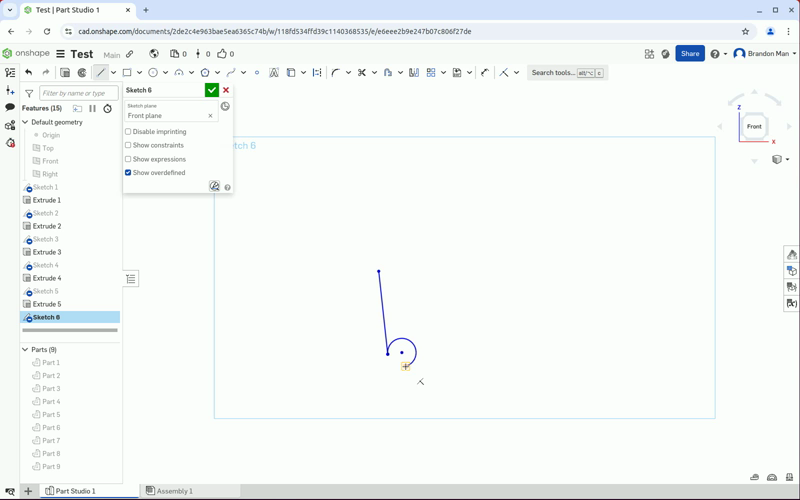
key_down(shift)
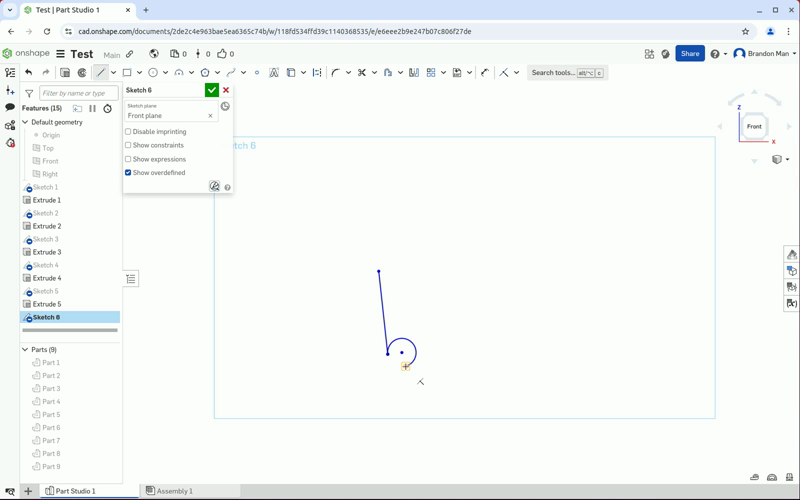
mouse_move(467, 364)
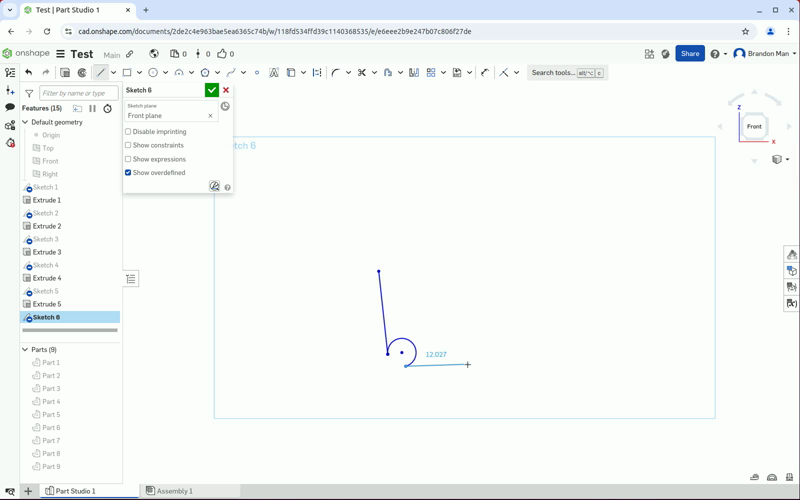
click(467, 364)
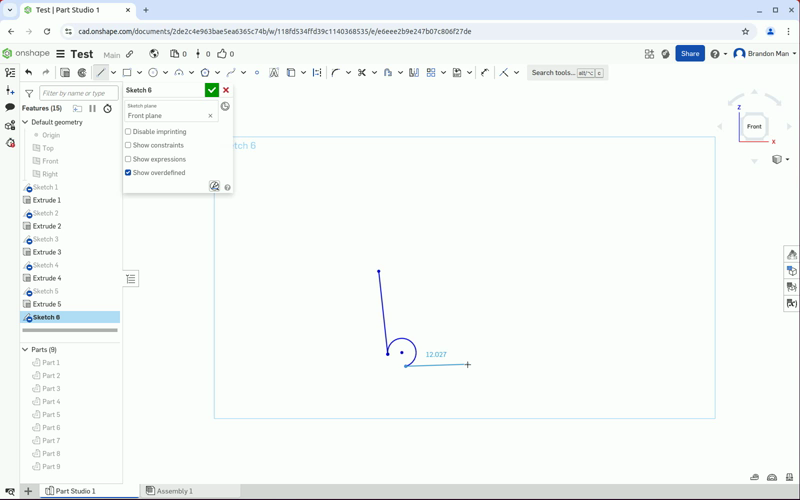
key_up(shift)
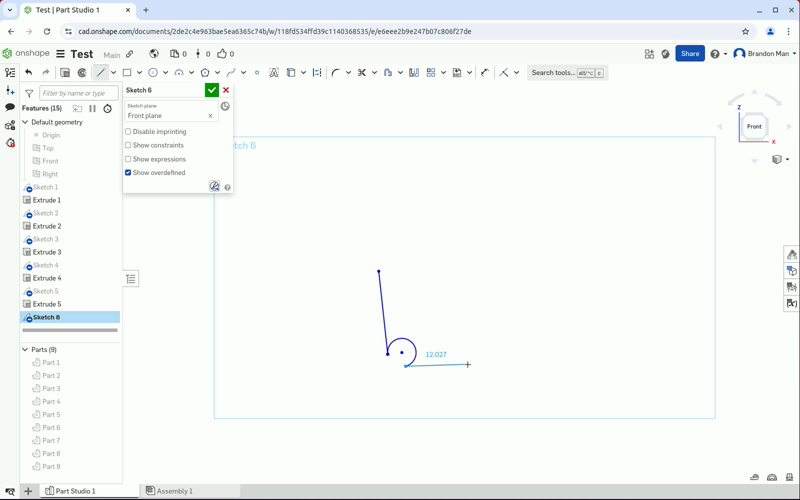
key(esc)
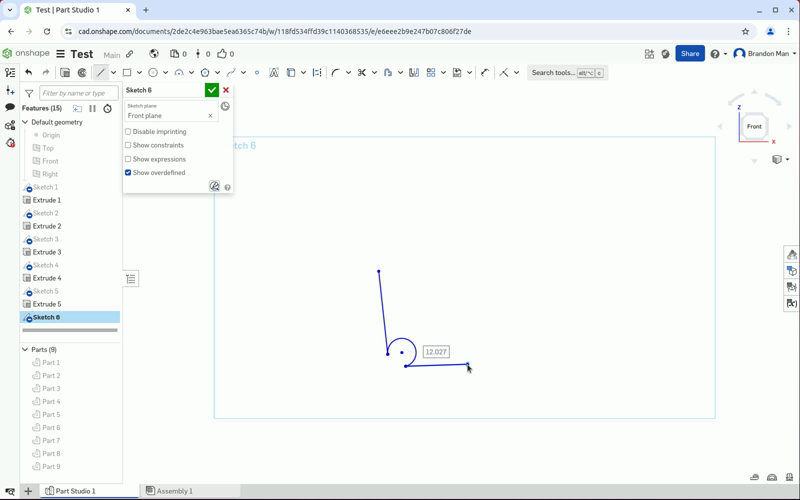
key(a)
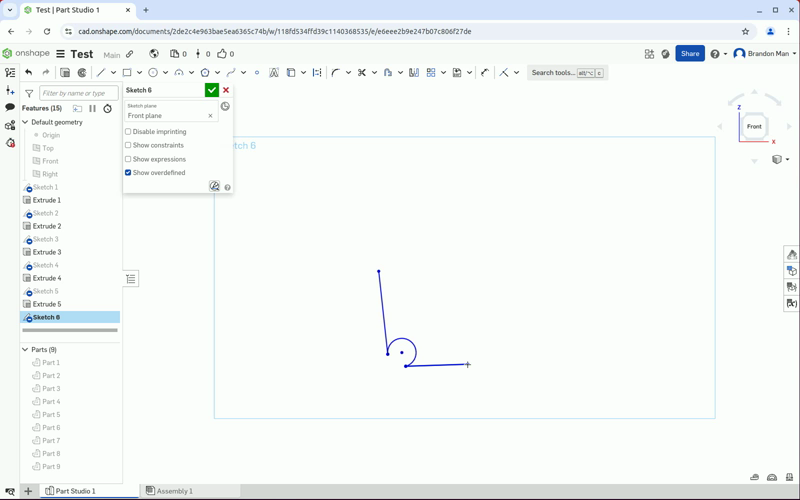
mouse_move(467, 364)
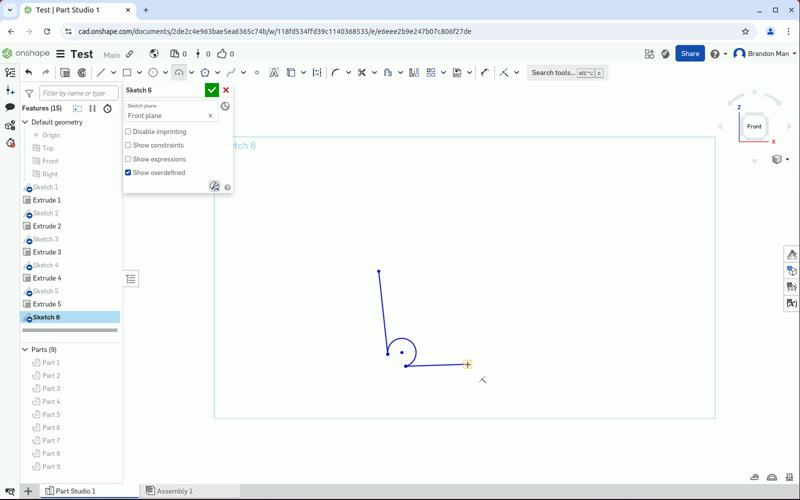
click(467, 364)
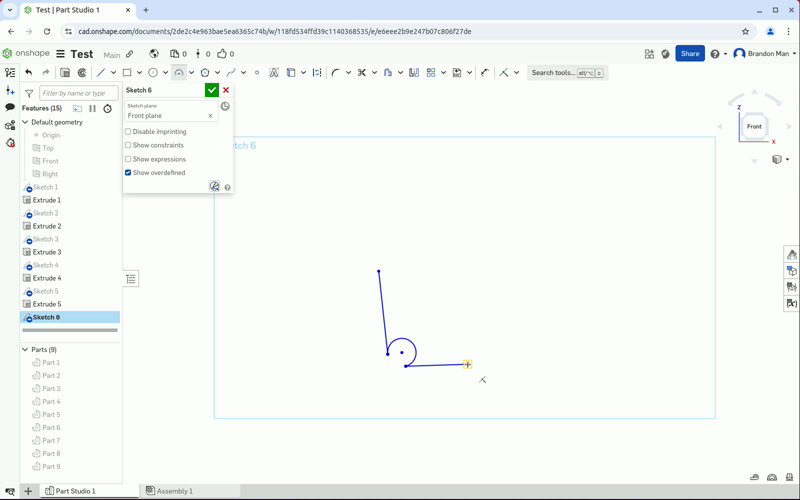
key_down(shift)
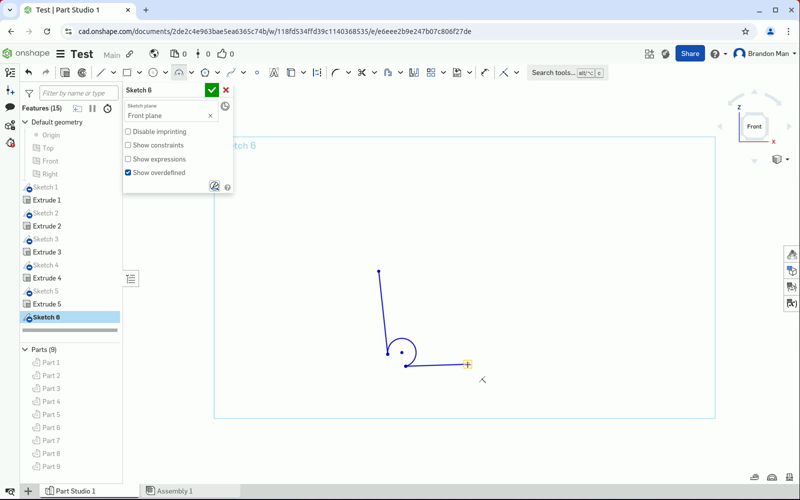
mouse_move(466, 341)
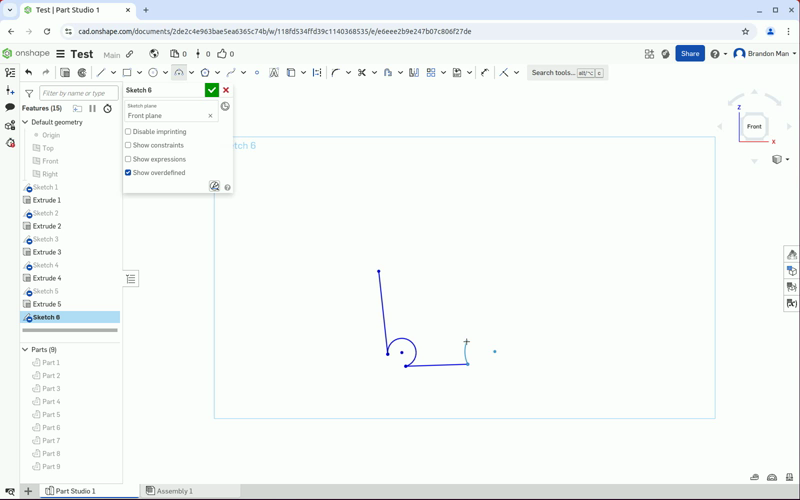
click(466, 341)
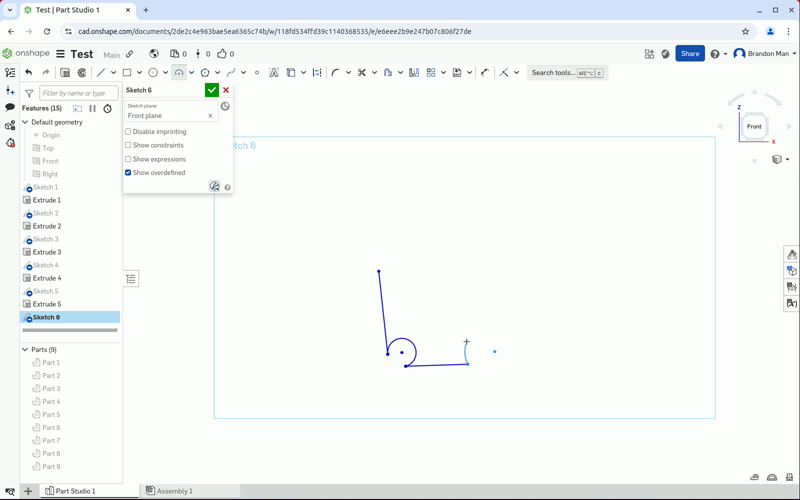
mouse_move(455, 353)
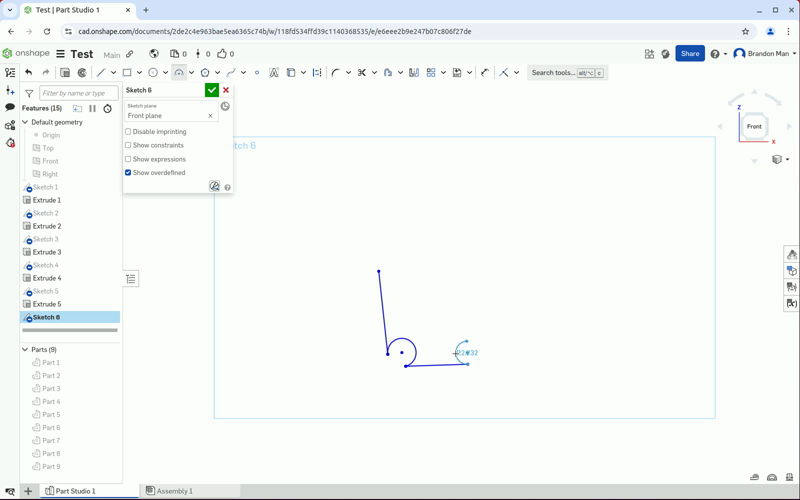
click(455, 353)
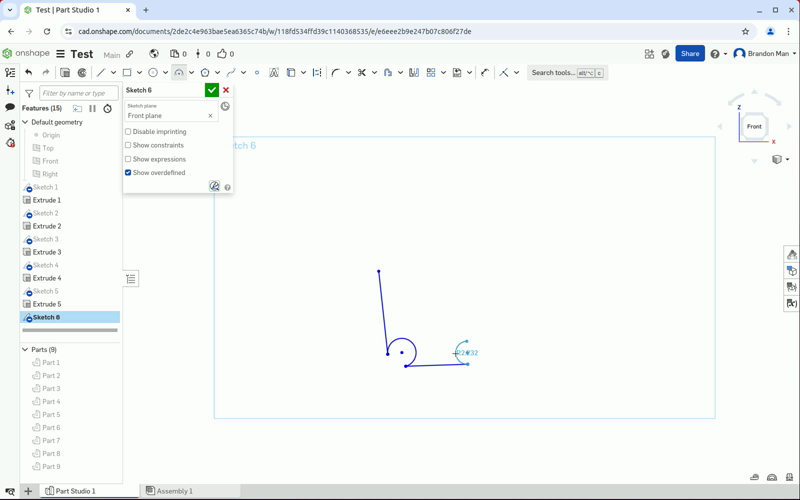
key_up(shift)
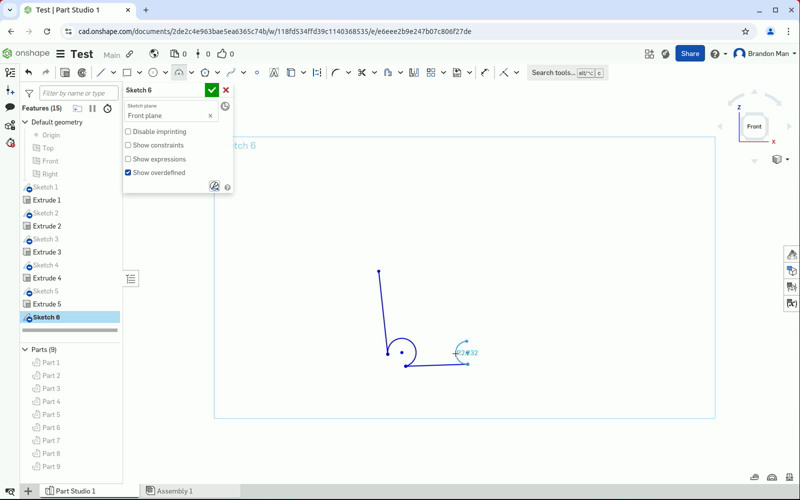
key(esc)
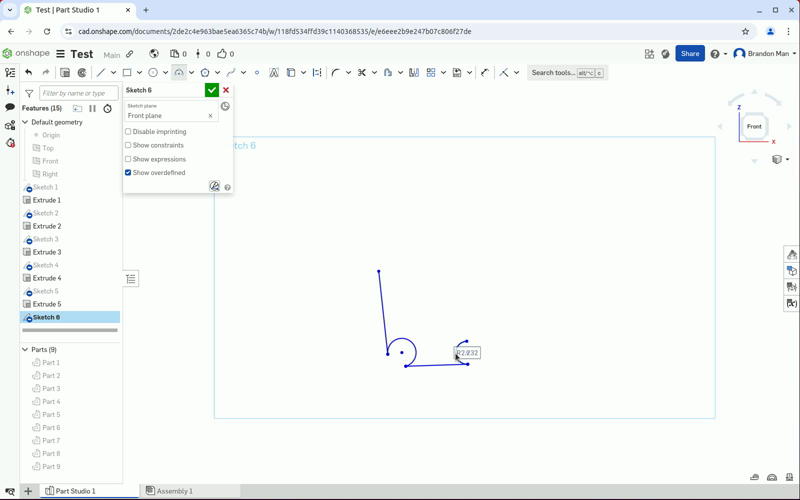
key(l)
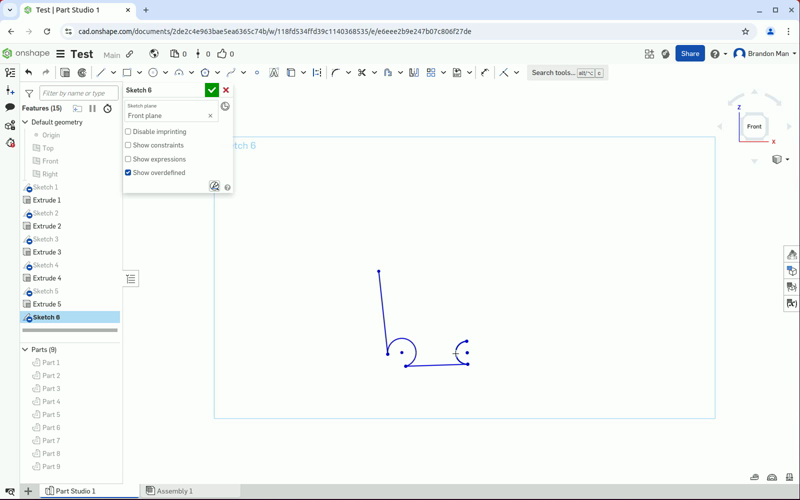
mouse_move(466, 341)
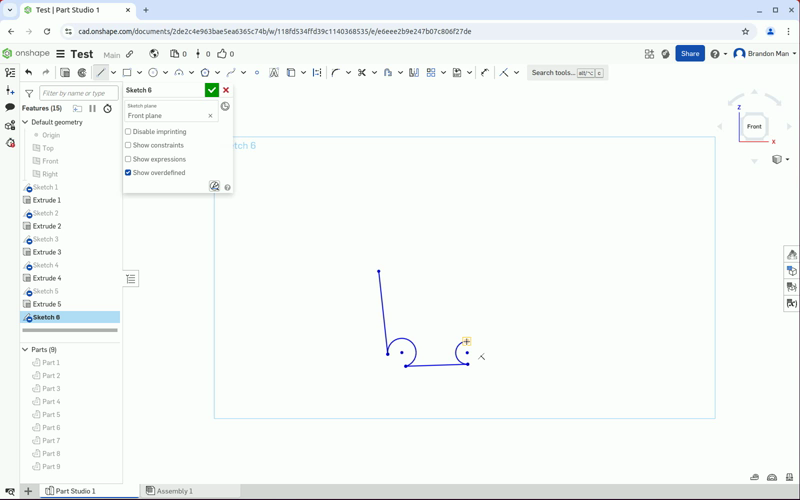
click(466, 341)
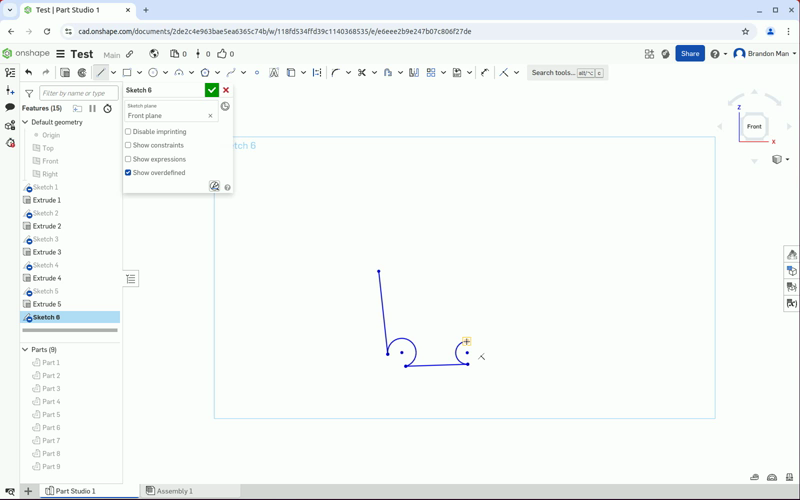
key_down(shift)
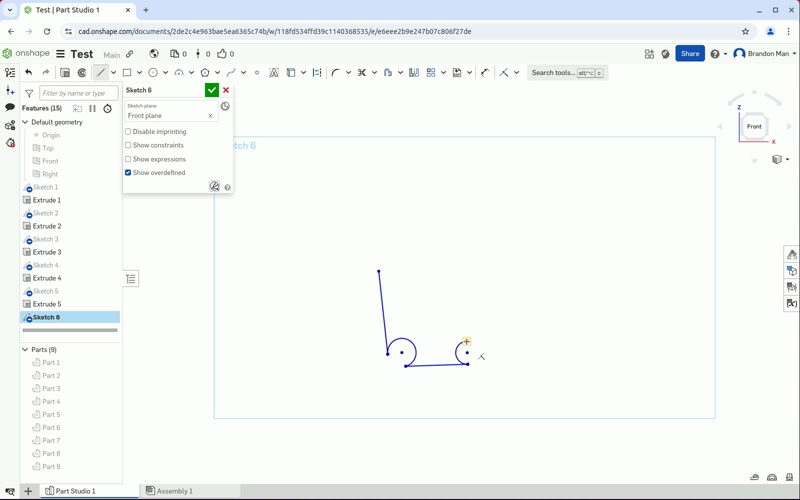
mouse_move(496, 341)
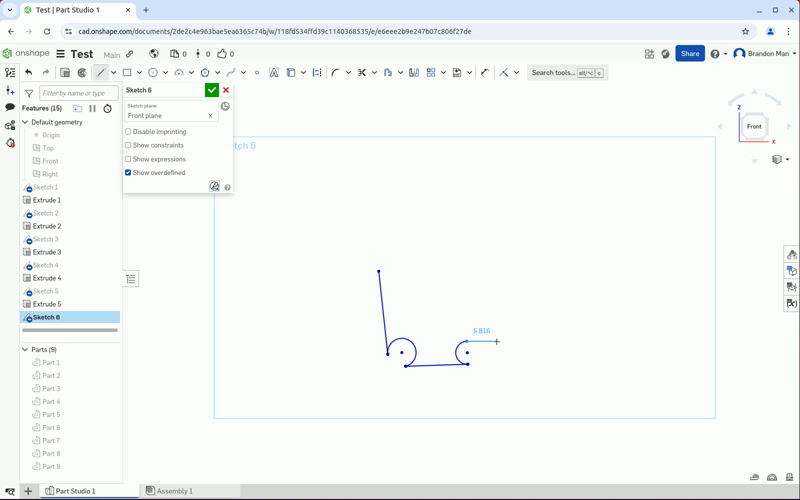
mouse_move(429, 342)
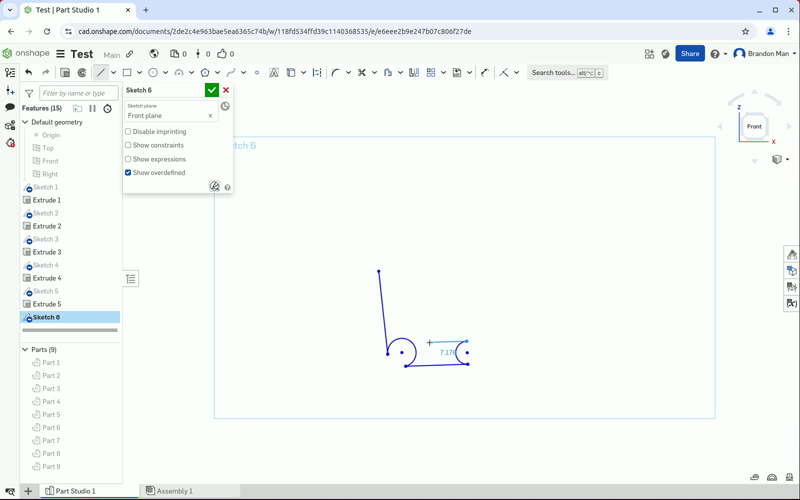
click(429, 342)
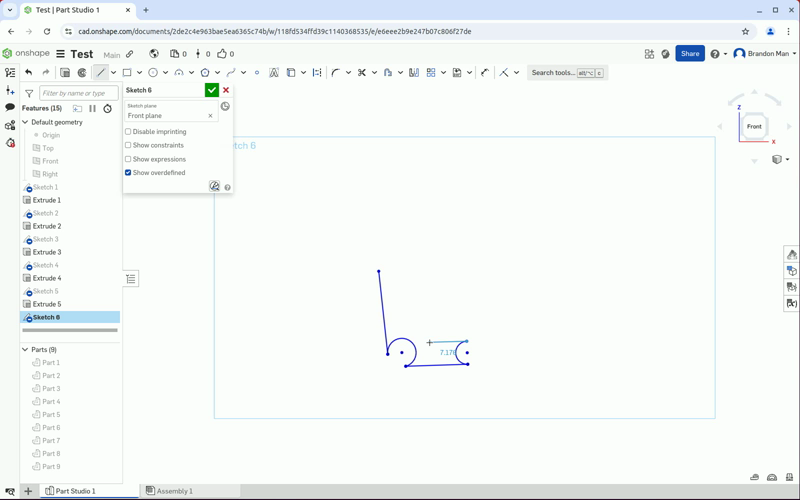
key_up(shift)
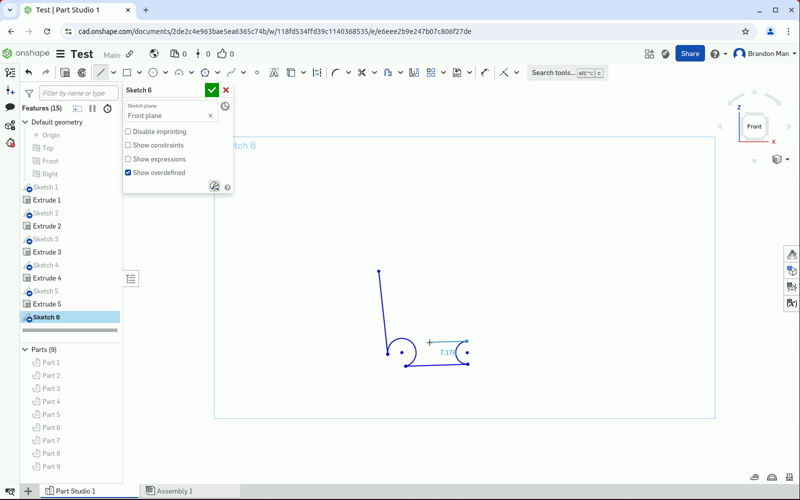
key(esc)
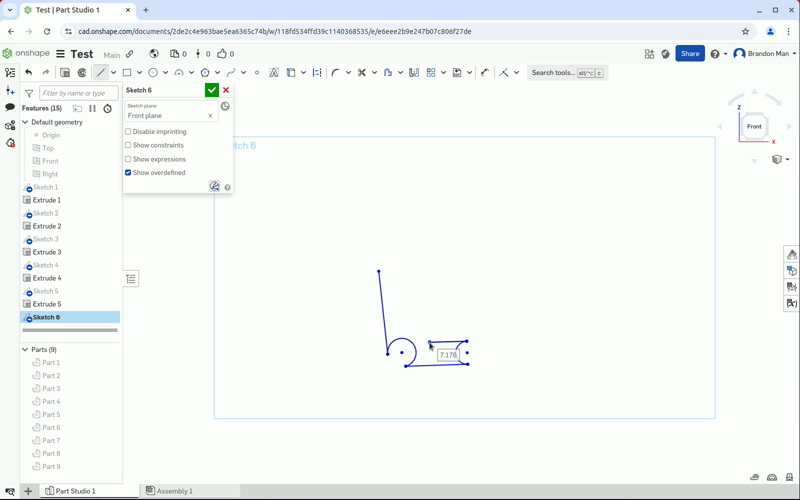
key(a)
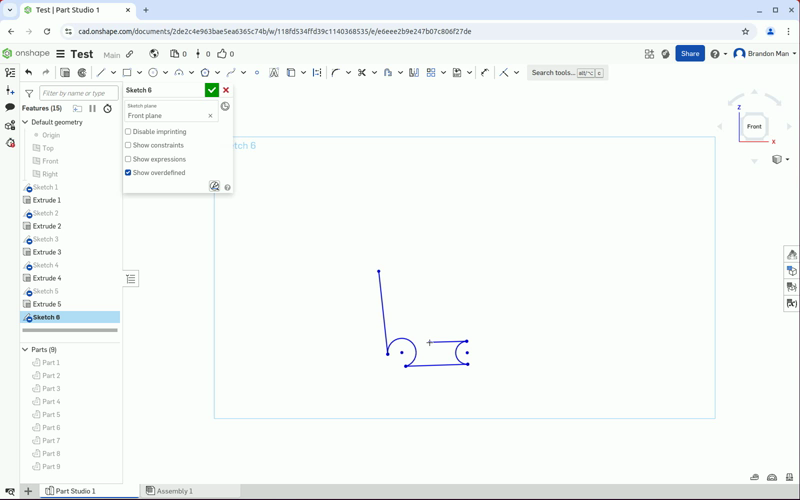
mouse_move(429, 342)
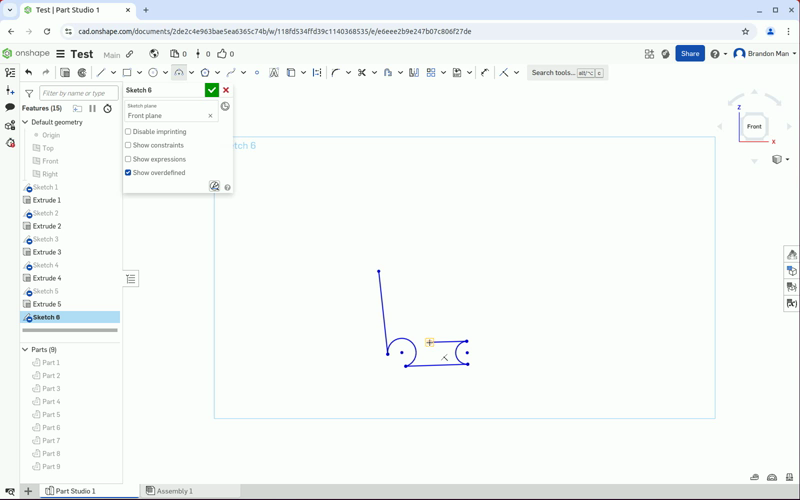
click(429, 342)
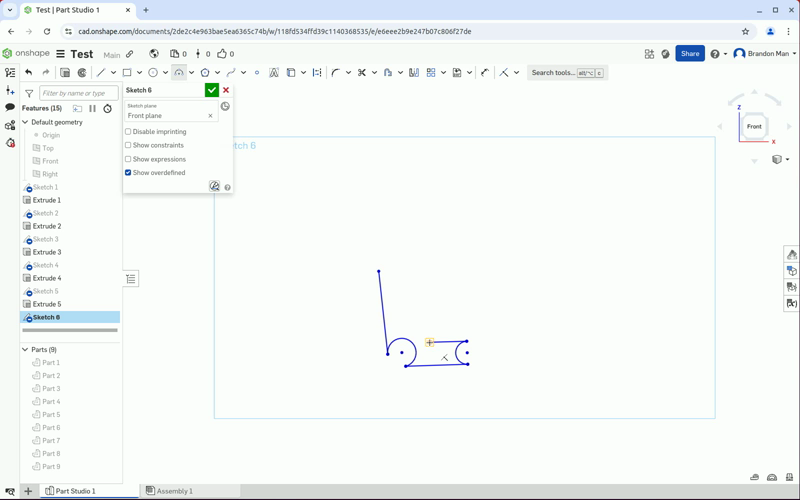
key_down(shift)
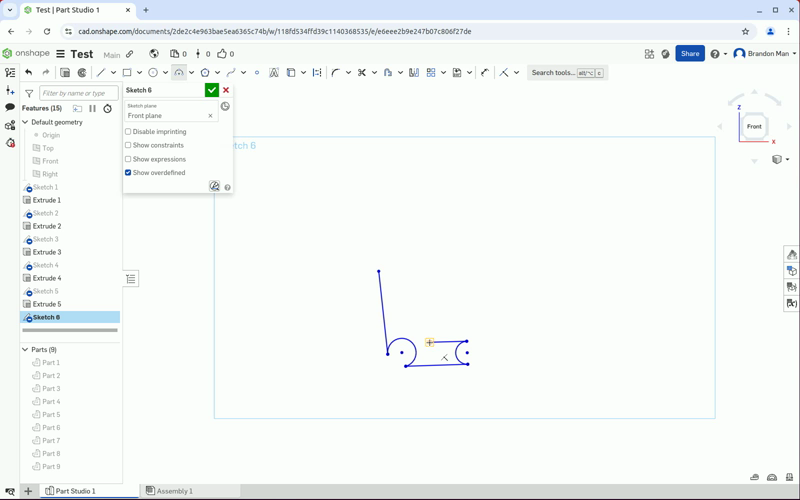
mouse_move(417, 329)
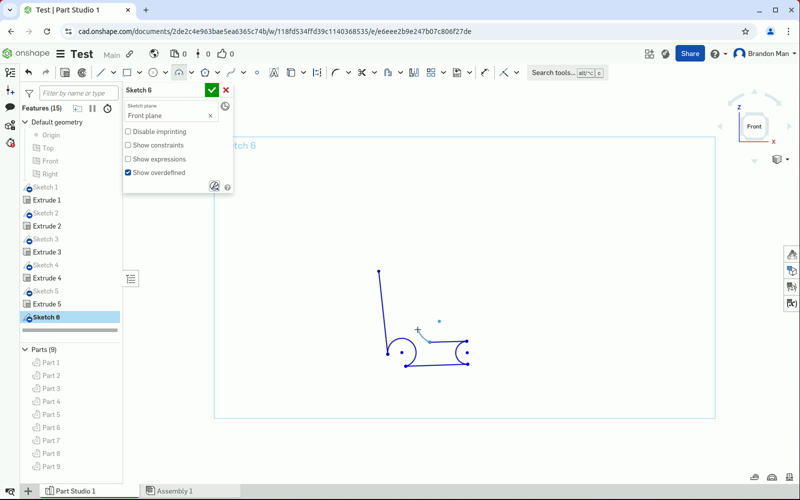
click(417, 329)
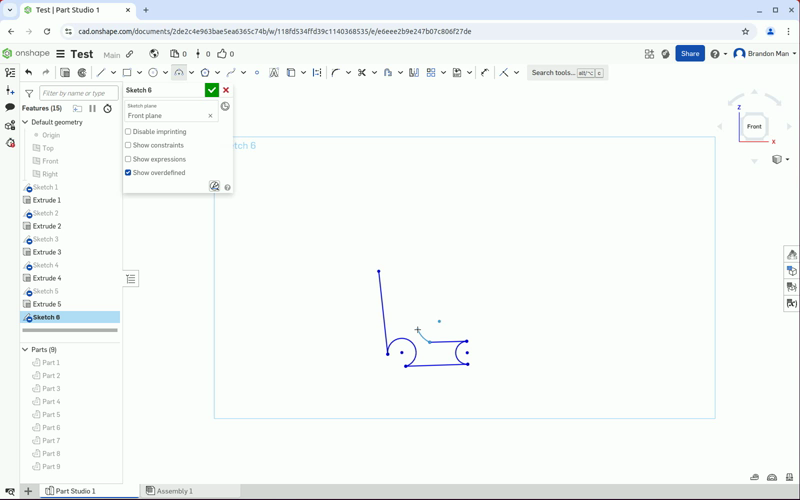
mouse_move(420, 338)
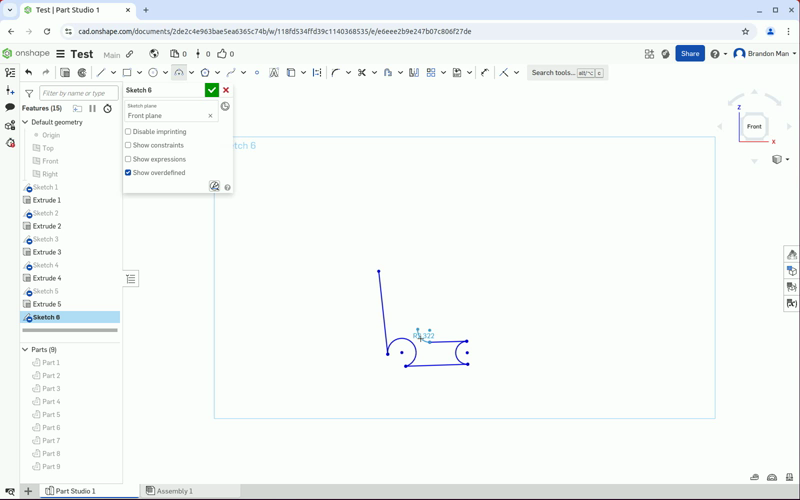
click(420, 338)
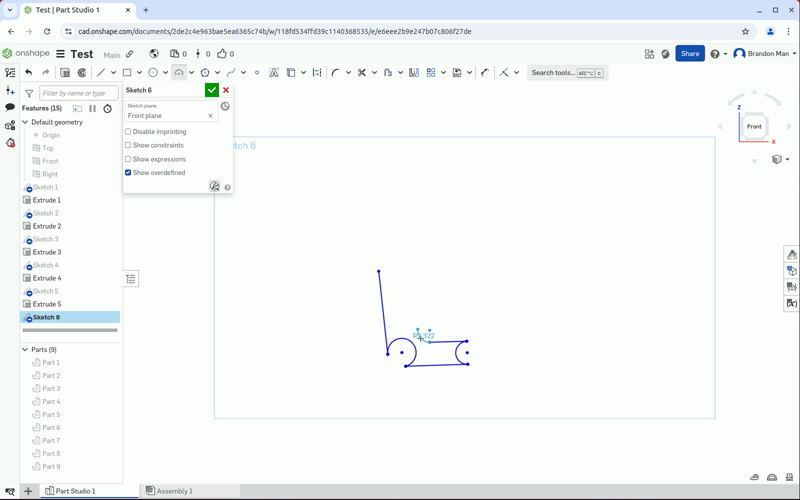
key_up(shift)
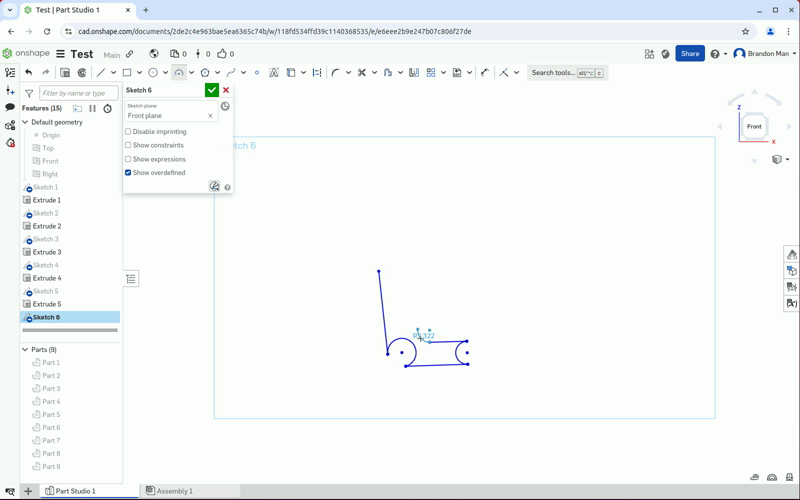
key(esc)
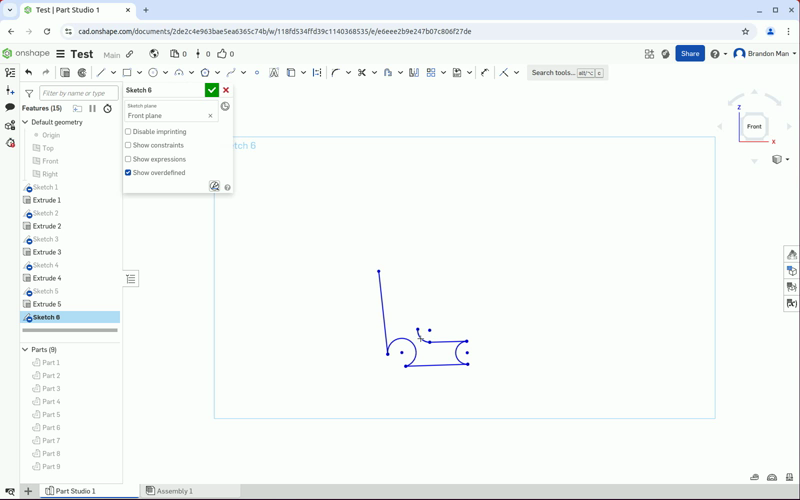
key(l)
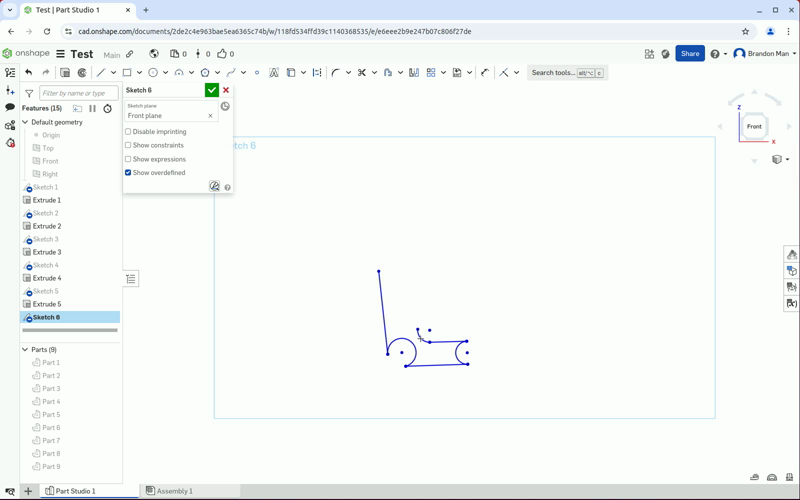
mouse_move(417, 329)
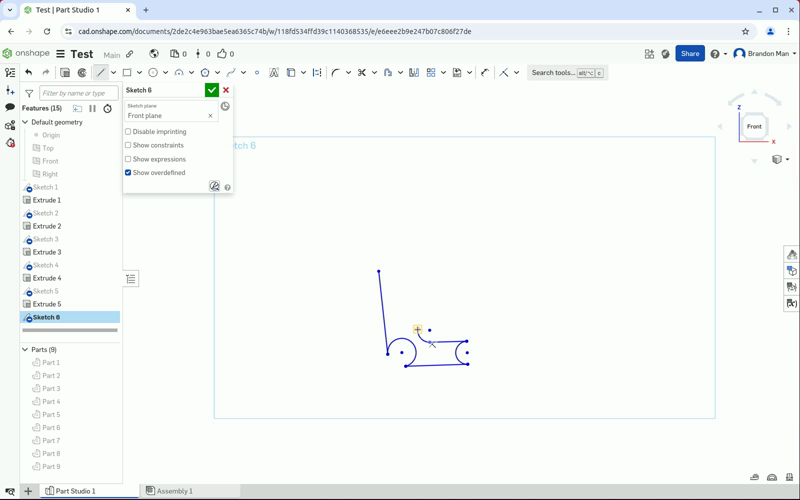
click(417, 329)
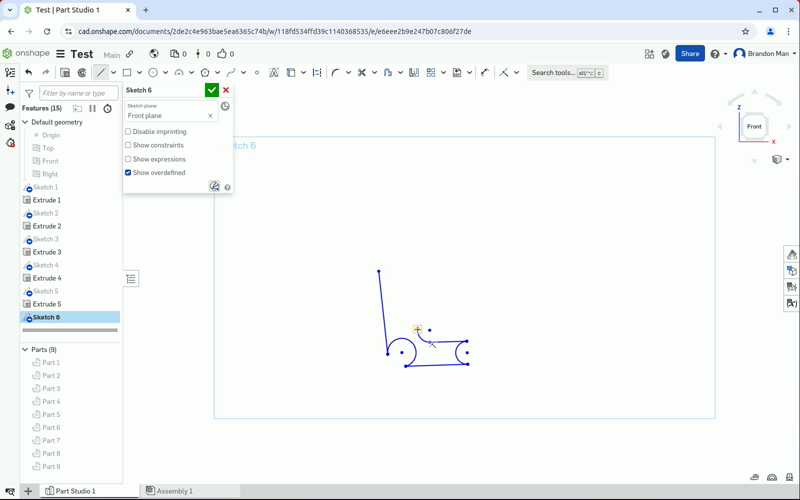
key_down(shift)
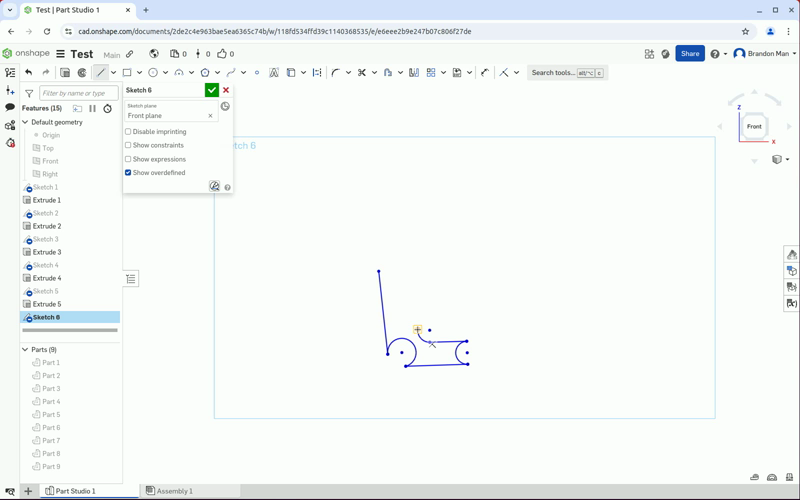
mouse_move(447, 329)
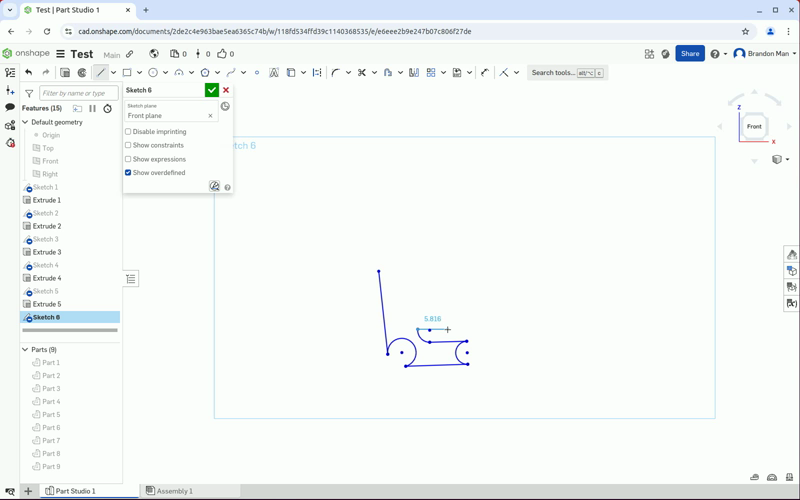
mouse_move(424, 271)
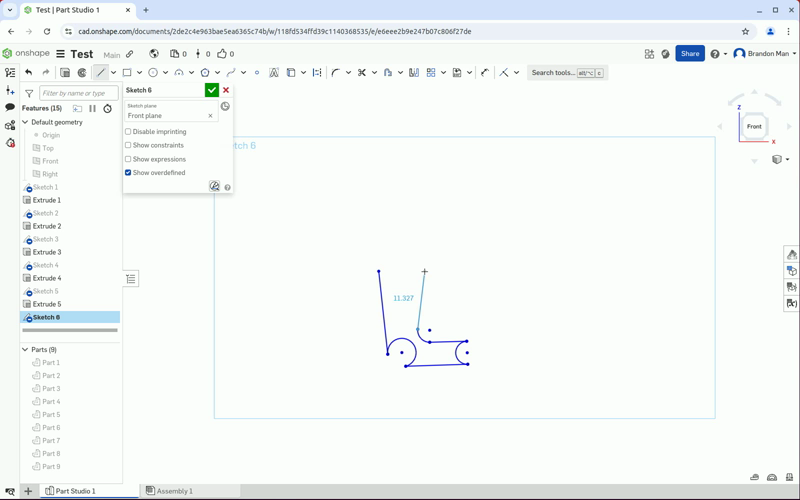
click(424, 271)
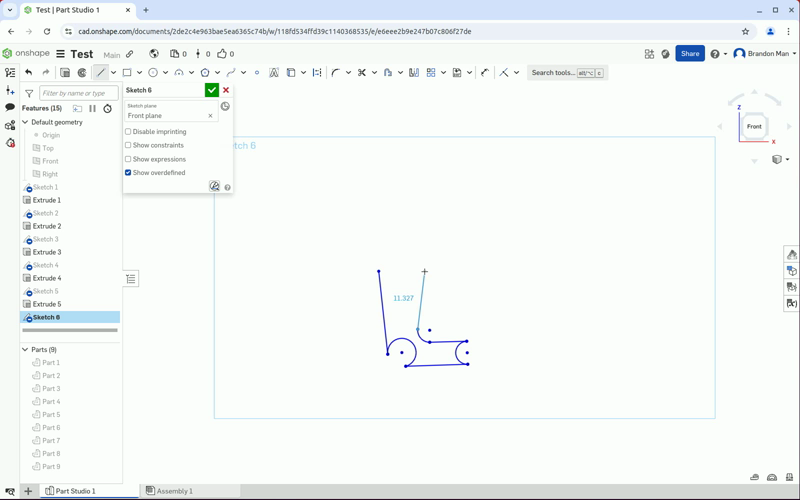
key_up(shift)
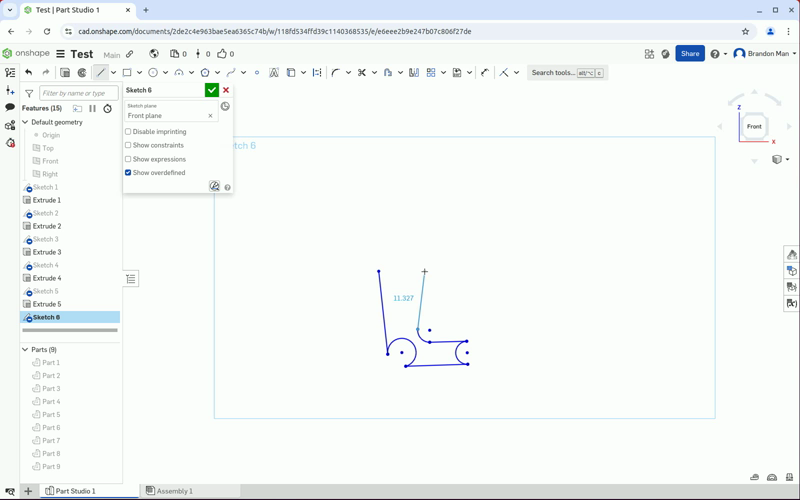
key(esc)
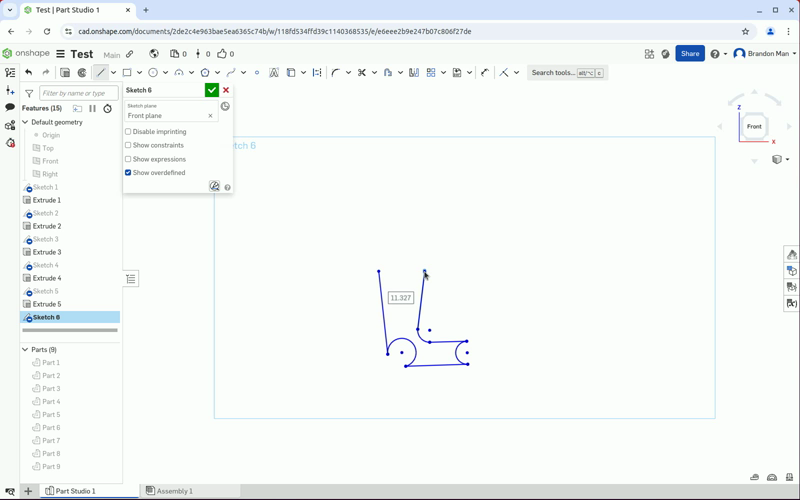
key(a)
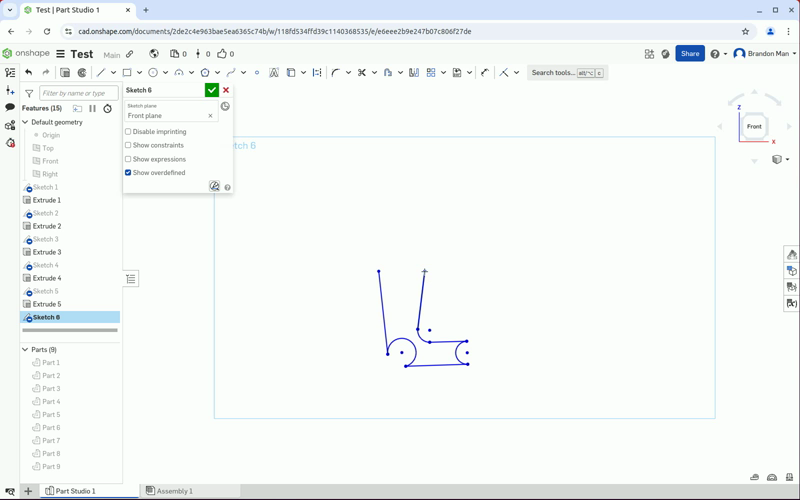
mouse_move(424, 271)
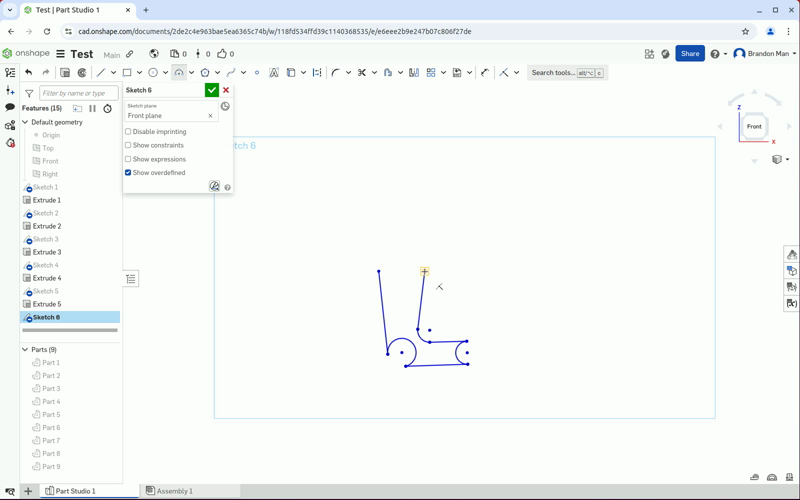
click(424, 271)
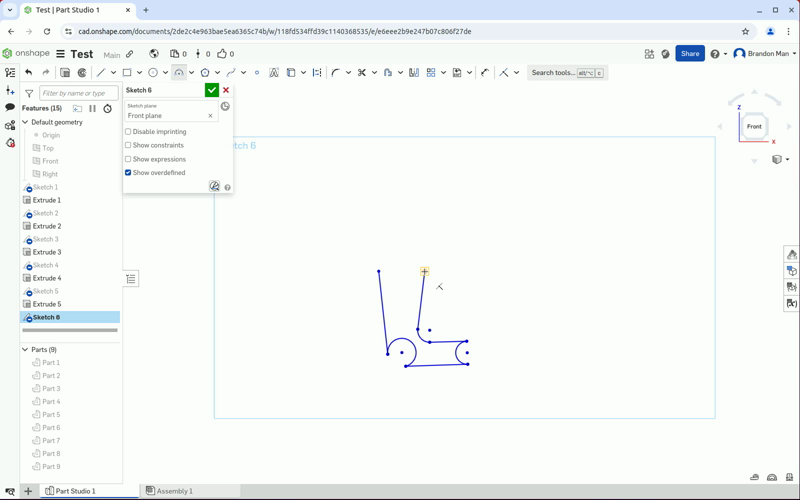
mouse_move(378, 271)
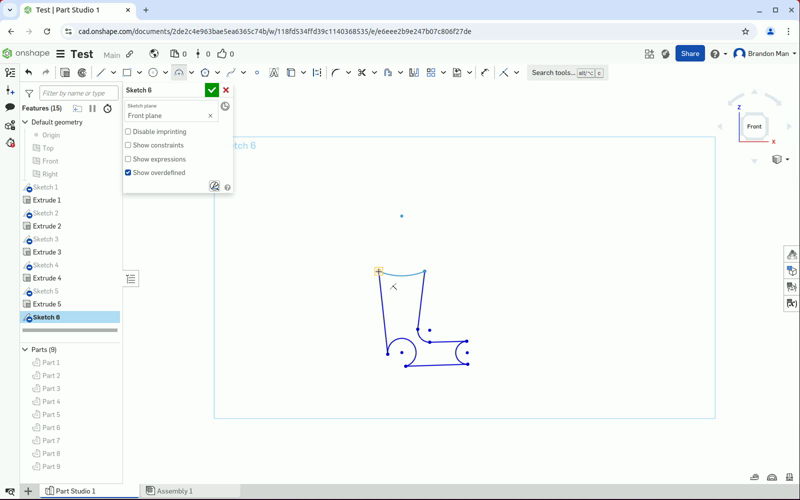
click(378, 271)
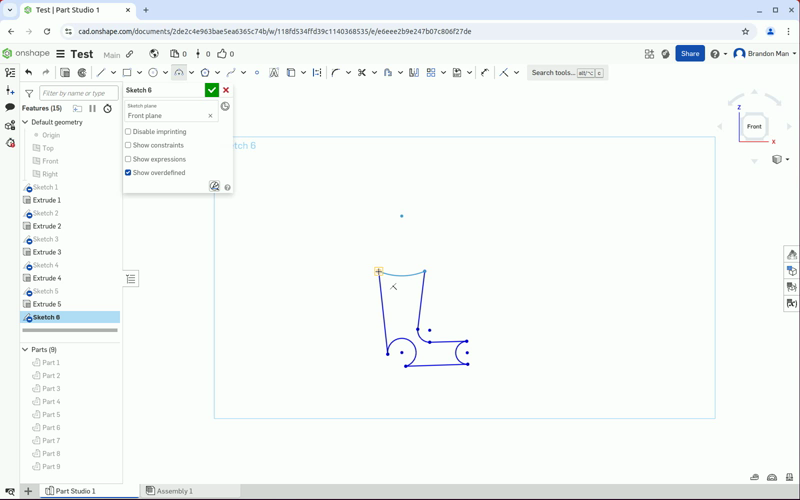
key_down(shift)
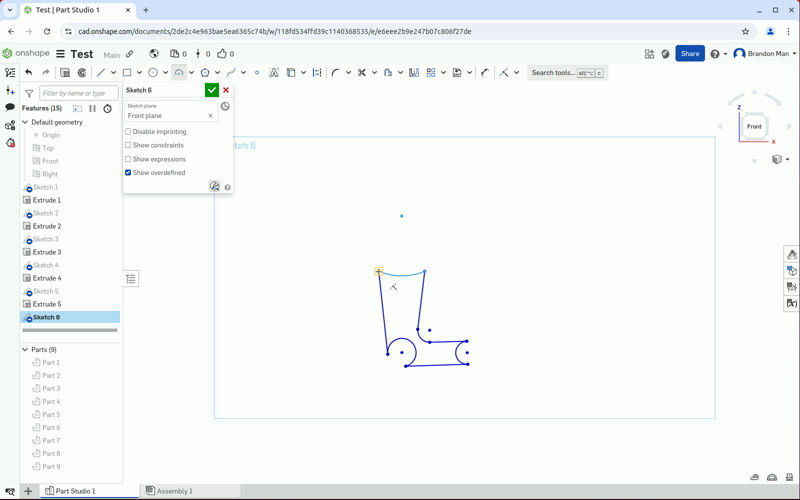
mouse_move(401, 291)
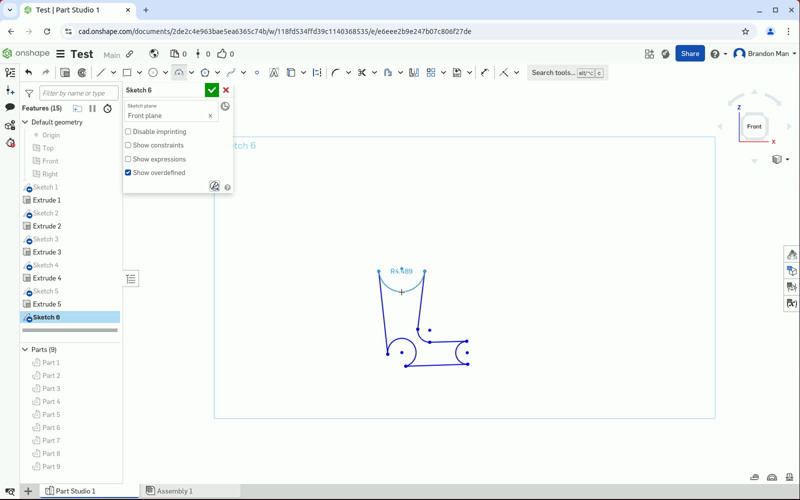
click(401, 291)
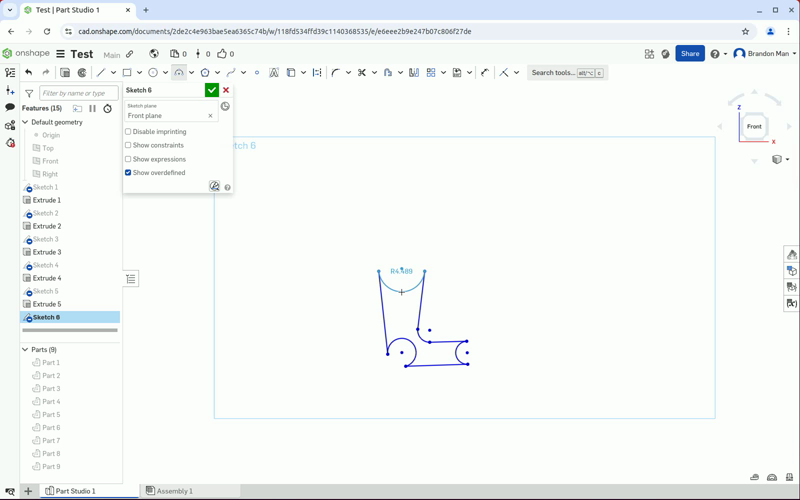
key_up(shift)
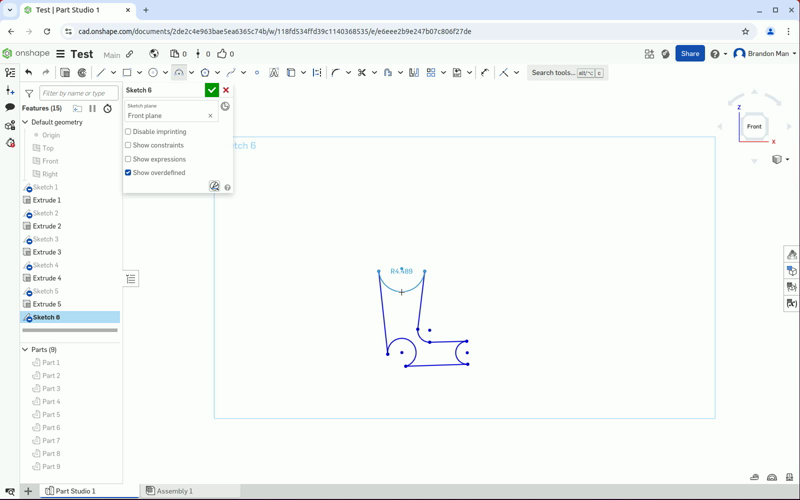
key(esc)
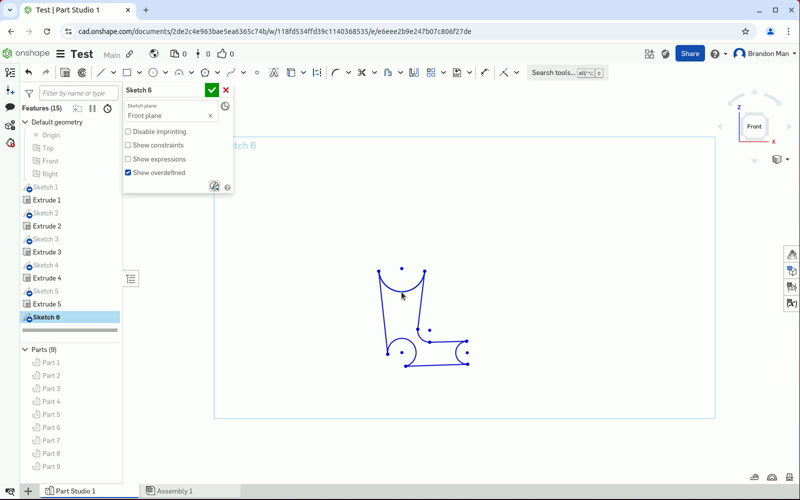
mouse_move(416, 294)
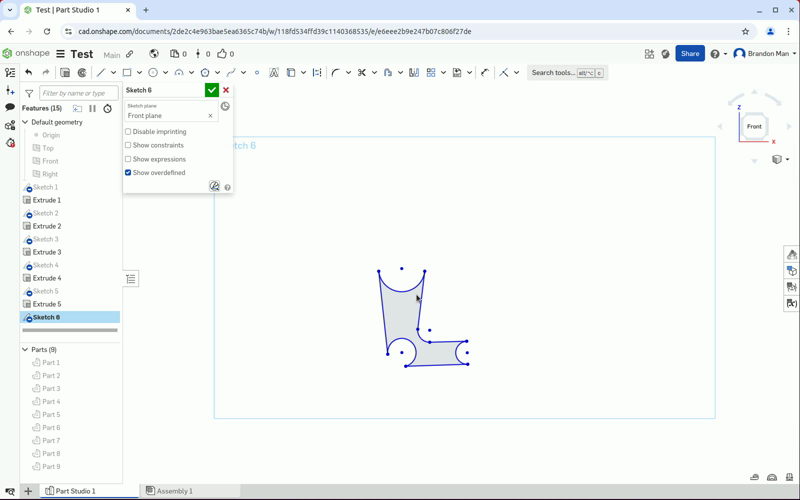
click(416, 294)
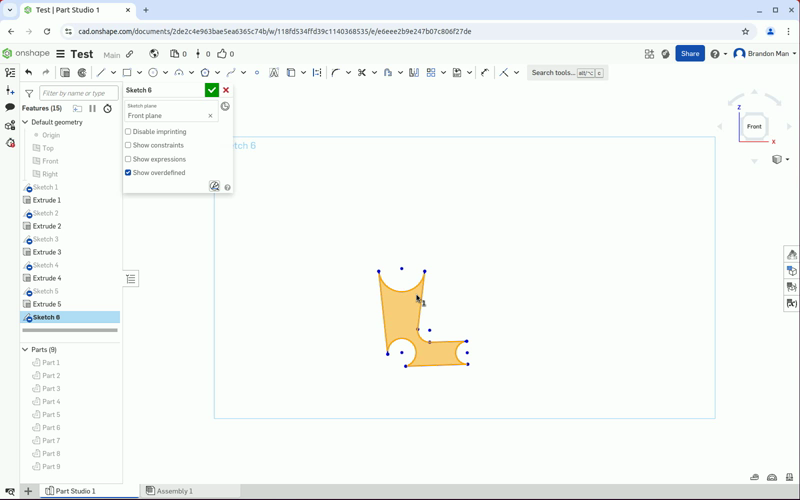
mouse_move(73, 352)
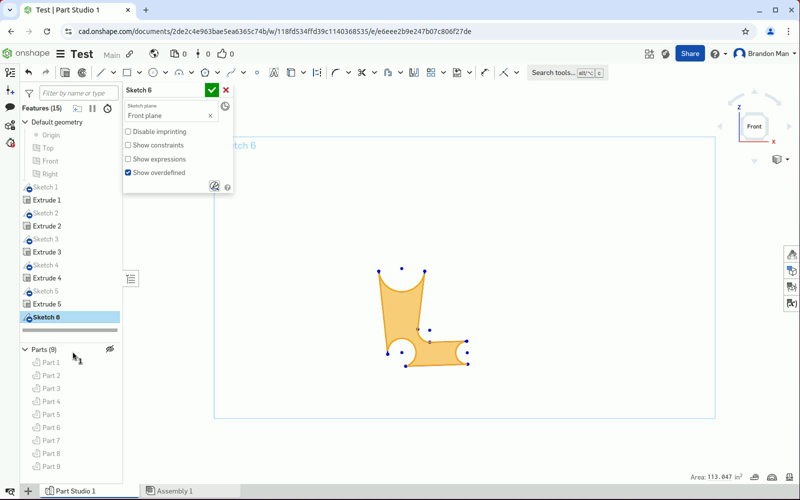
key(shift+y)
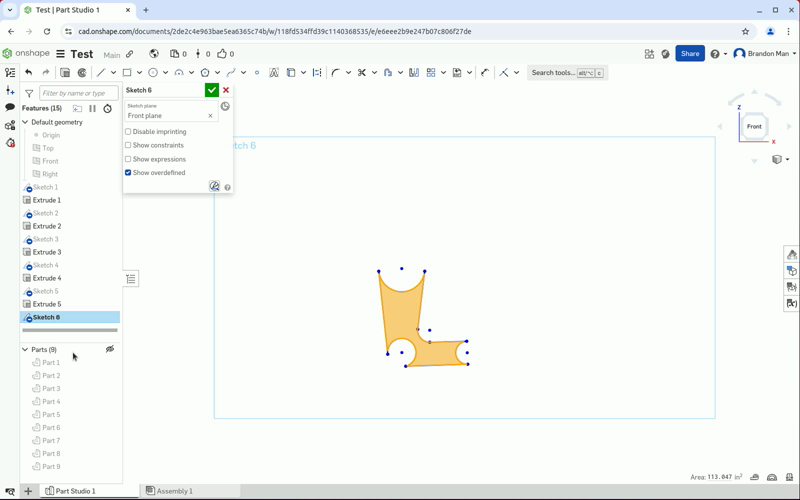
key(shift+e)
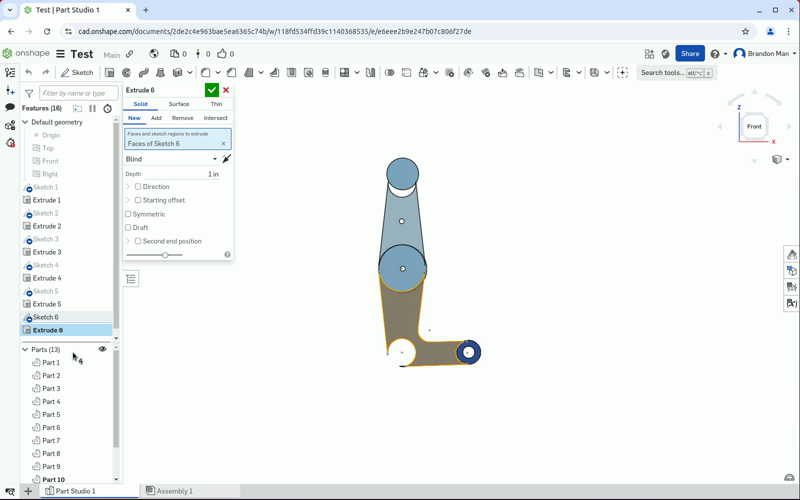
mouse_move(143, 106)
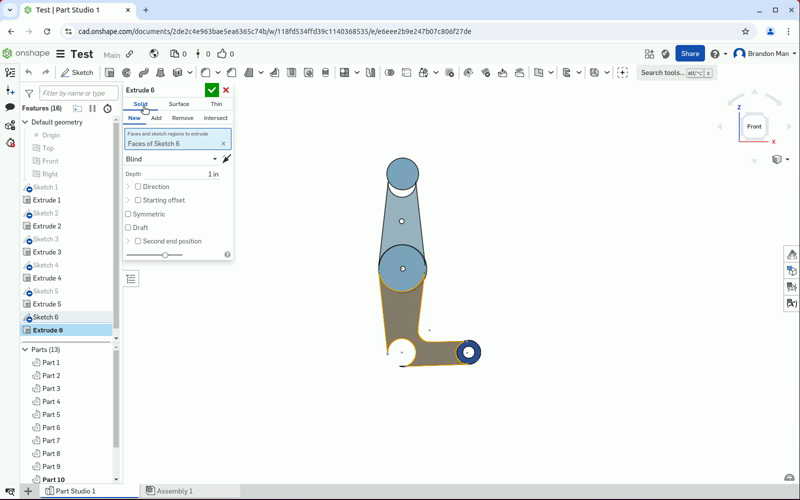
click(143, 106)
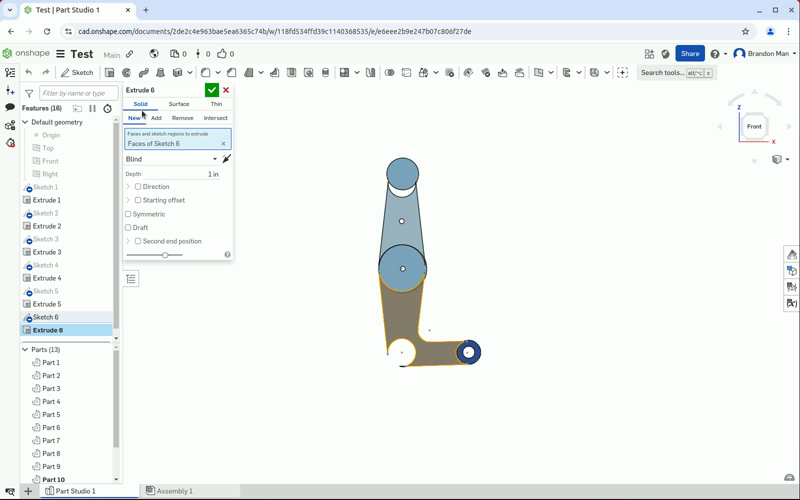
mouse_move(137, 120)
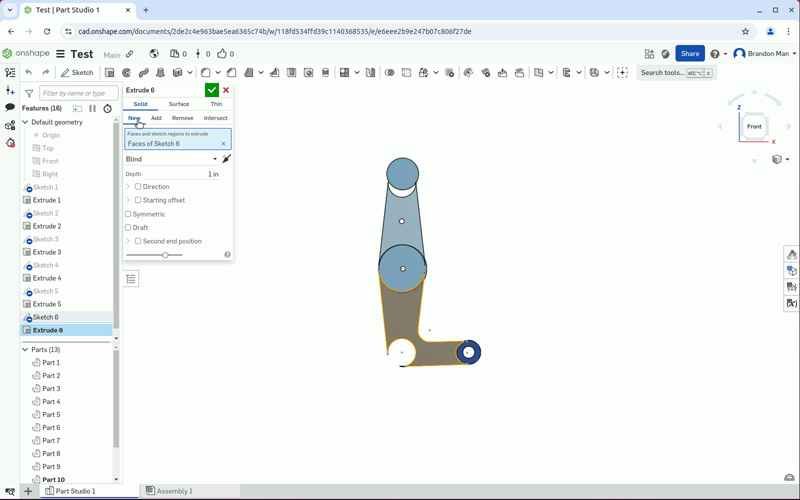
click(137, 120)
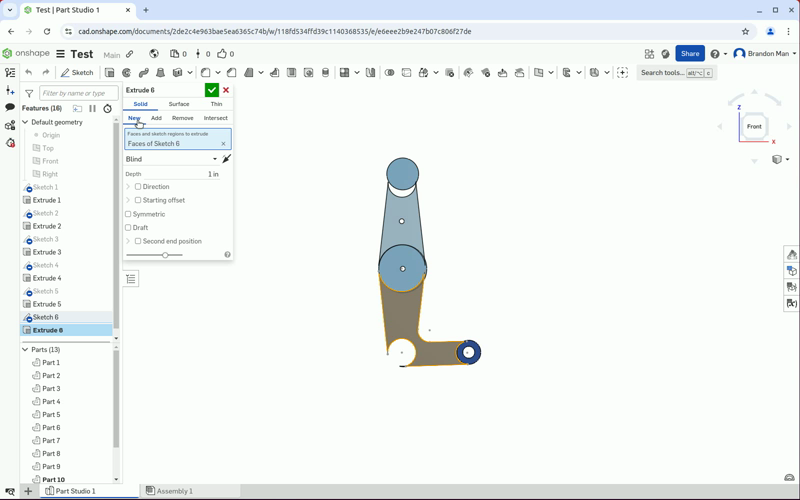
key(tab, 4)
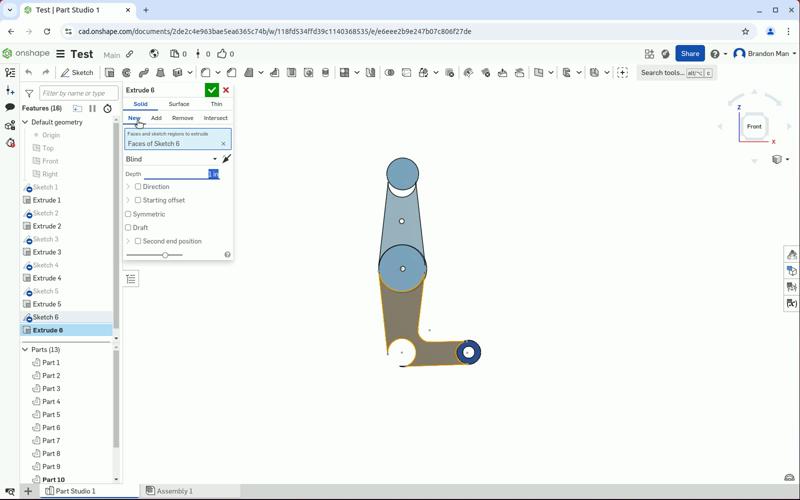
text(0.963)
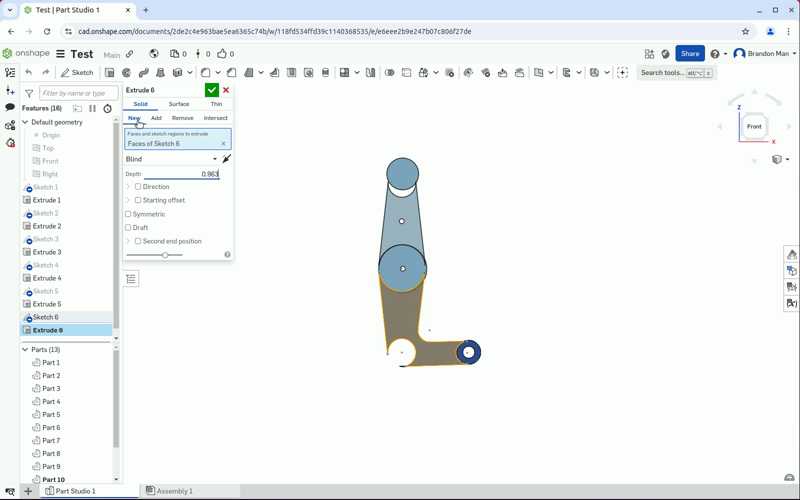
key(enter)
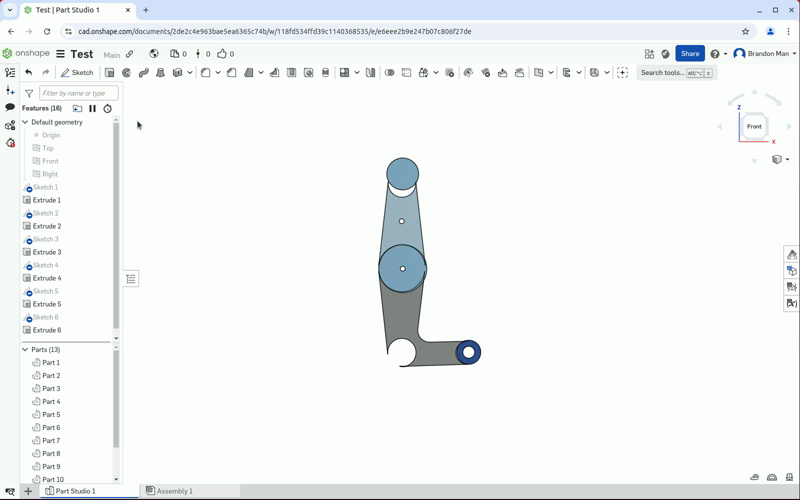
key(shift+h)
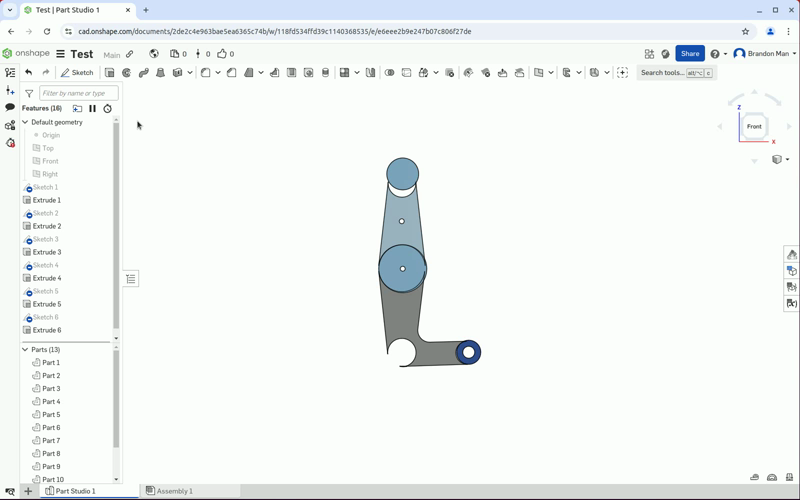
key(shift+h)
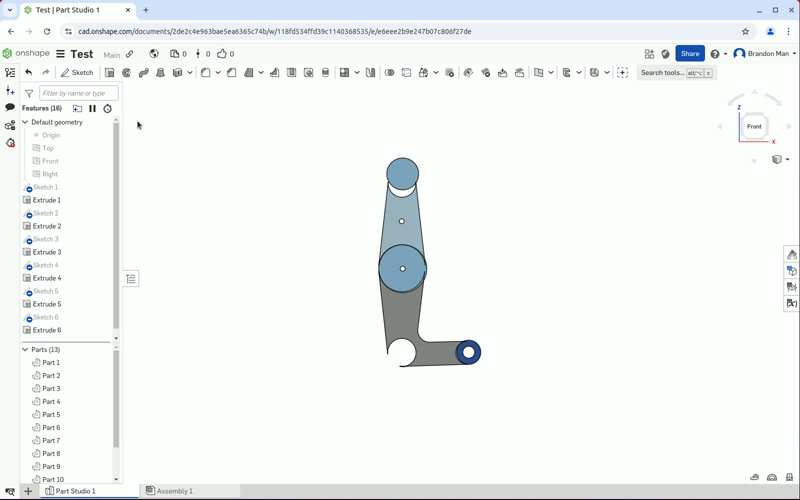
mouse_move(69, 189)
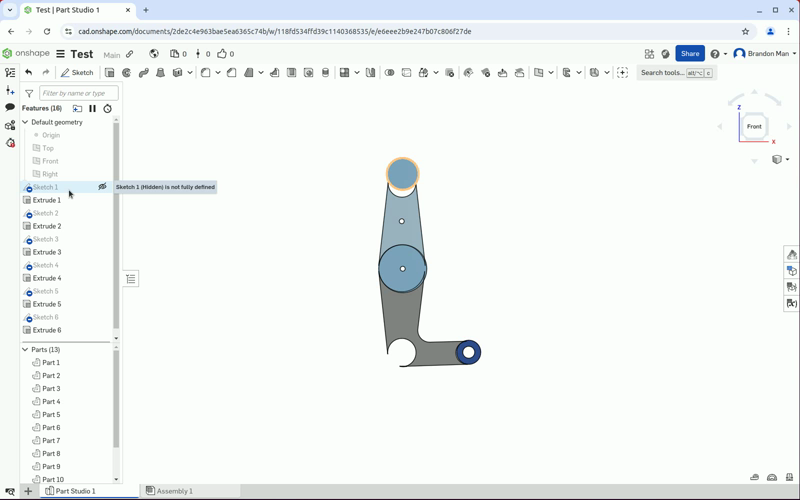
click(69, 189)
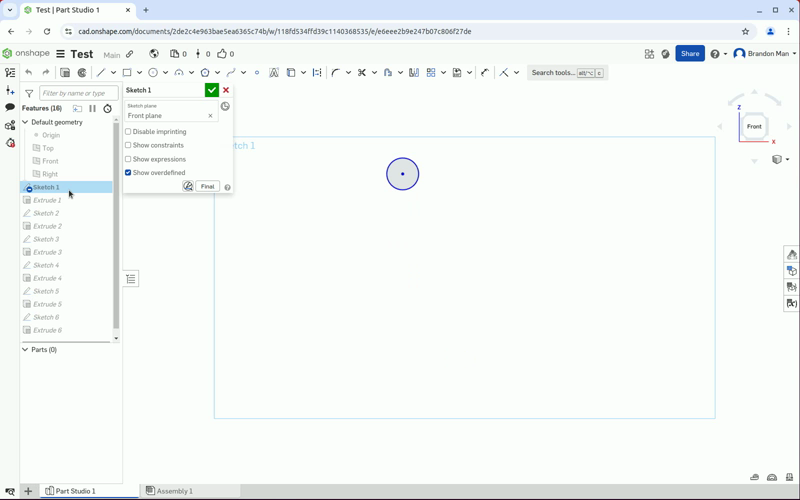
mouse_move(229, 92)
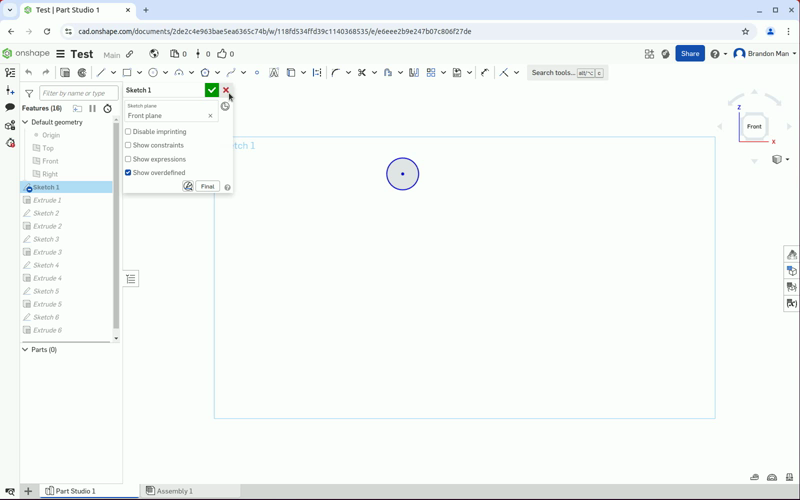
click(229, 92)
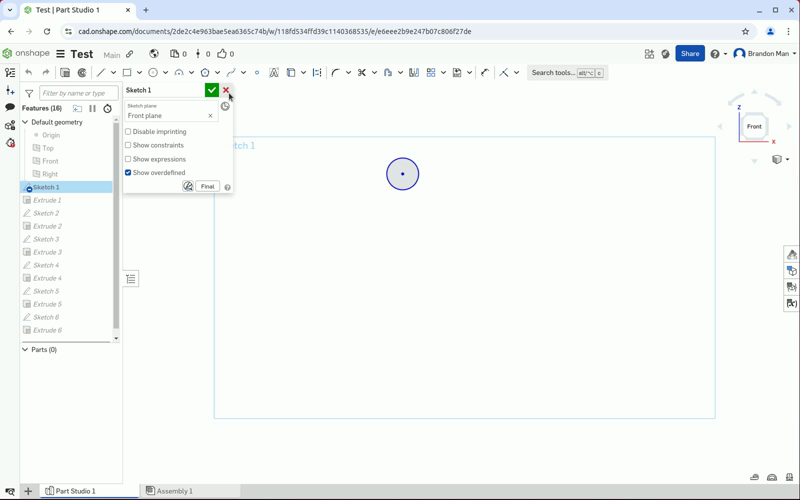
key(shift+s)
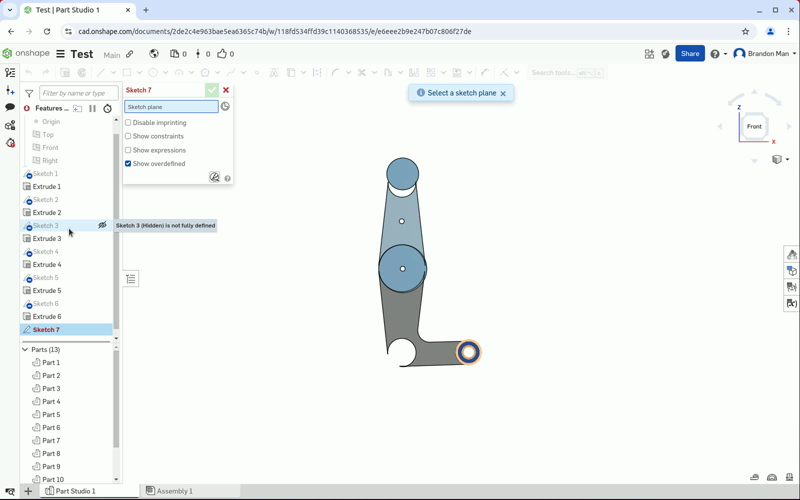
scroll(3)
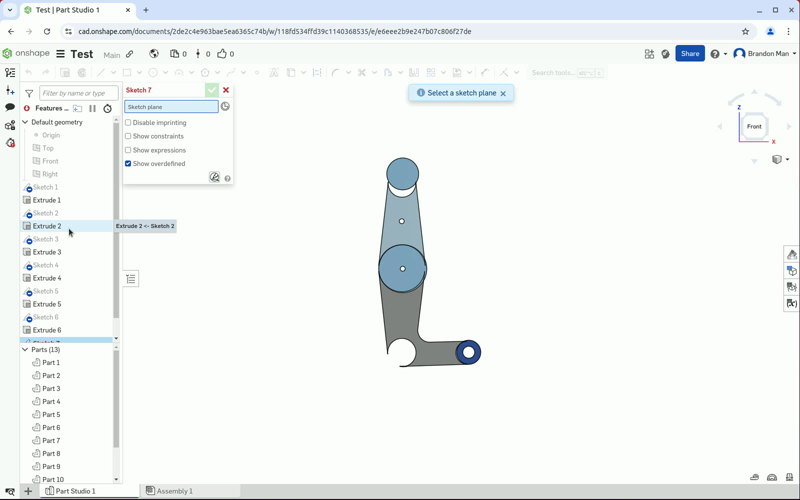
mouse_move(69, 163)
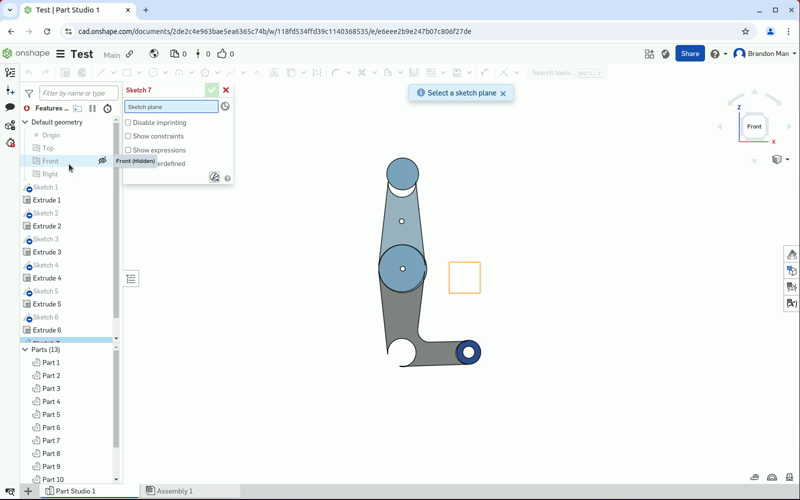
click(69, 163)
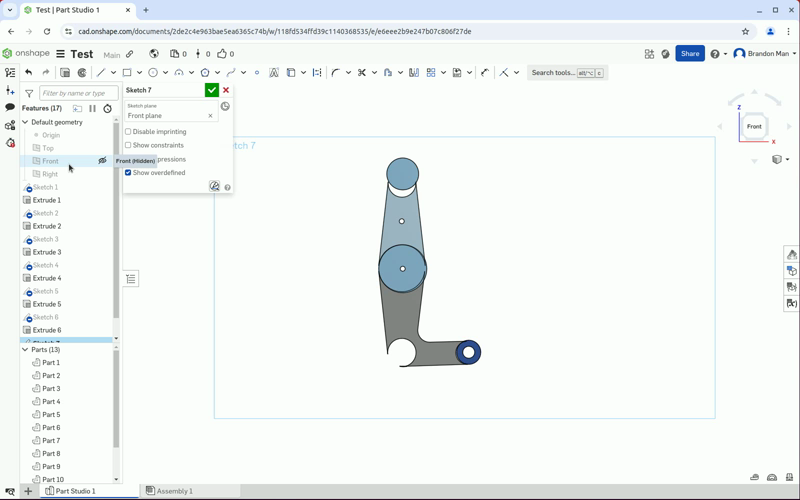
mouse_move(69, 352)
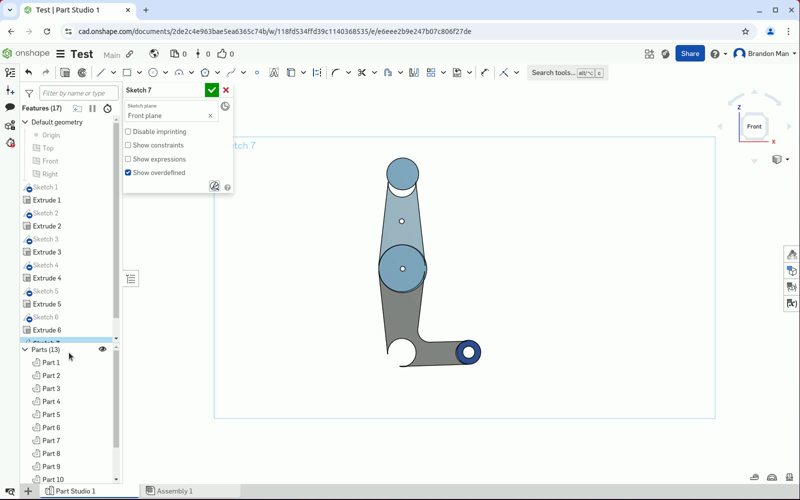
key(y)
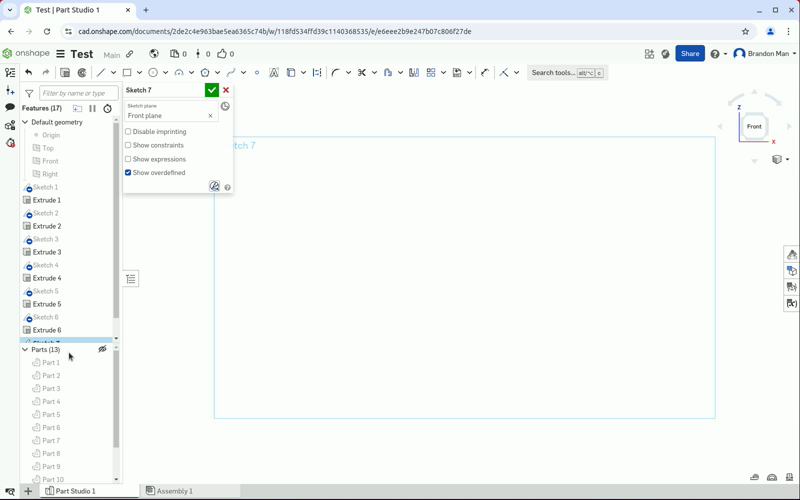
key(l)
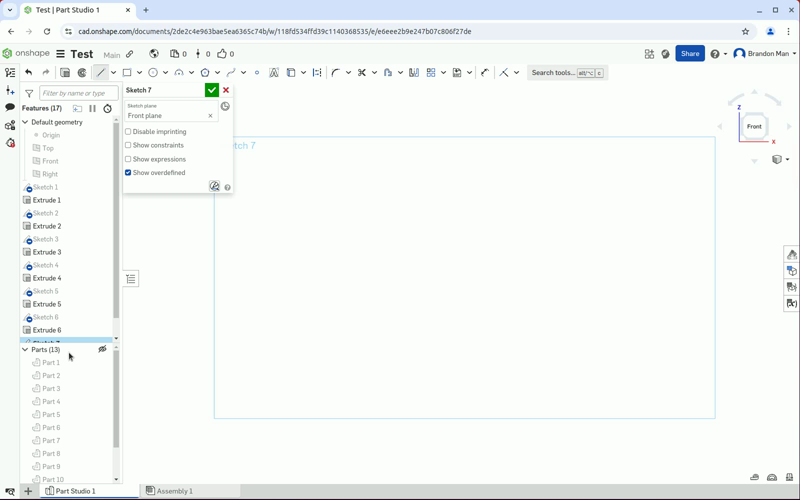
key_down(shift)
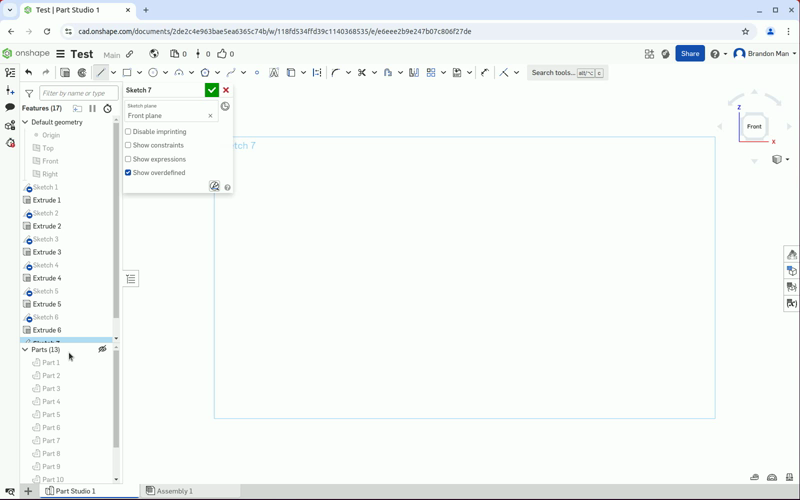
mouse_move(399, 366)
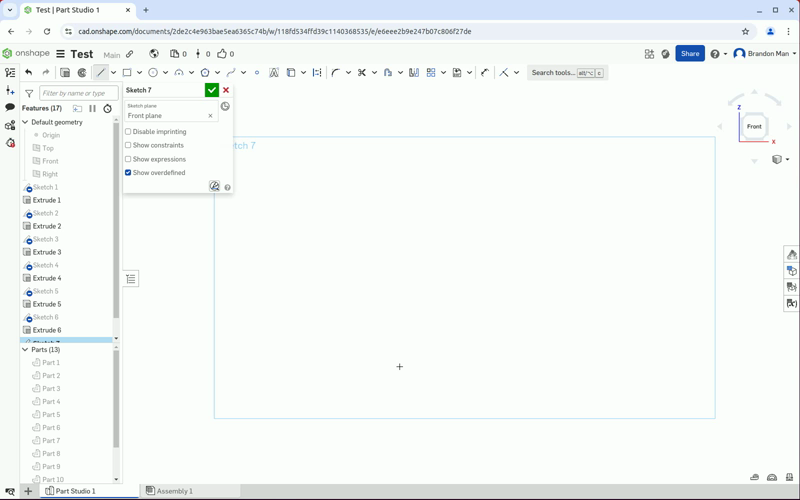
click(399, 366)
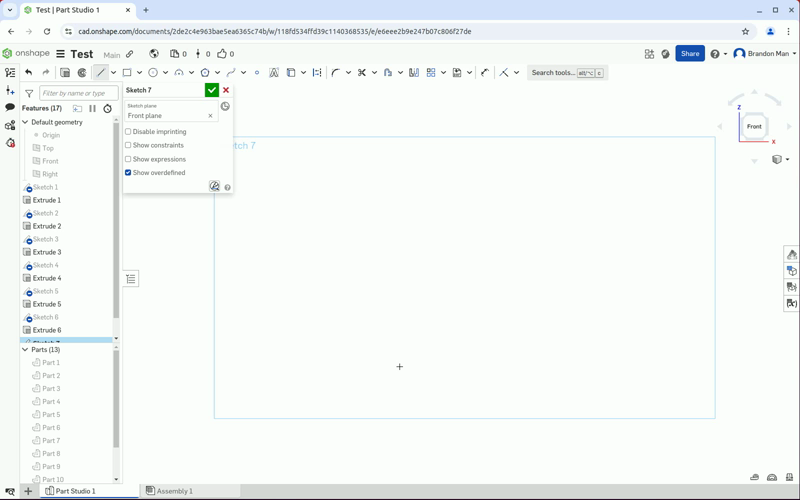
key_up(shift)
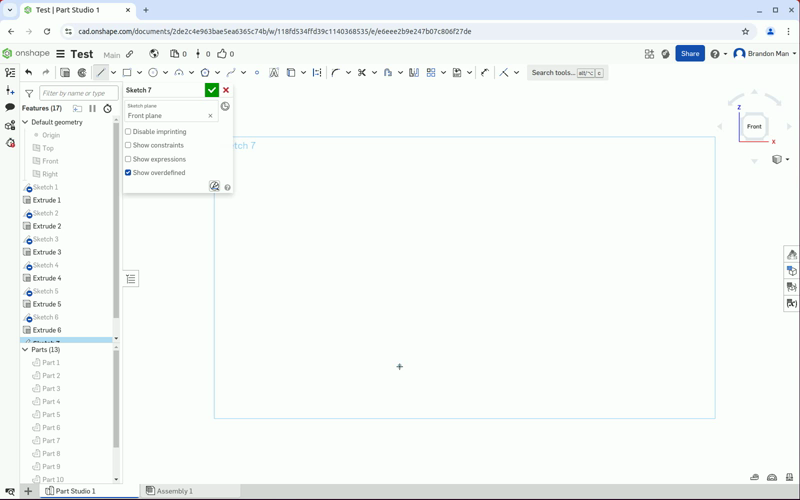
key_down(shift)
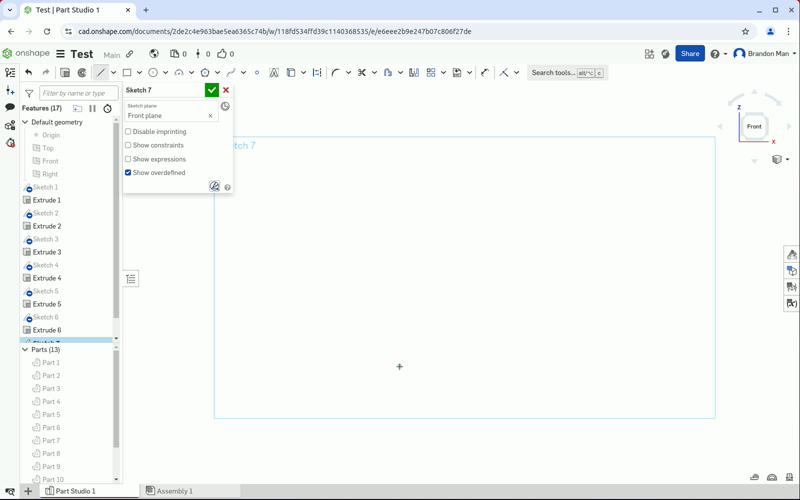
mouse_move(429, 366)
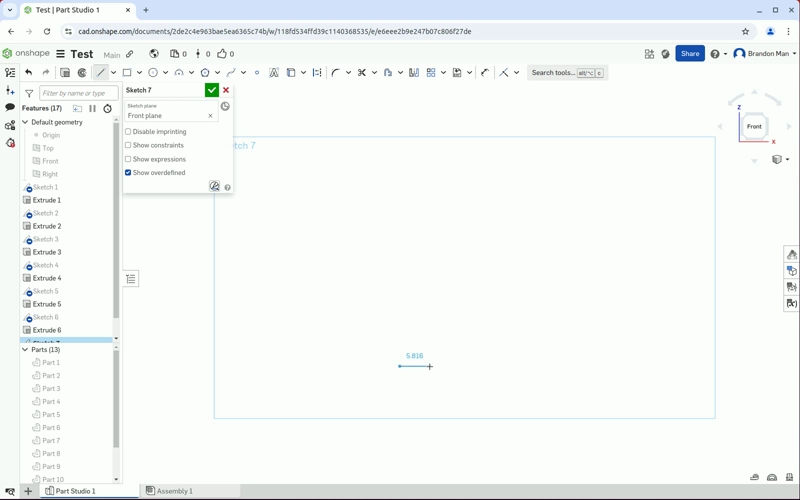
mouse_move(406, 365)
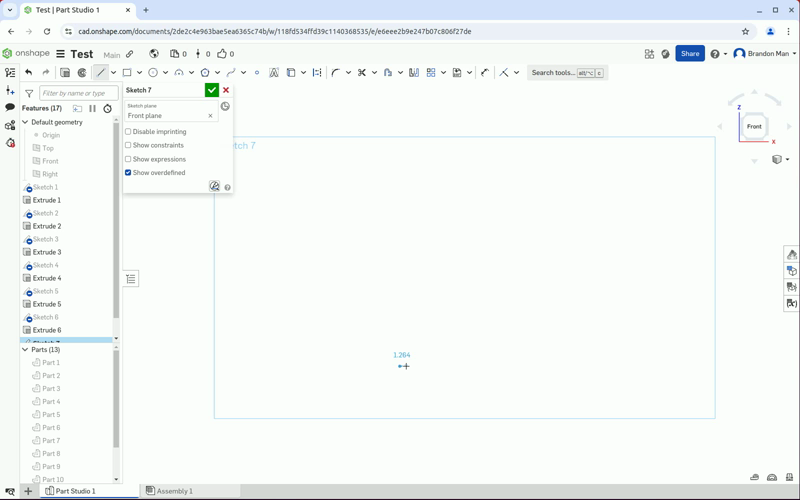
scroll(6)
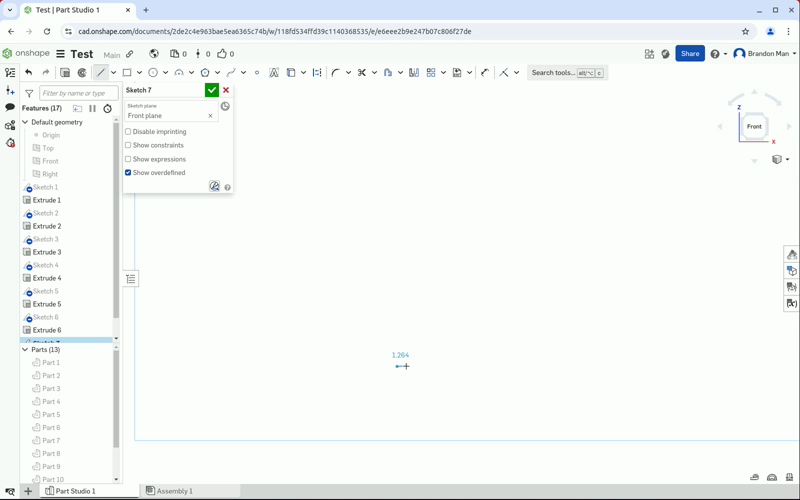
scroll(6)
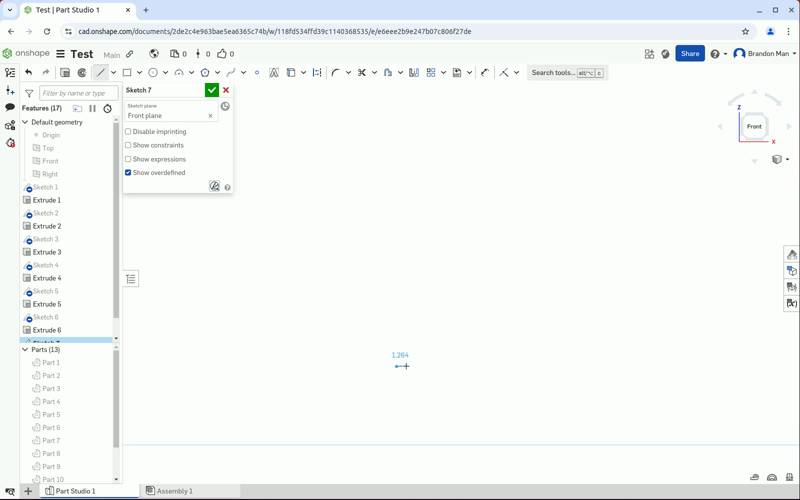
scroll(6)
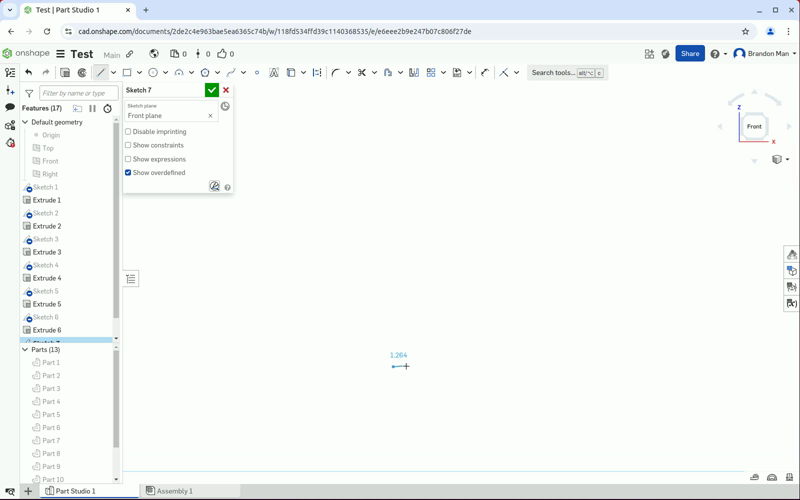
scroll(6)
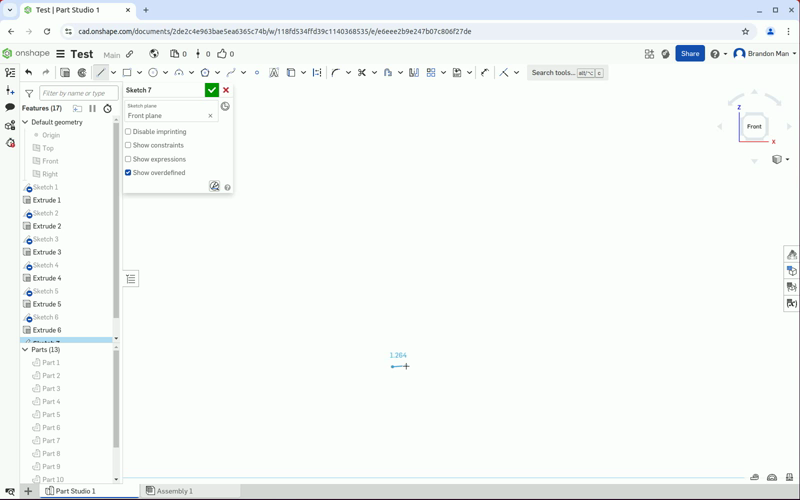
scroll(6)
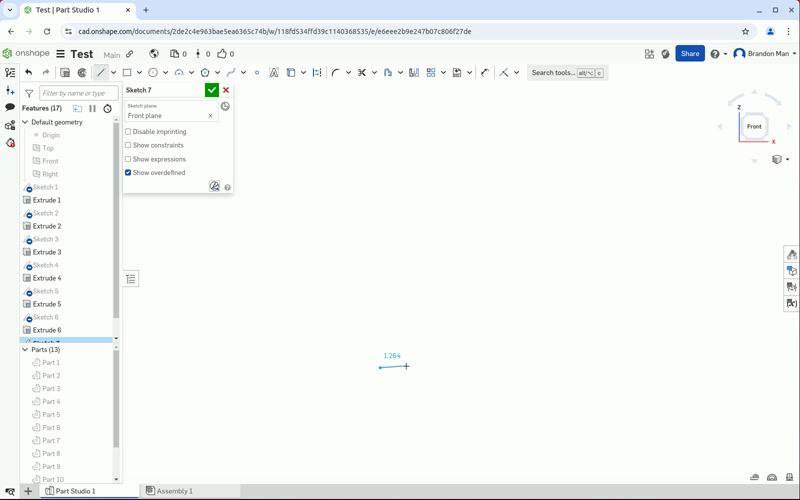
scroll(6)
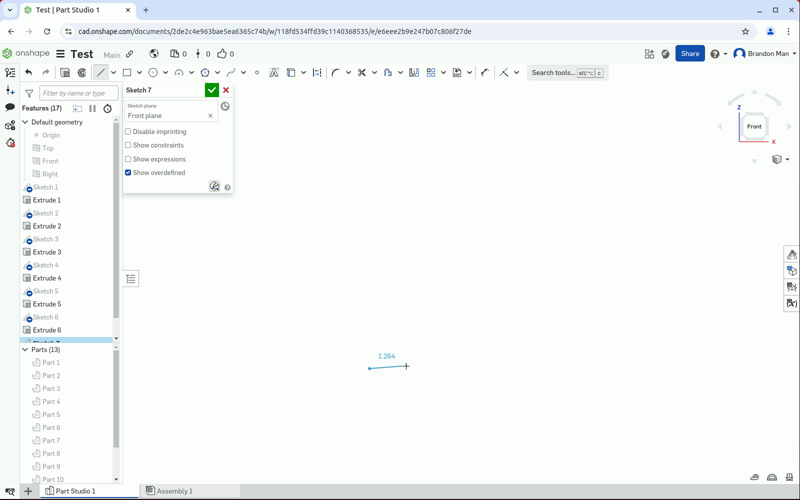
scroll(6)
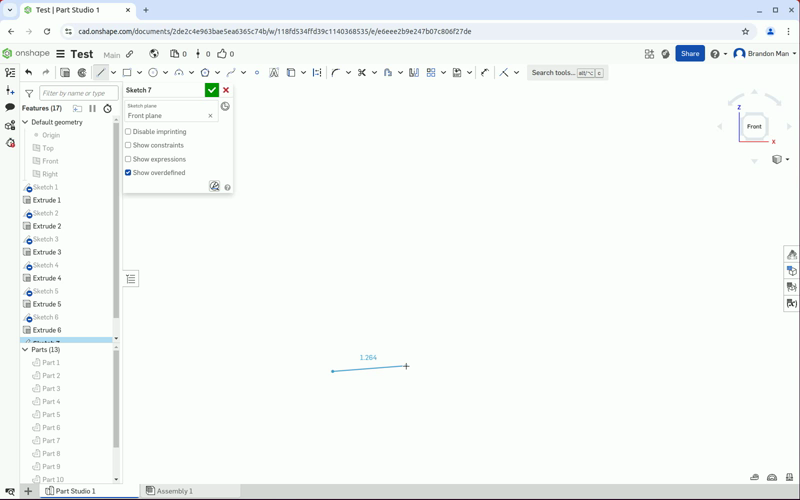
click(406, 365)
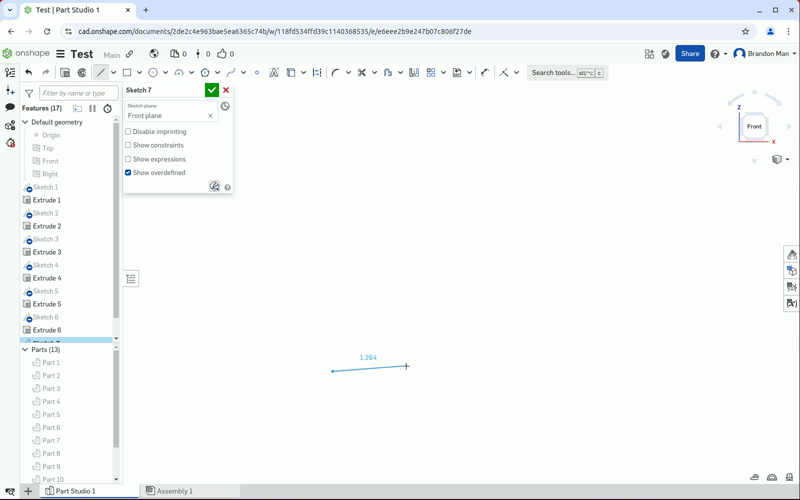
scroll(-6)
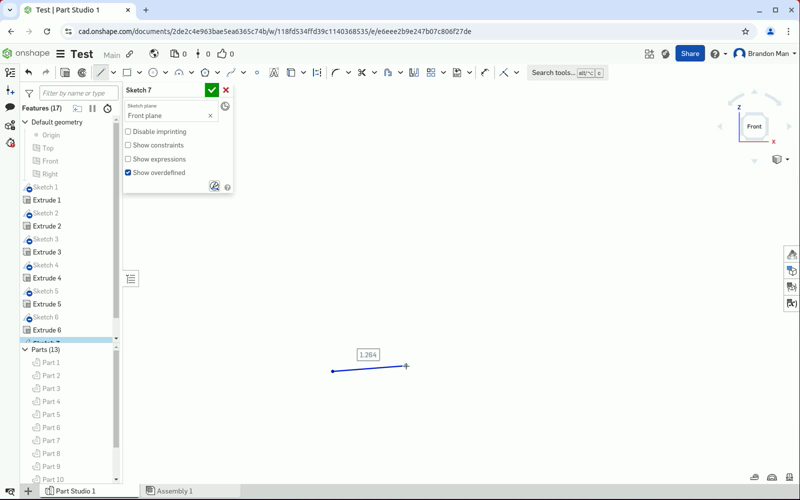
scroll(-6)
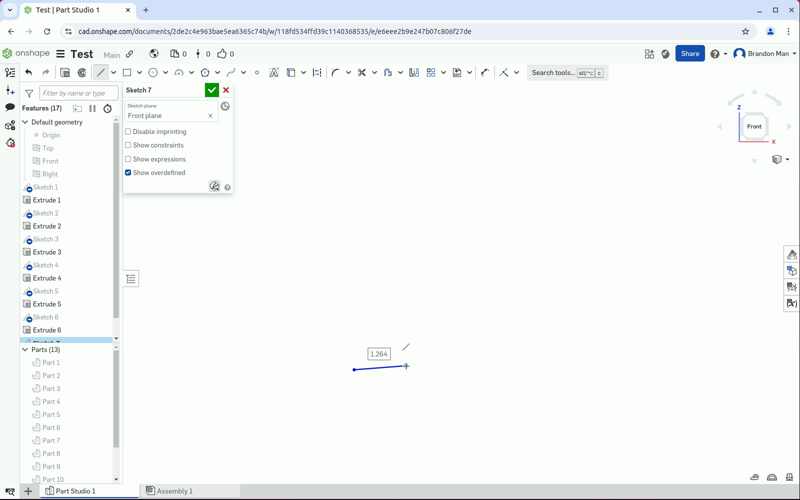
scroll(-6)
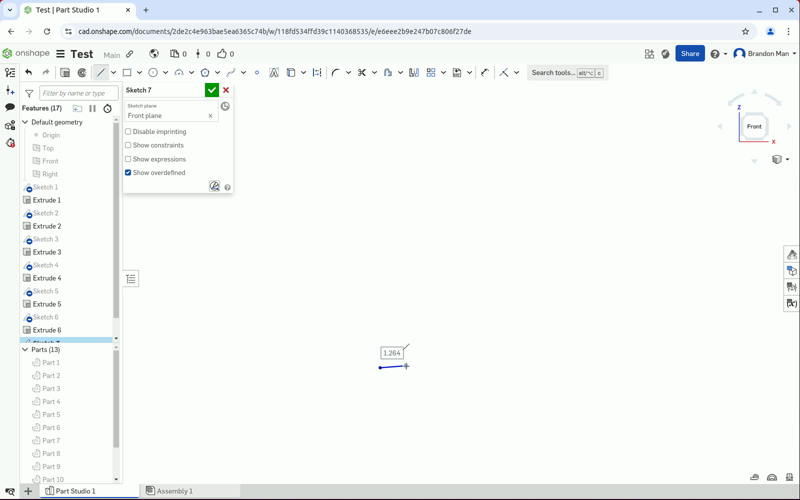
scroll(-6)
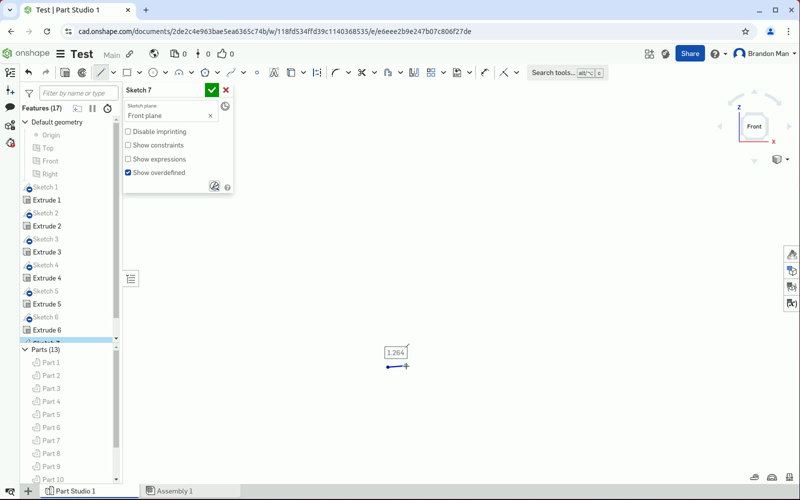
scroll(-6)
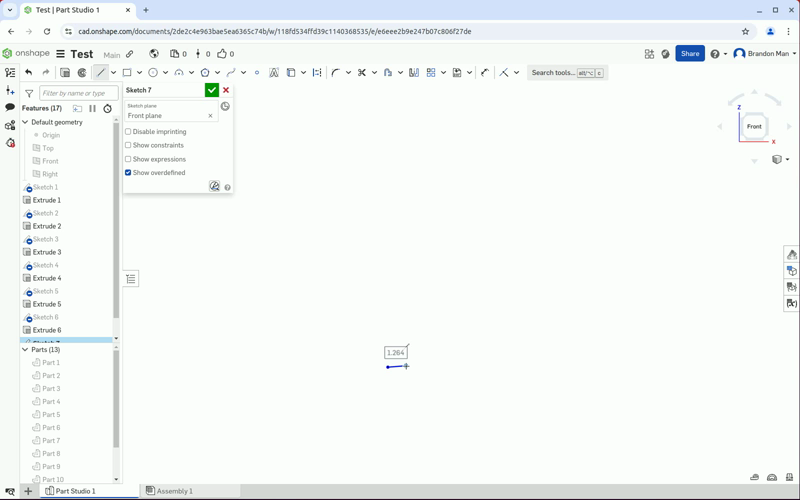
scroll(-6)
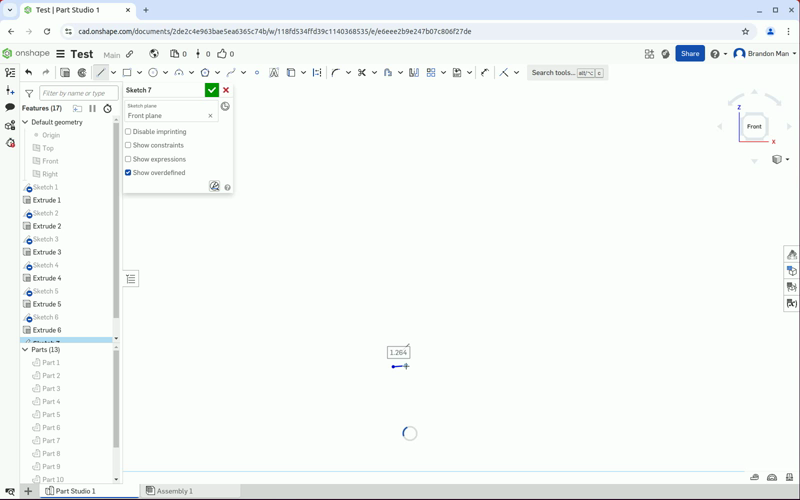
scroll(-6)
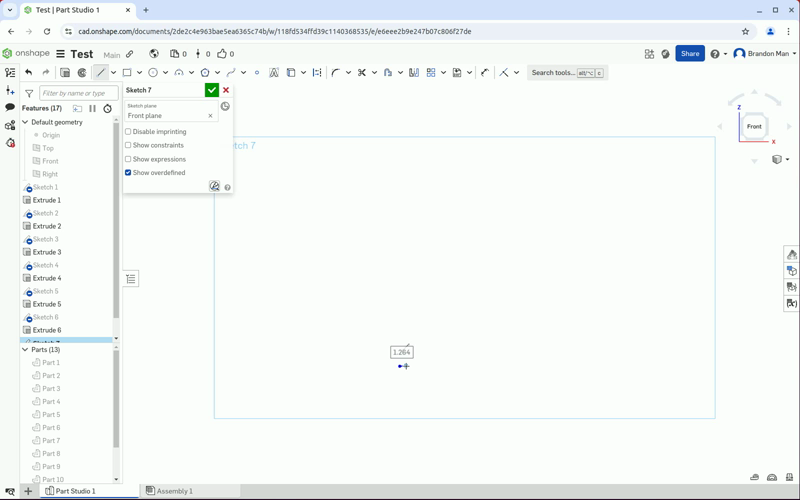
key_up(shift)
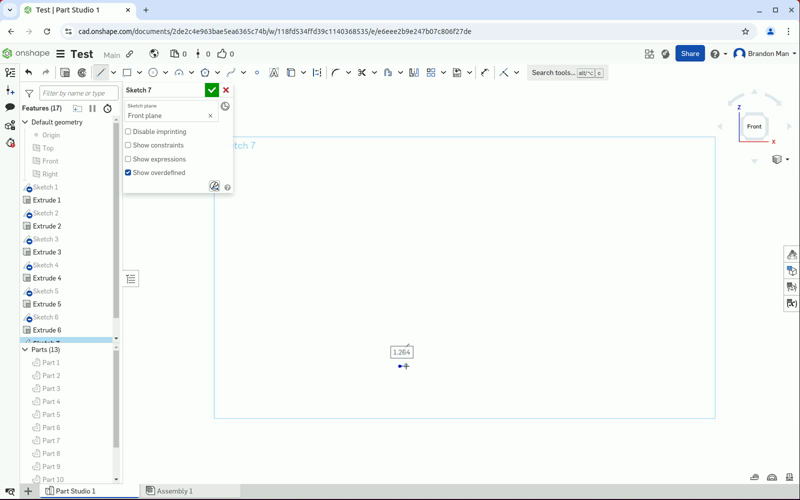
key(esc)
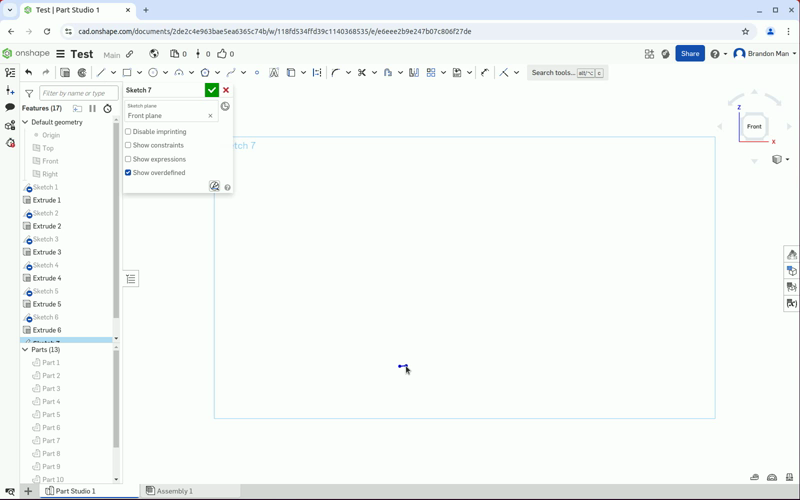
key(a)
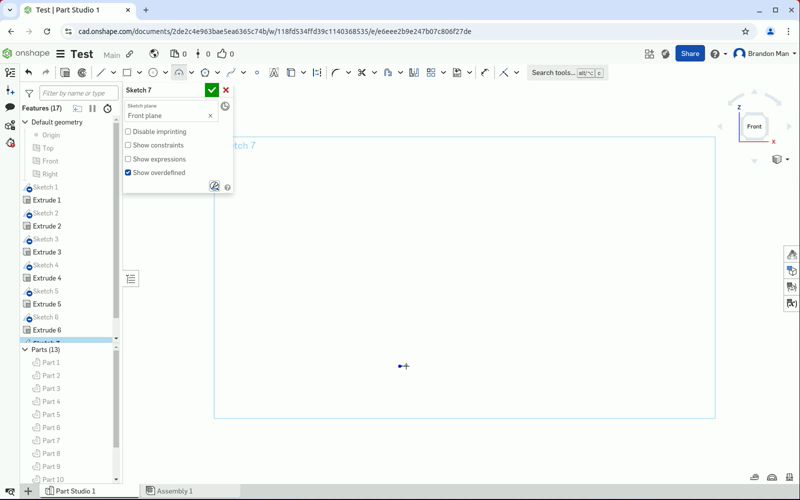
mouse_move(406, 365)
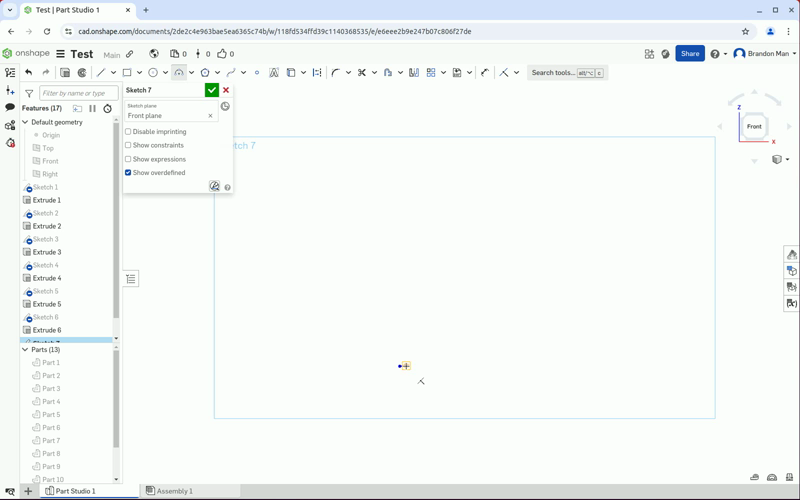
click(406, 365)
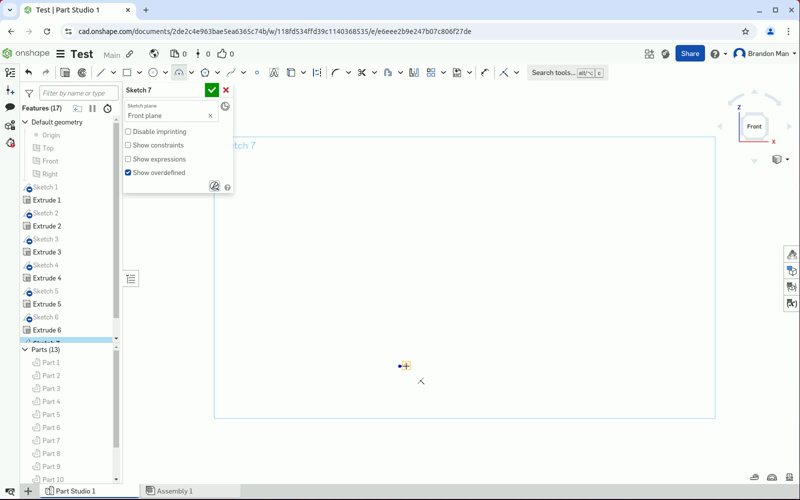
mouse_move(399, 366)
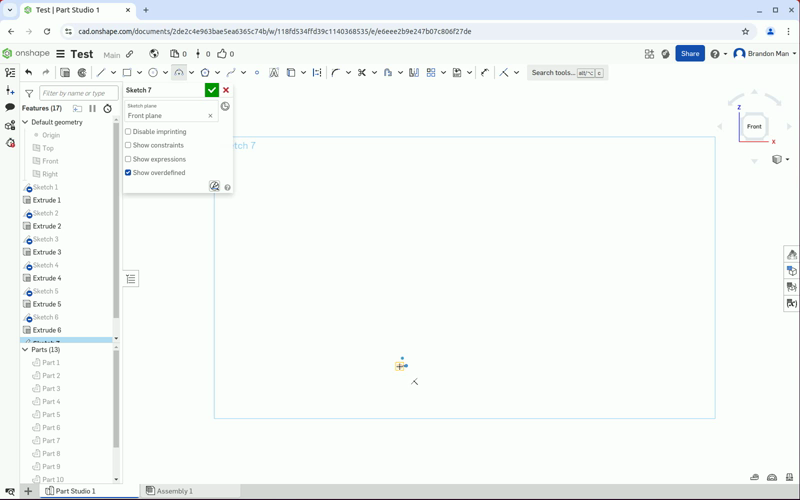
scroll(6)
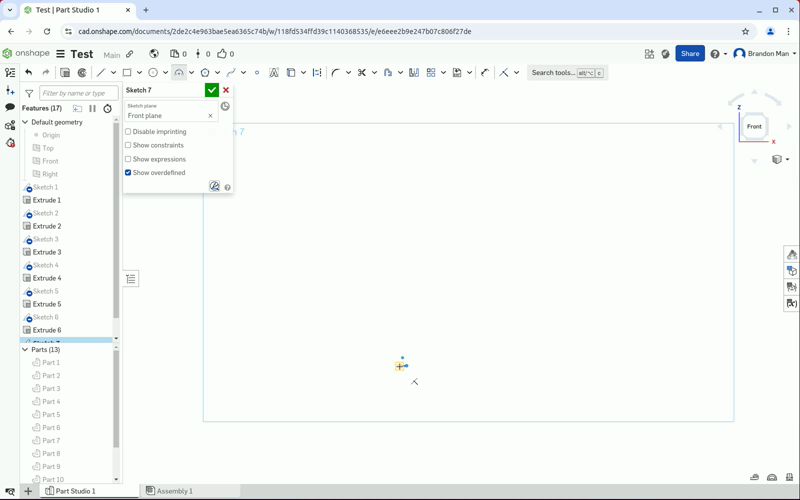
scroll(6)
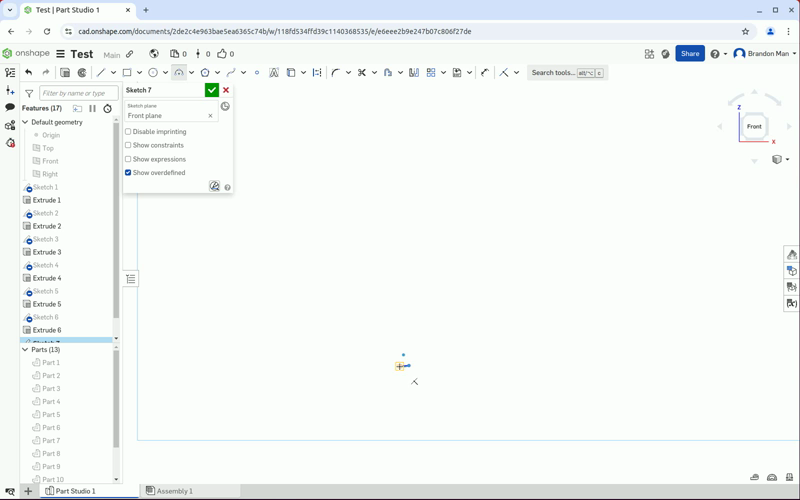
scroll(6)
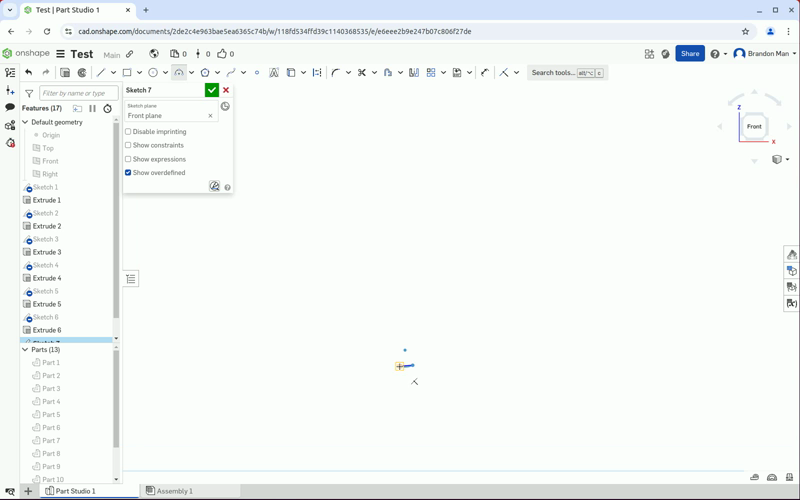
scroll(6)
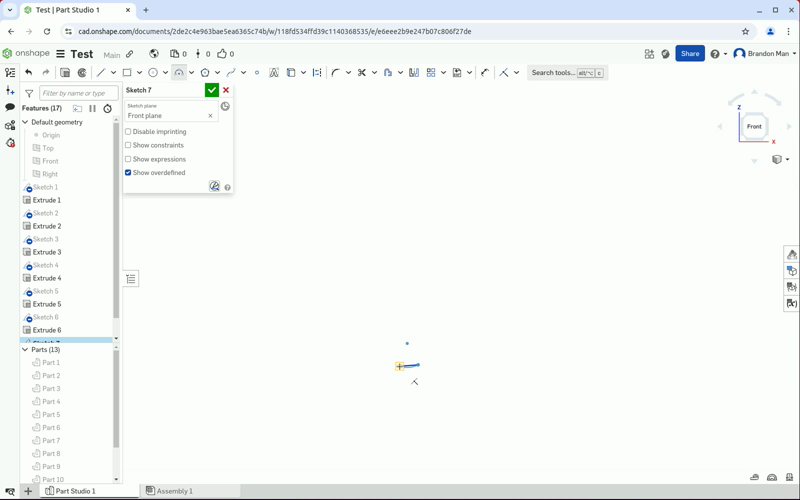
scroll(6)
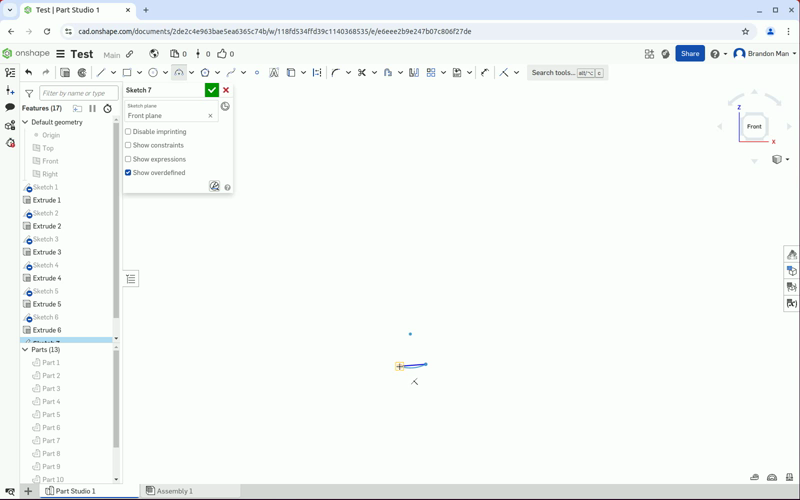
scroll(6)
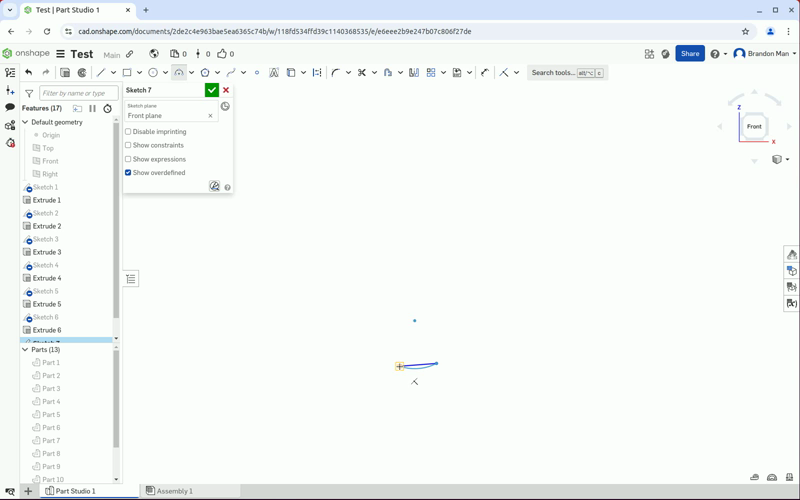
scroll(6)
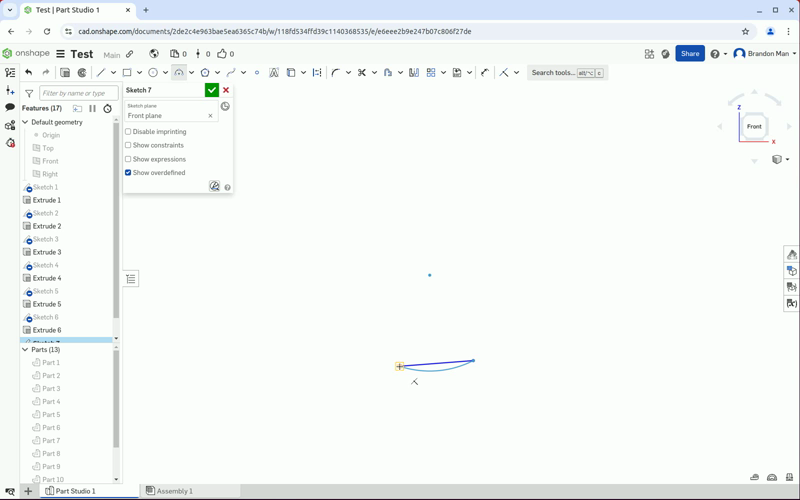
click(399, 366)
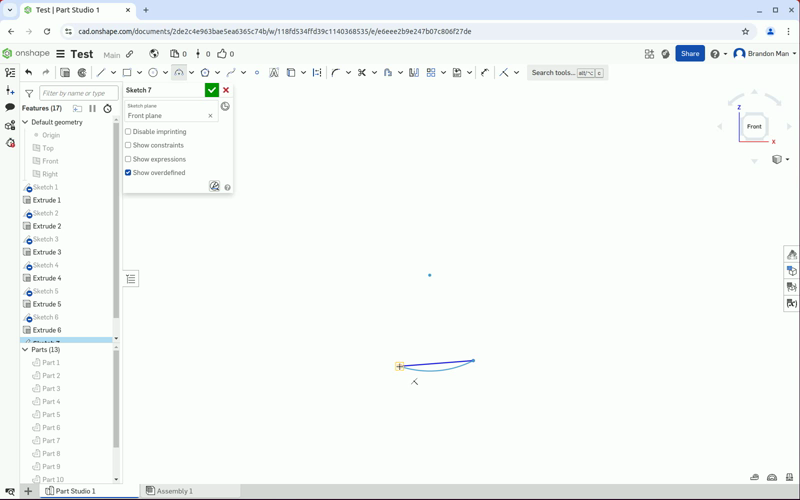
scroll(-6)
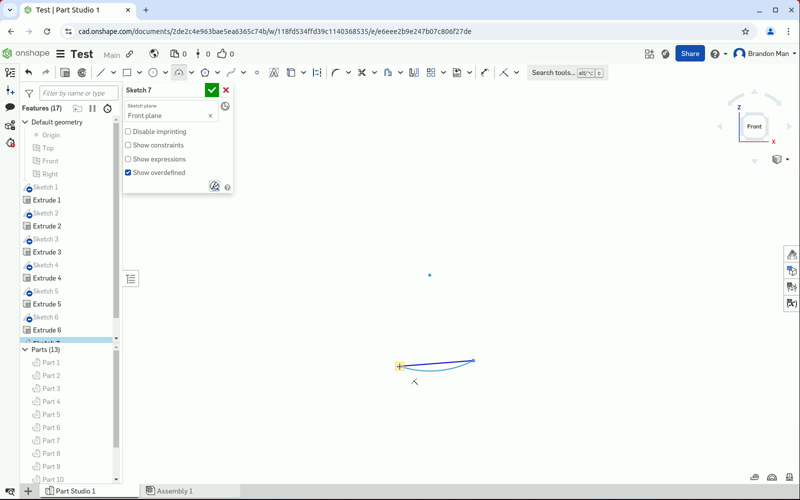
scroll(-6)
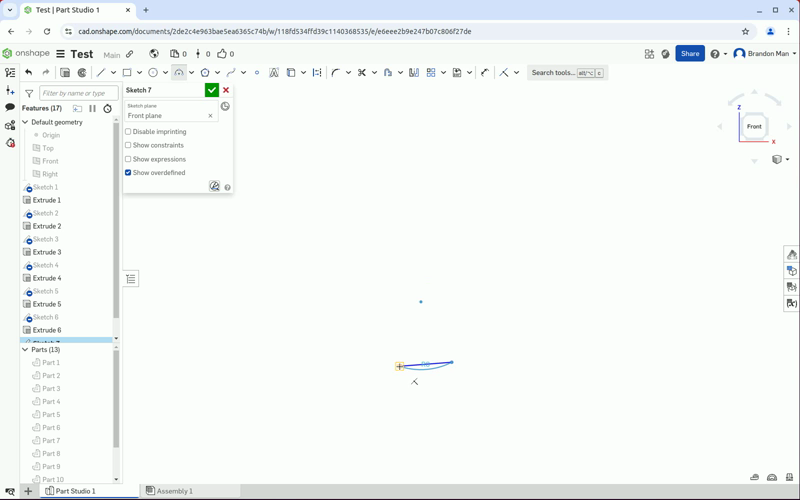
scroll(-6)
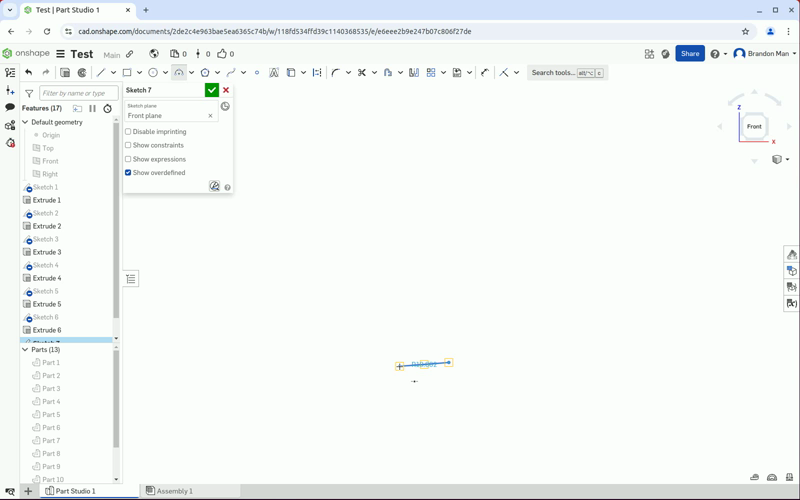
scroll(-6)
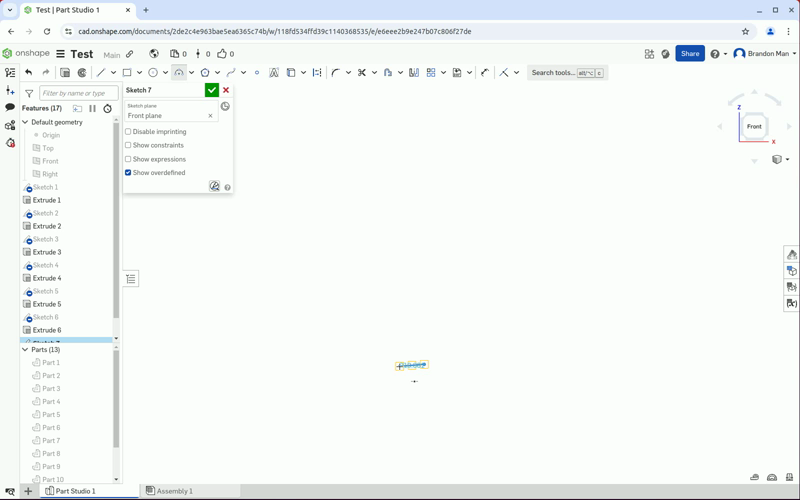
scroll(-6)
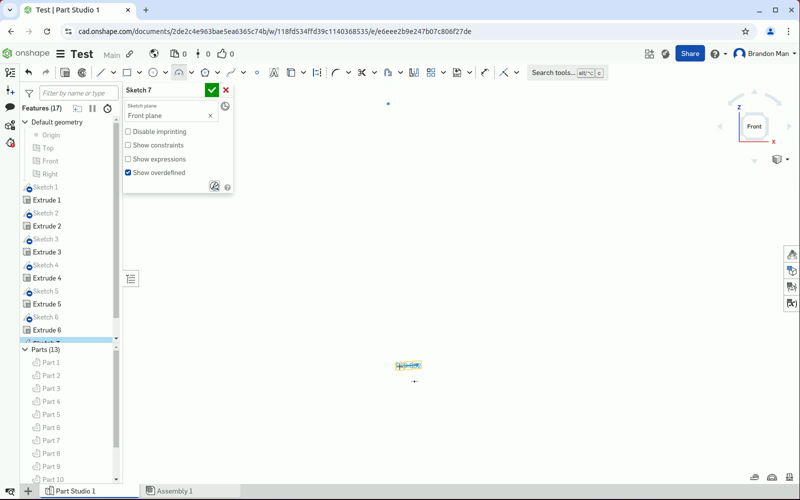
scroll(-6)
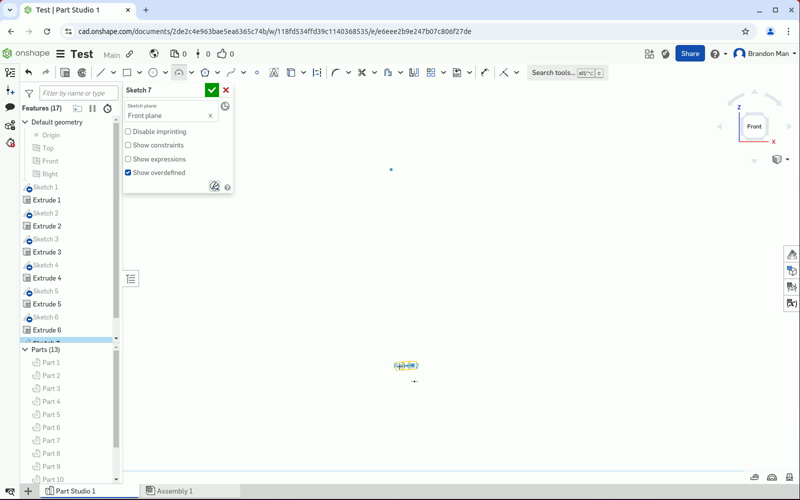
scroll(-6)
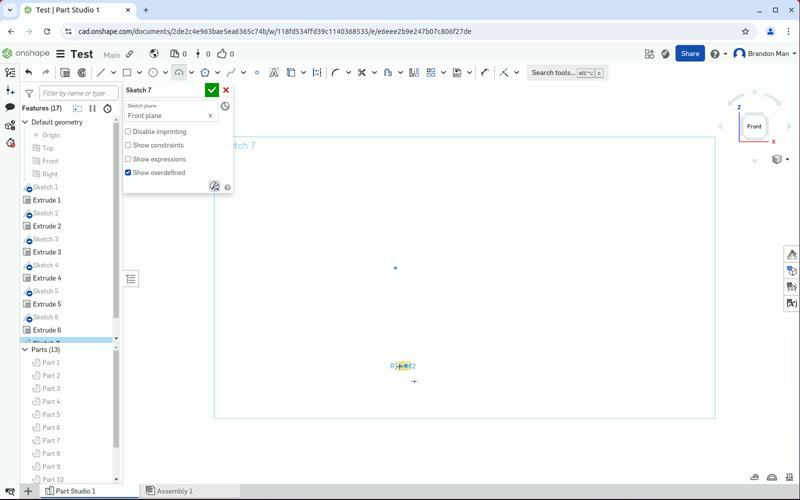
key_down(shift)
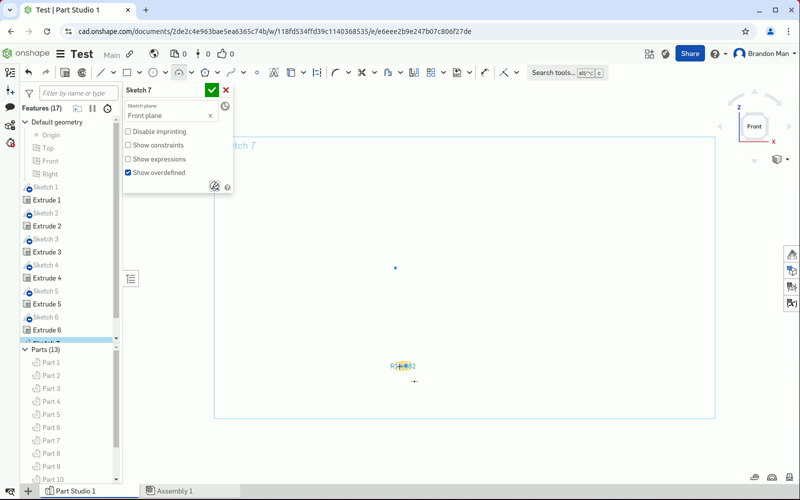
mouse_move(401, 335)
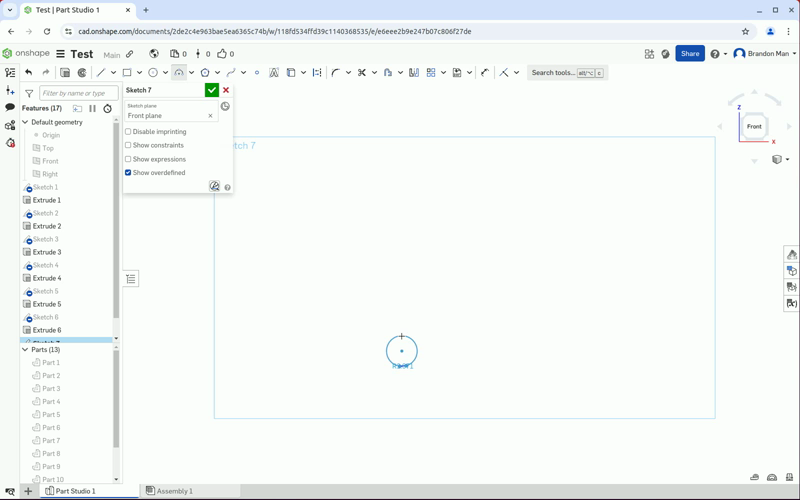
scroll(6)
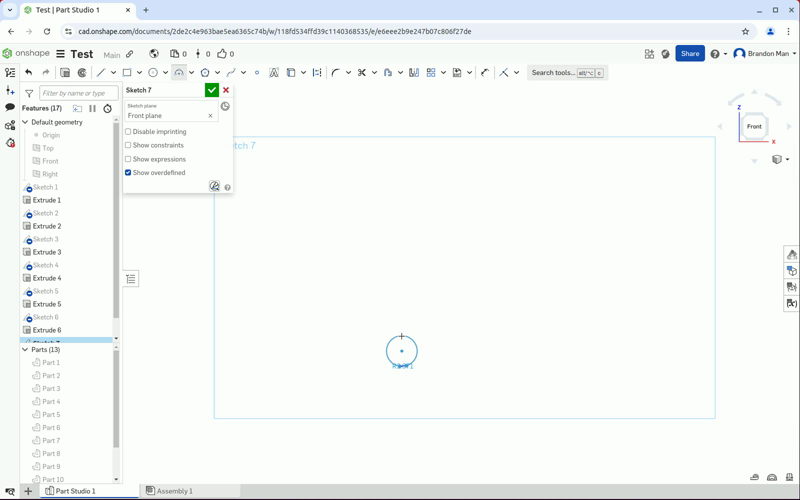
scroll(6)
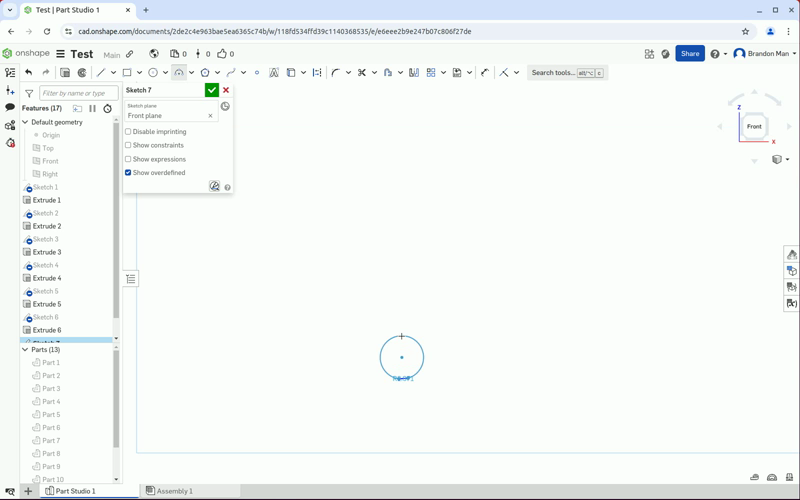
scroll(6)
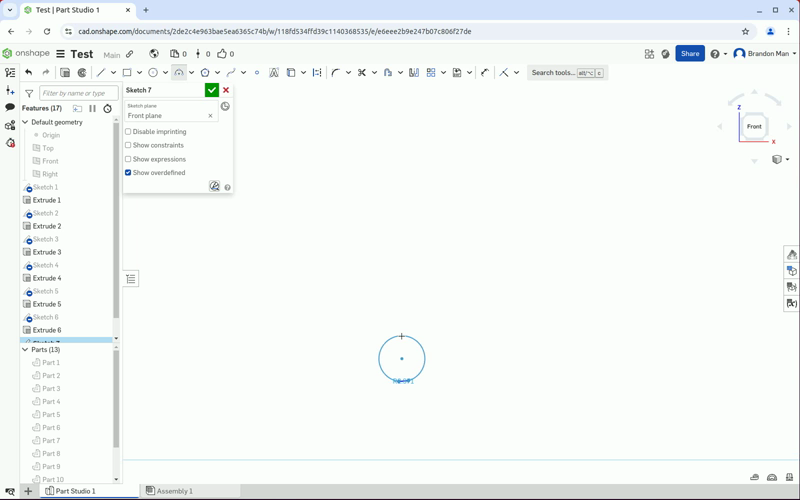
scroll(6)
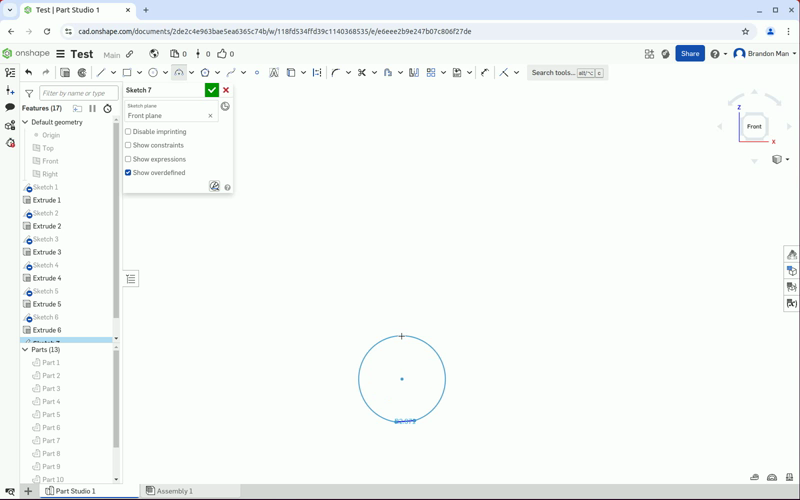
scroll(6)
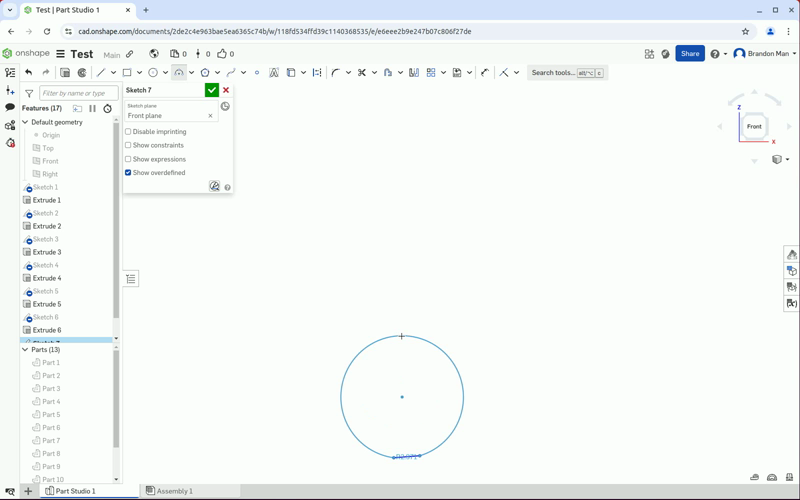
scroll(6)
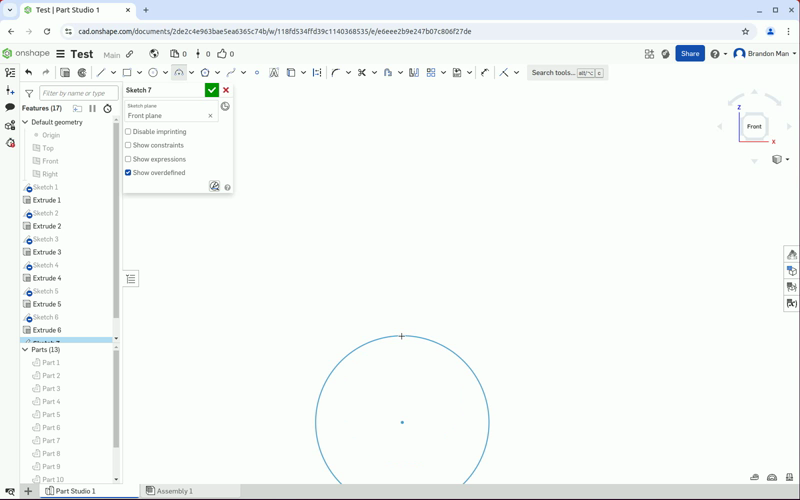
scroll(6)
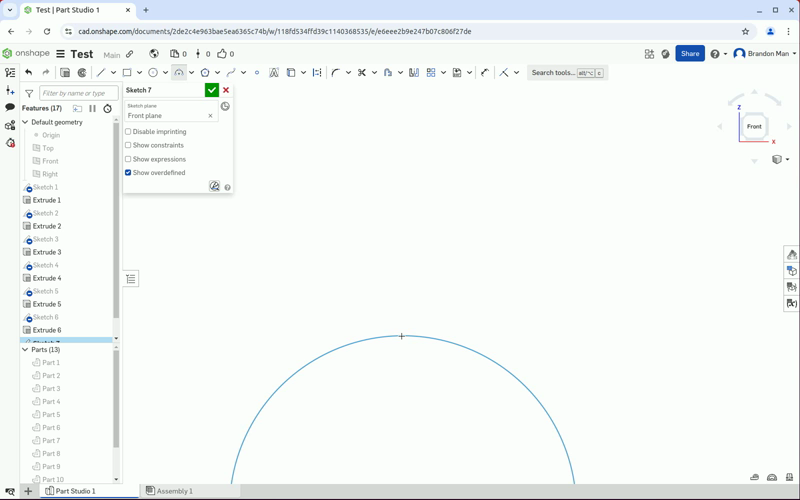
click(401, 335)
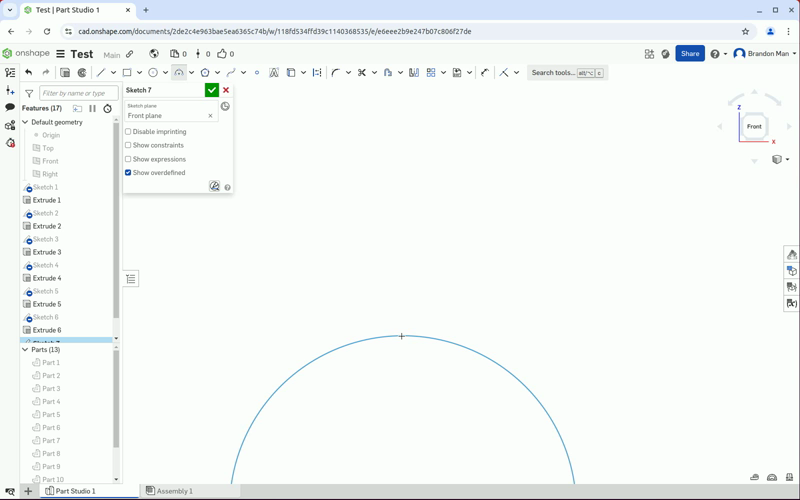
scroll(-6)
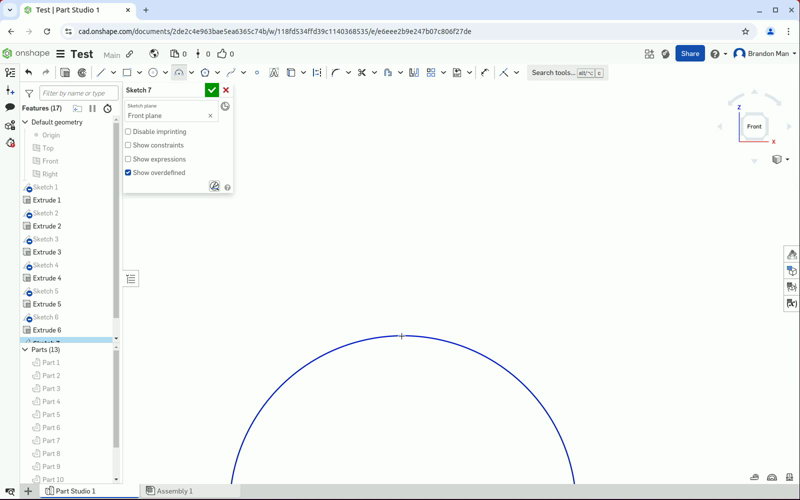
scroll(-6)
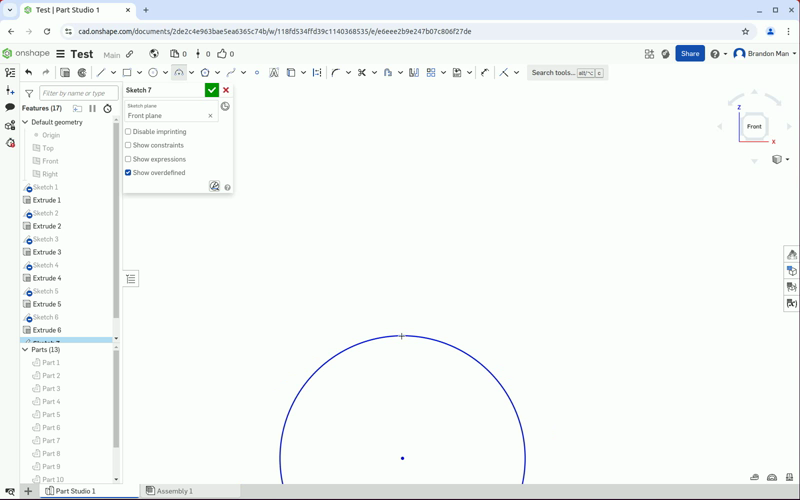
scroll(-6)
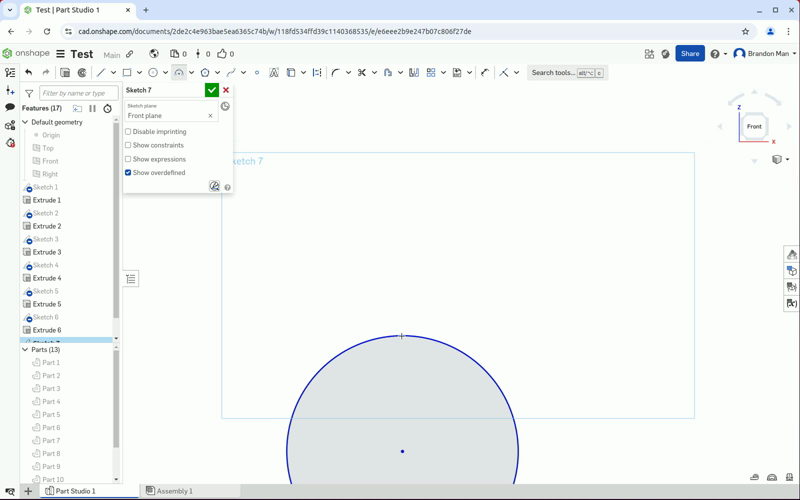
scroll(-6)
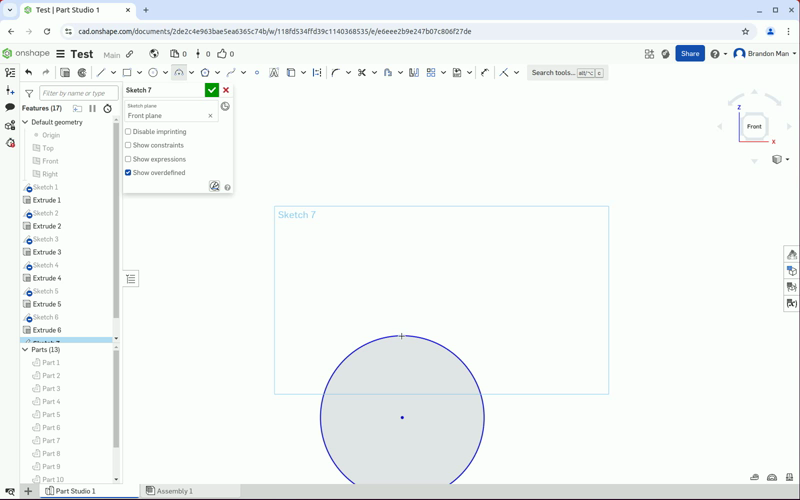
scroll(-6)
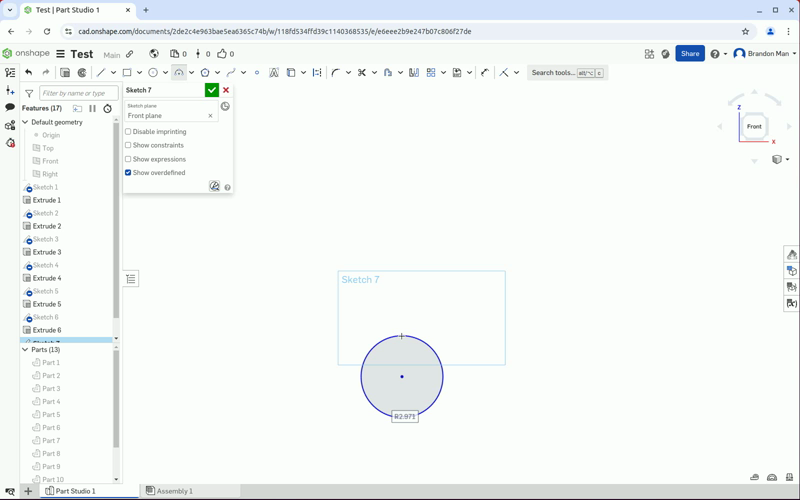
scroll(-6)
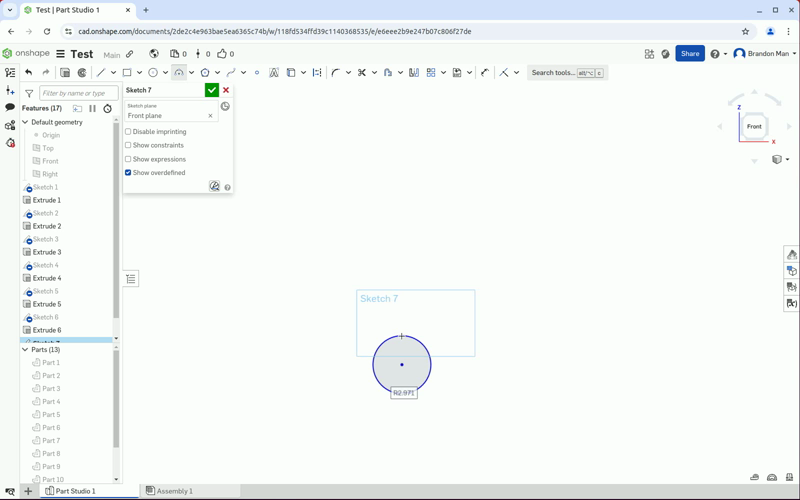
scroll(-6)
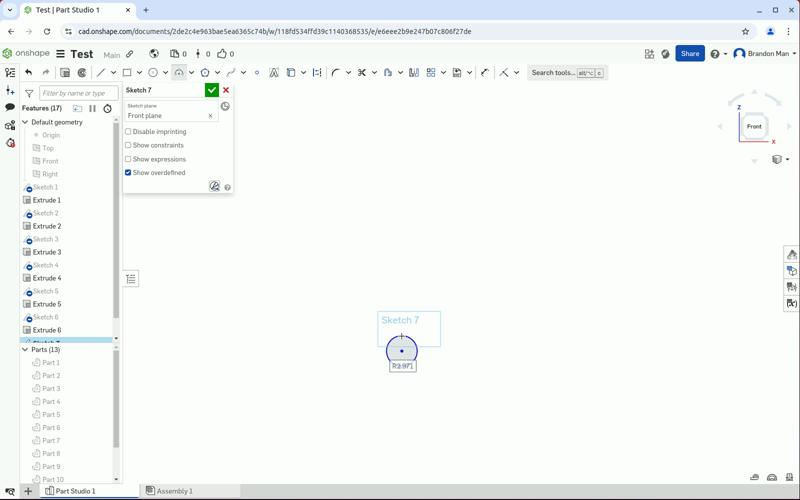
key_up(shift)
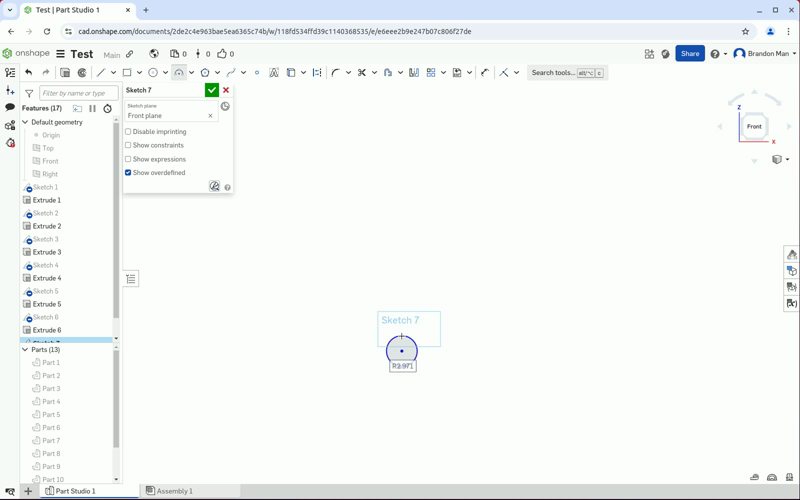
key(esc)
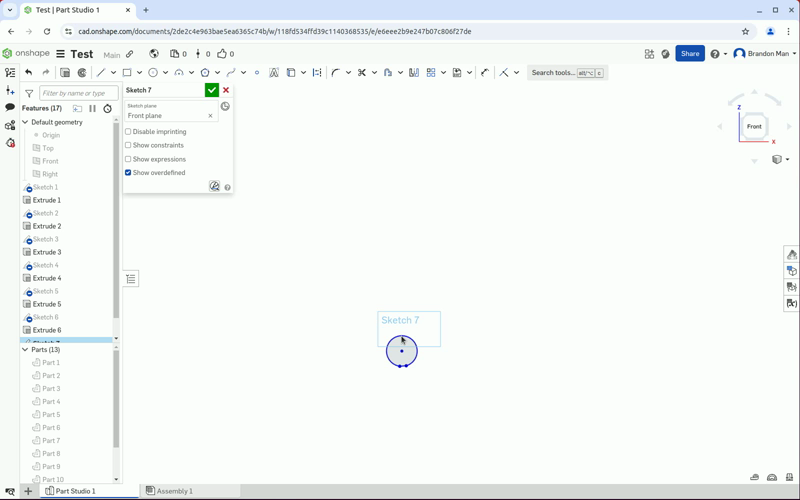
key(c)
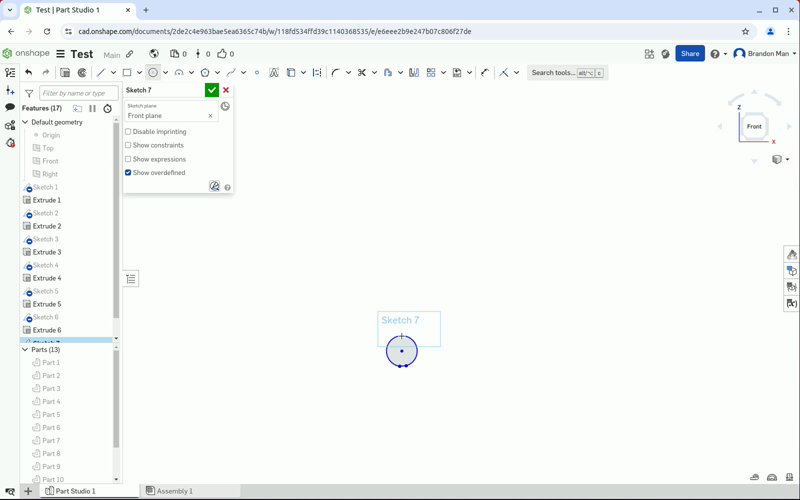
key_down(shift)
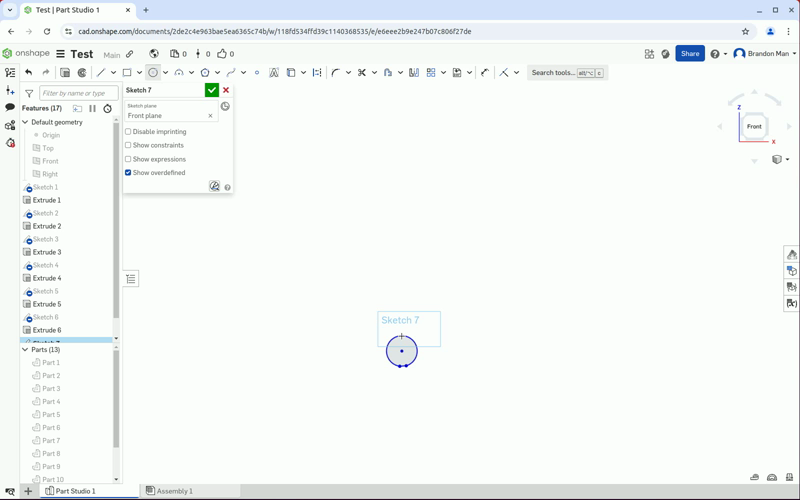
mouse_move(402, 351)
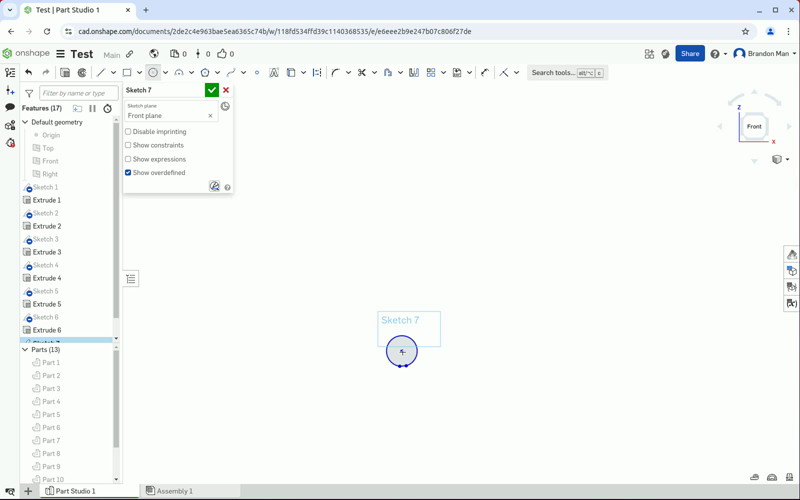
scroll(6)
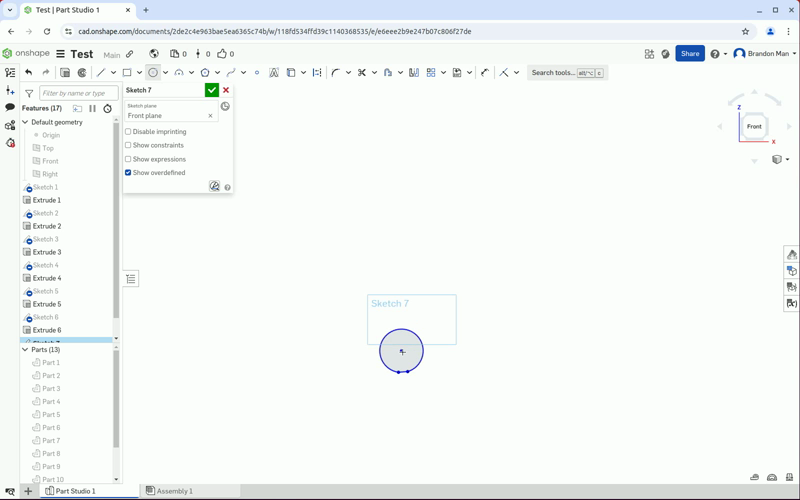
scroll(6)
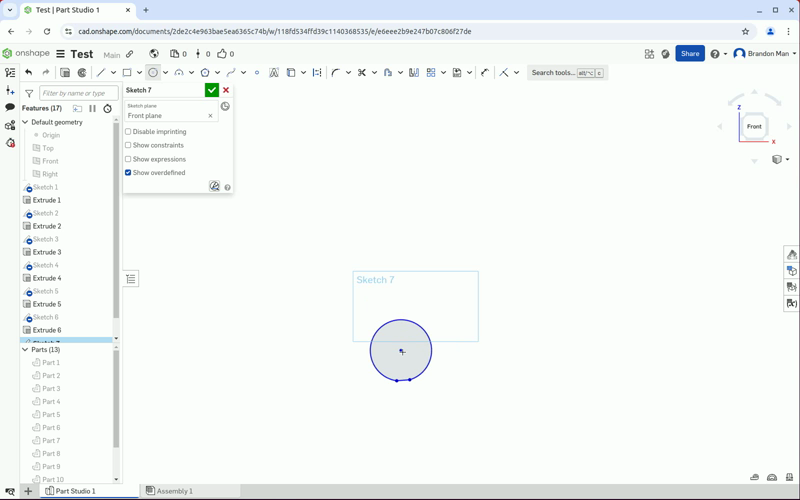
scroll(6)
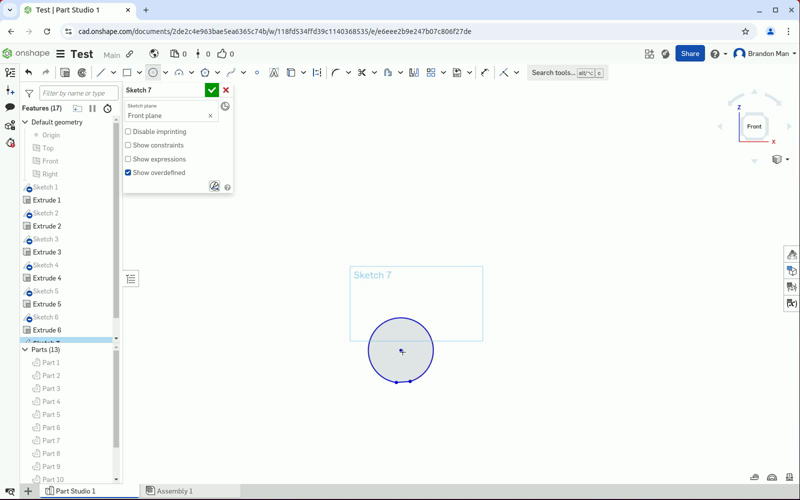
scroll(6)
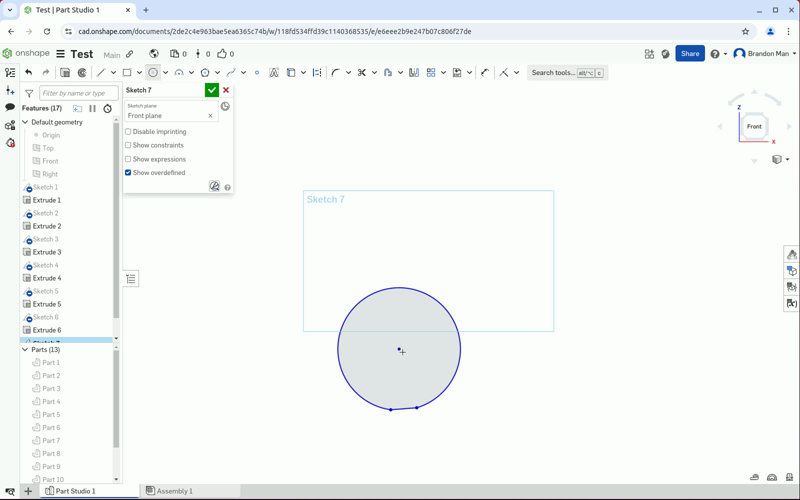
scroll(6)
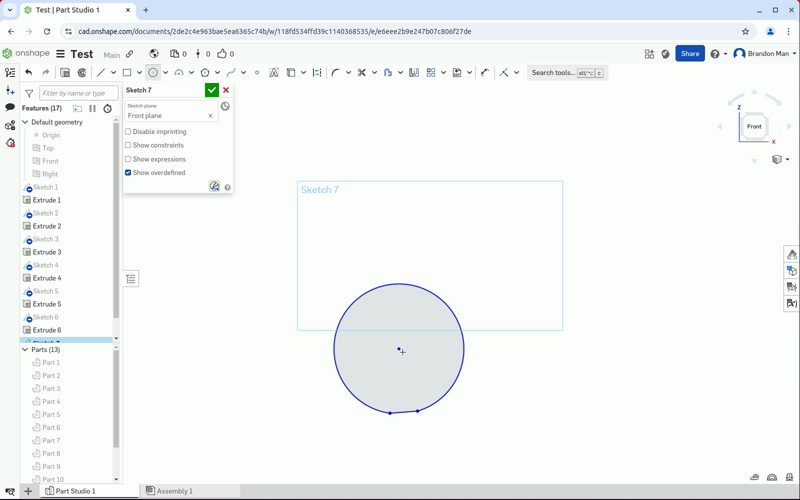
scroll(6)
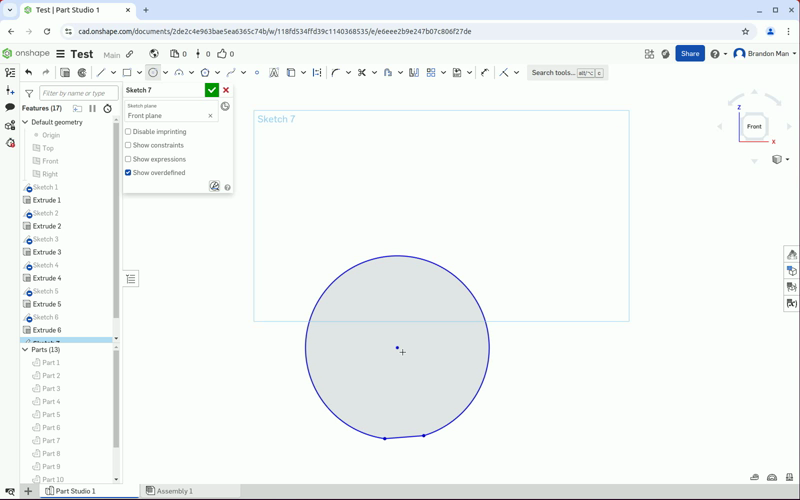
scroll(6)
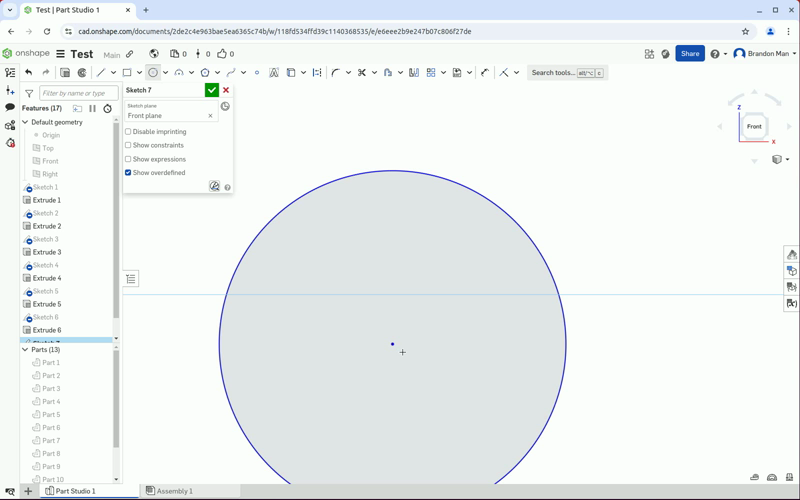
click(402, 351)
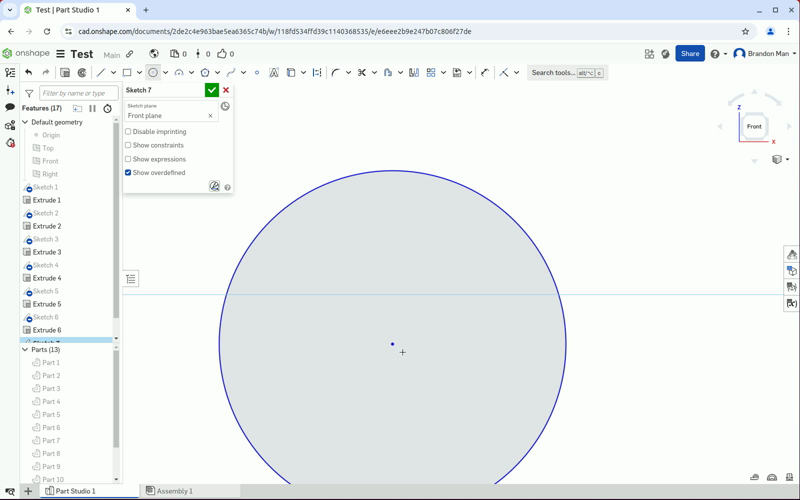
scroll(-6)
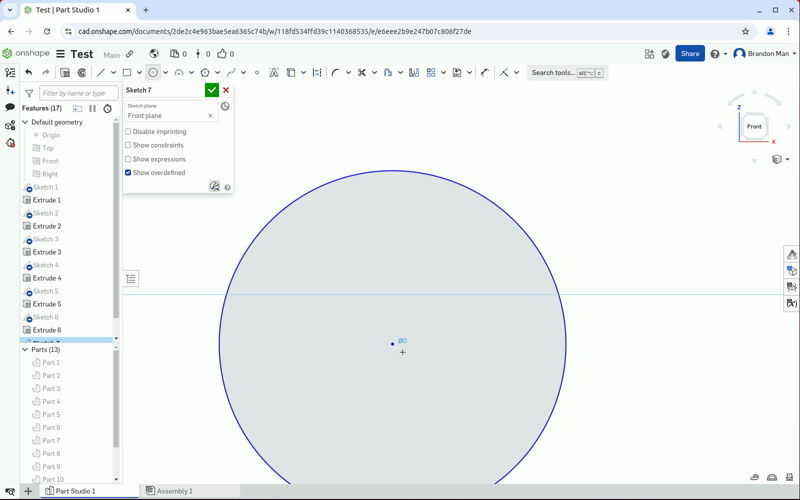
scroll(-6)
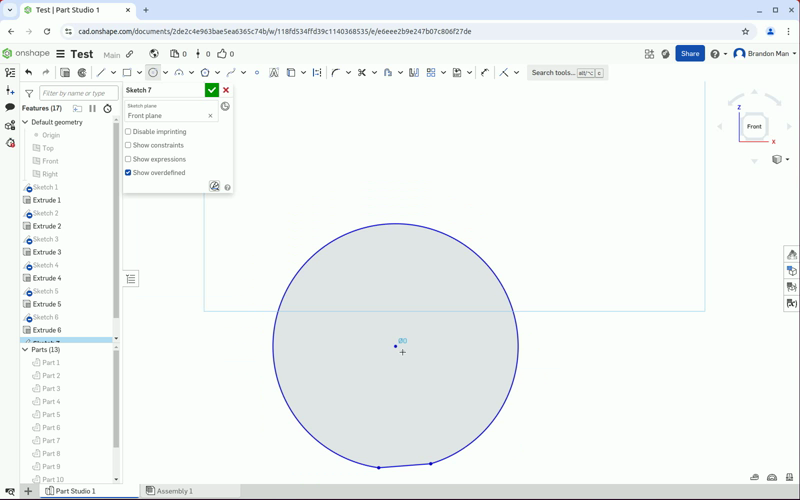
scroll(-6)
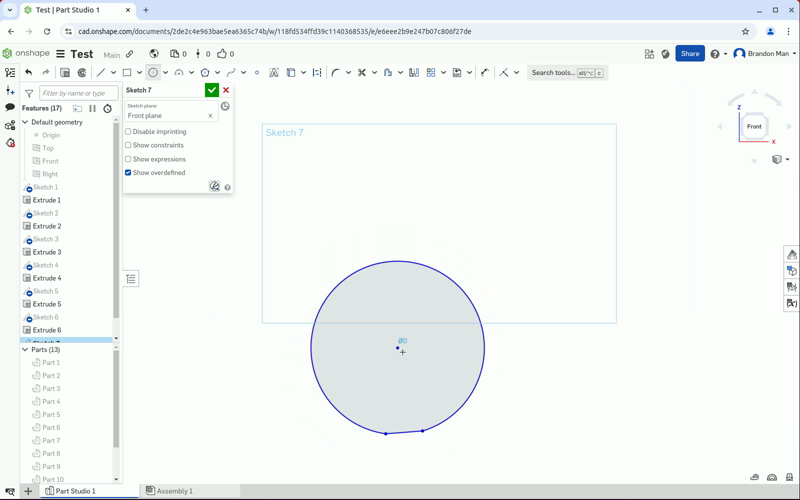
scroll(-6)
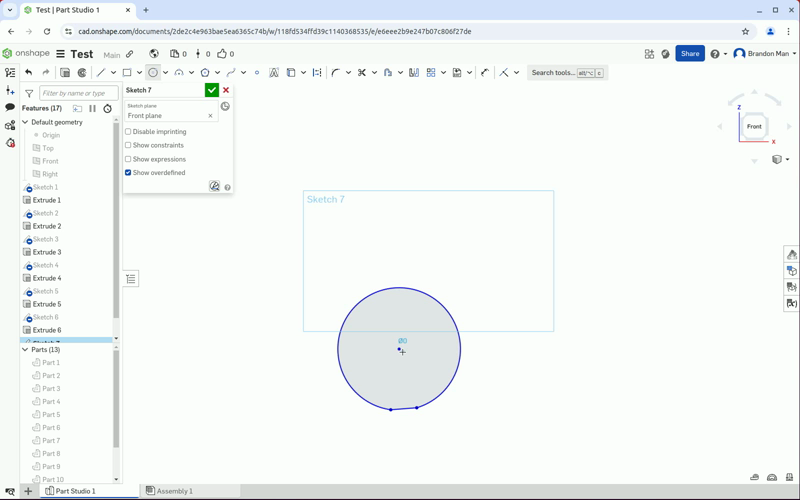
scroll(-6)
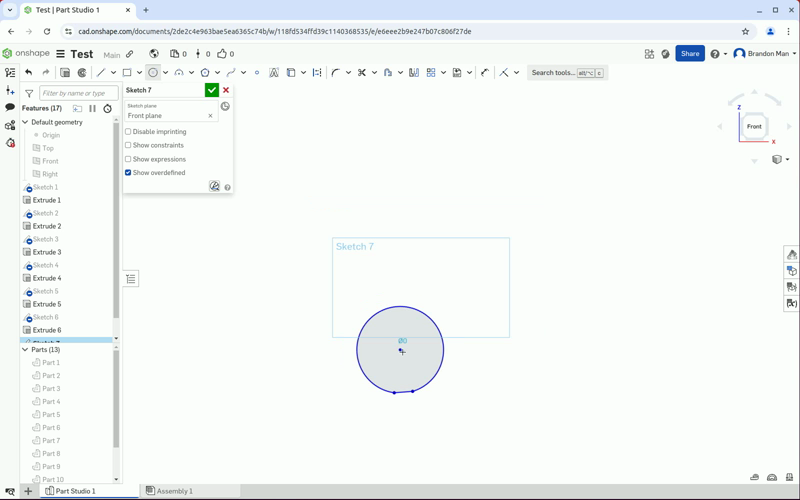
scroll(-6)
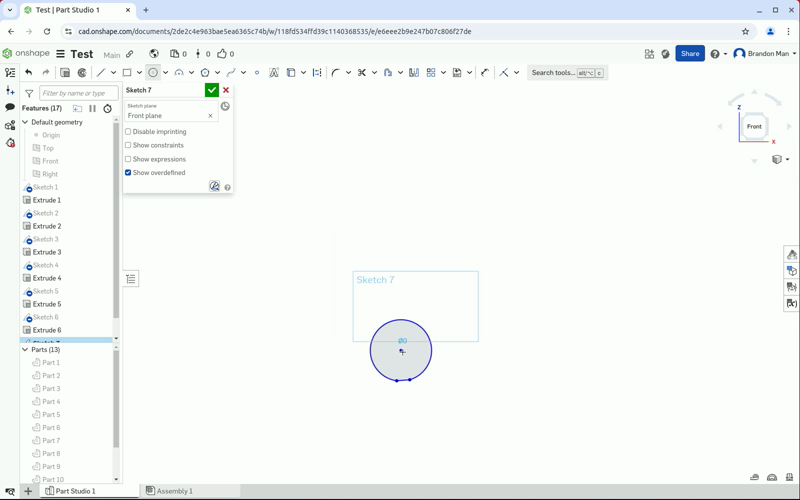
scroll(-6)
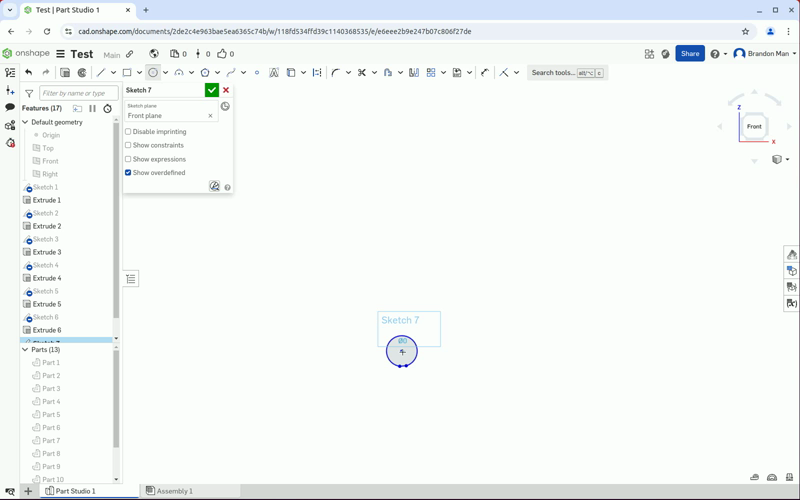
key_up(shift)
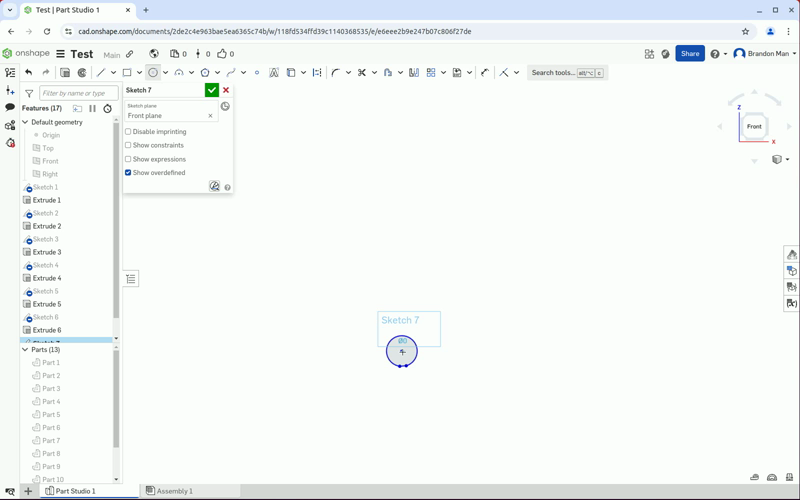
mouse_move(404, 351)
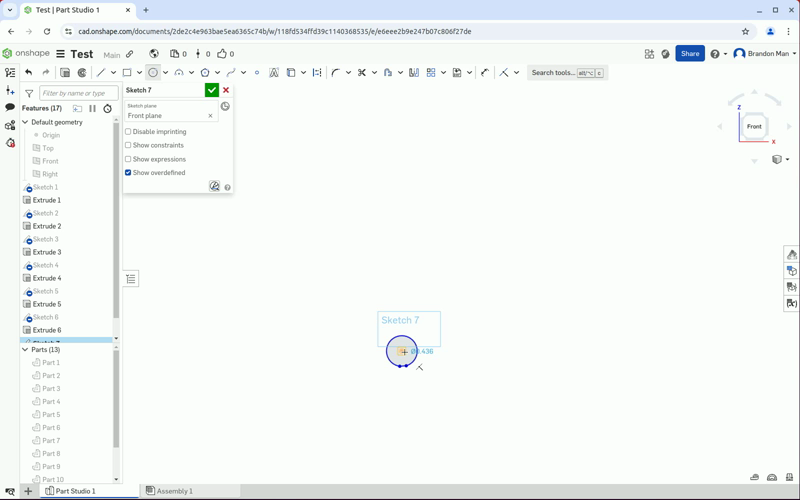
scroll(6)
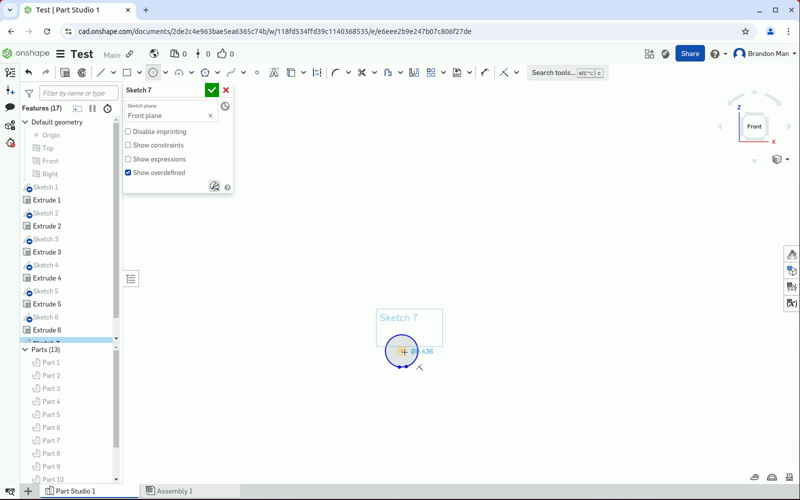
scroll(6)
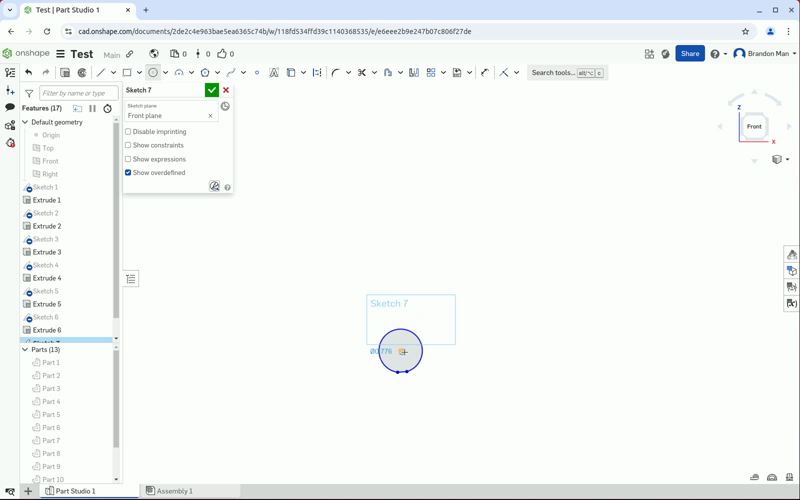
scroll(6)
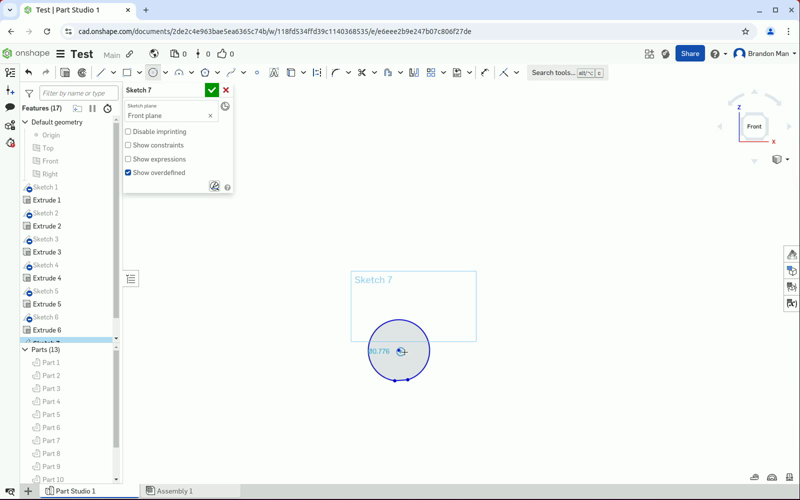
scroll(6)
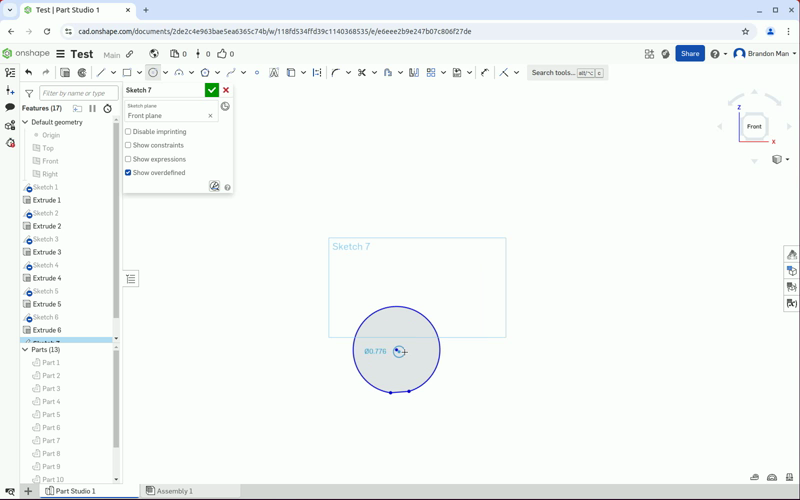
scroll(6)
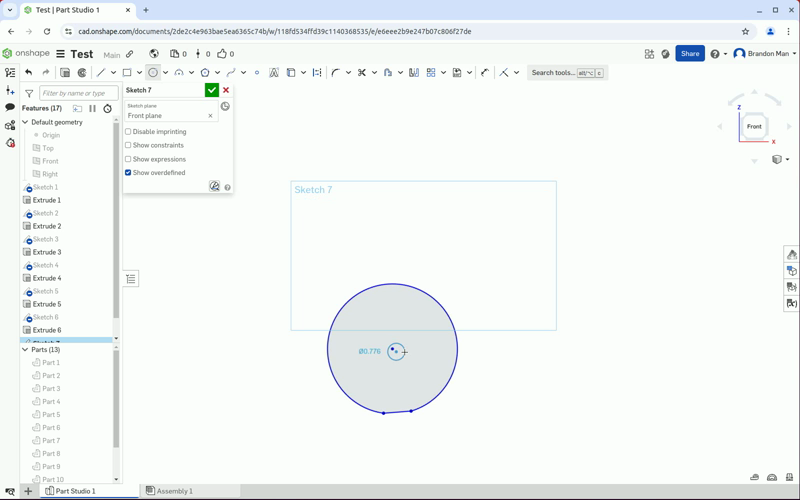
scroll(6)
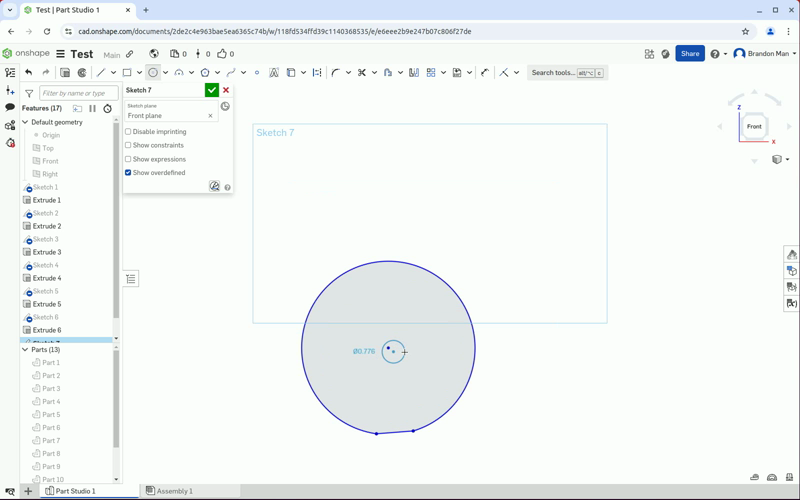
scroll(6)
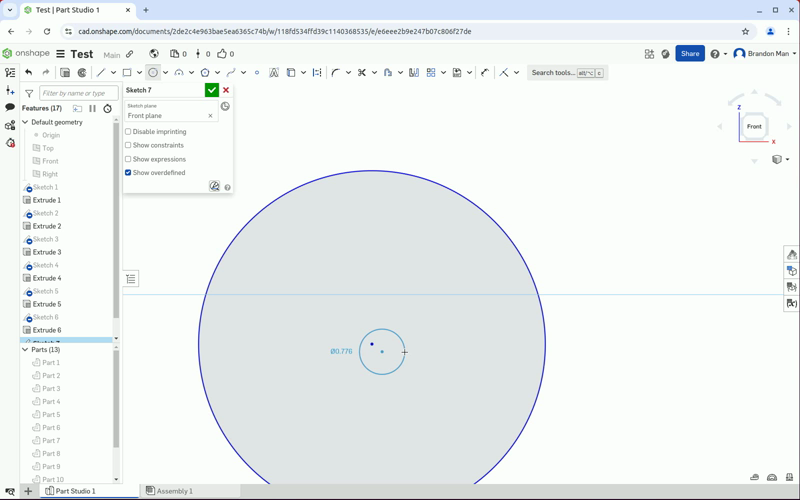
click(404, 351)
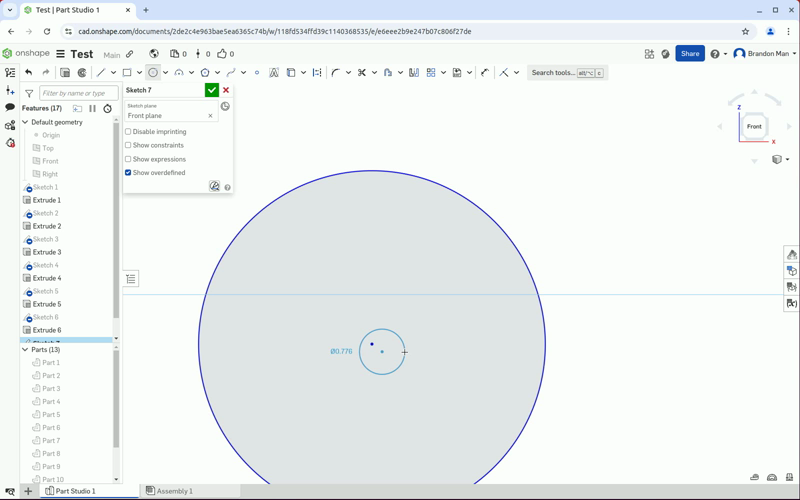
scroll(-6)
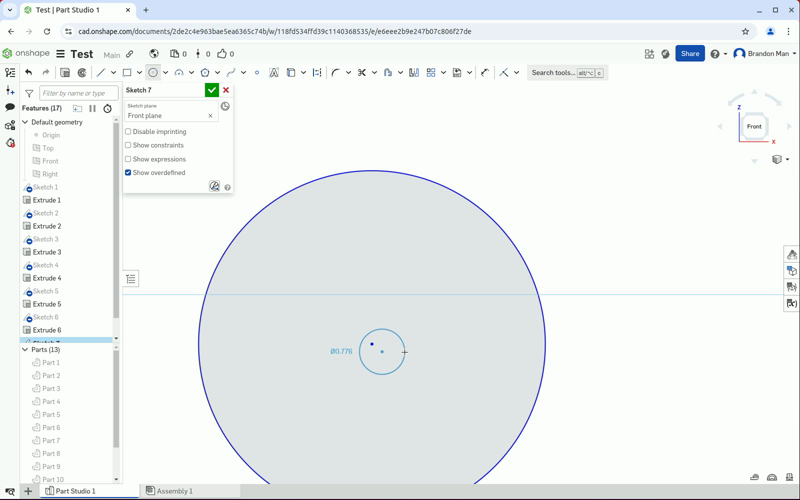
scroll(-6)
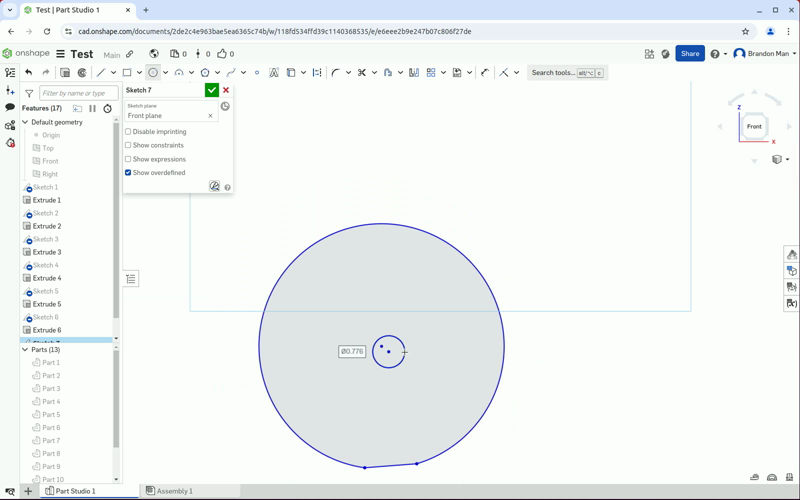
scroll(-6)
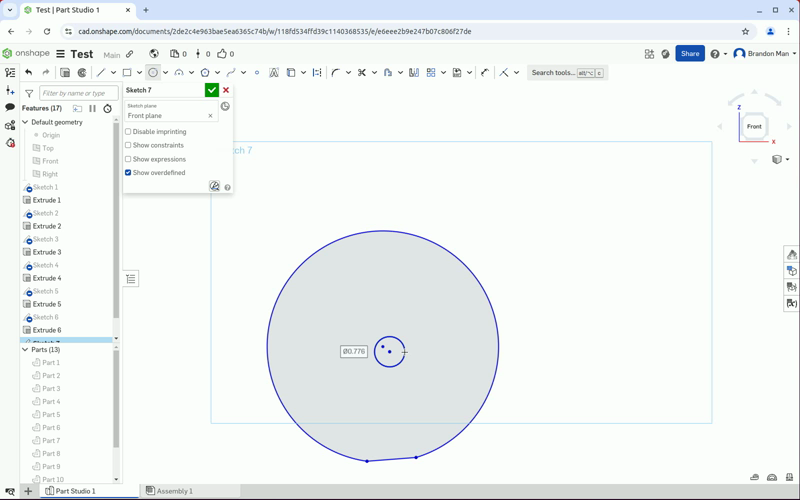
scroll(-6)
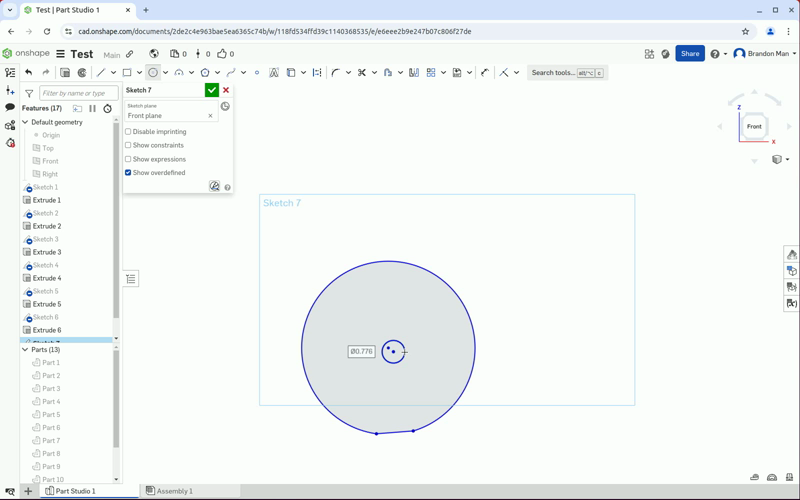
scroll(-6)
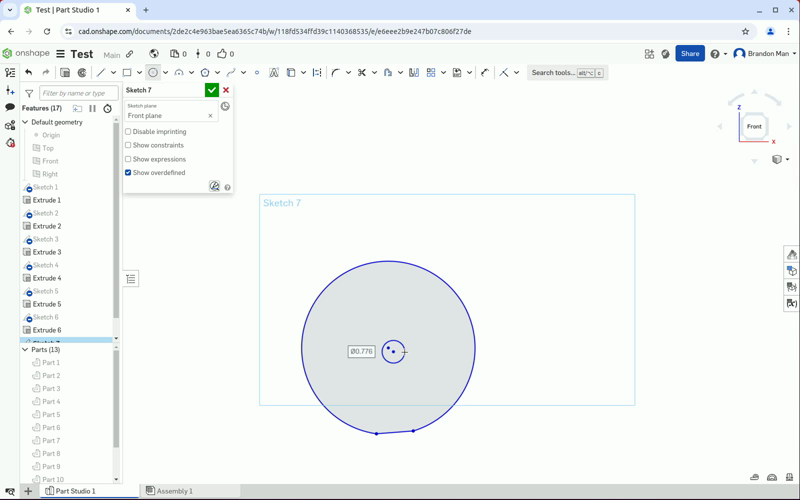
scroll(-6)
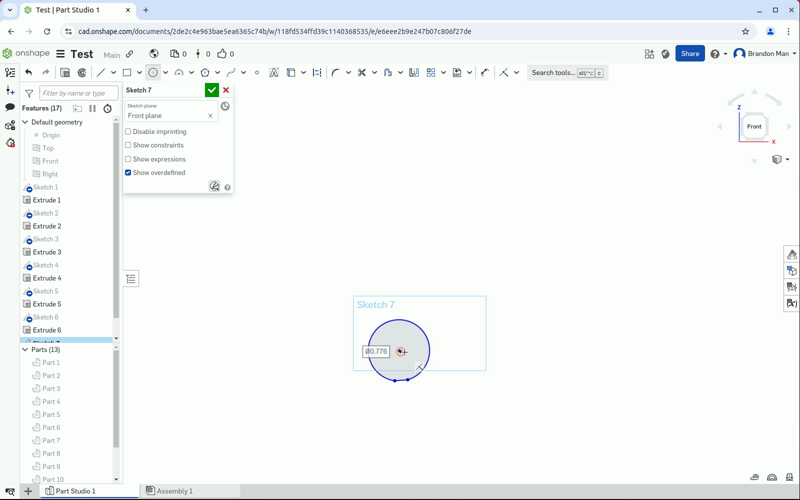
scroll(-6)
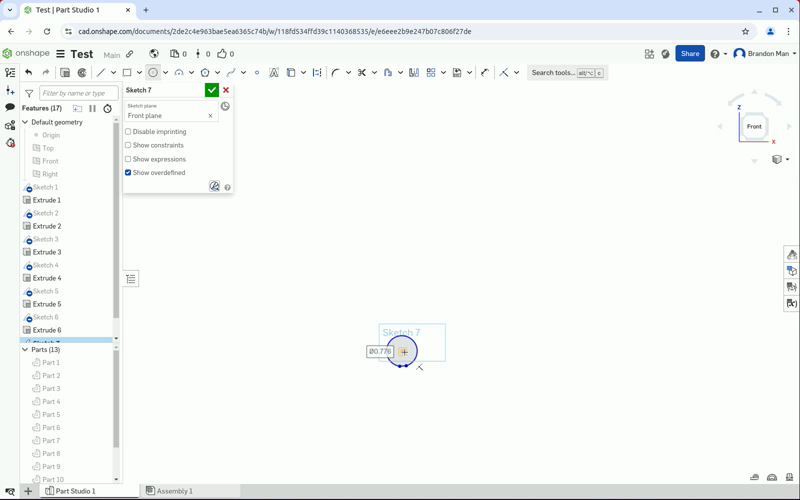
key(esc)
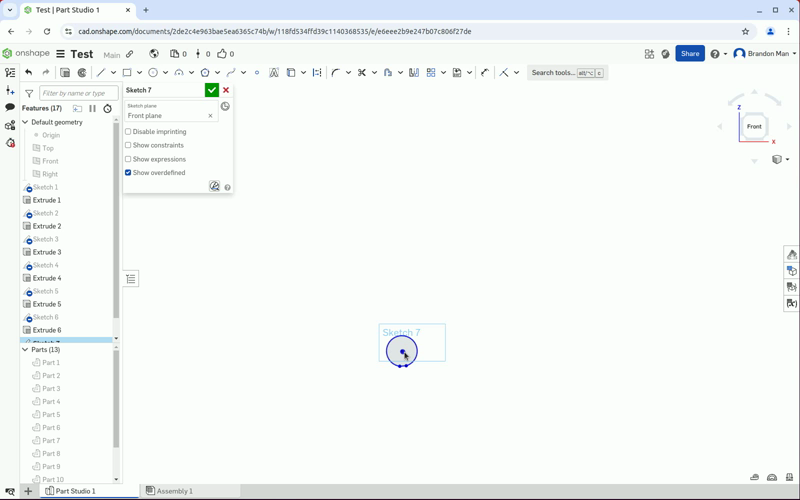
mouse_move(391, 354)
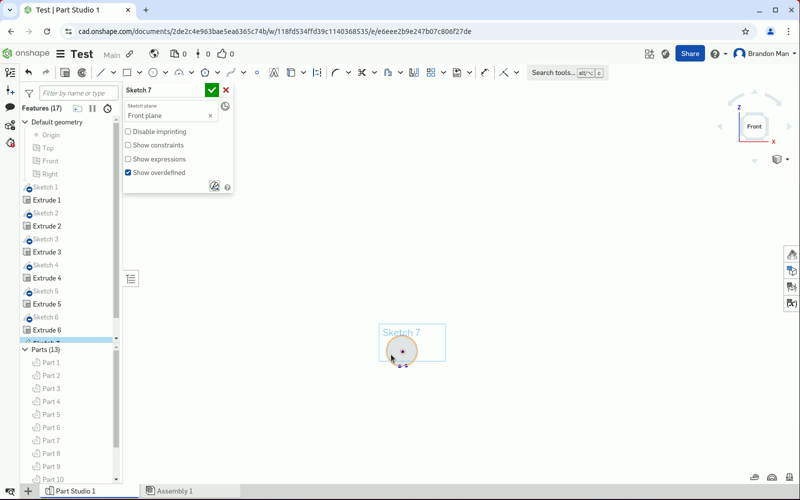
scroll(6)
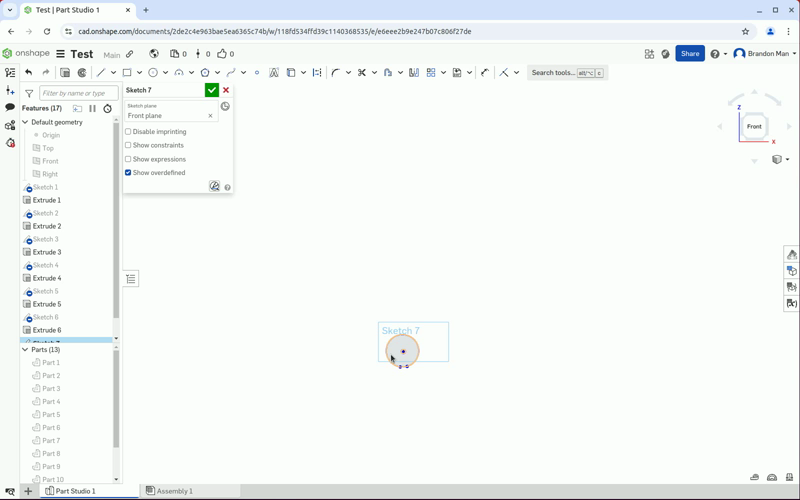
scroll(6)
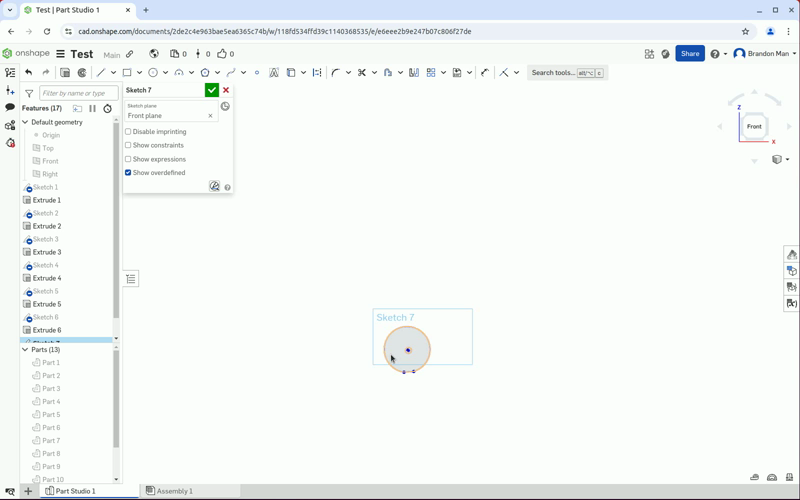
scroll(6)
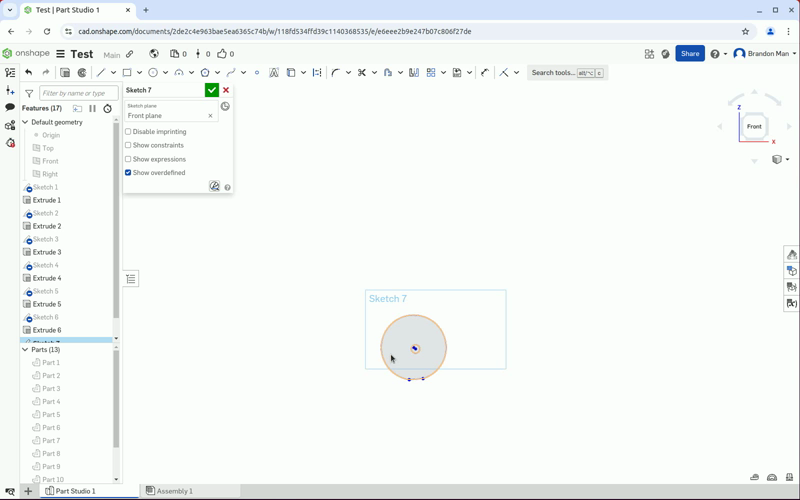
scroll(6)
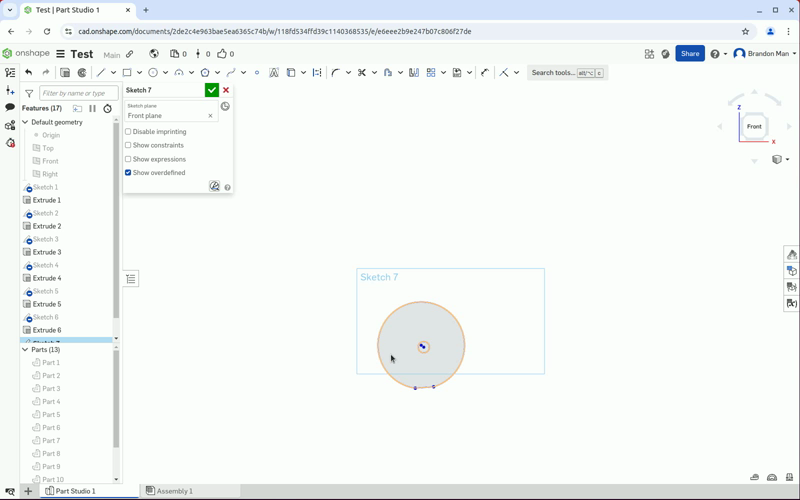
scroll(6)
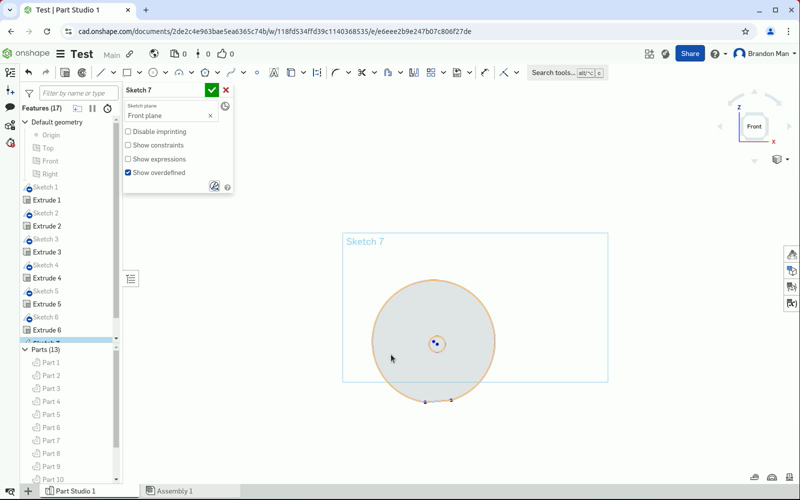
scroll(6)
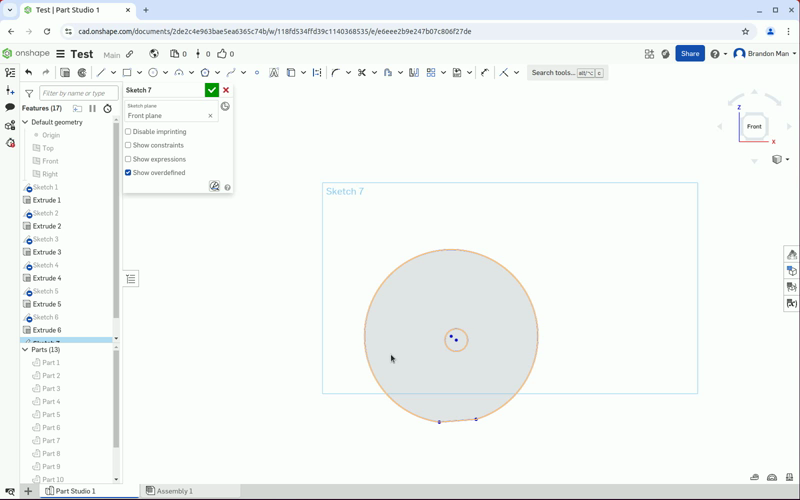
scroll(6)
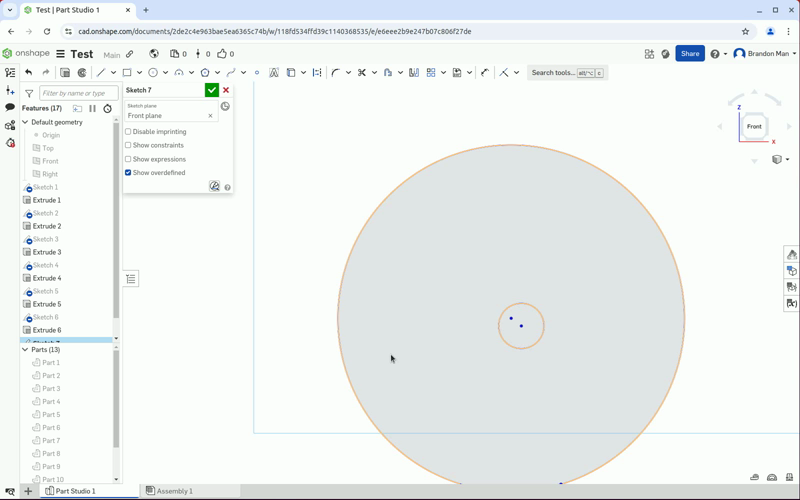
click(391, 354)
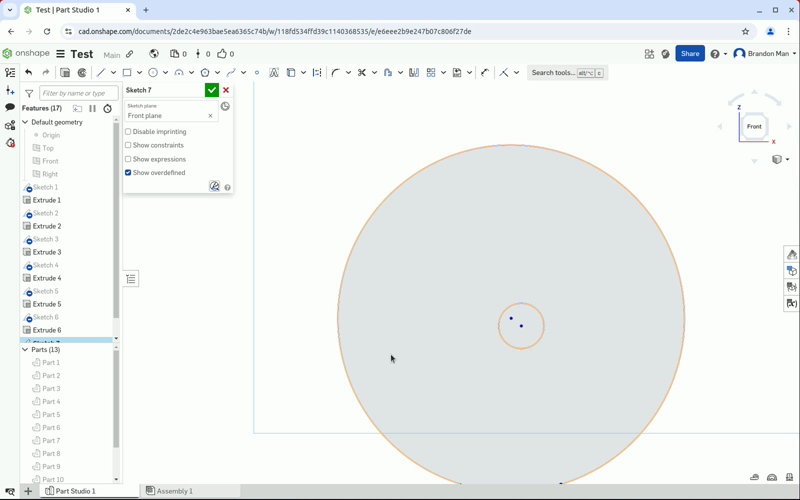
scroll(-6)
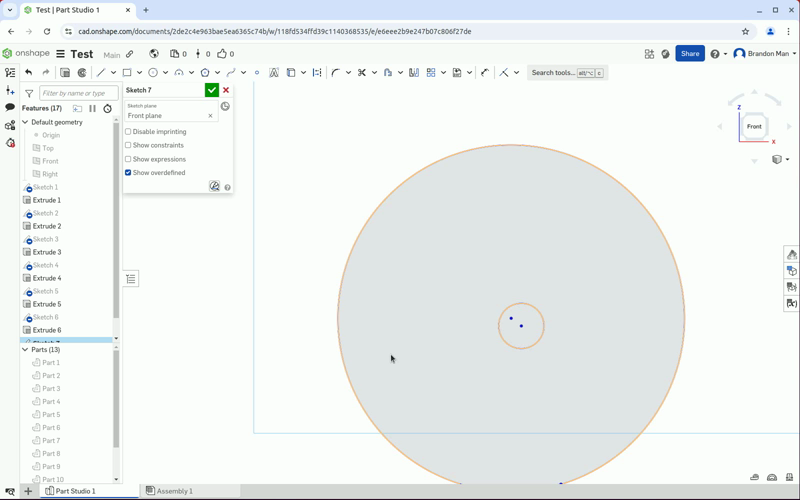
scroll(-6)
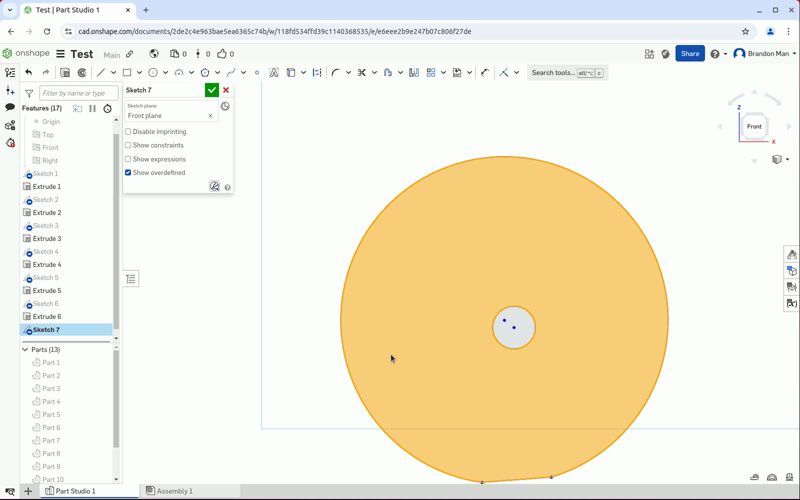
scroll(-6)
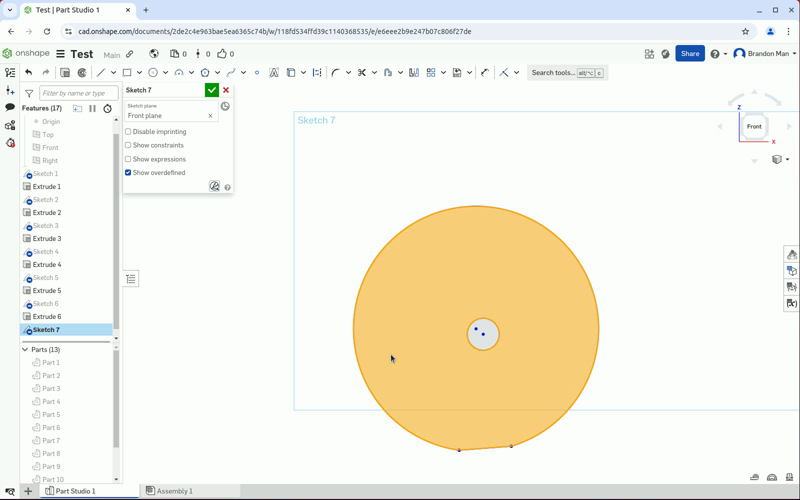
scroll(-6)
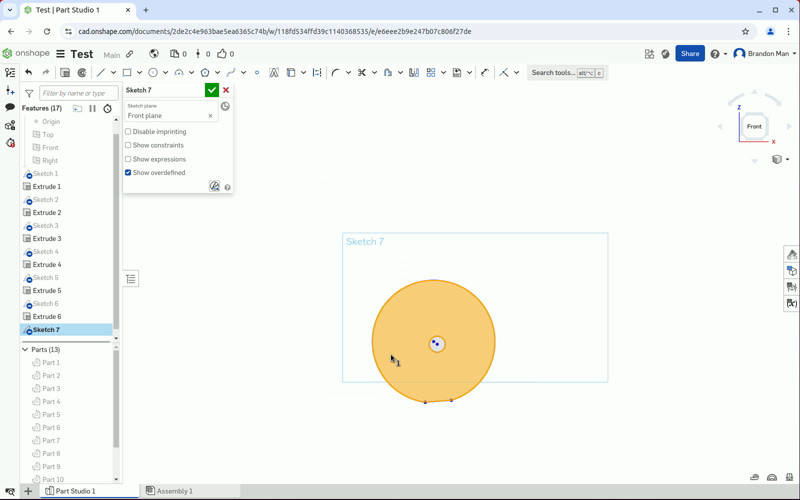
scroll(-6)
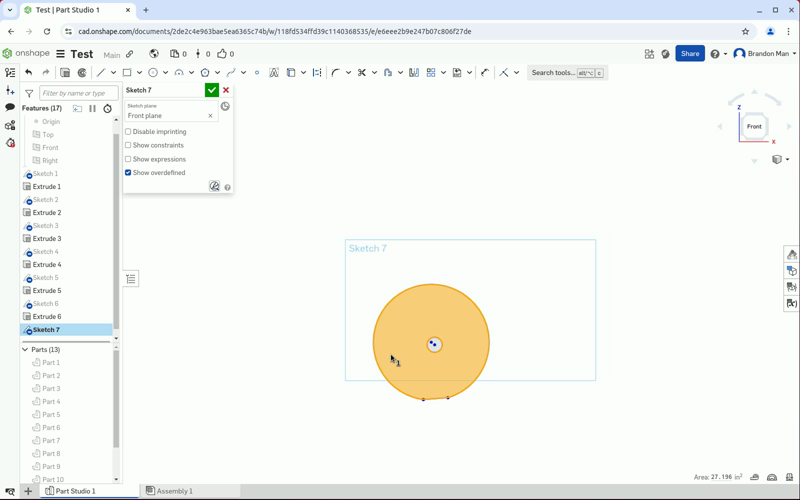
scroll(-6)
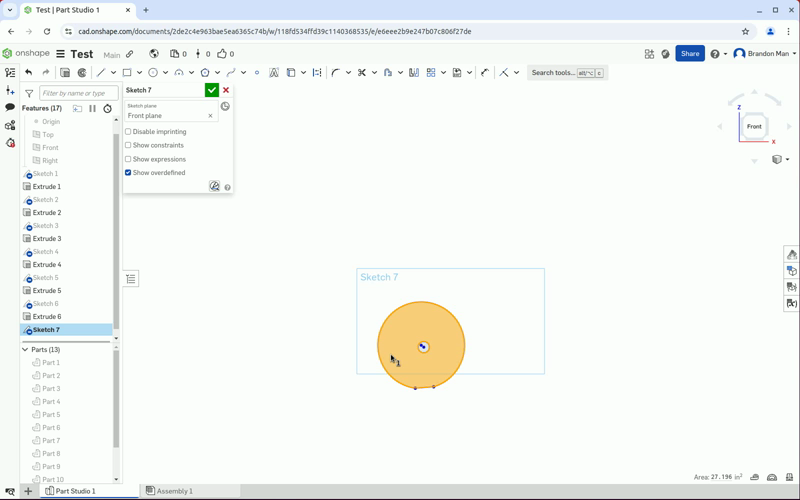
scroll(-6)
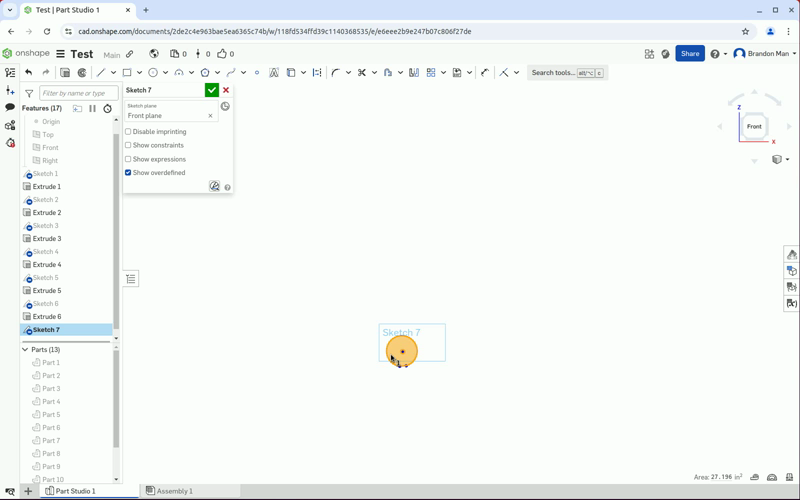
mouse_move(69, 352)
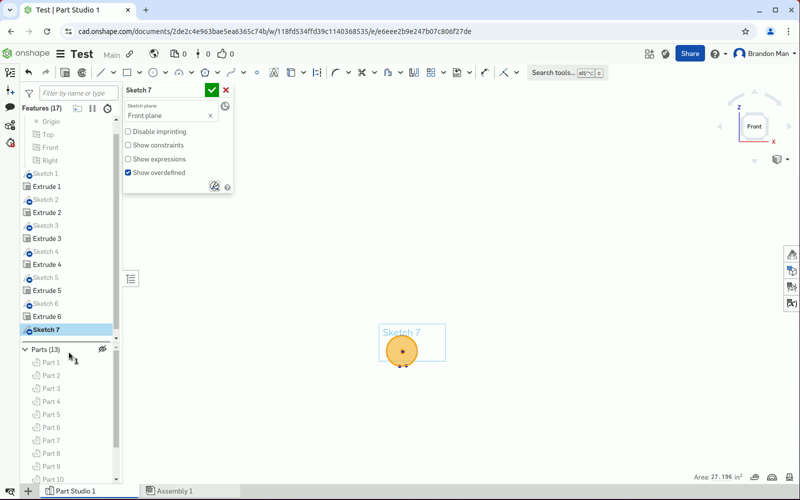
key(shift+y)
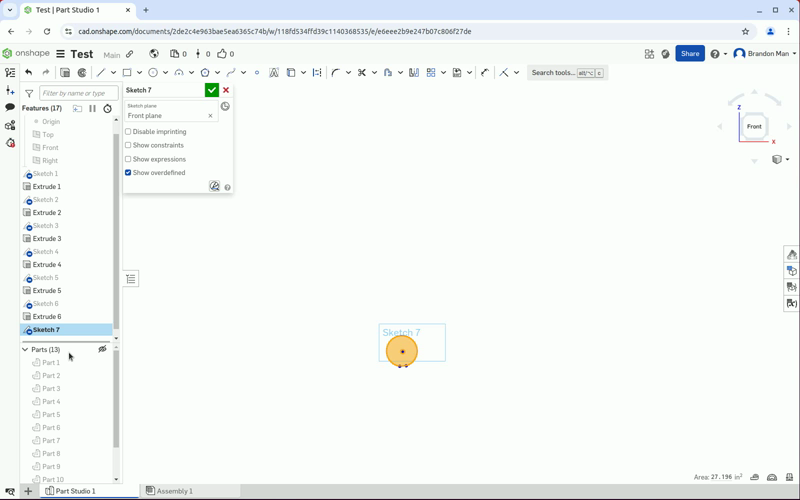
key(shift+e)
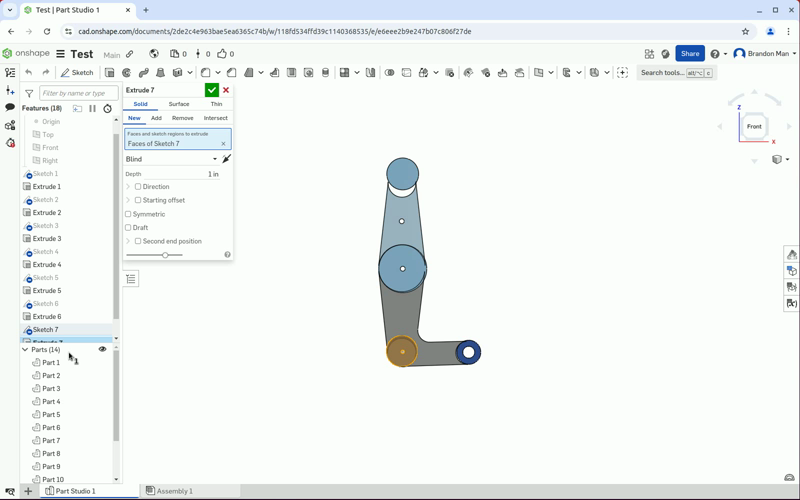
mouse_move(143, 106)
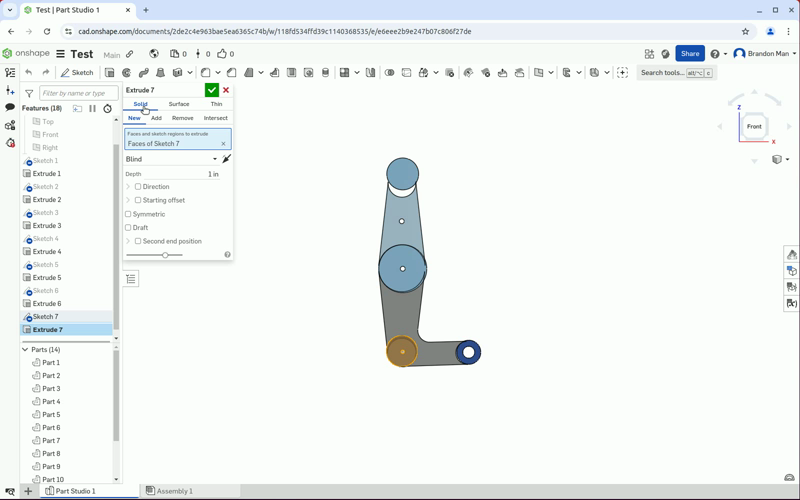
click(143, 106)
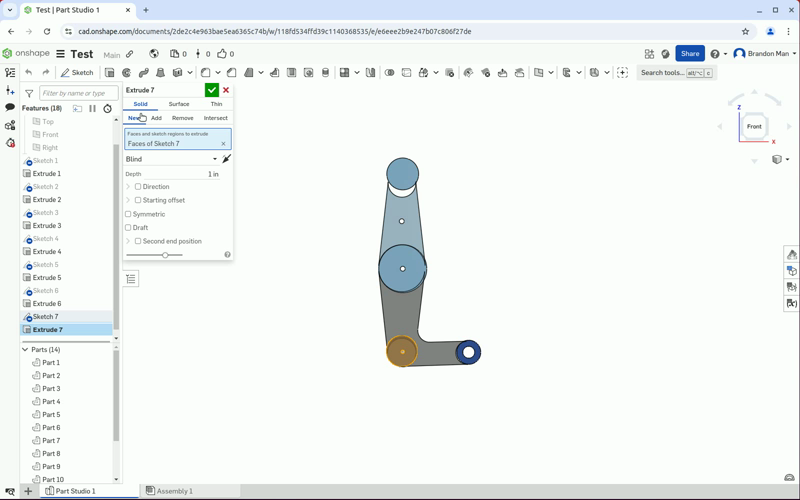
mouse_move(137, 120)
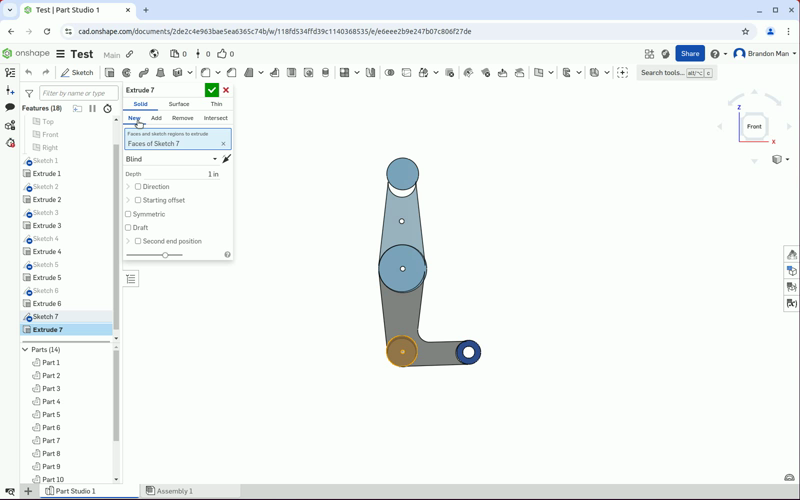
click(137, 120)
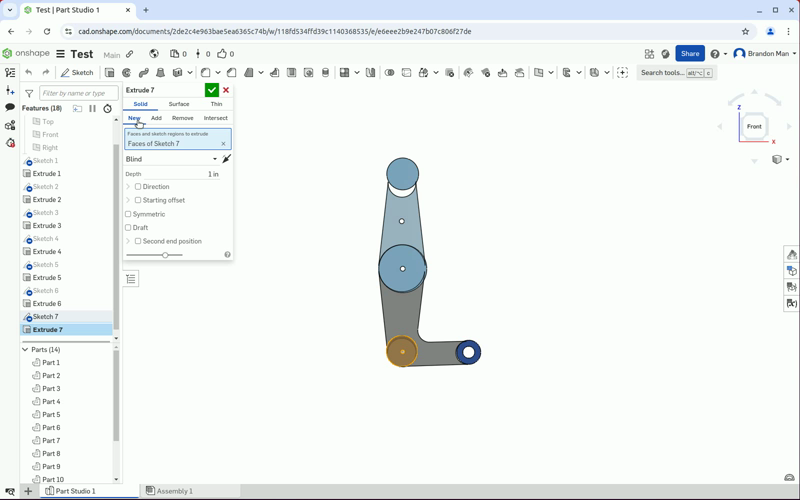
key(tab, 4)
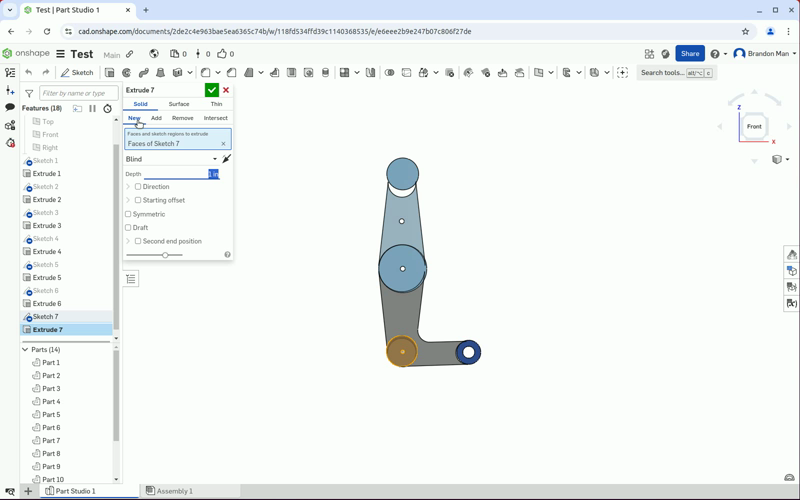
text(0.963)
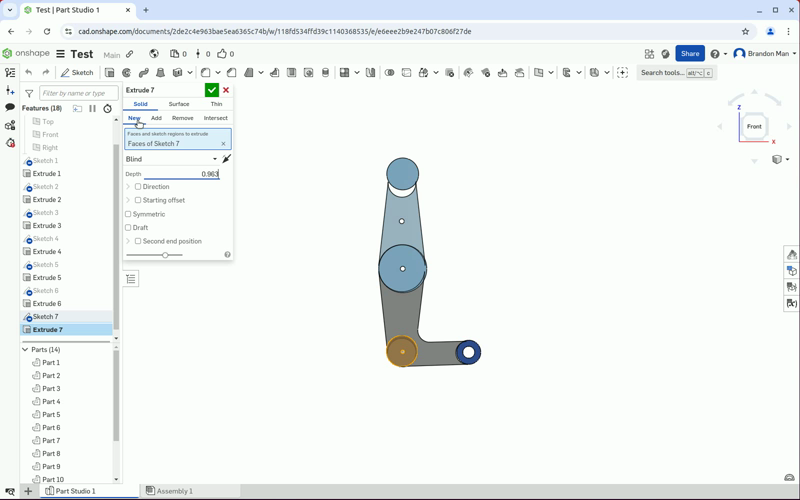
key(enter)
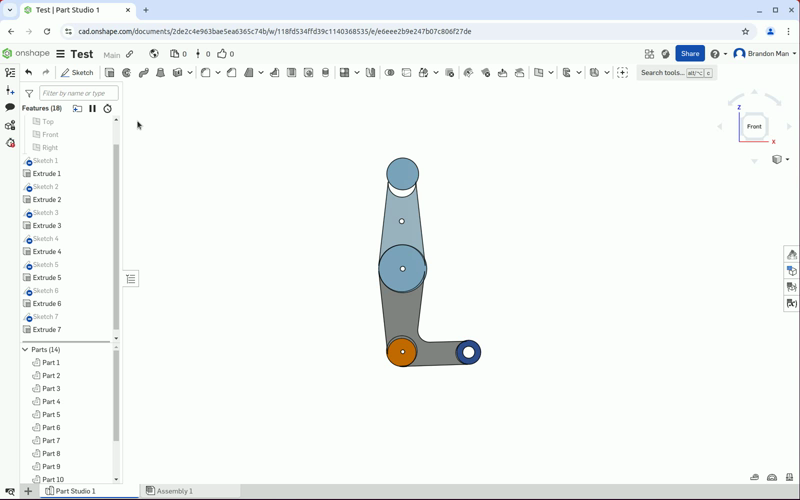
key(shift+h)
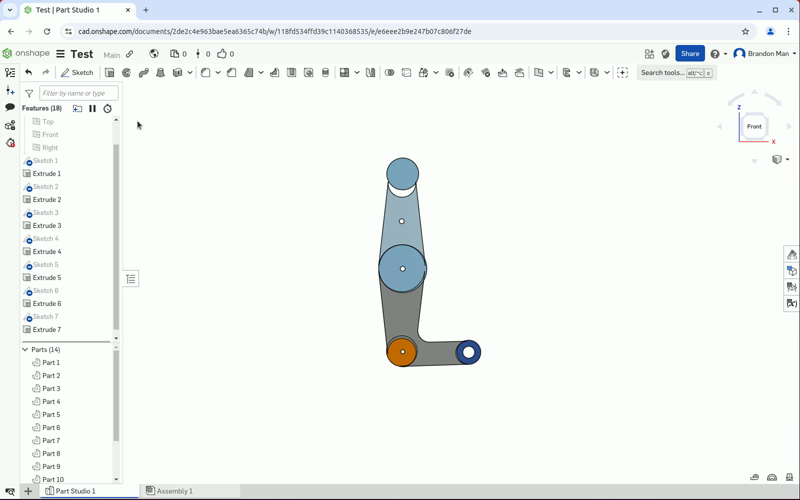
key(shift+h)
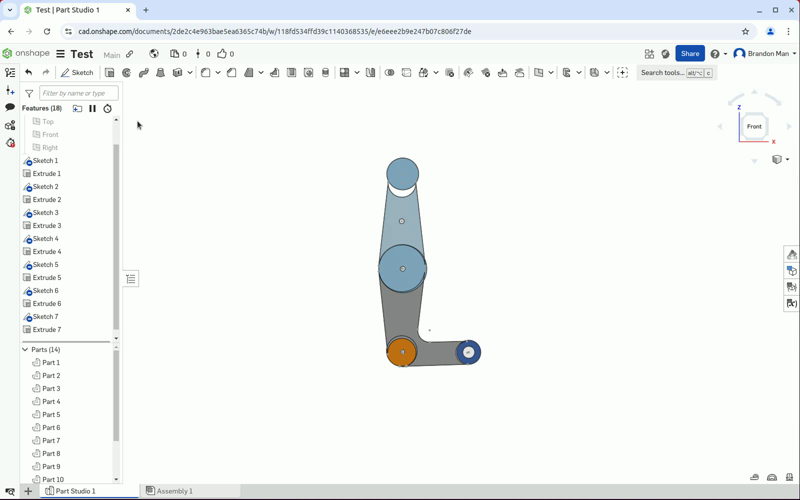
key(shift+7)
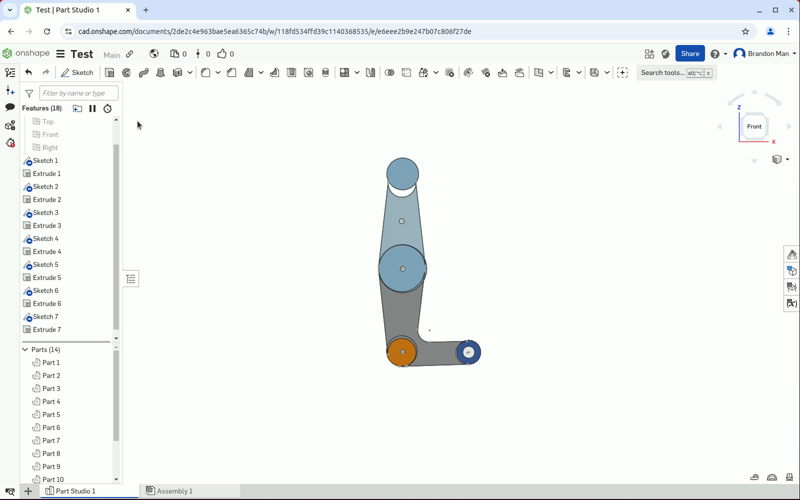
key(left, 2)
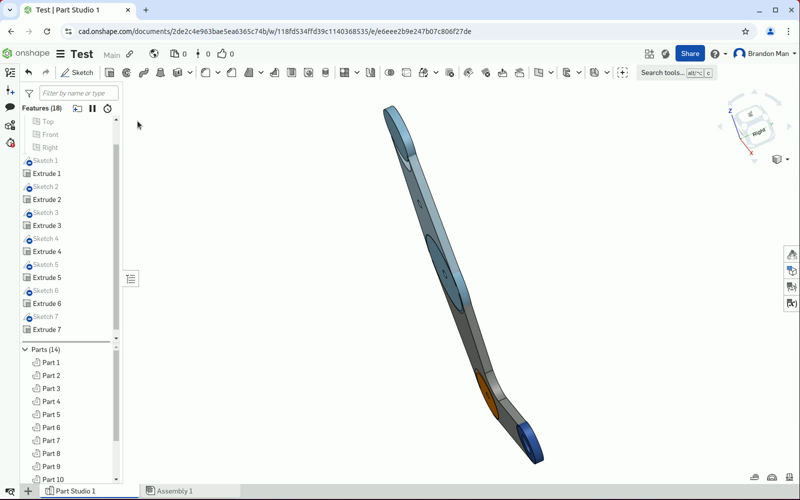
key(down, 2)
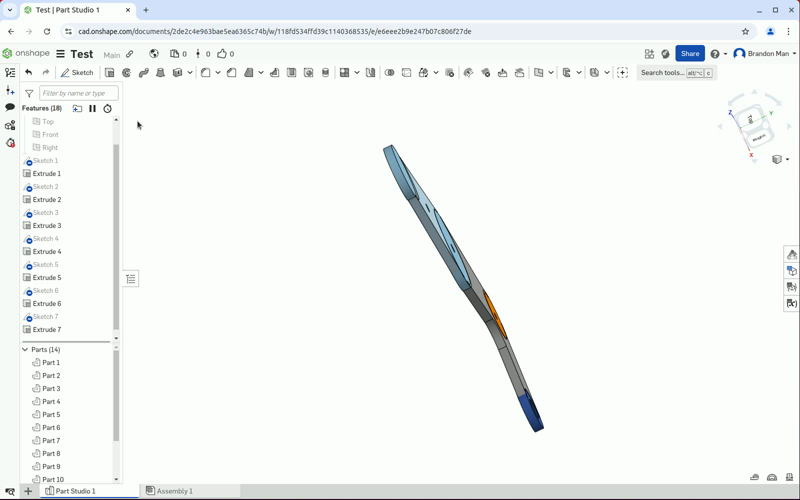
key(up, 2)
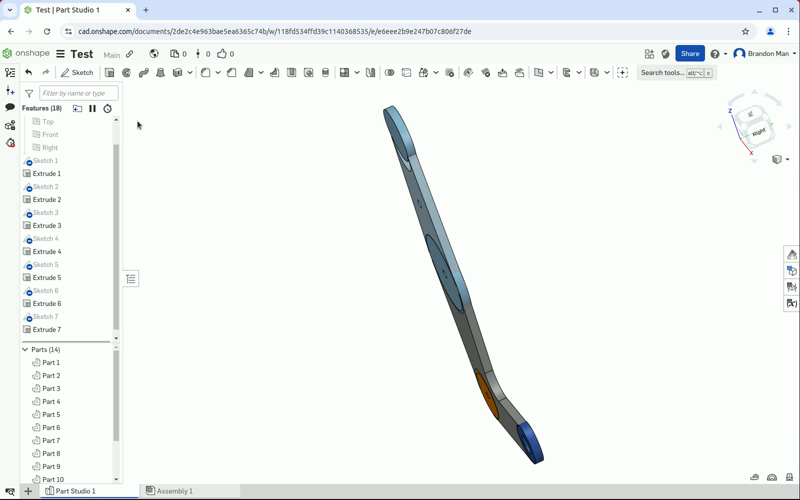
key(right, 2)
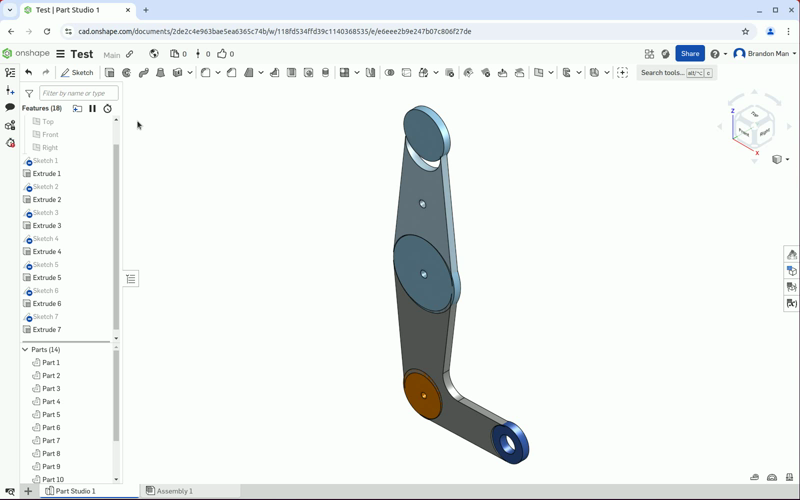
mouse_move(69, 163)
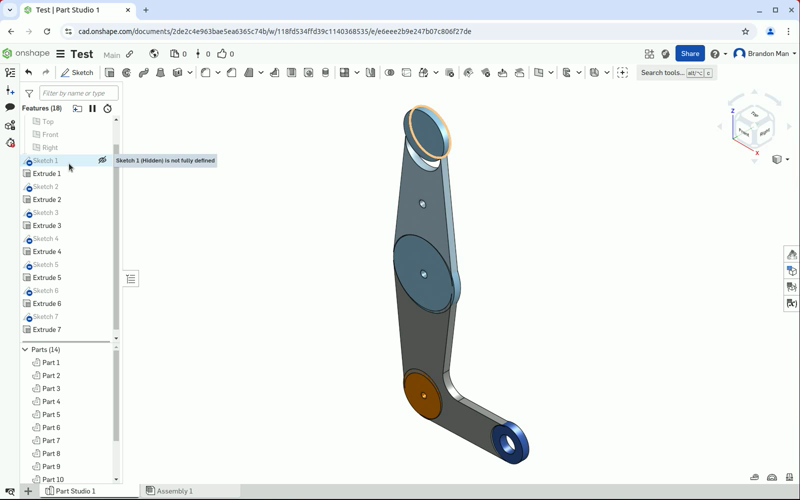
click(69, 163)